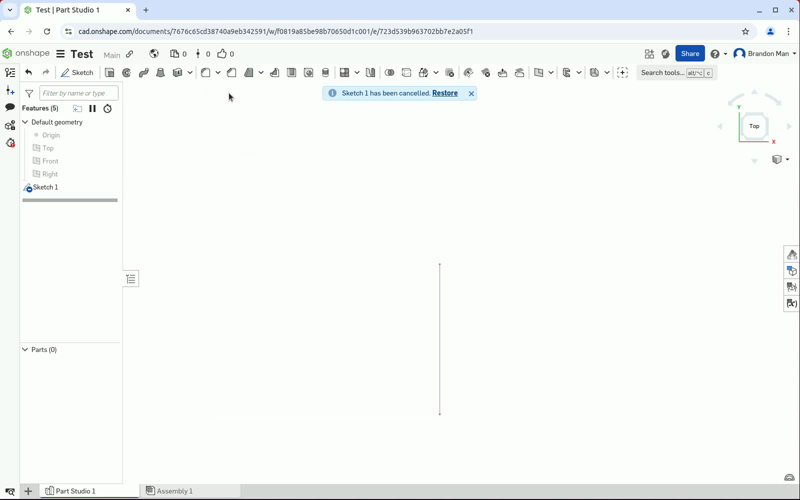
key(shift+h)
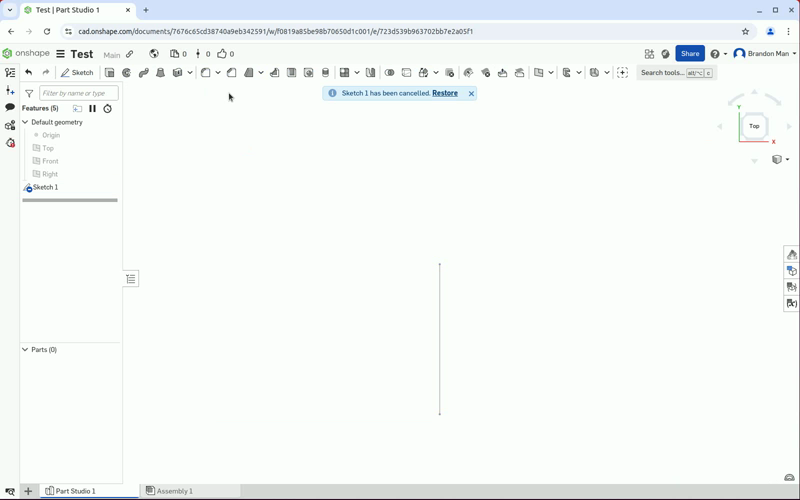
key(shift+s)
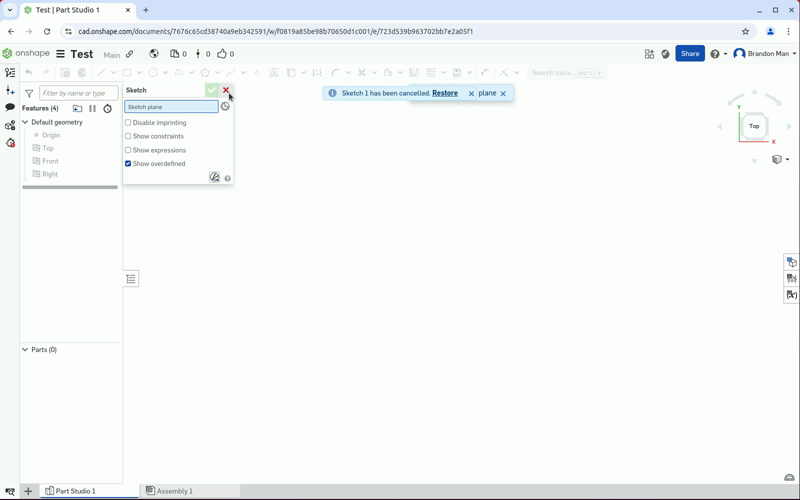
mouse_move(73, 150)
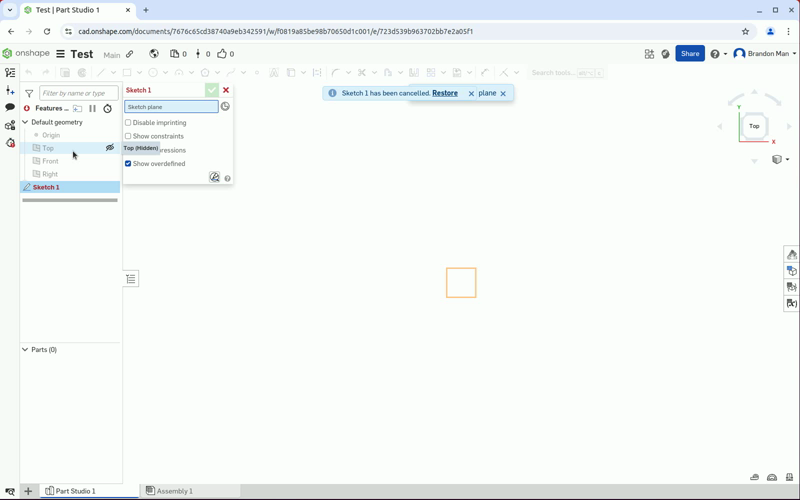
click(73, 150)
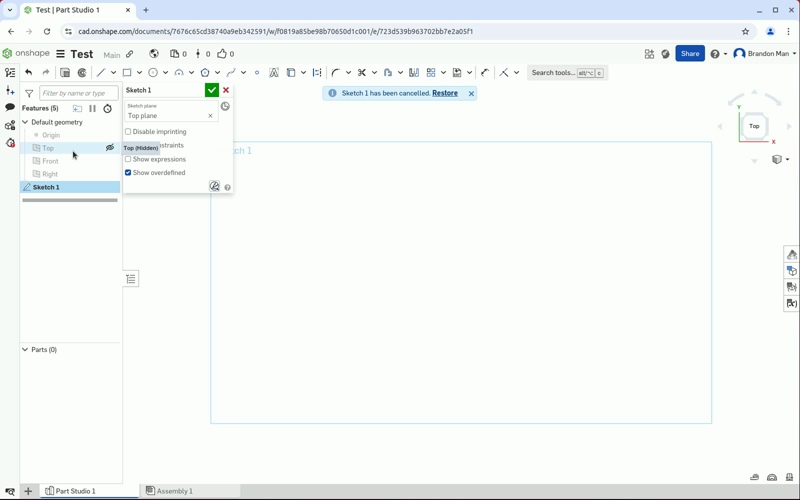
mouse_move(73, 352)
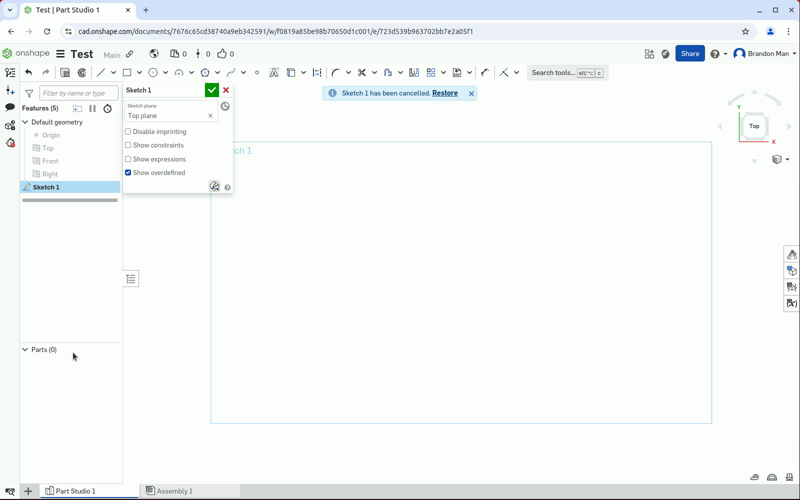
key(y)
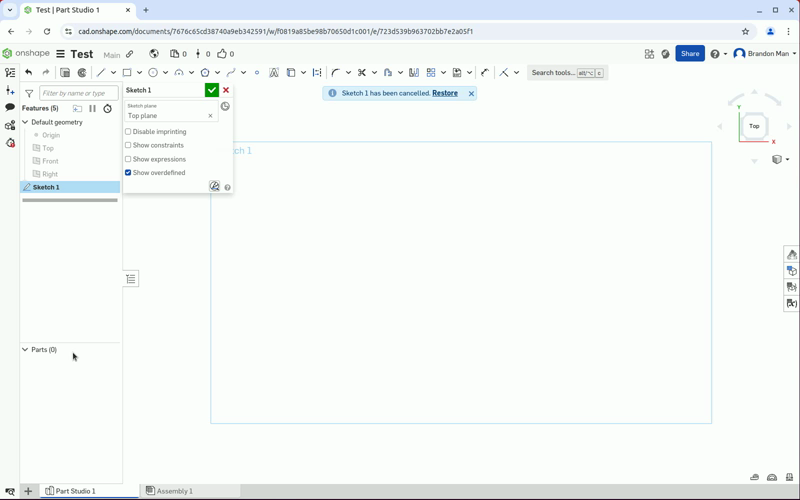
key(l)
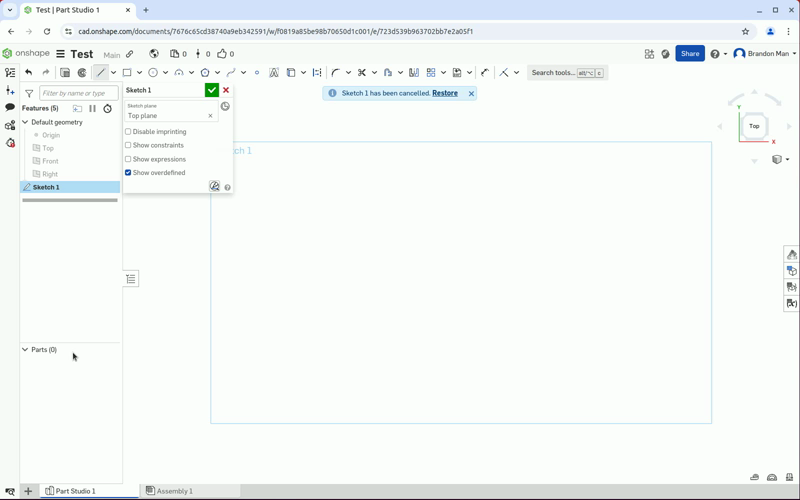
key_down(shift)
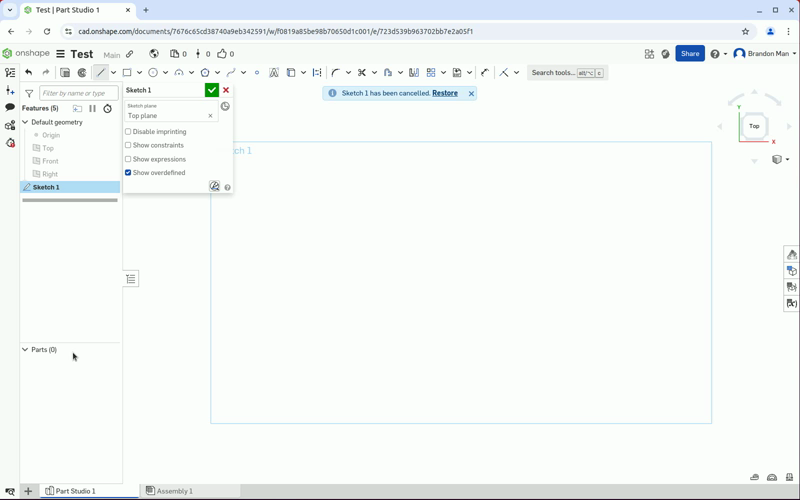
mouse_move(405, 357)
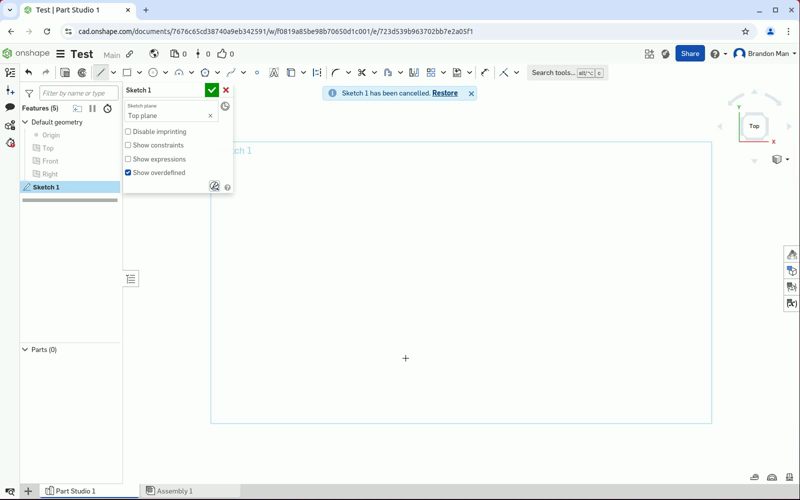
click(405, 357)
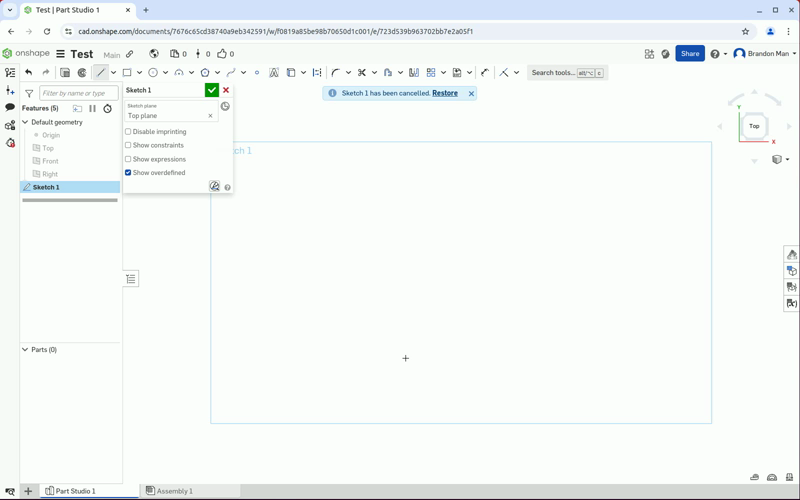
key_up(shift)
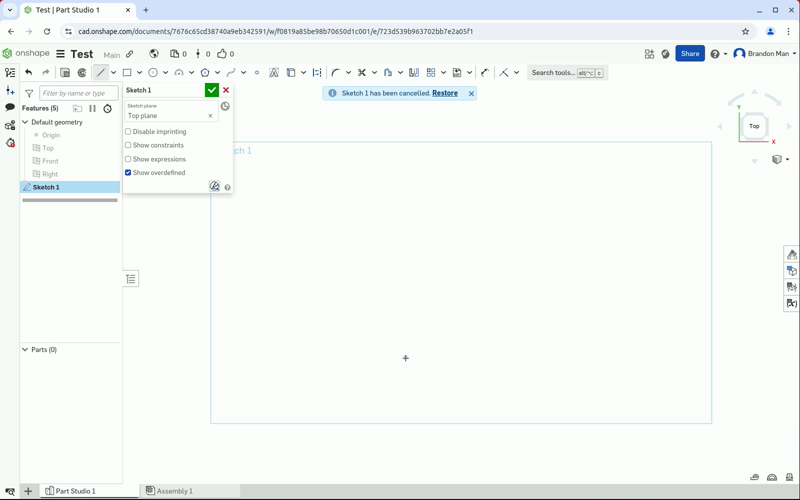
key_down(shift)
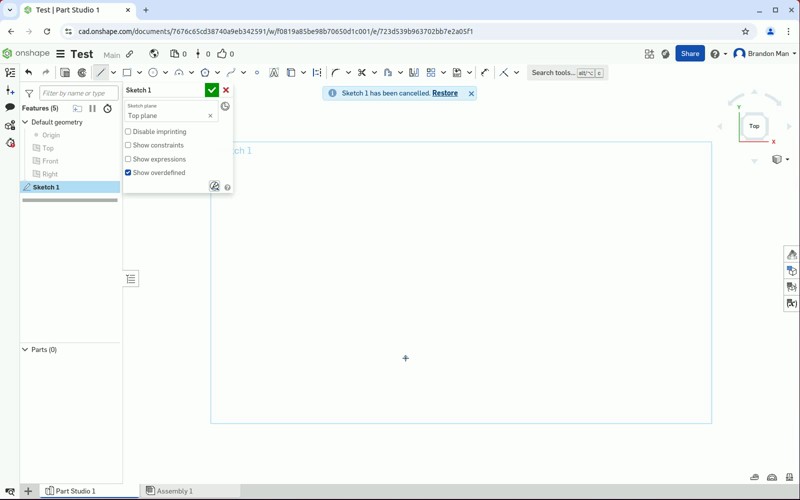
mouse_move(516, 357)
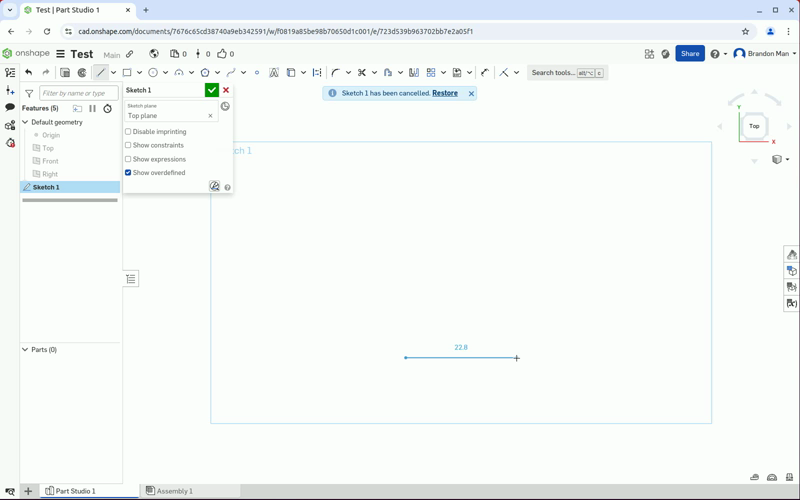
click(516, 357)
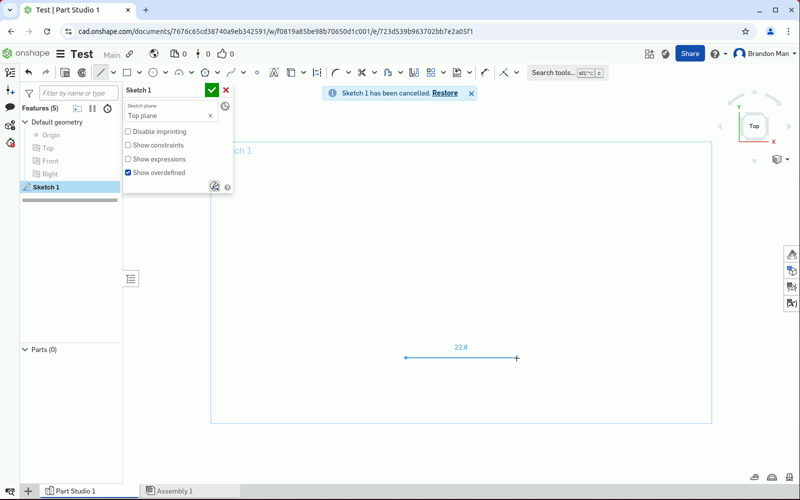
key_up(shift)
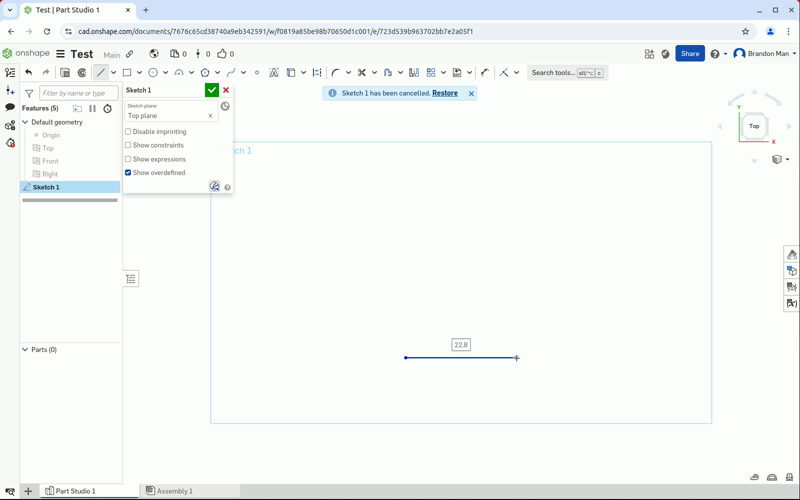
key_down(shift)
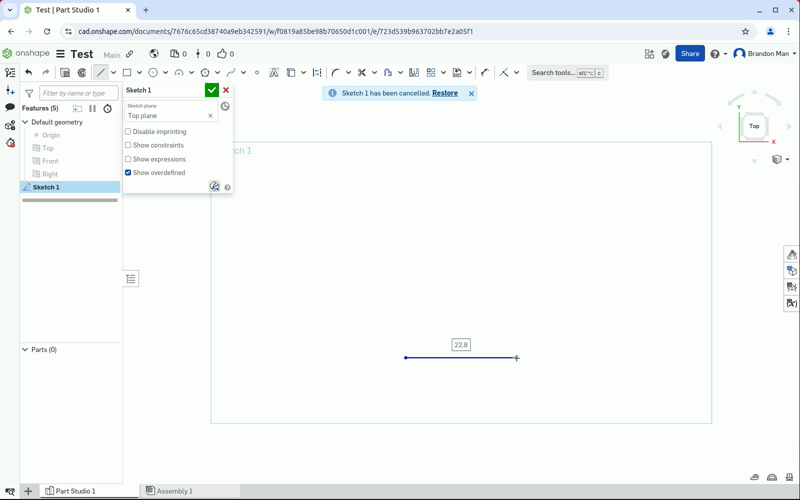
mouse_move(516, 207)
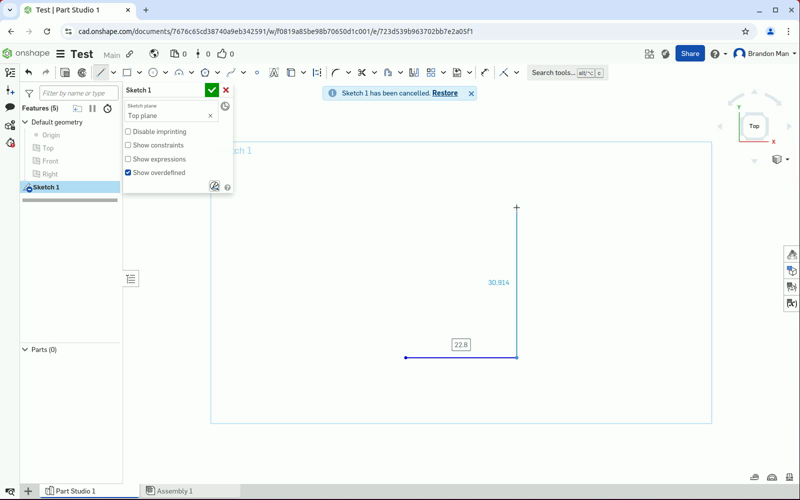
click(516, 207)
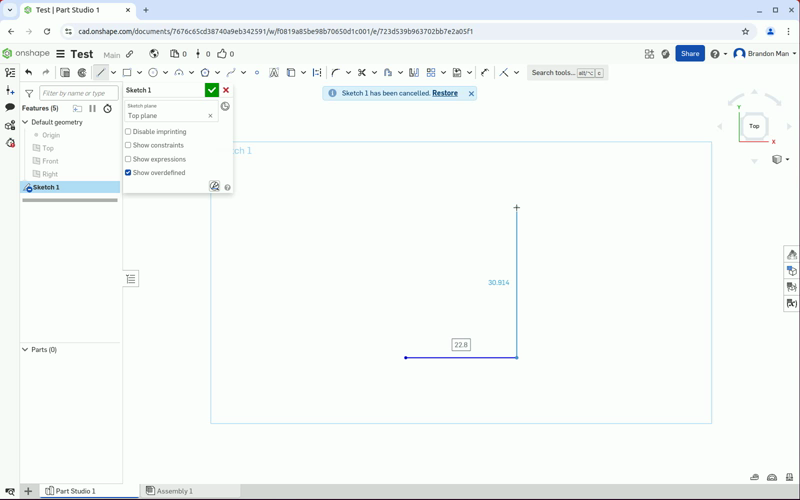
key_up(shift)
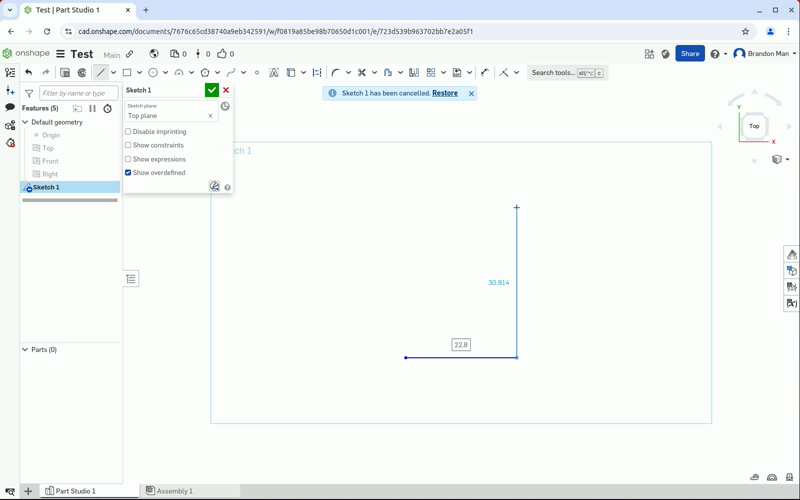
key_down(shift)
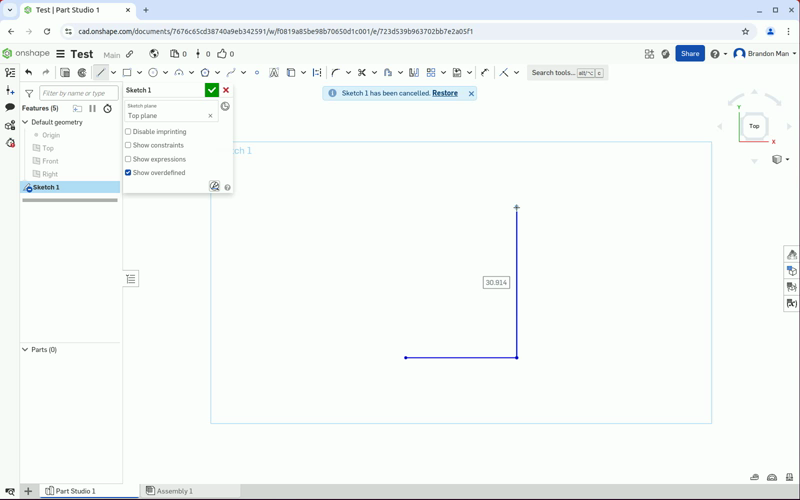
mouse_move(405, 207)
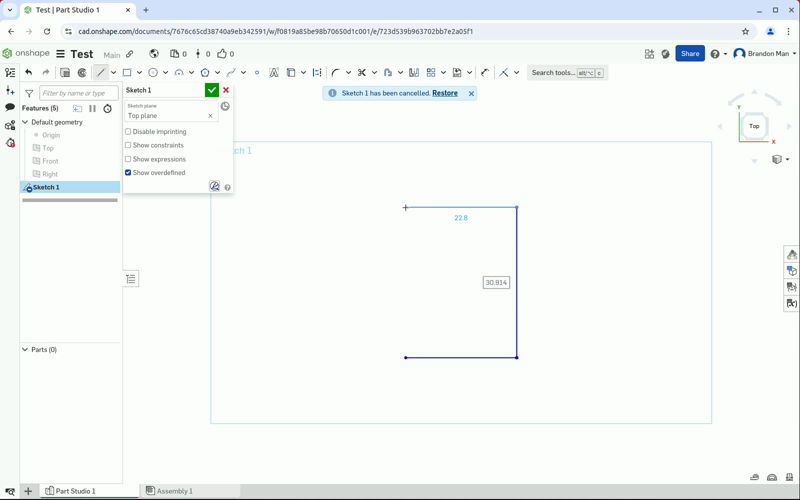
click(405, 207)
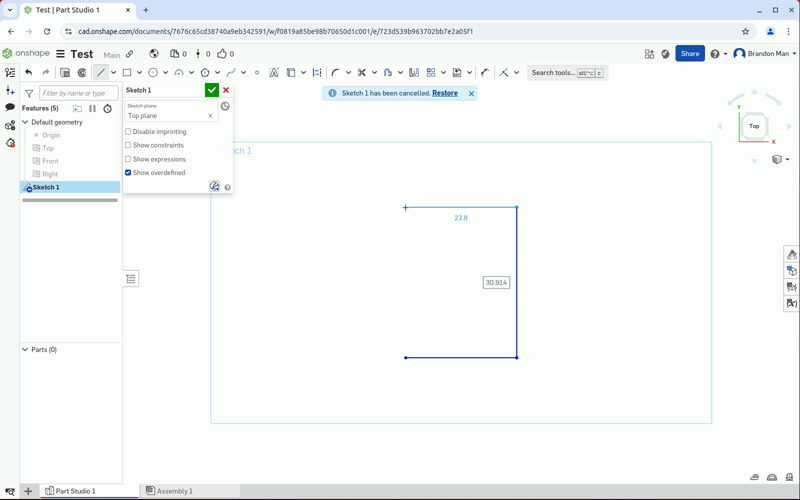
key_up(shift)
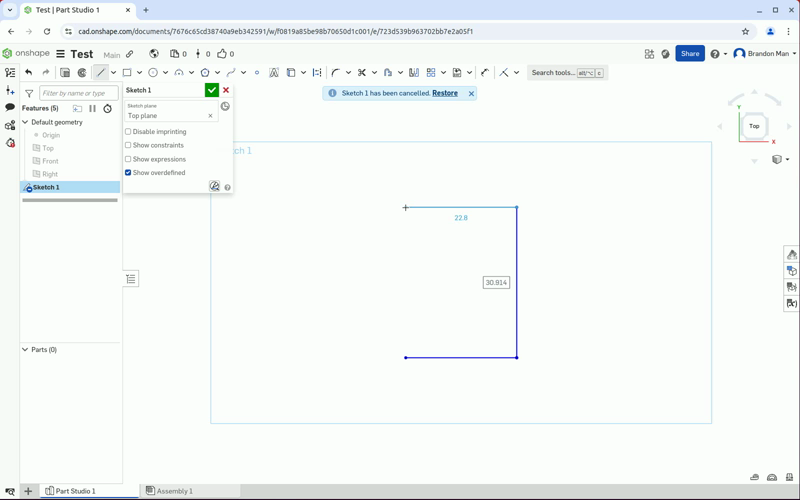
key_down(shift)
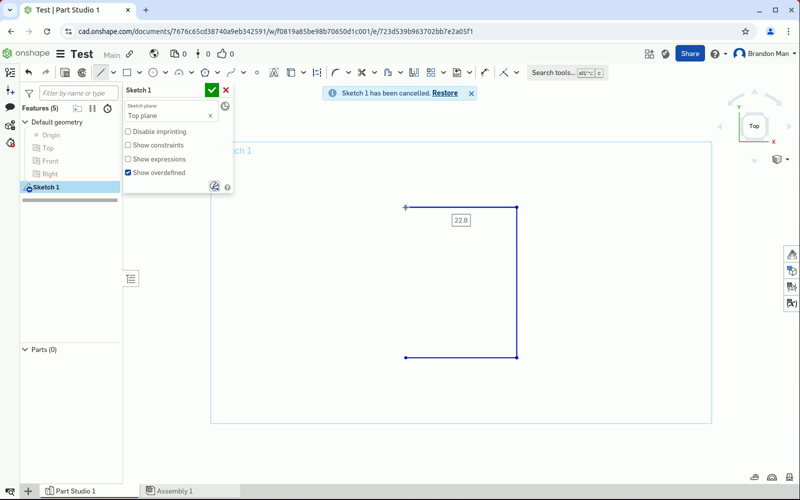
mouse_move(405, 357)
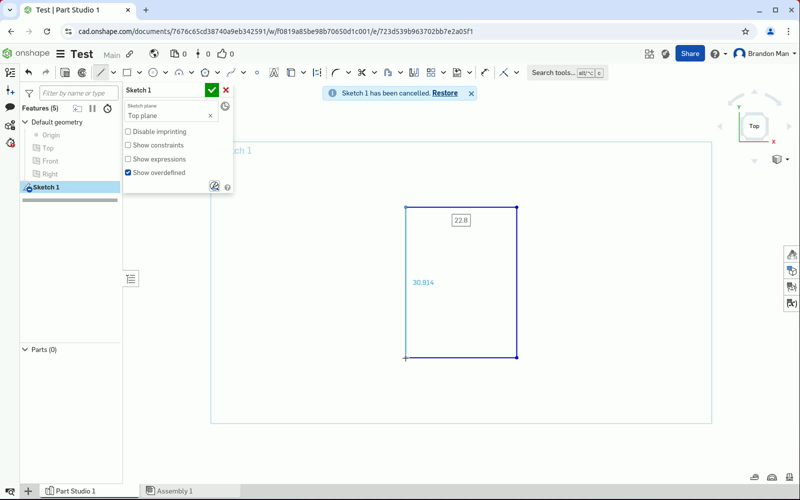
key_up(shift)
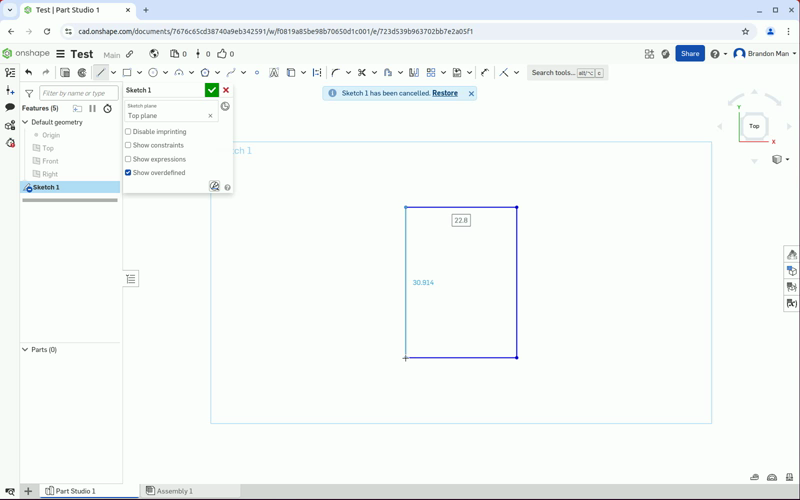
click(405, 357)
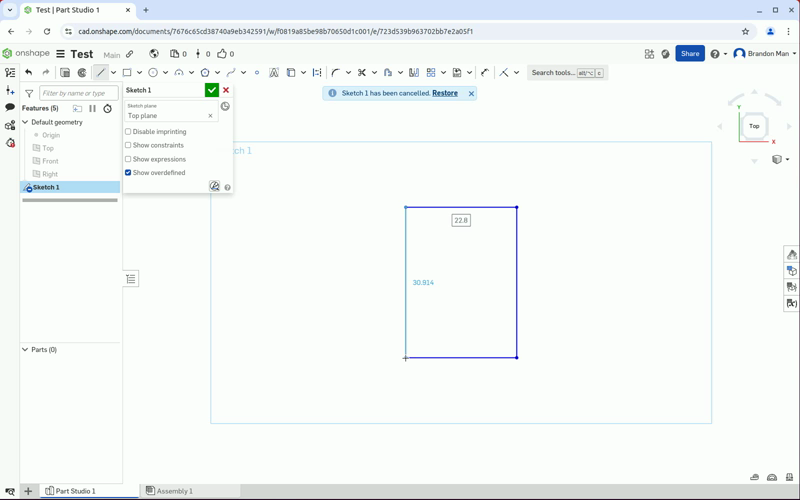
key(esc)
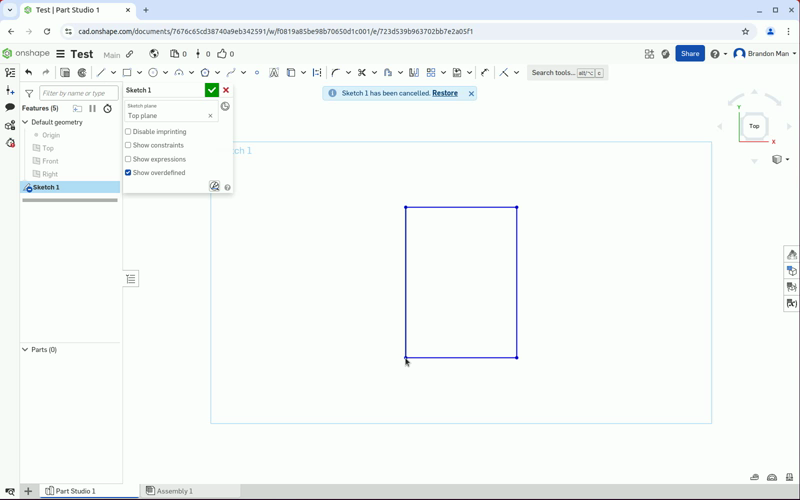
key(c)
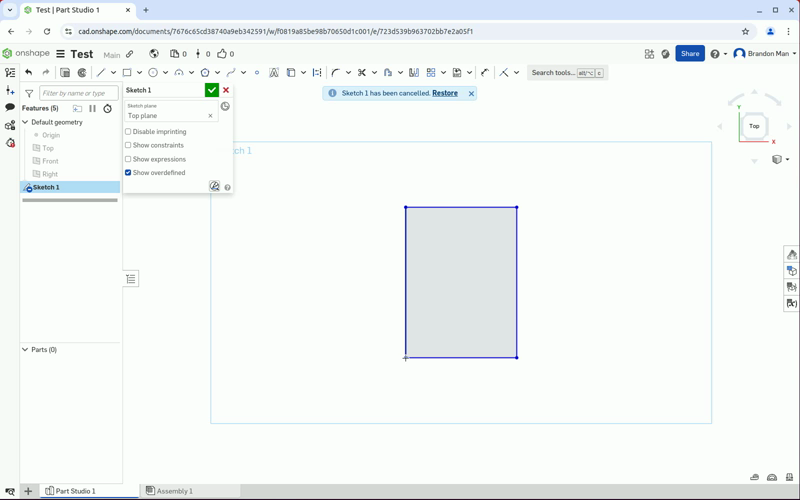
key_down(shift)
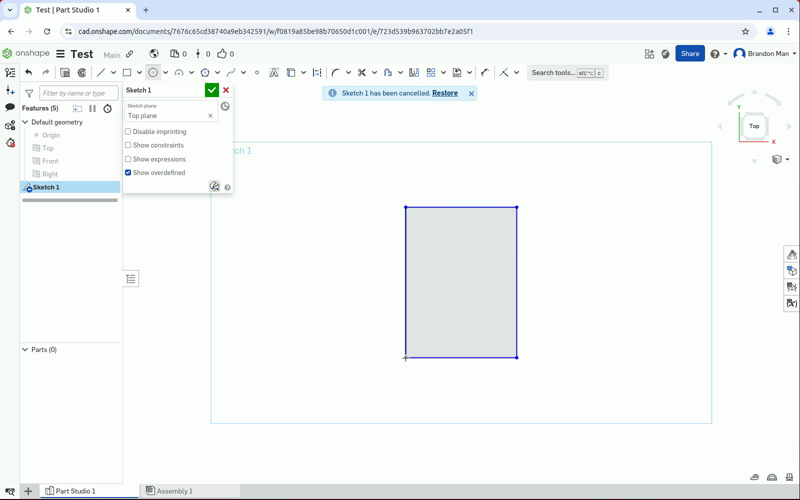
mouse_move(416, 346)
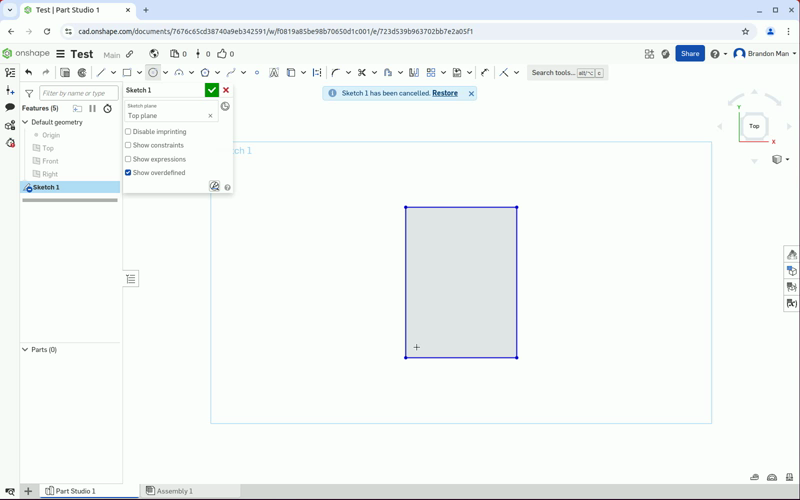
click(416, 346)
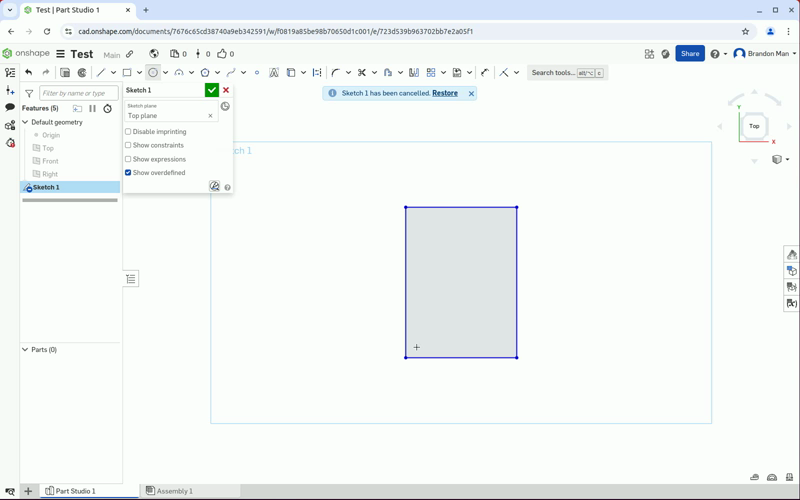
key_up(shift)
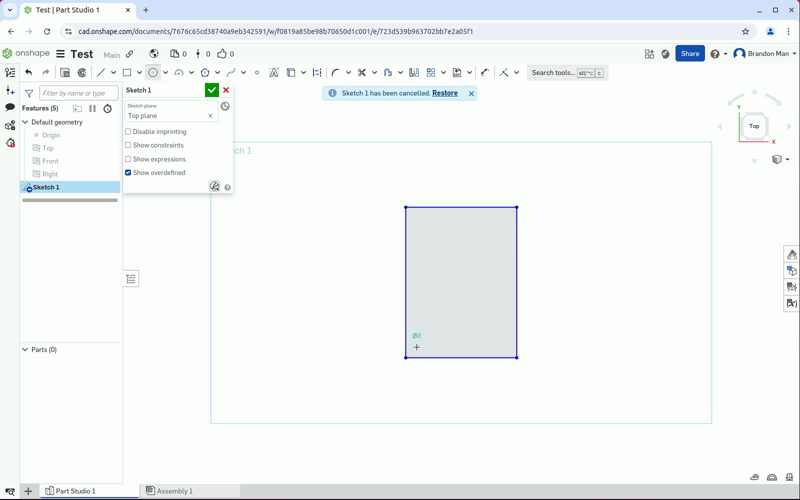
mouse_move(421, 346)
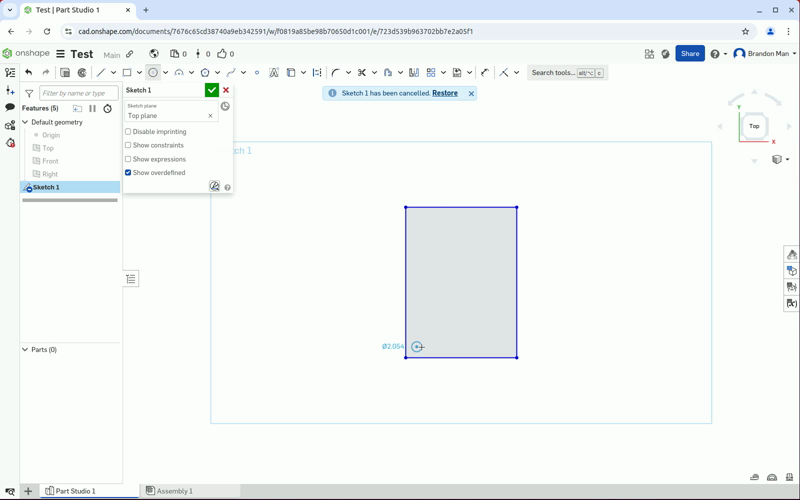
click(421, 346)
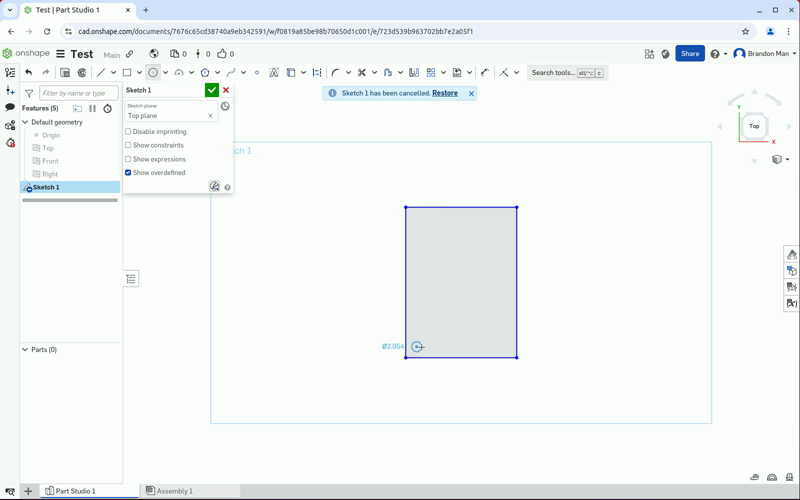
key(esc)
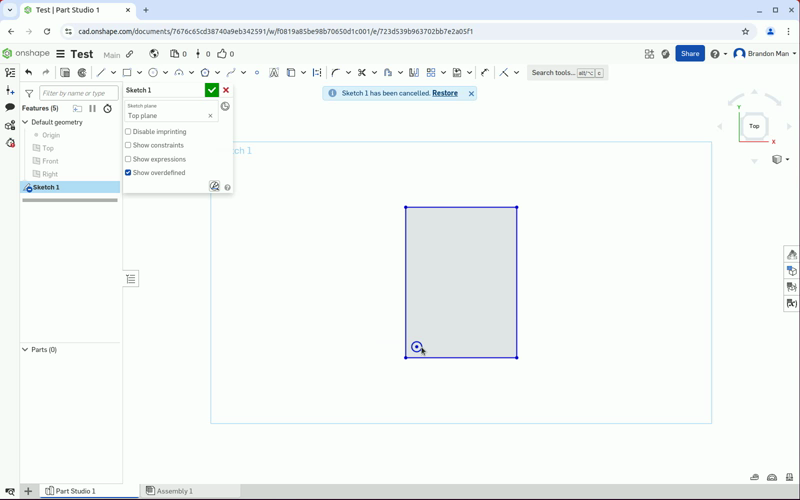
key(c)
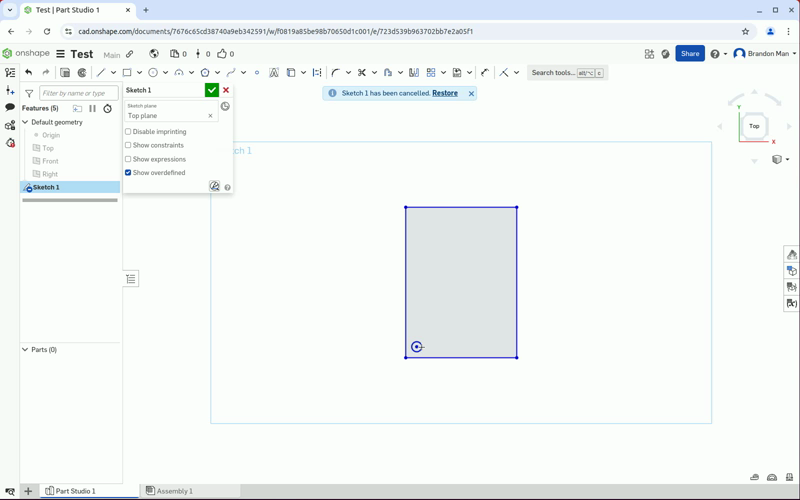
key_down(shift)
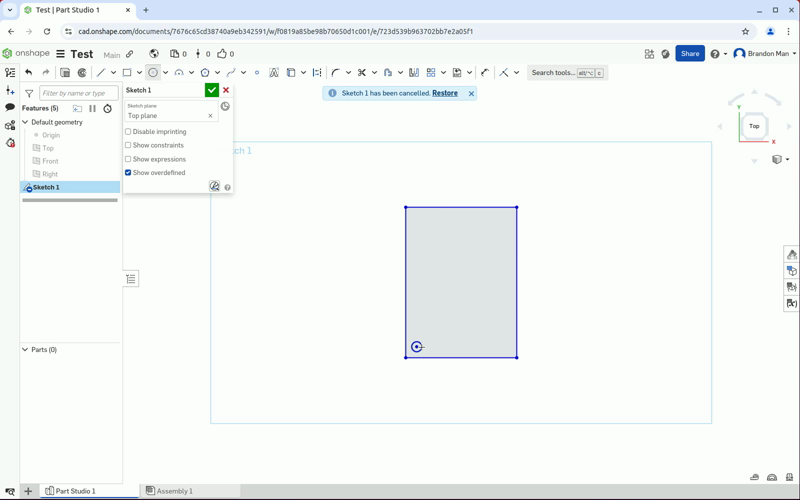
mouse_move(416, 218)
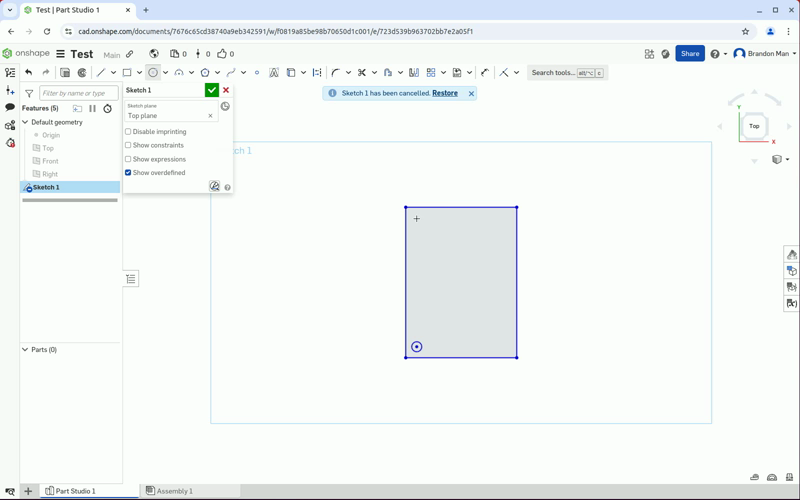
click(416, 218)
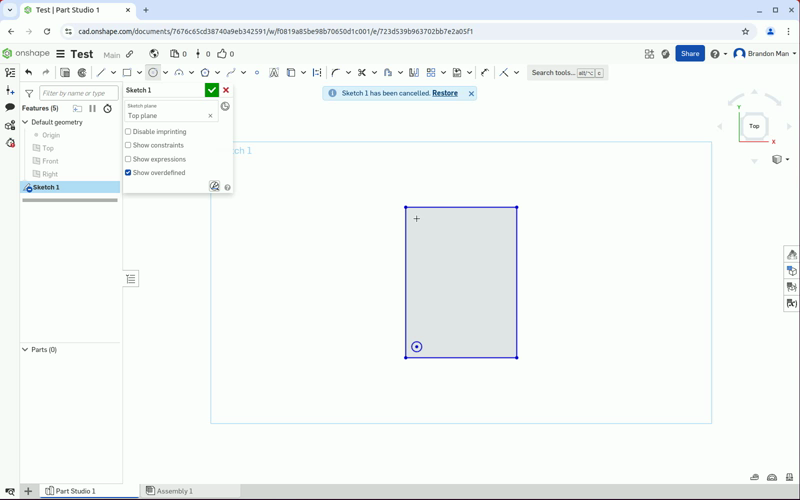
key_up(shift)
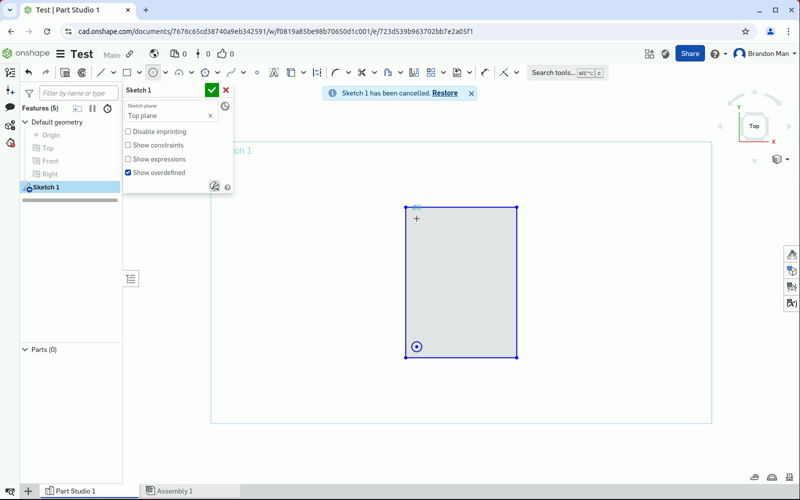
mouse_move(421, 218)
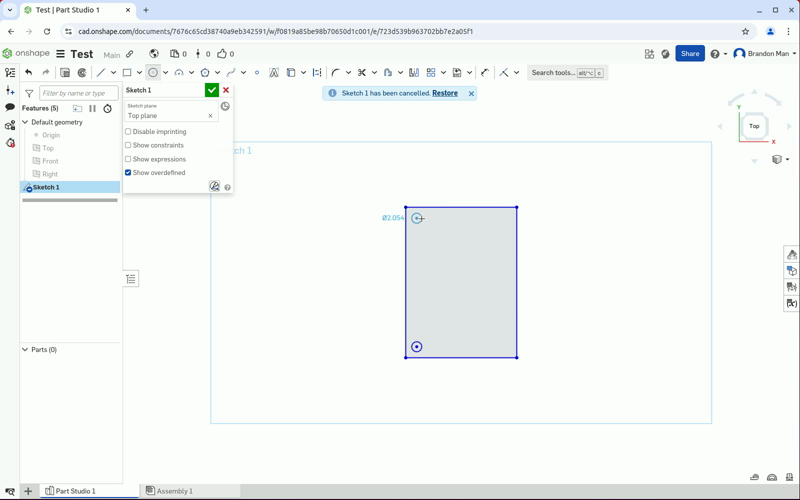
click(421, 218)
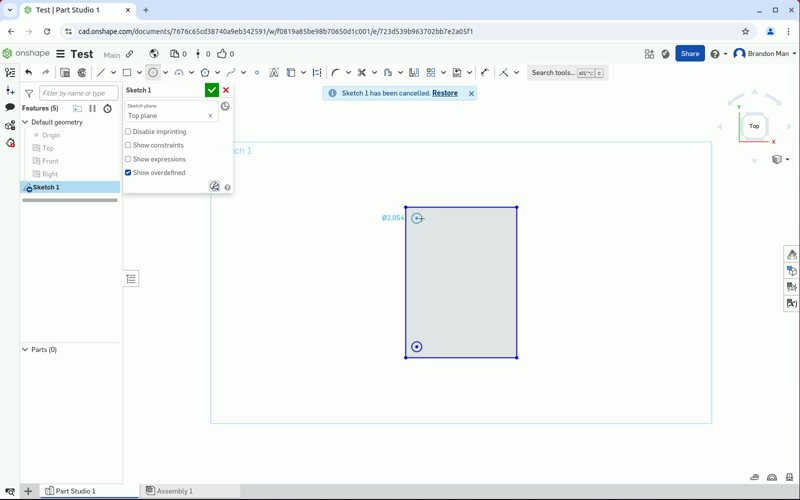
key(esc)
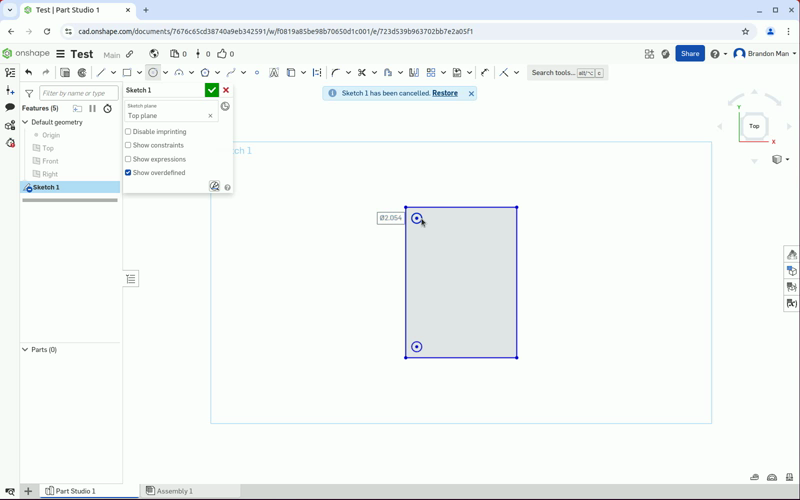
key(c)
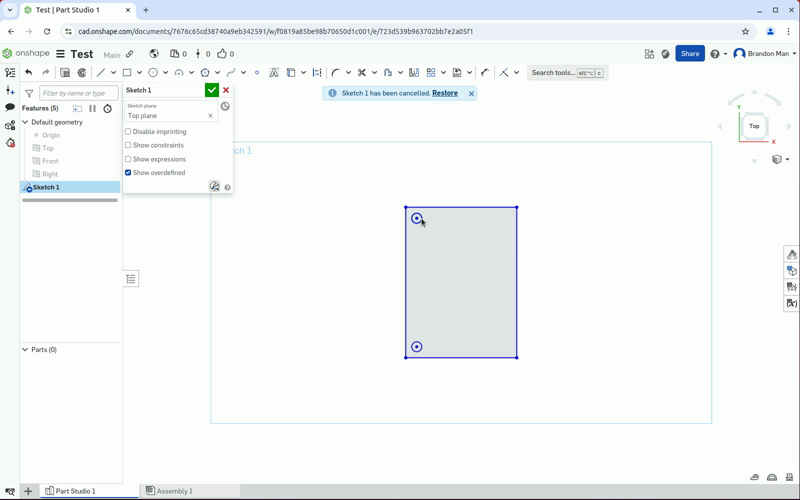
key_down(shift)
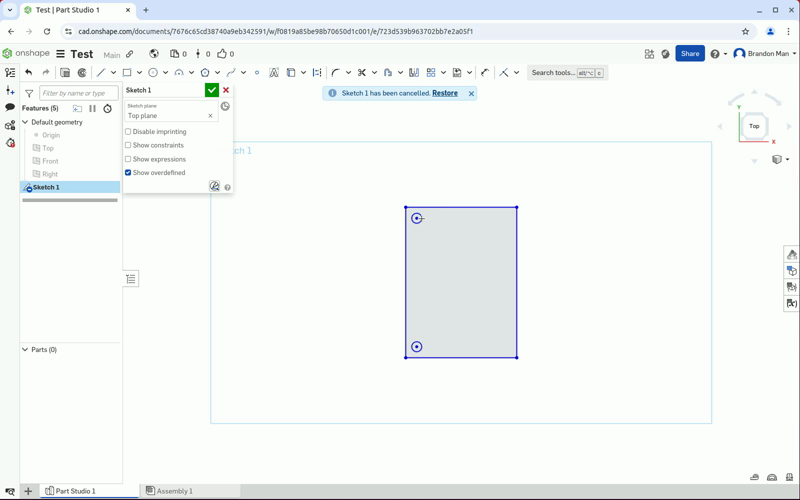
mouse_move(505, 346)
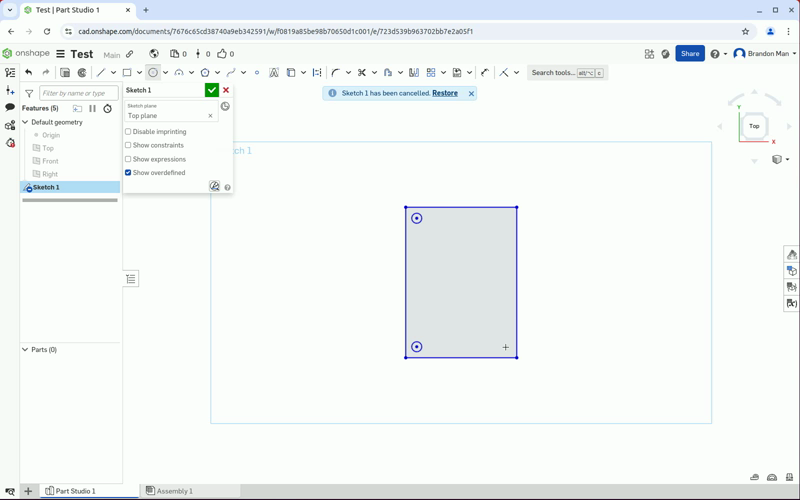
click(505, 346)
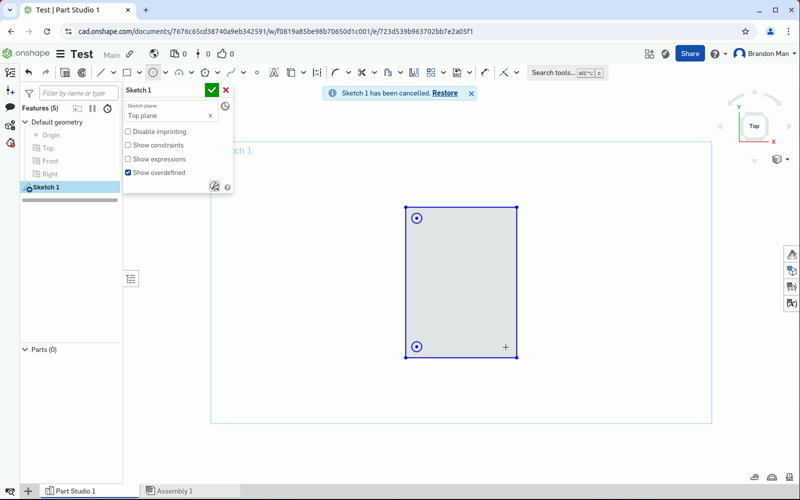
key_up(shift)
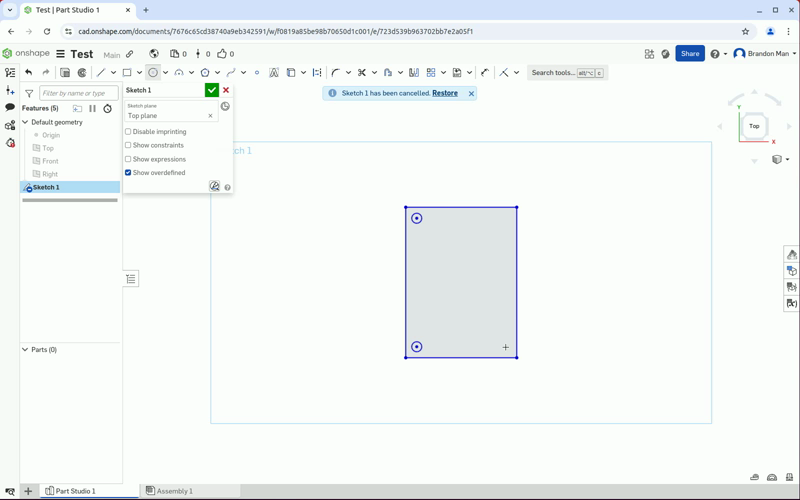
mouse_move(510, 346)
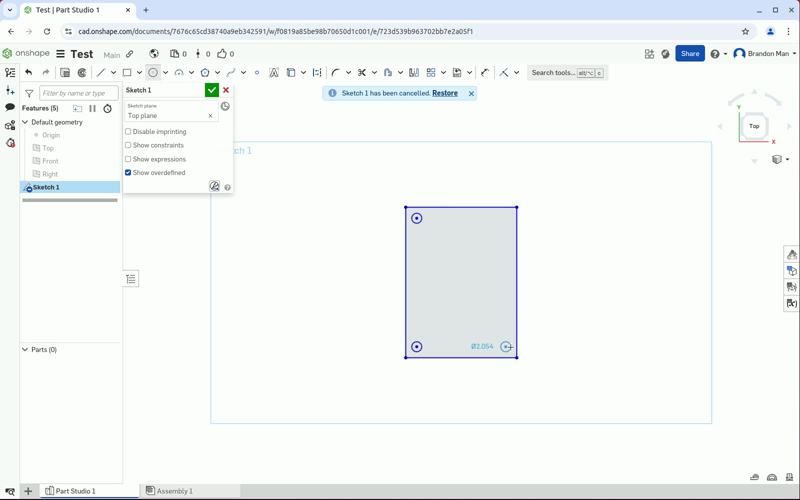
click(510, 346)
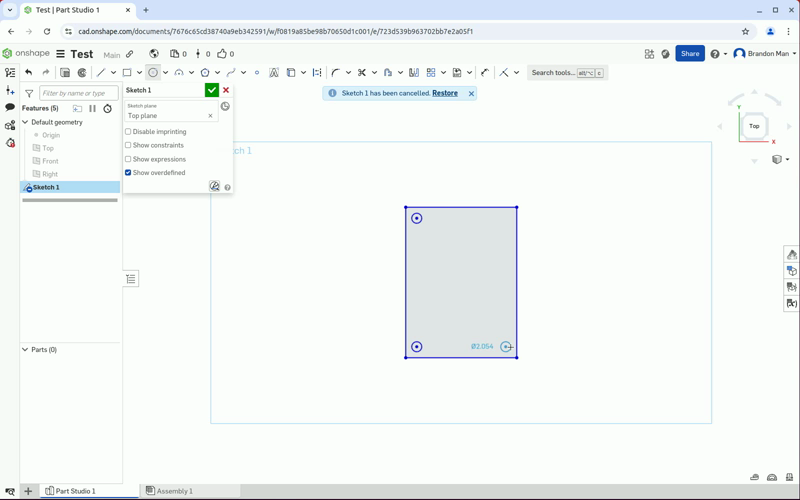
key(esc)
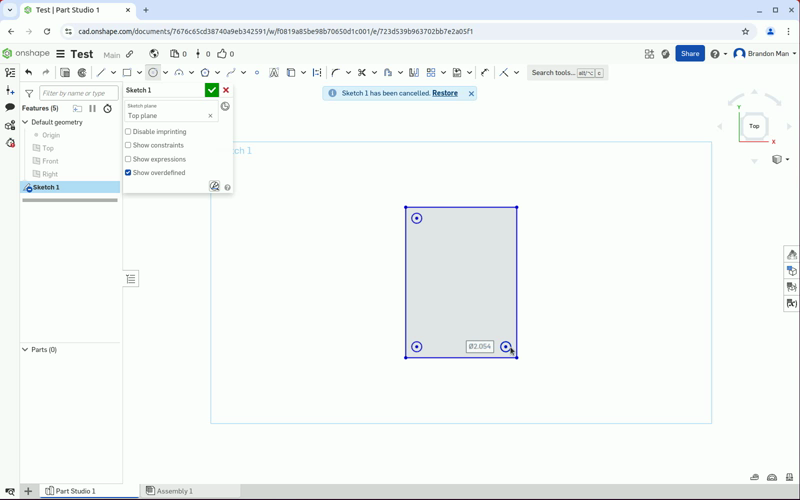
key(c)
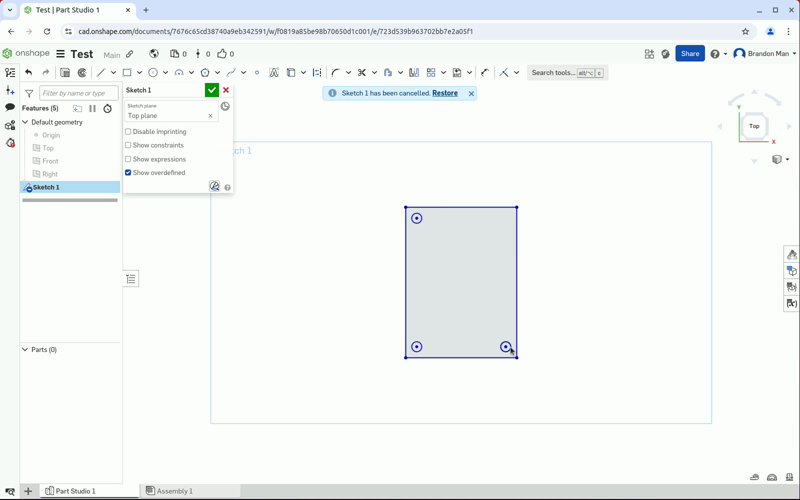
key_down(shift)
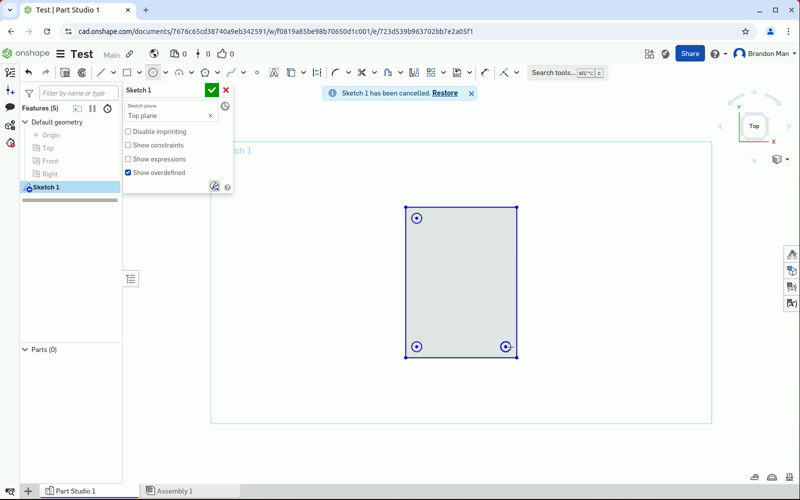
mouse_move(505, 218)
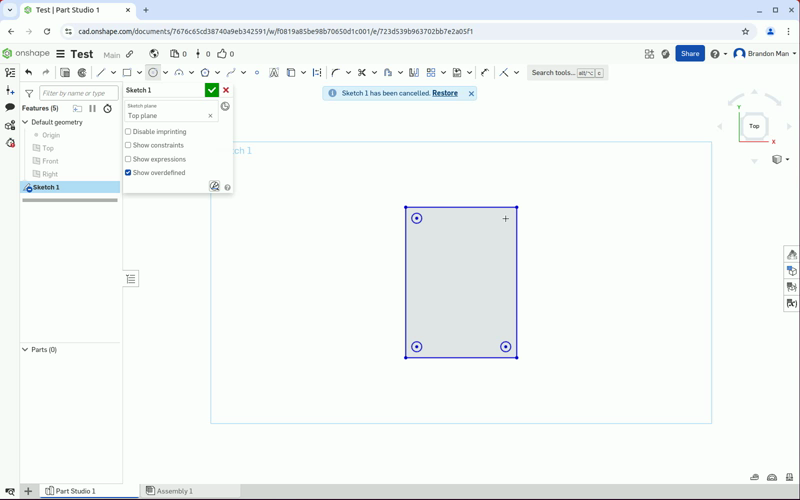
click(505, 218)
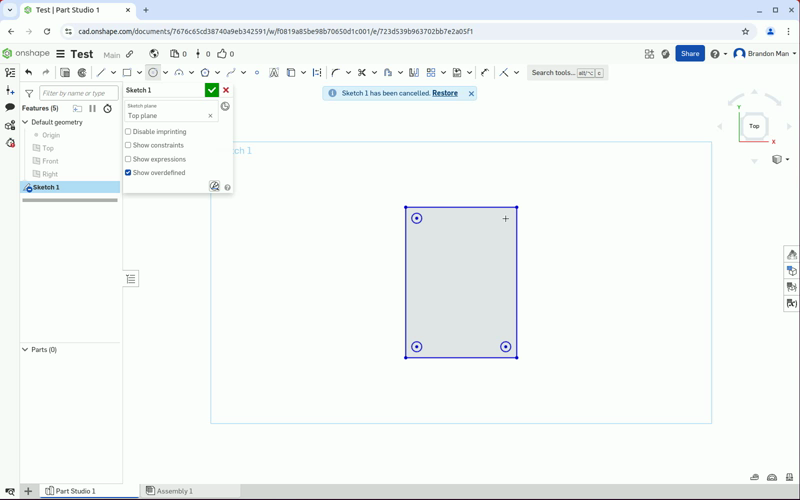
key_up(shift)
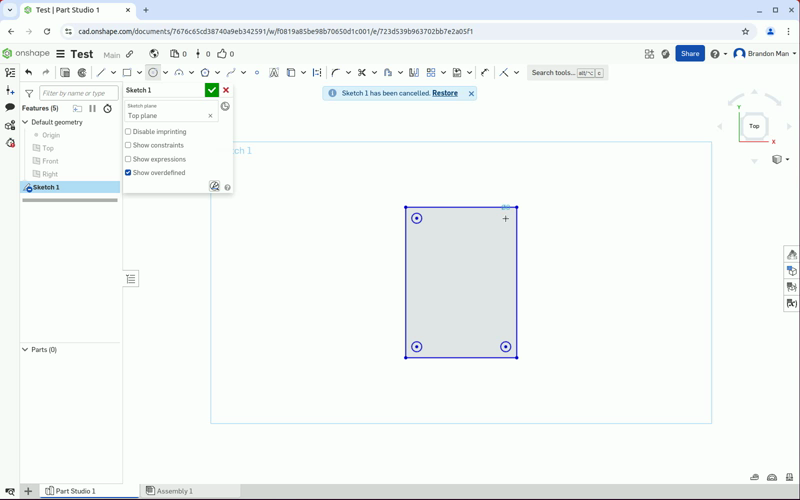
mouse_move(510, 218)
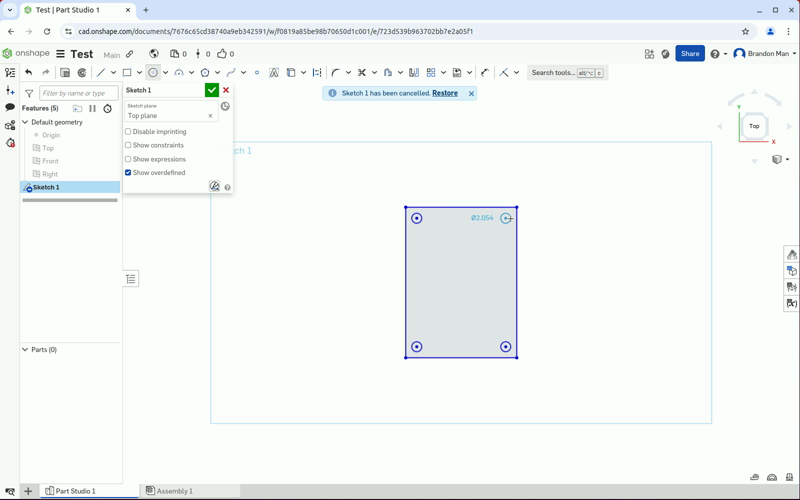
click(510, 218)
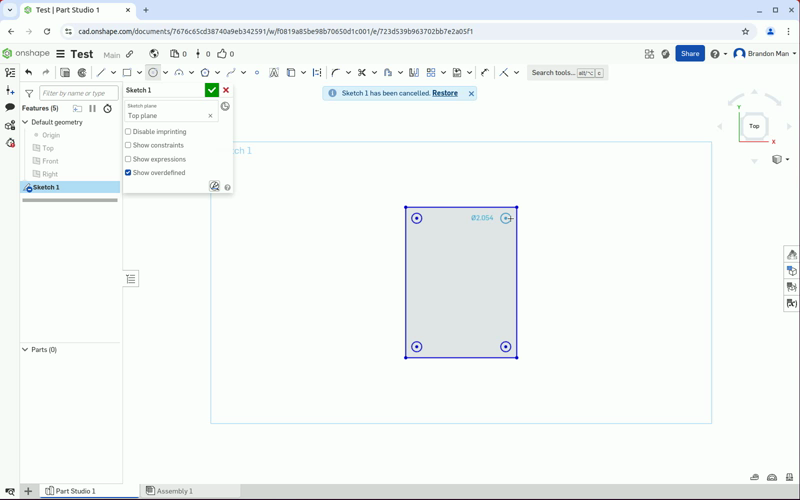
key(esc)
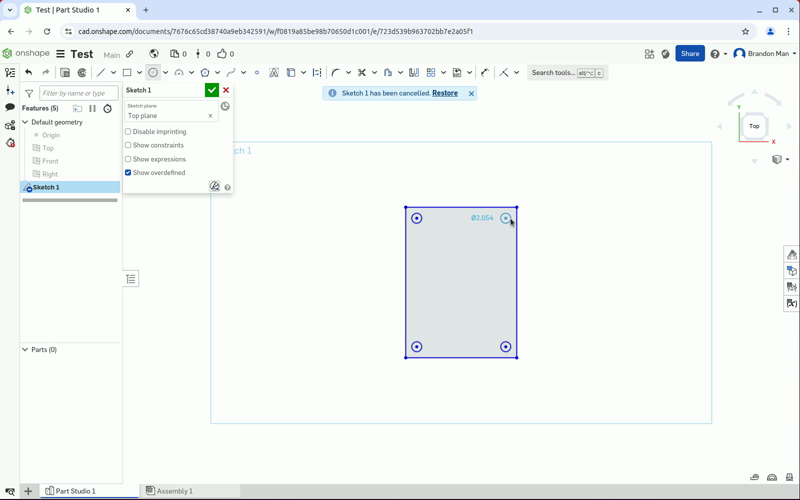
mouse_move(468, 298)
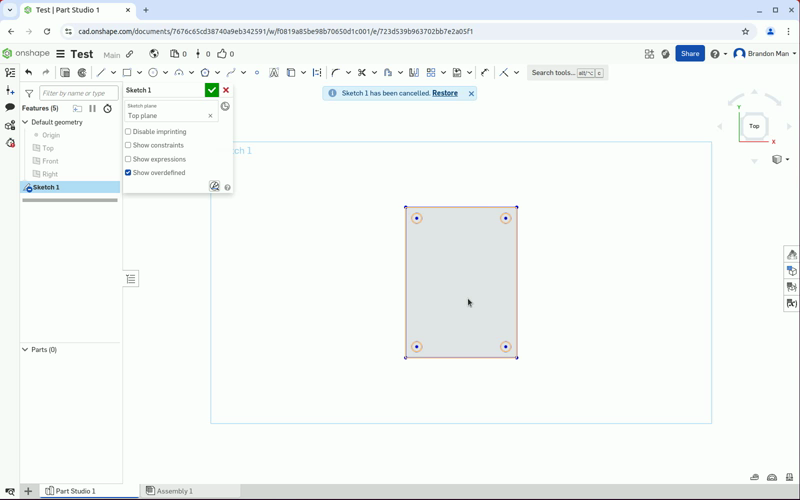
click(468, 298)
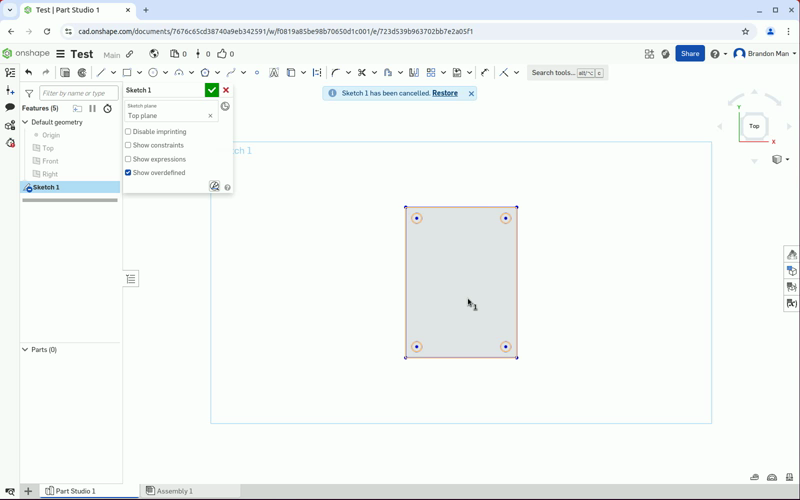
mouse_move(73, 352)
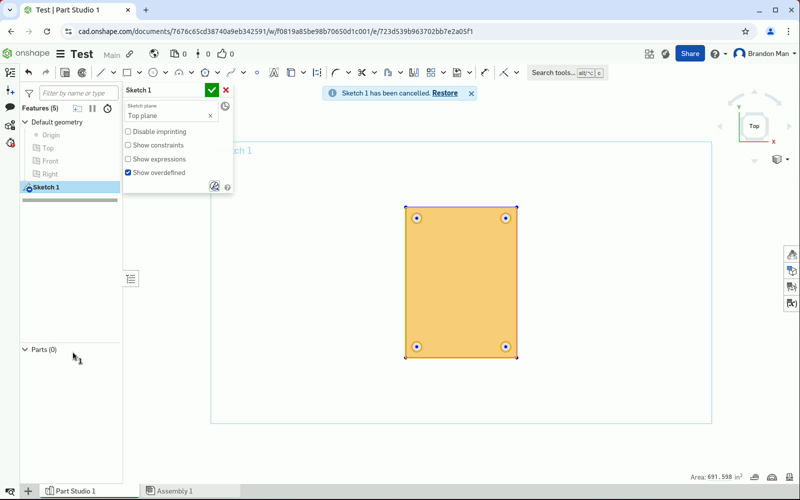
key(shift+y)
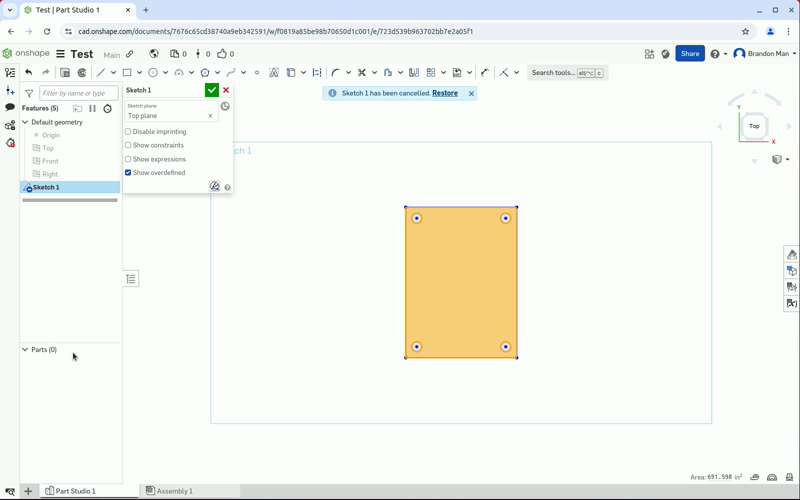
key(shift+e)
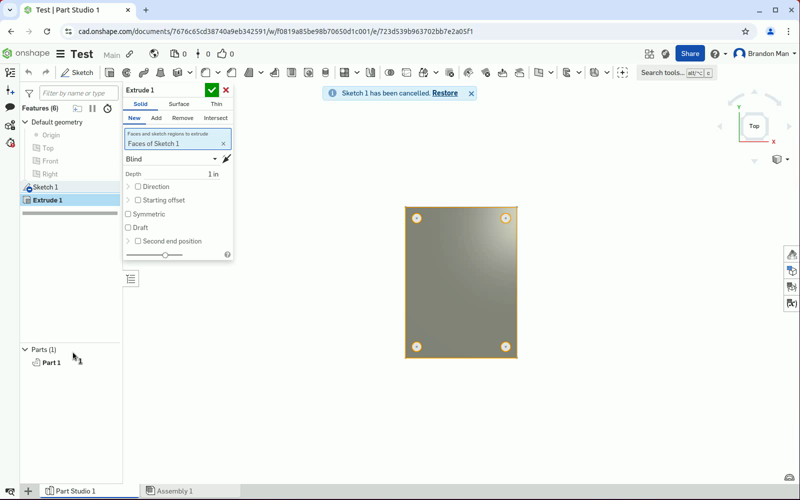
mouse_move(143, 106)
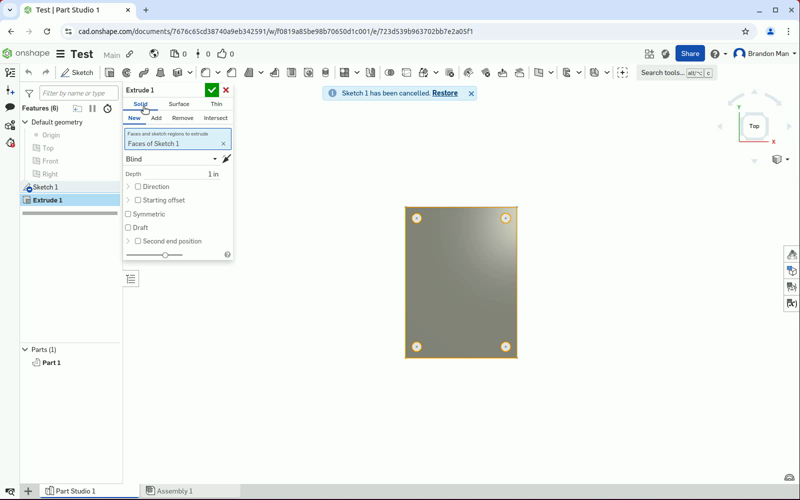
click(143, 106)
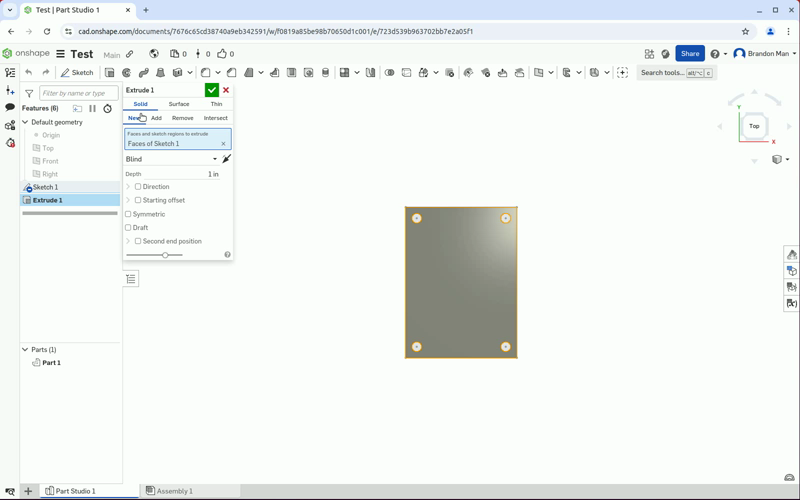
mouse_move(137, 120)
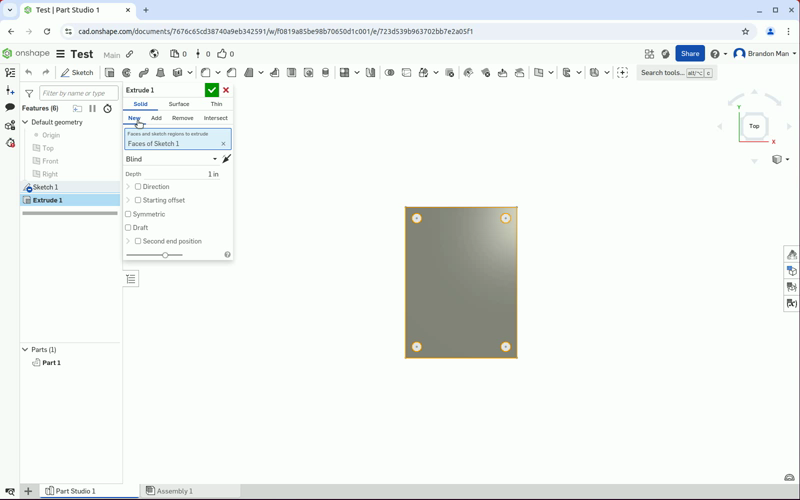
click(137, 120)
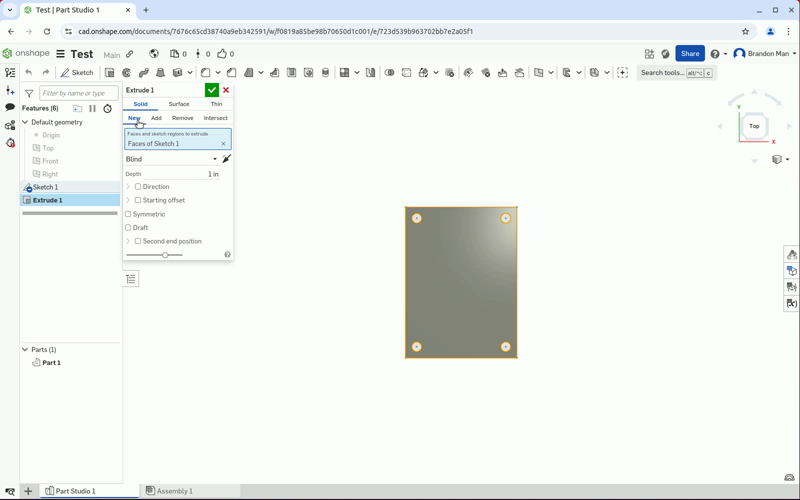
key(tab, 4)
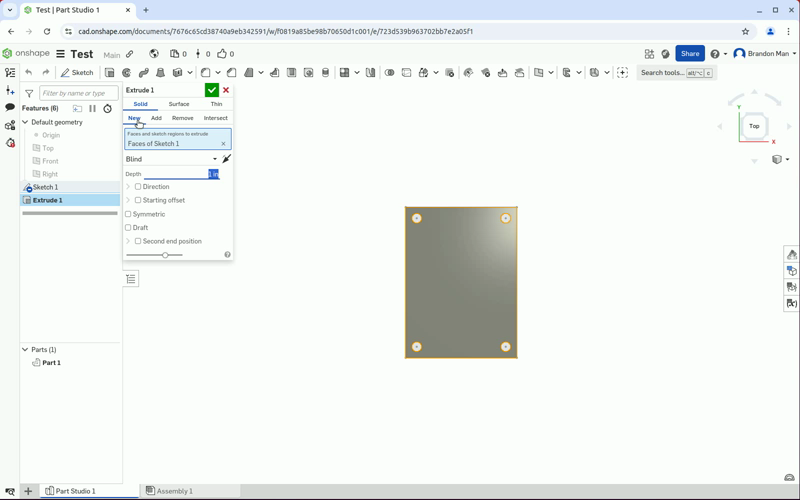
text(1.204)
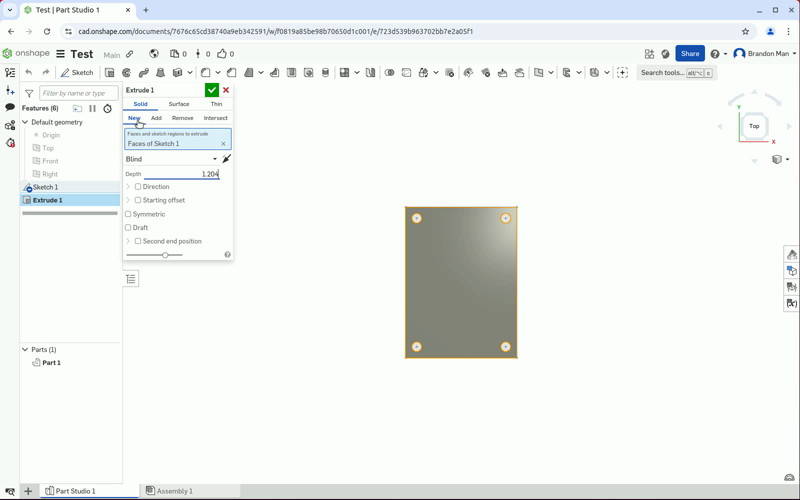
key(enter)
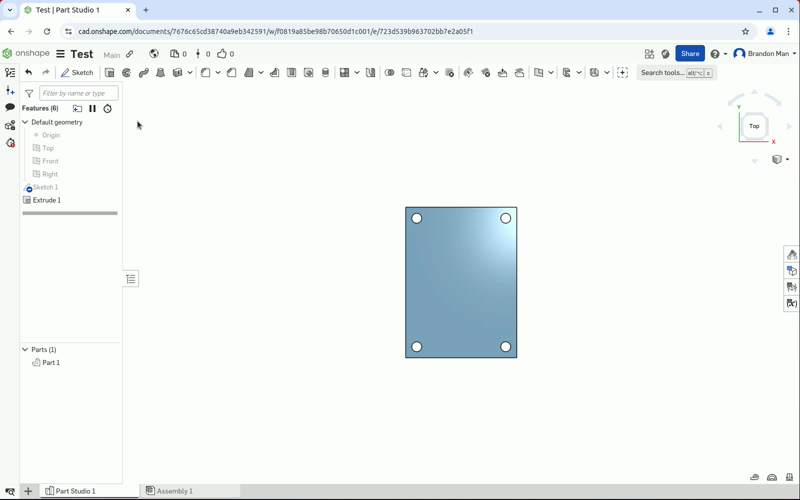
key(shift+h)
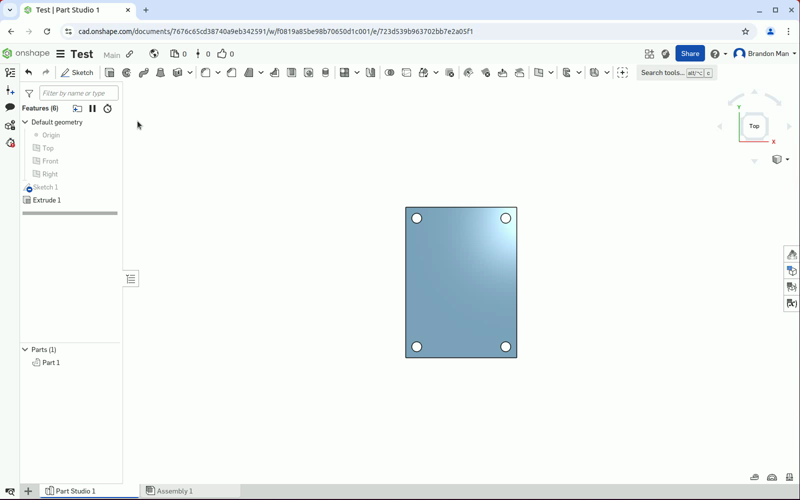
key(shift+h)
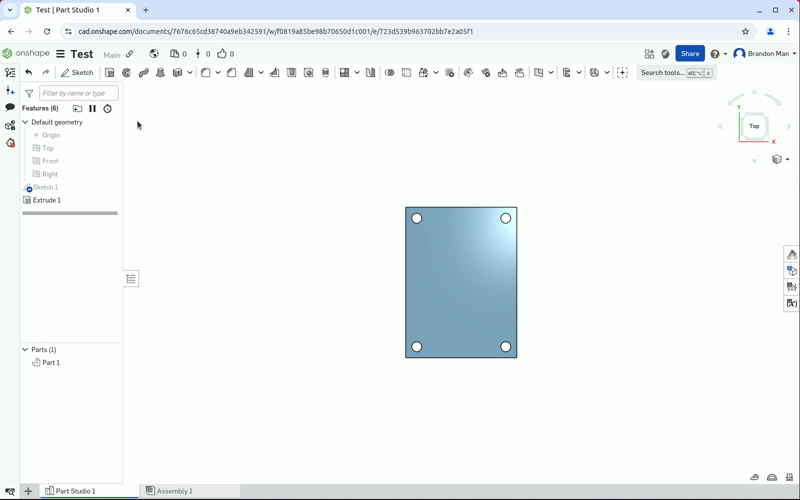
mouse_move(73, 189)
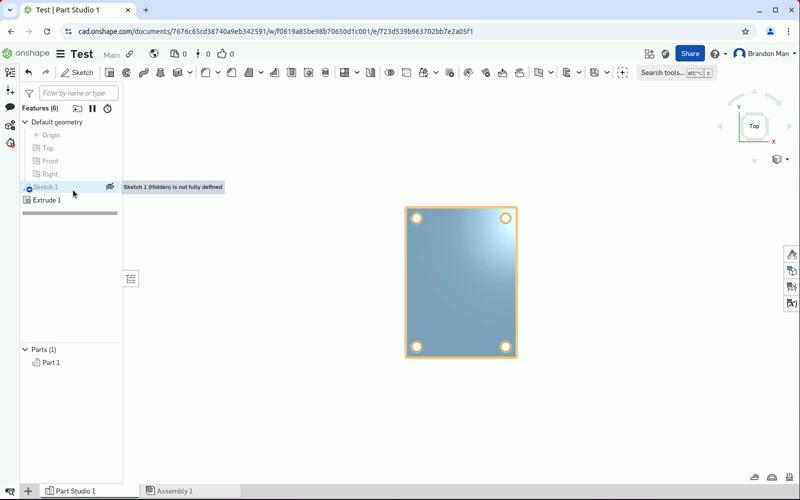
click(73, 189)
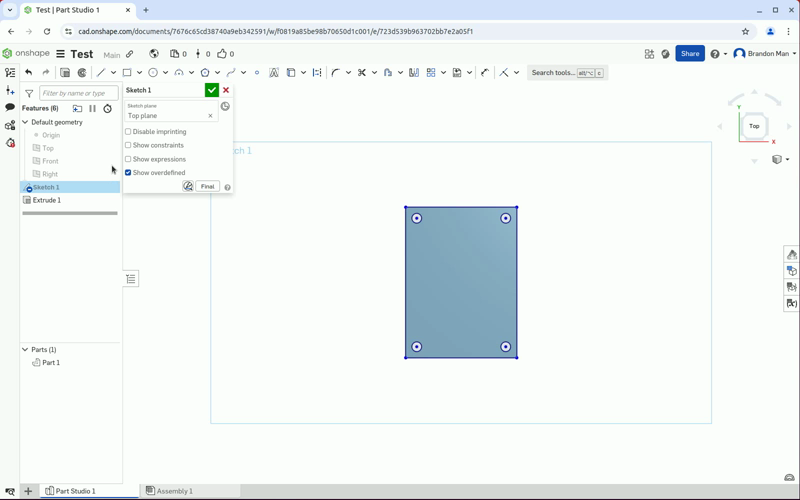
mouse_move(229, 92)
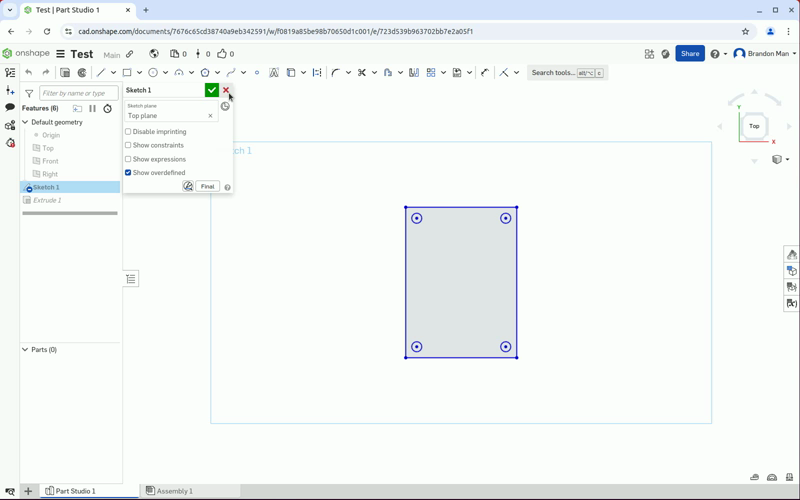
click(229, 92)
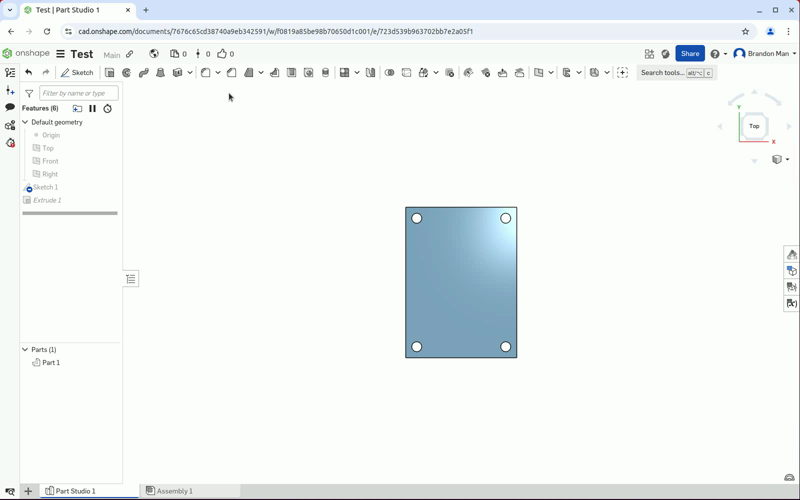
mouse_move(541, 75)
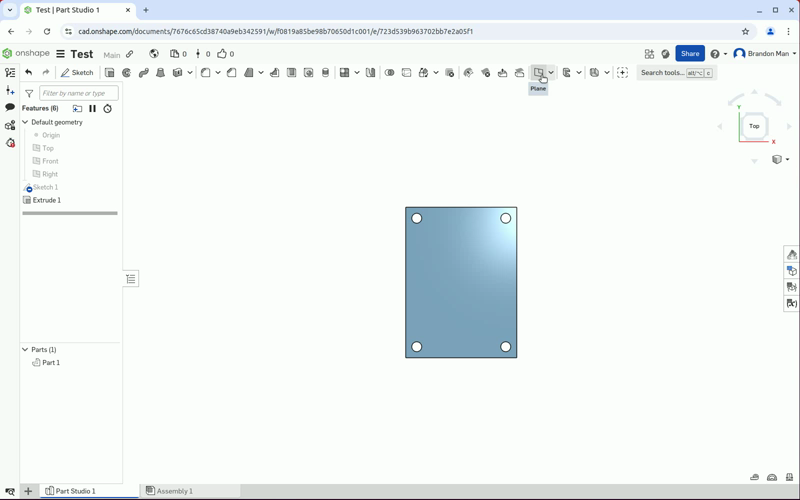
click(541, 75)
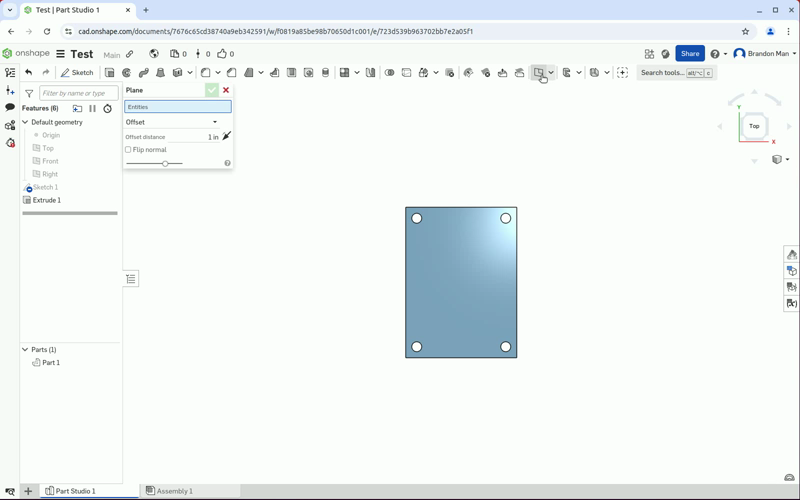
mouse_move(73, 150)
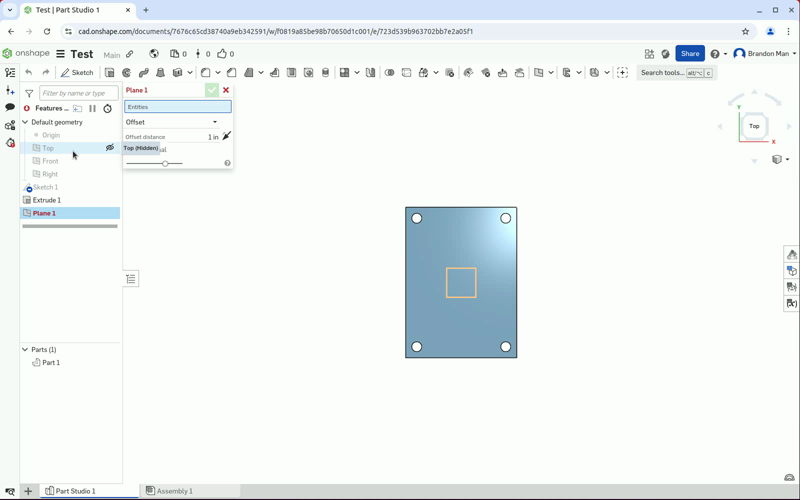
click(73, 150)
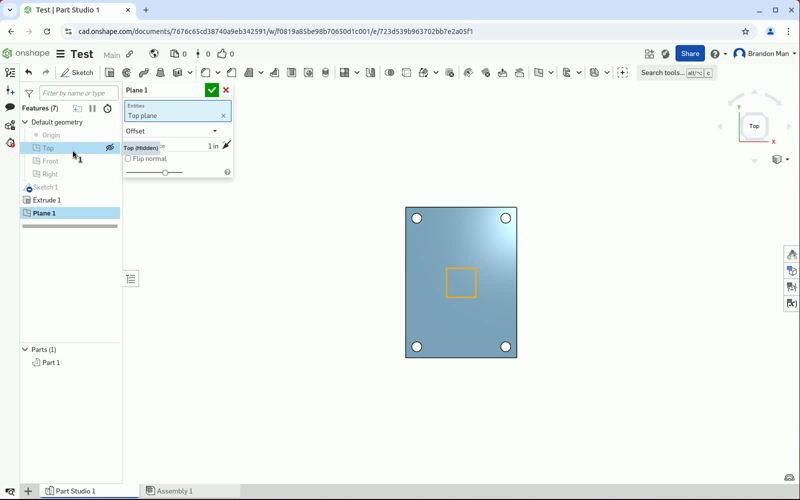
key(tab, 2)
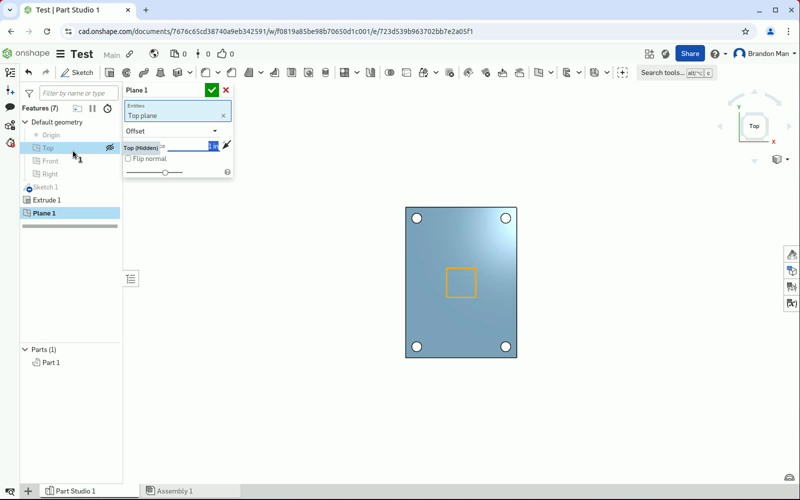
text(1.202)
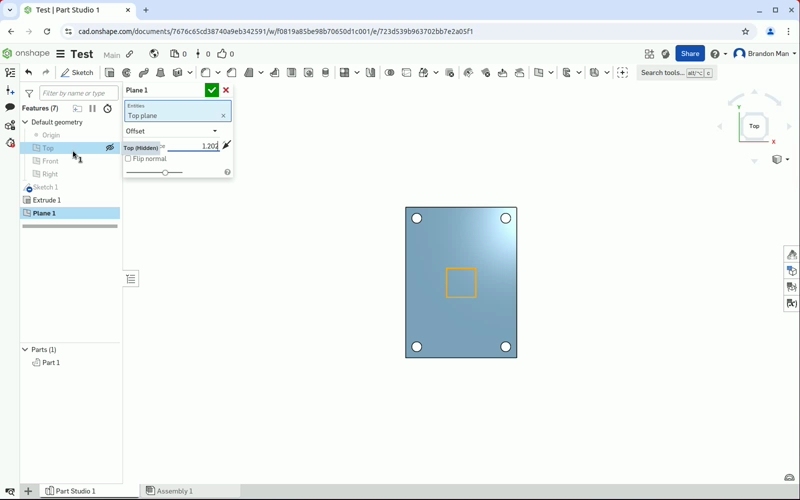
key(enter, 2)
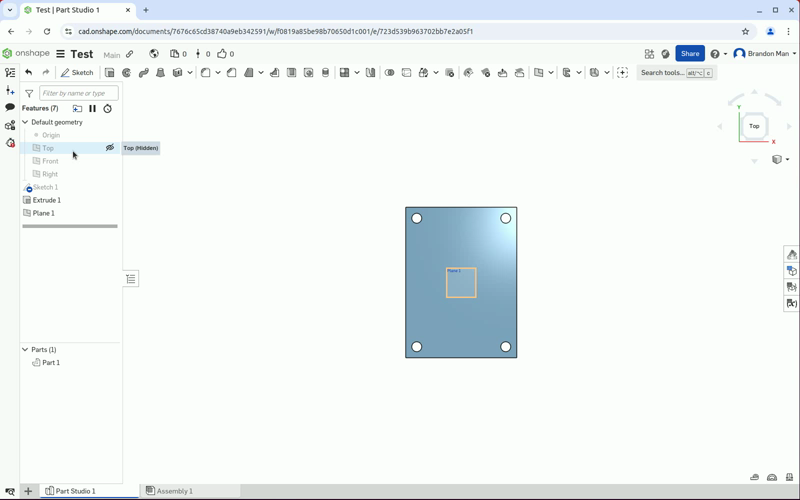
key(shift+s)
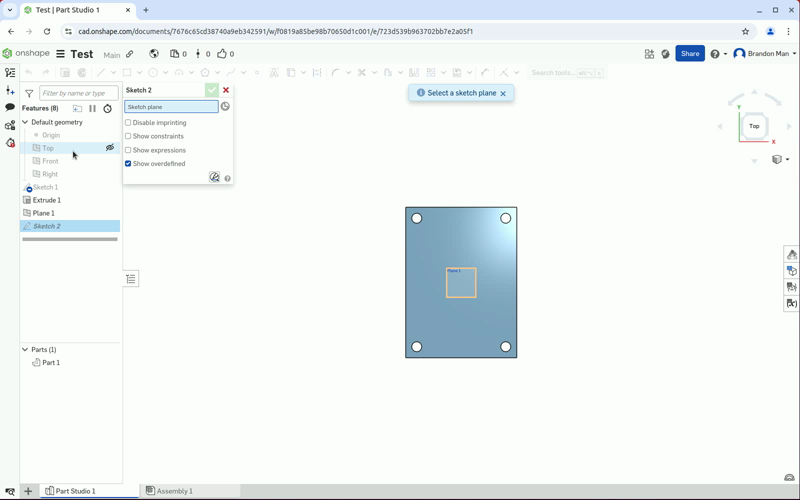
mouse_move(73, 215)
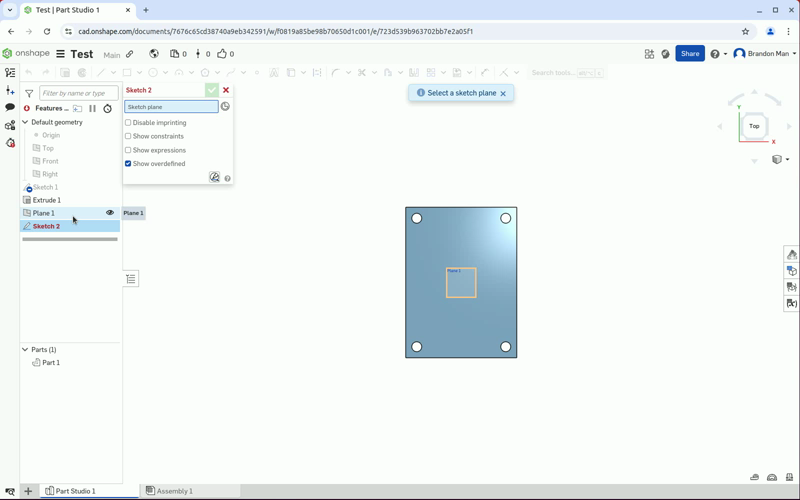
click(73, 215)
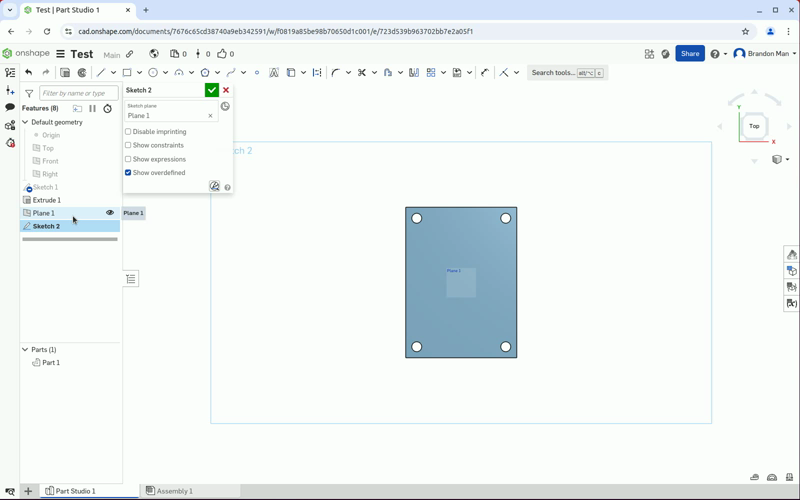
mouse_move(73, 352)
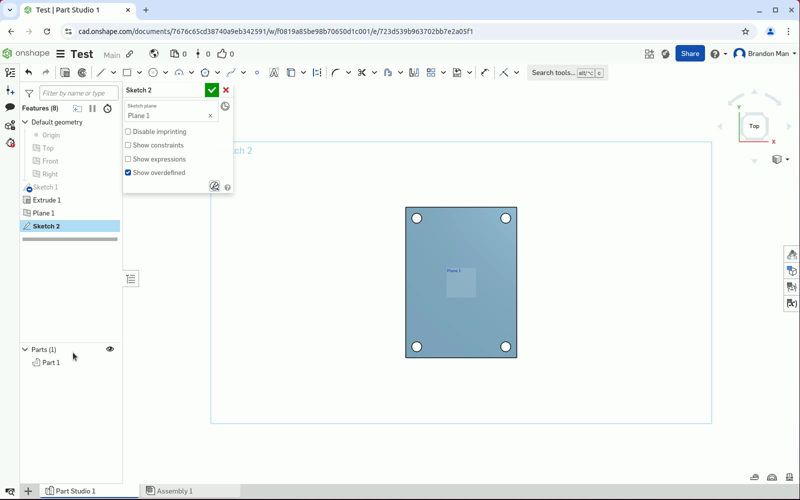
key(y)
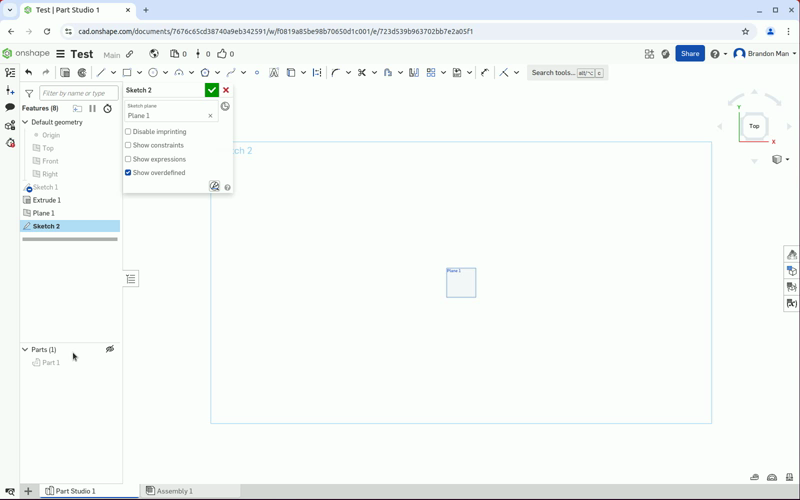
key(c)
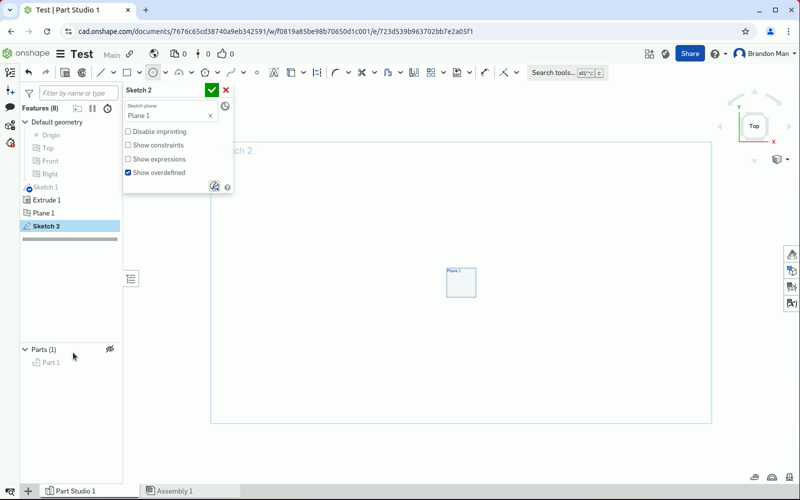
key_down(shift)
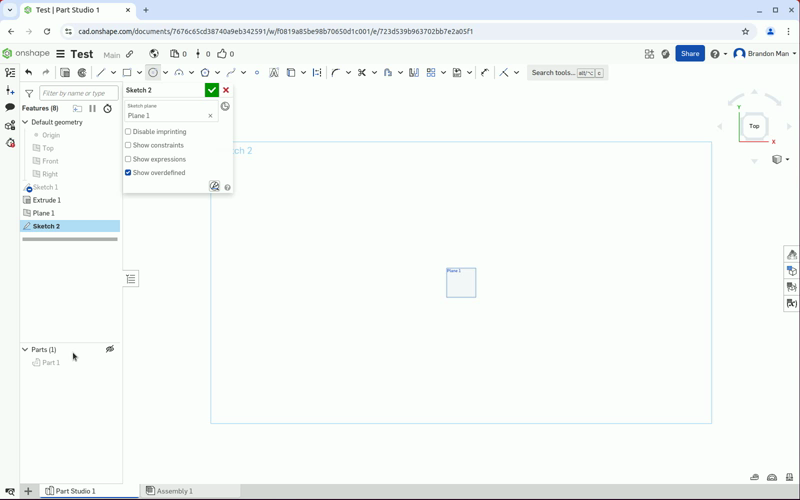
mouse_move(416, 219)
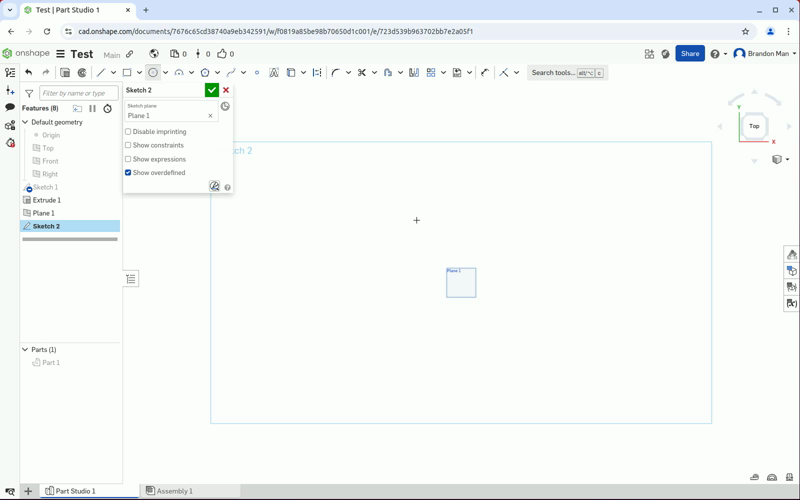
click(416, 219)
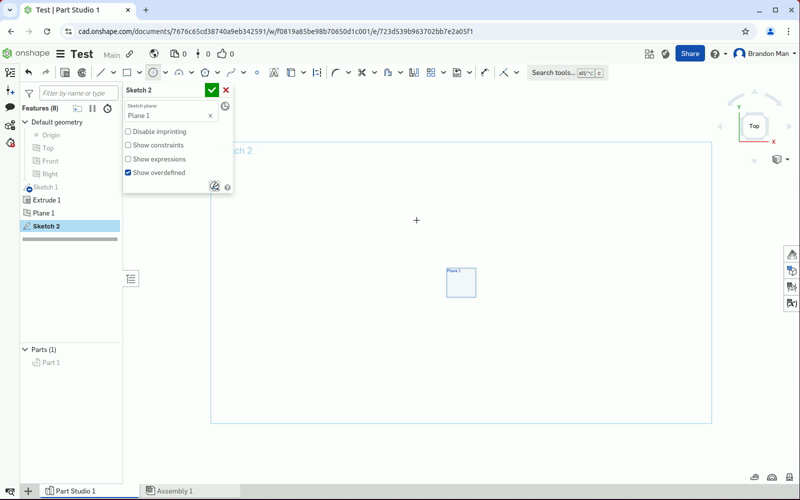
key_up(shift)
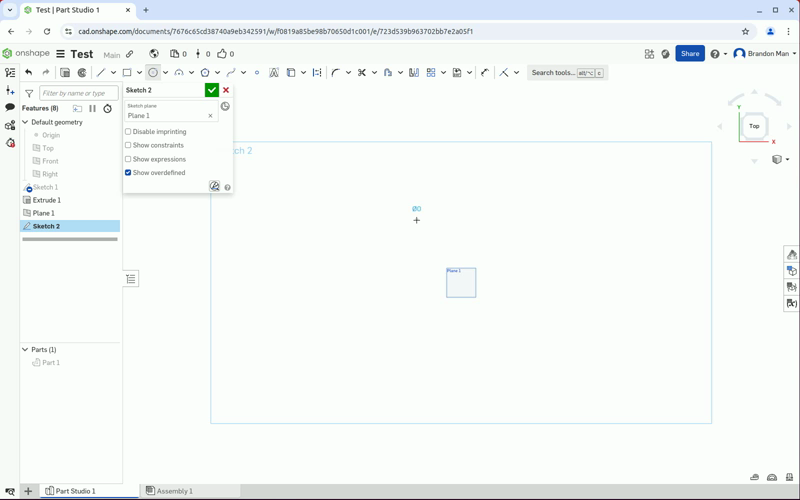
mouse_move(424, 219)
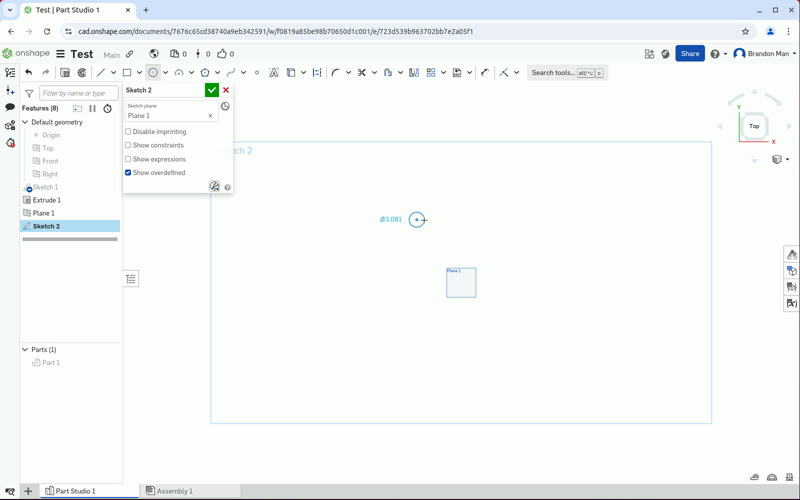
click(424, 219)
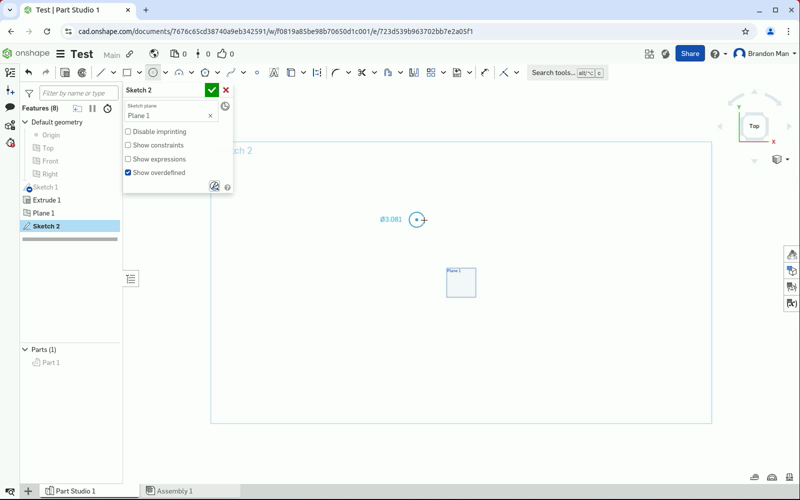
key(esc)
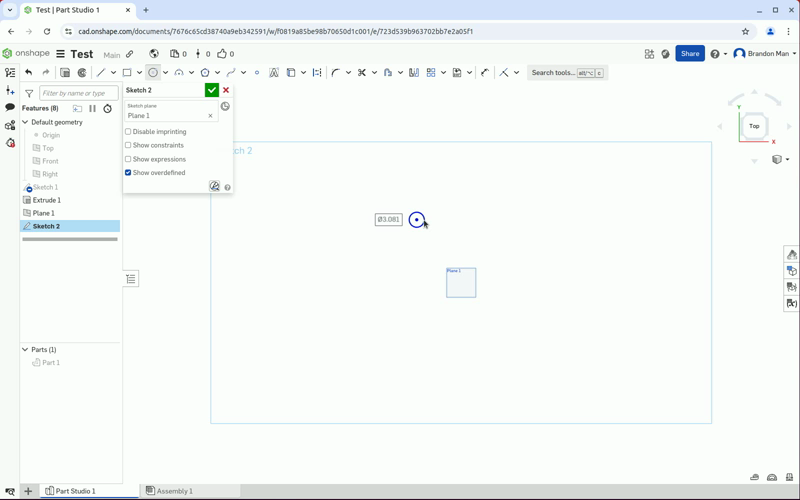
key(c)
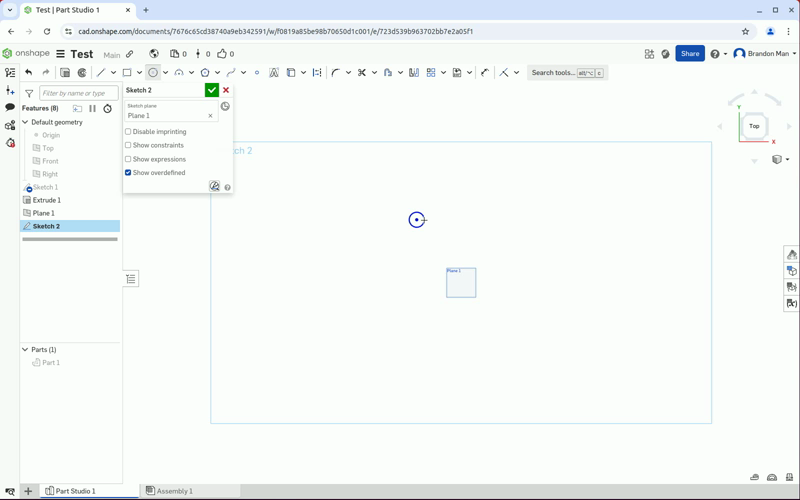
key_down(shift)
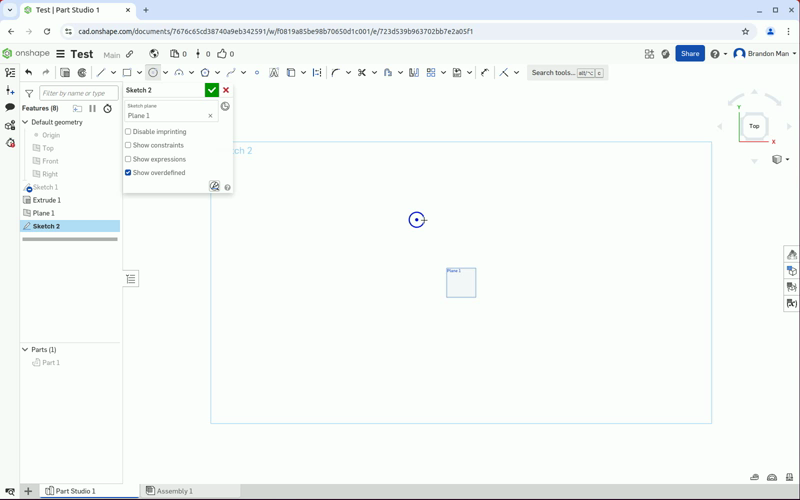
mouse_move(416, 219)
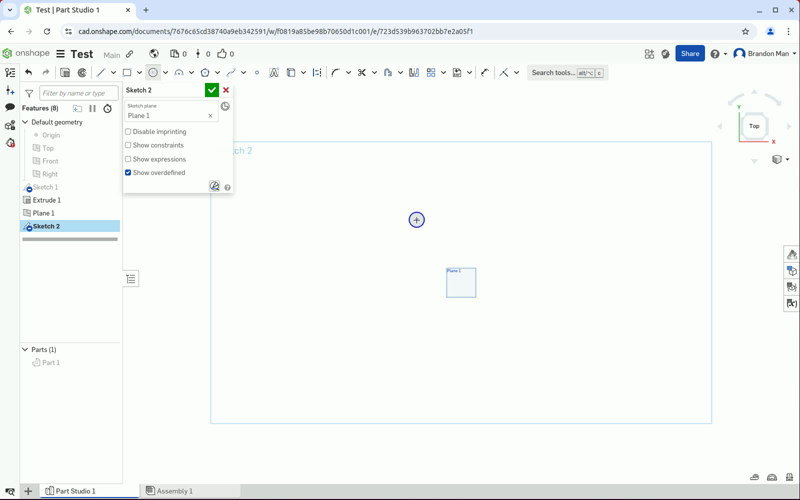
click(416, 219)
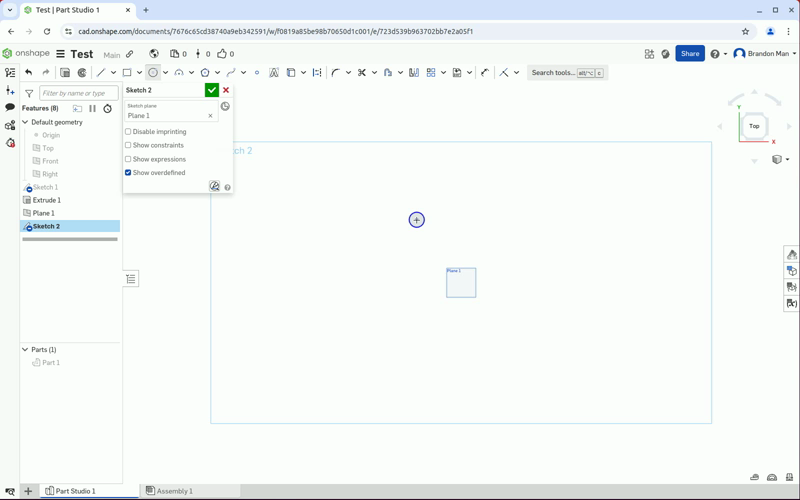
key_up(shift)
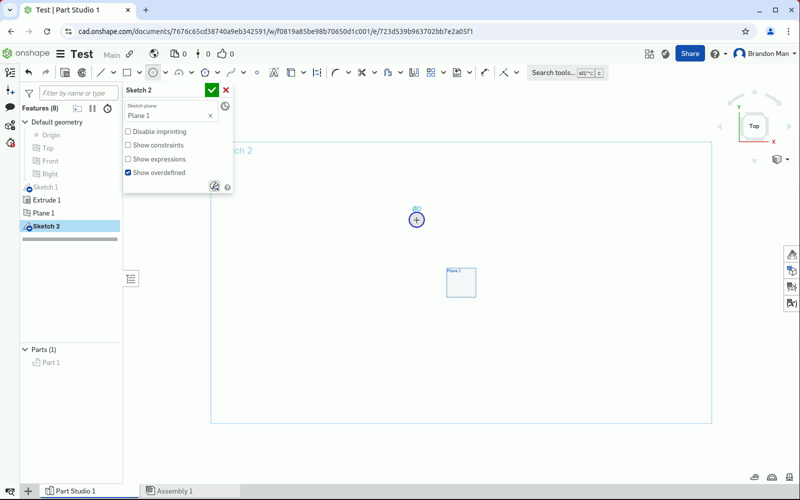
mouse_move(421, 219)
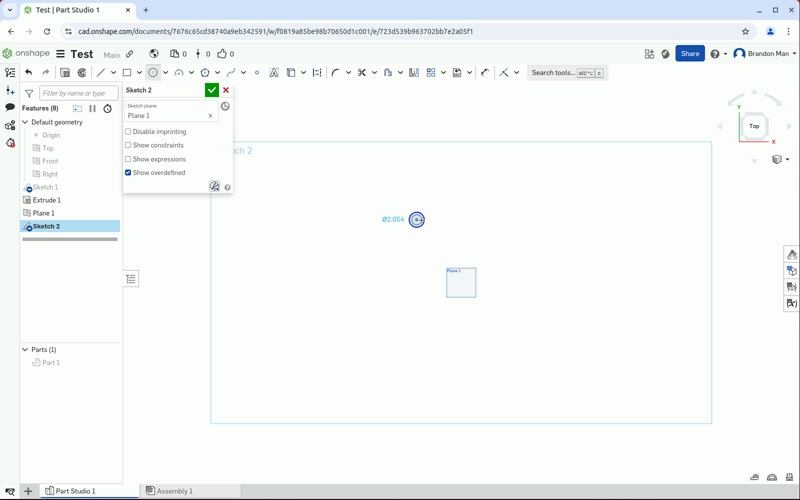
scroll(6)
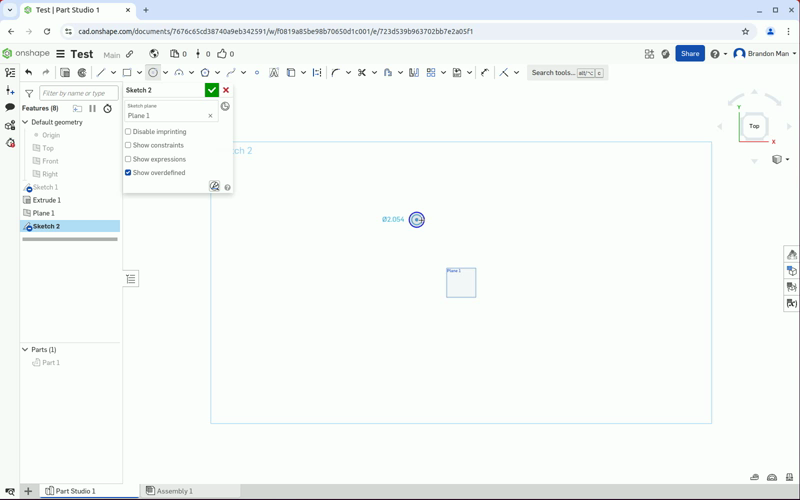
scroll(6)
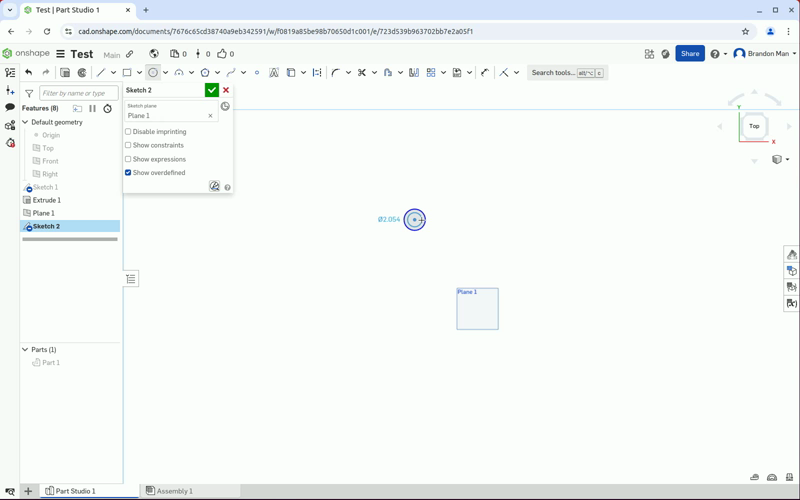
scroll(6)
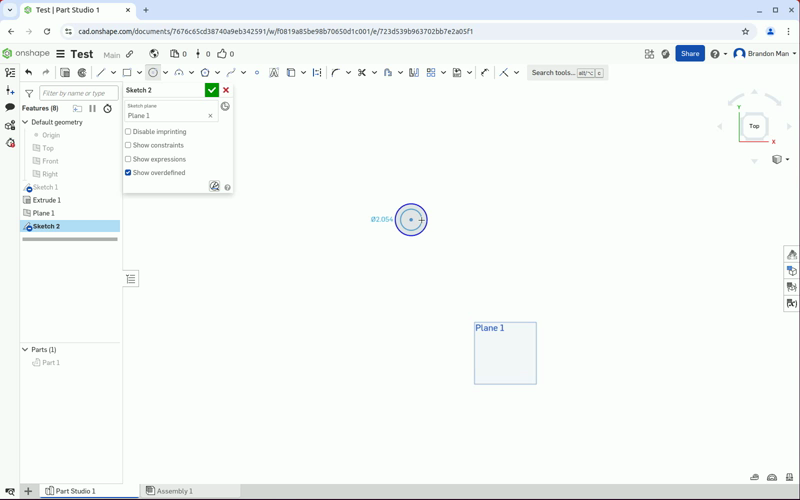
scroll(6)
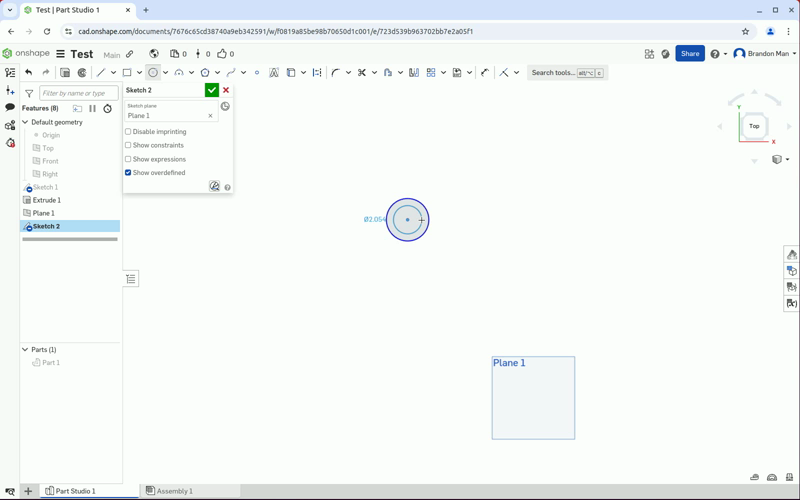
scroll(6)
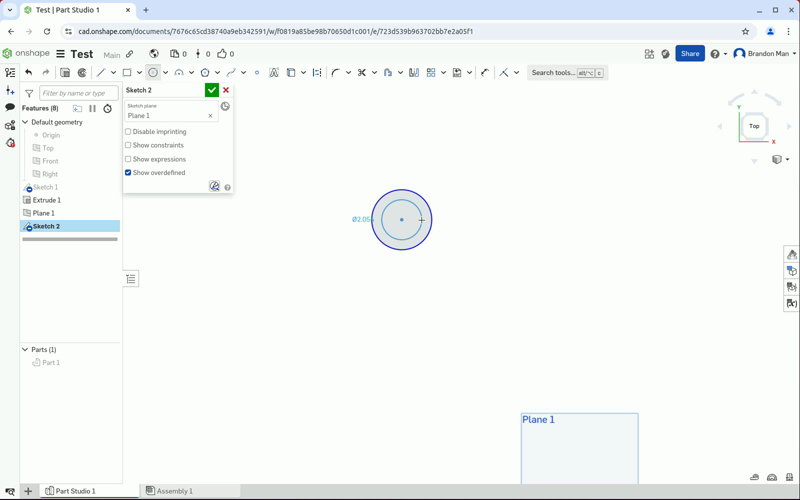
scroll(6)
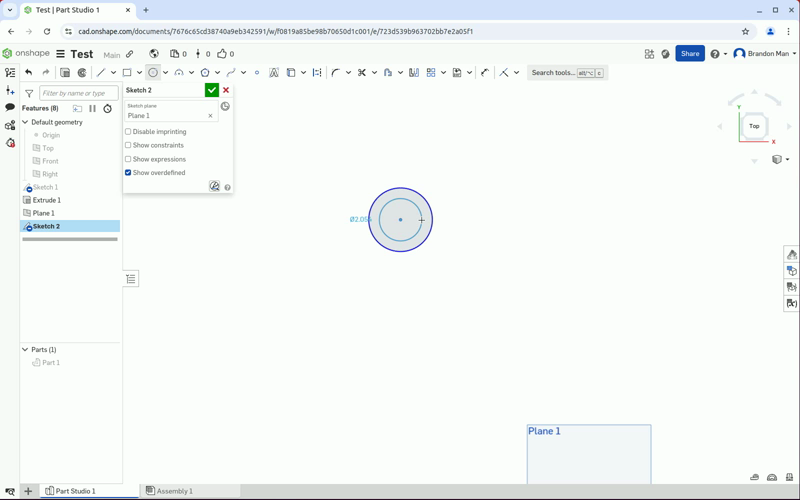
scroll(6)
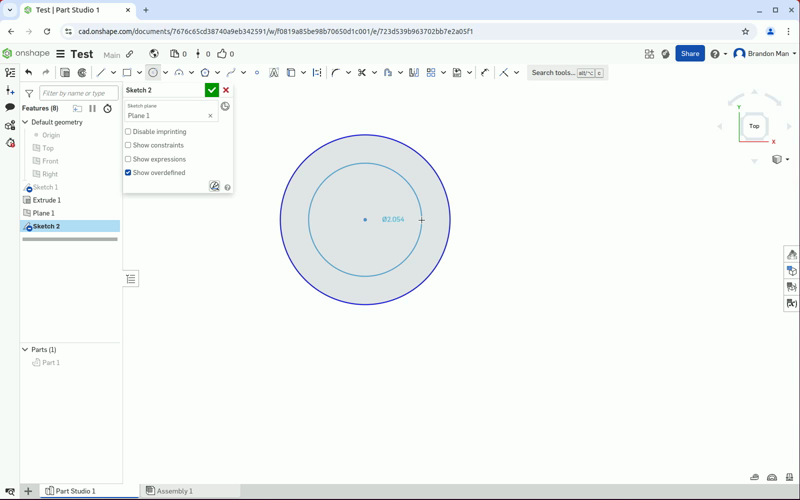
click(421, 219)
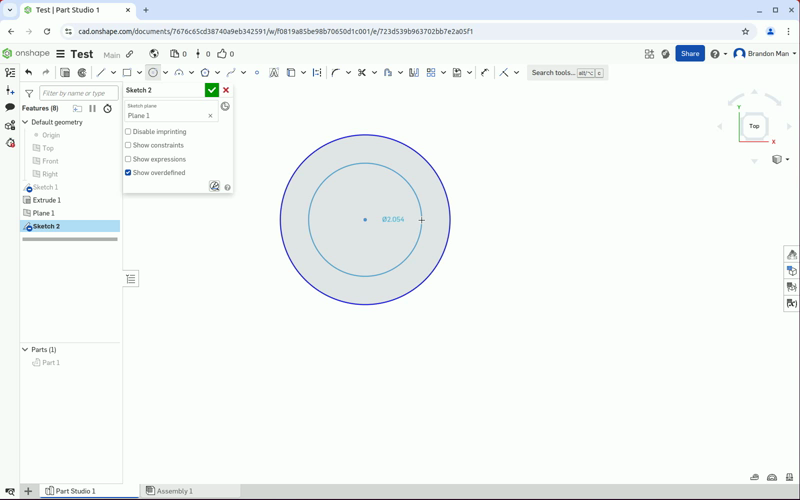
scroll(-6)
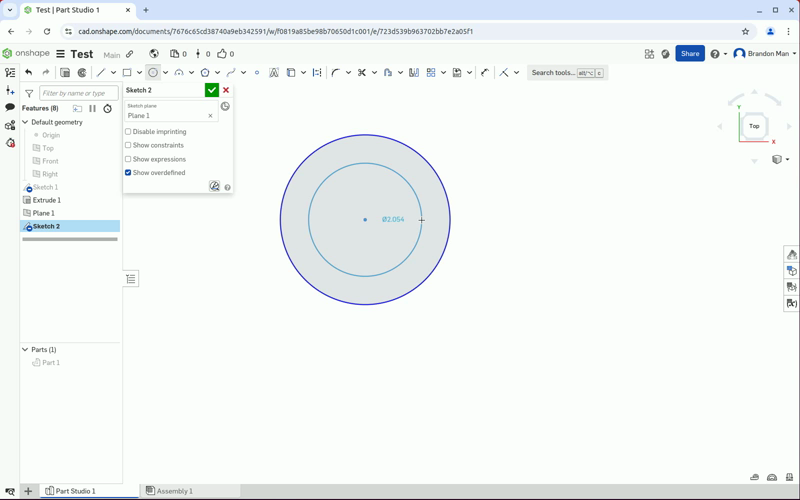
scroll(-6)
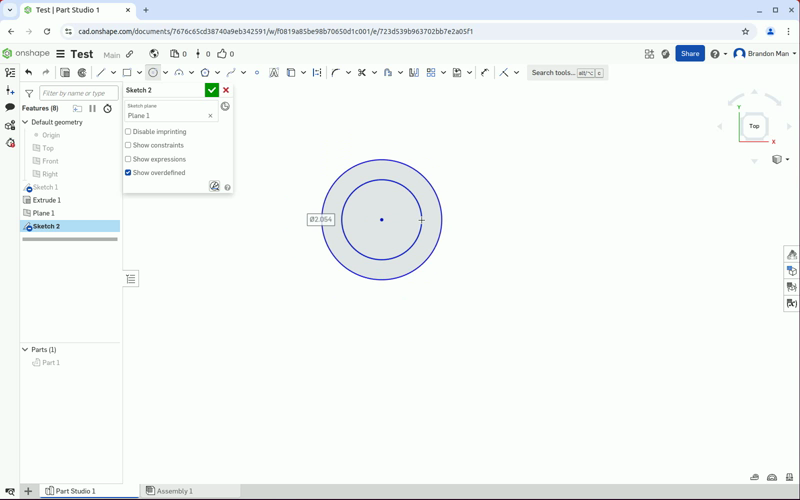
scroll(-6)
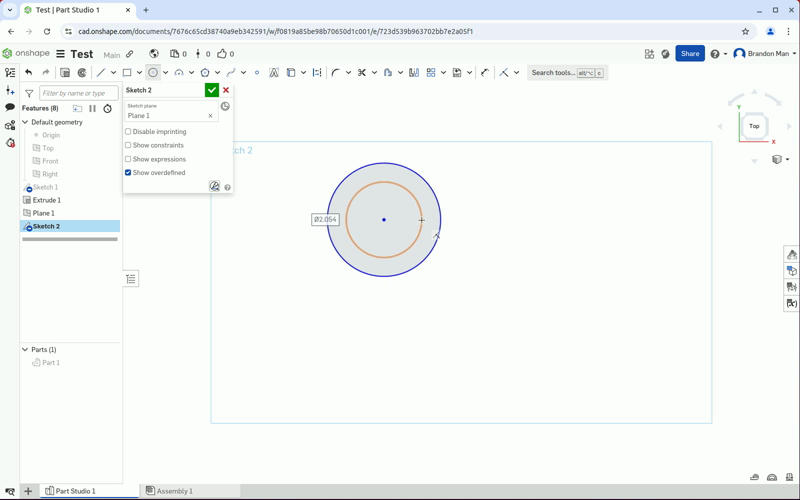
scroll(-6)
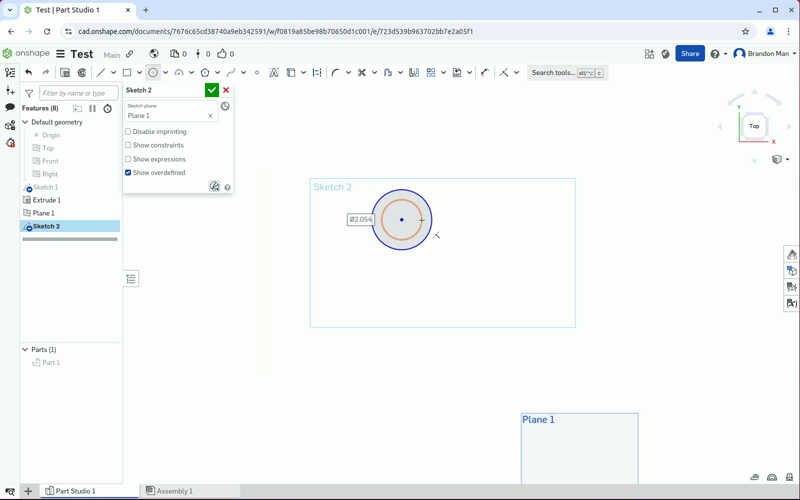
scroll(-6)
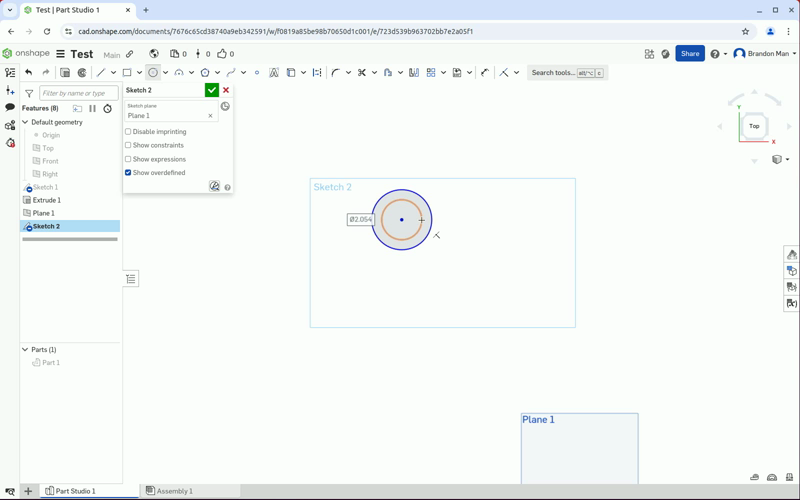
scroll(-6)
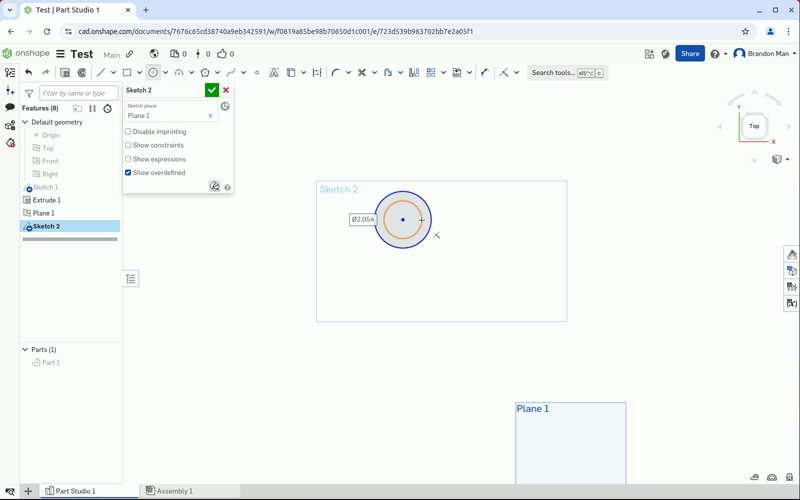
scroll(-6)
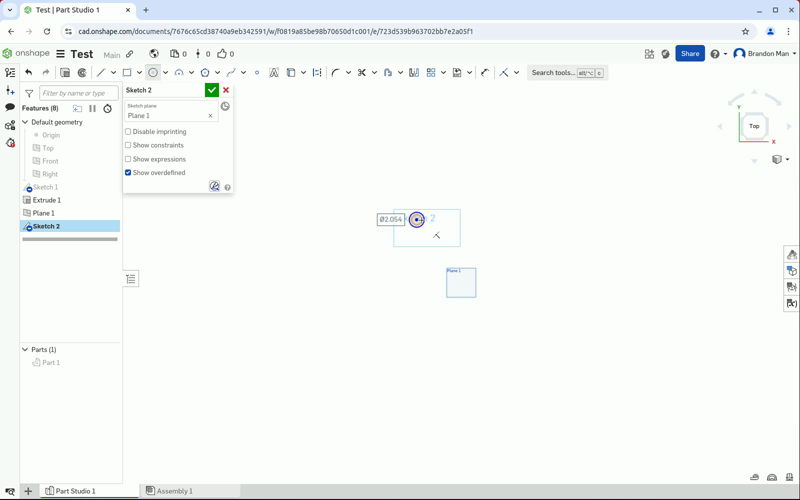
key(esc)
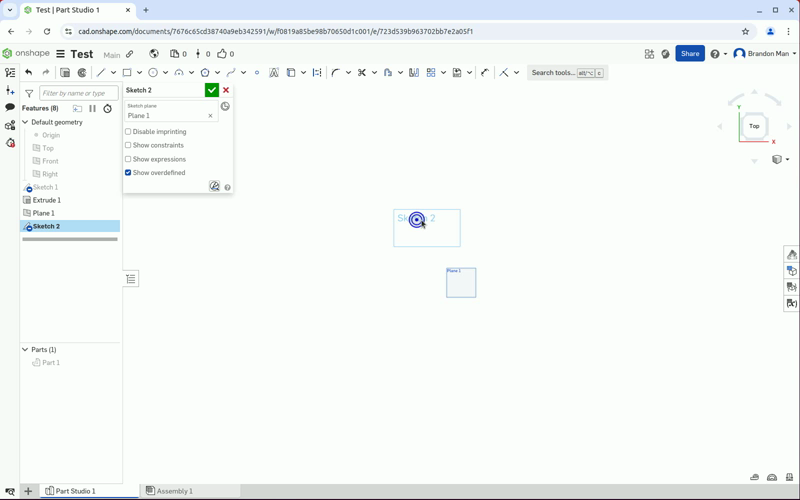
mouse_move(416, 226)
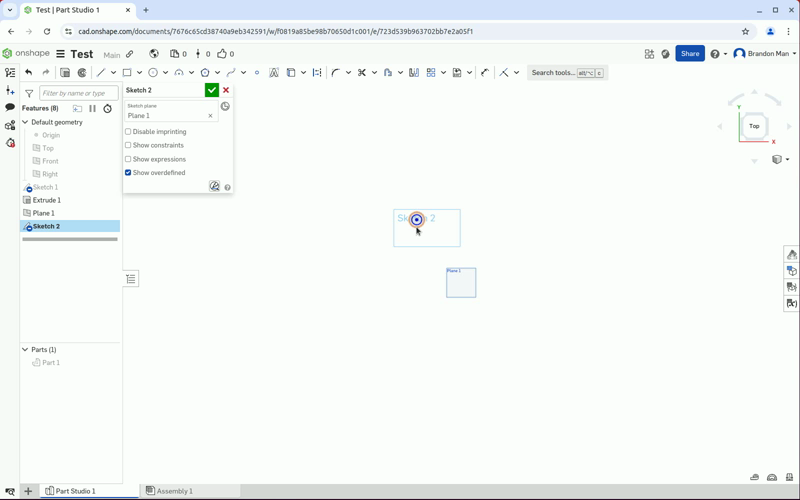
scroll(6)
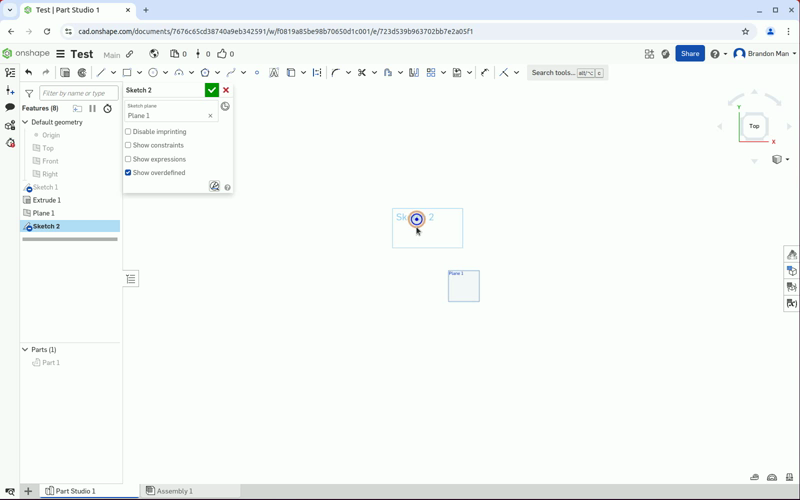
scroll(6)
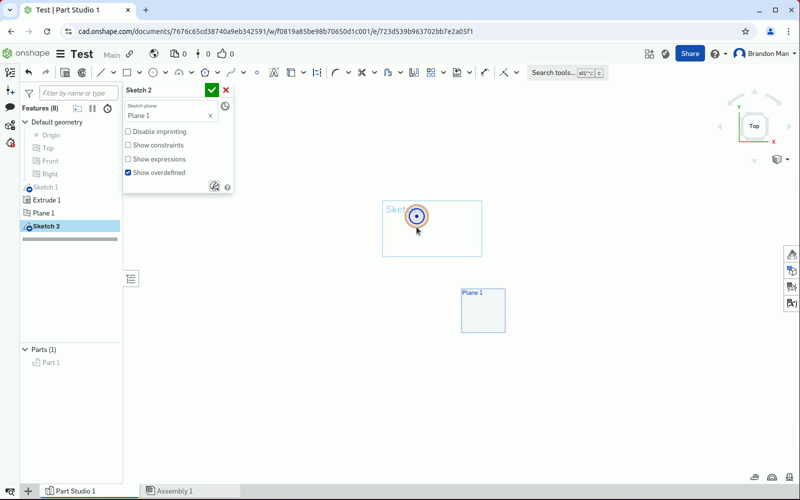
scroll(6)
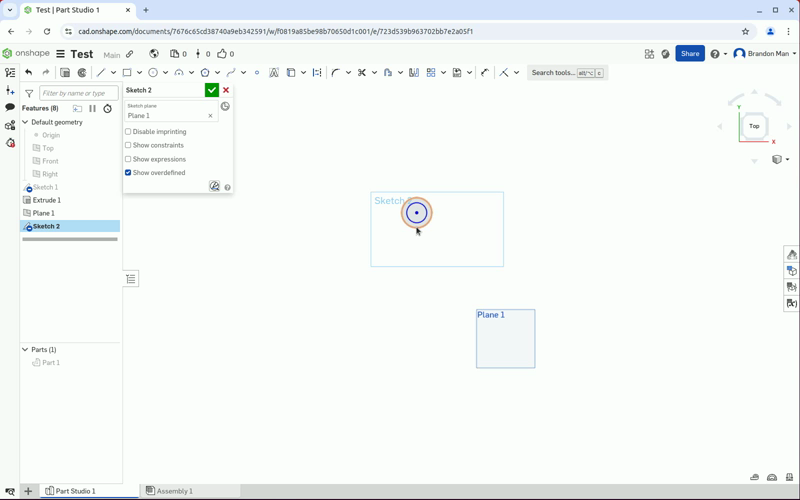
scroll(6)
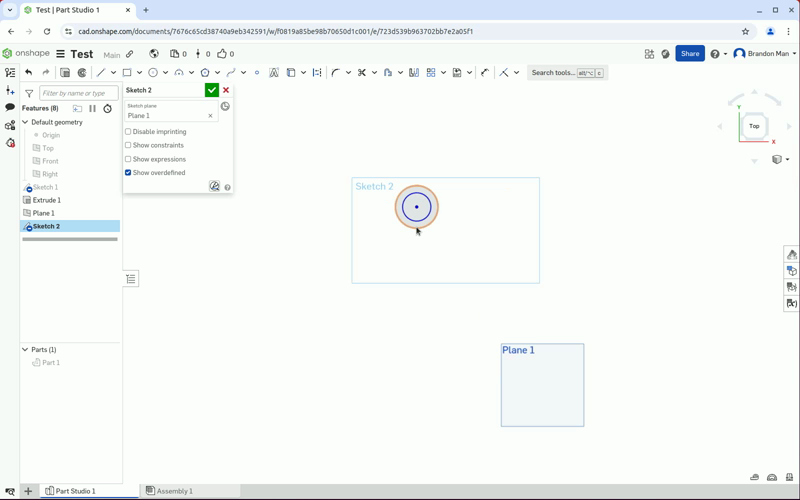
scroll(6)
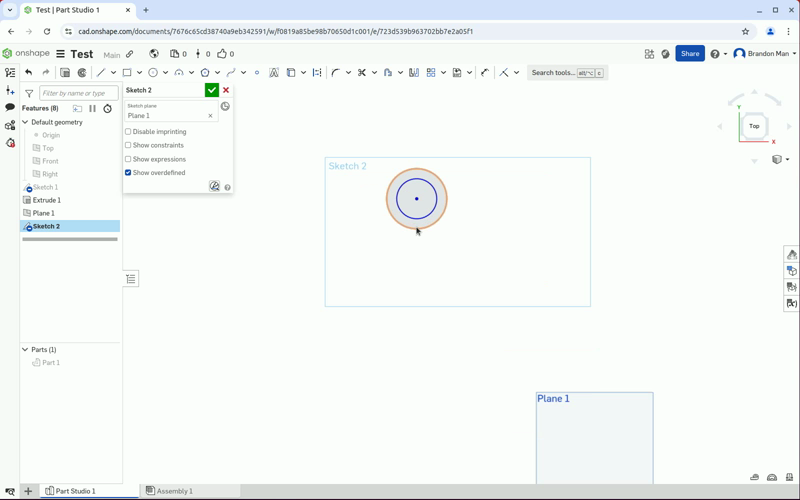
scroll(6)
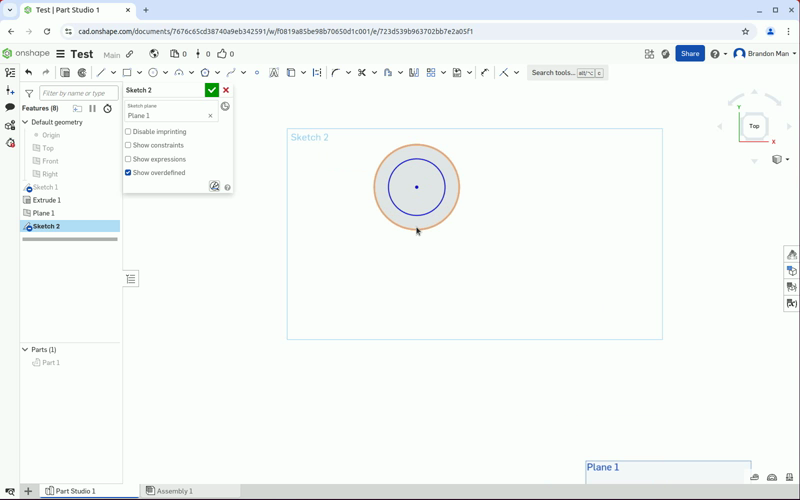
scroll(6)
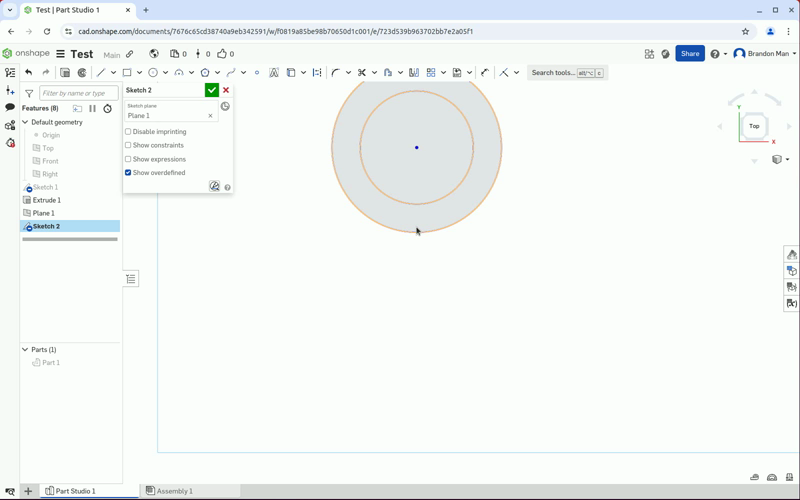
click(416, 226)
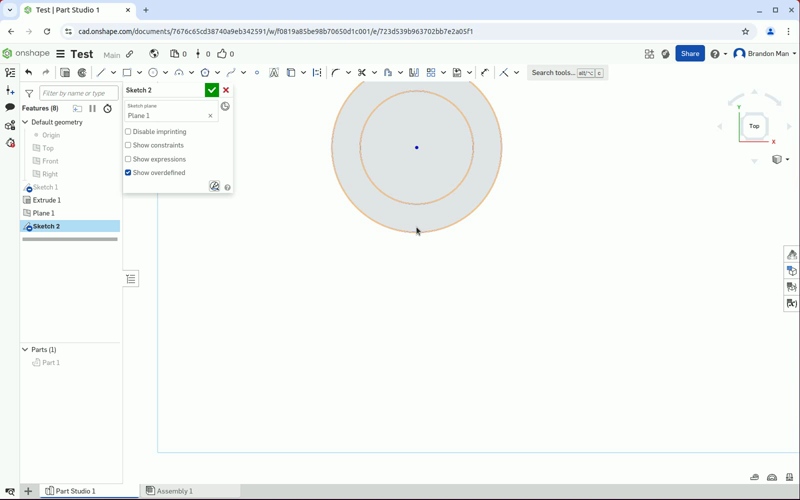
scroll(-6)
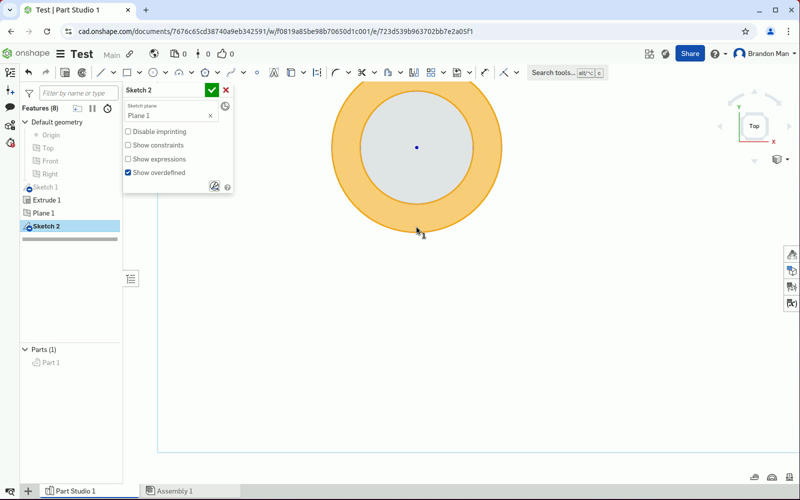
scroll(-6)
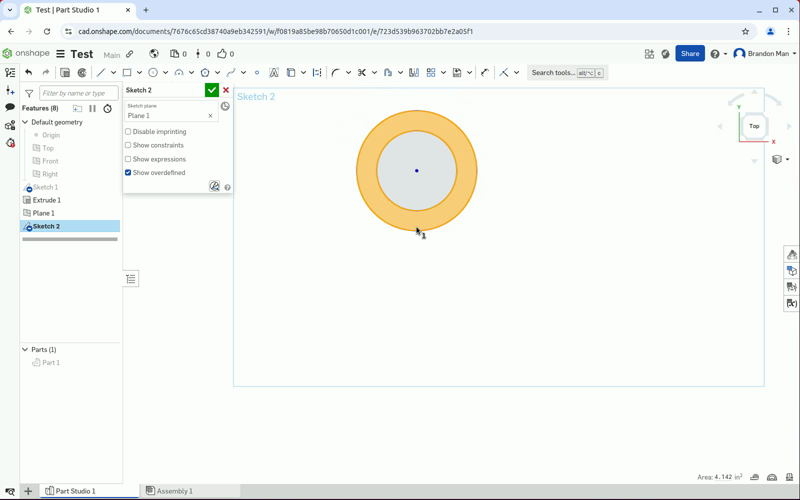
scroll(-6)
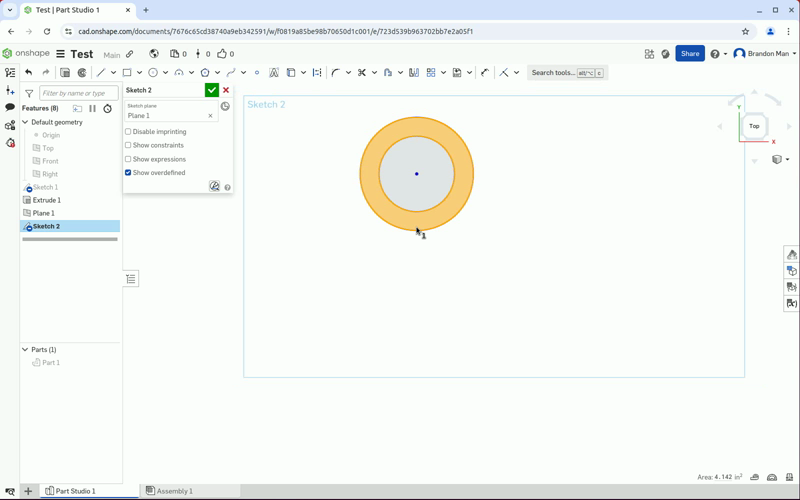
scroll(-6)
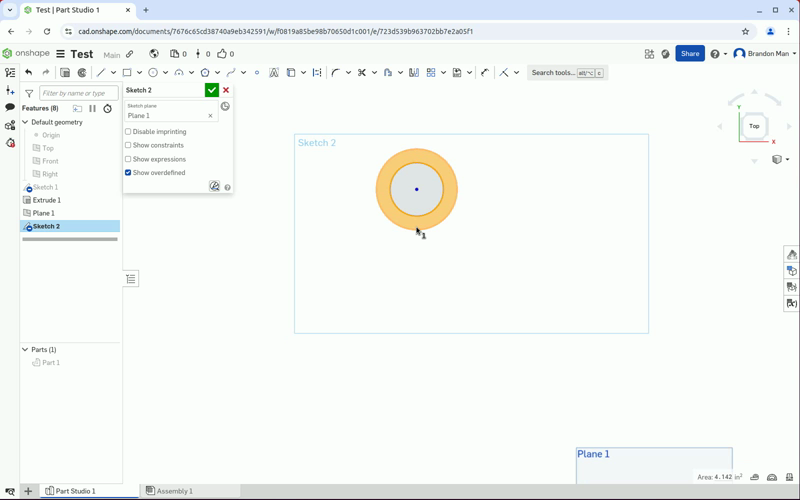
scroll(-6)
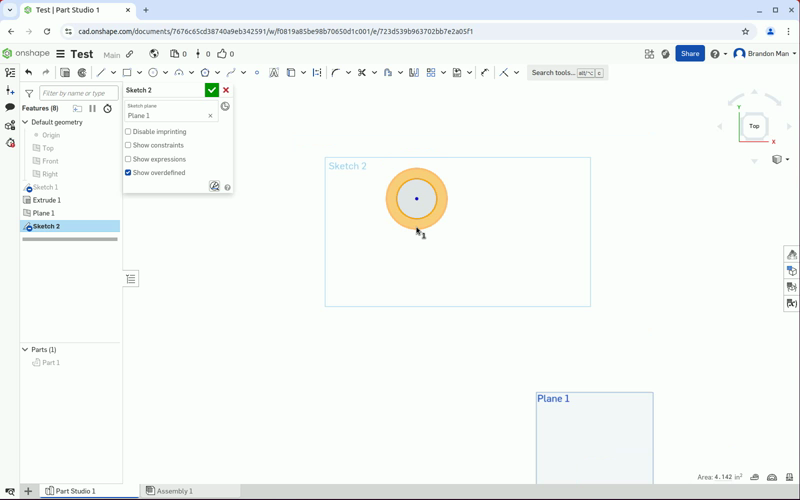
scroll(-6)
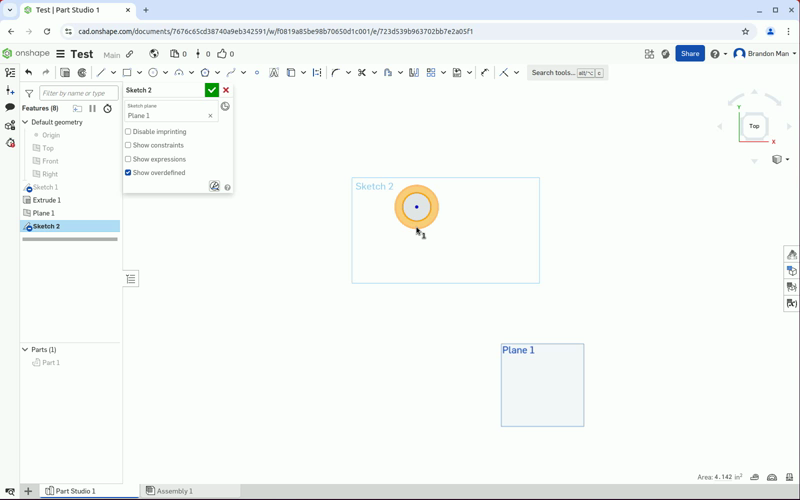
scroll(-6)
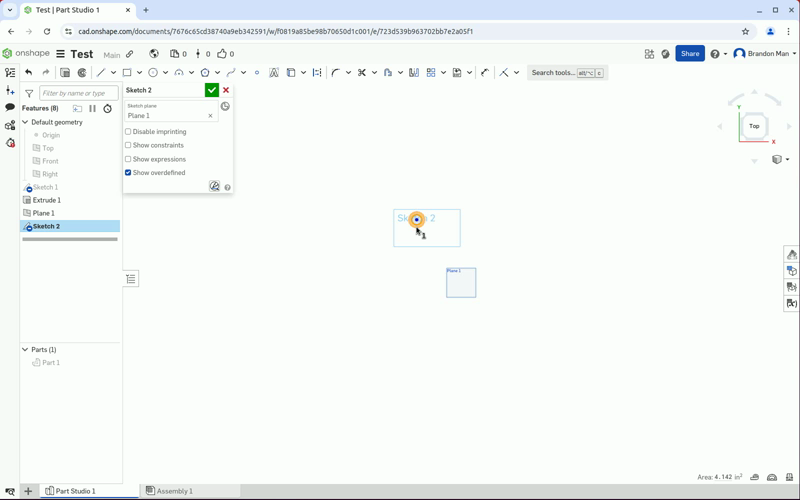
mouse_move(73, 352)
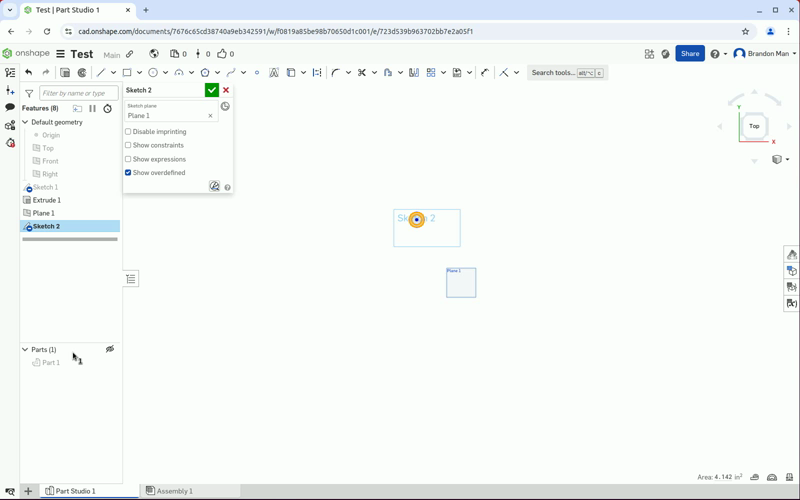
key(shift+y)
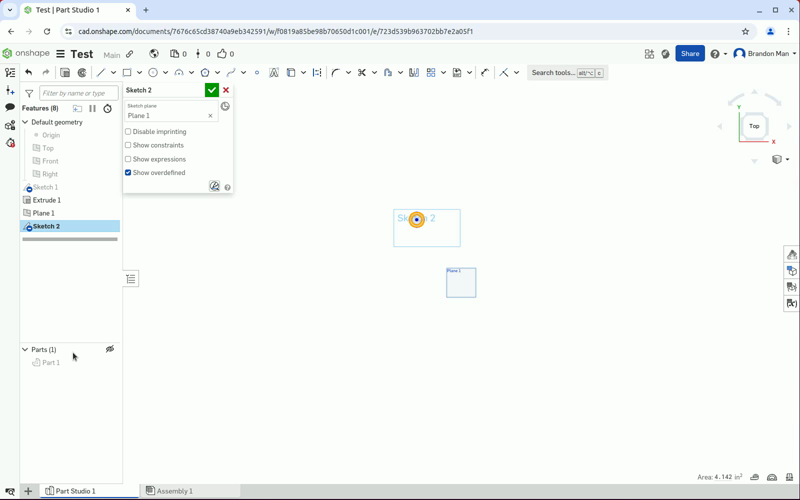
key(shift+e)
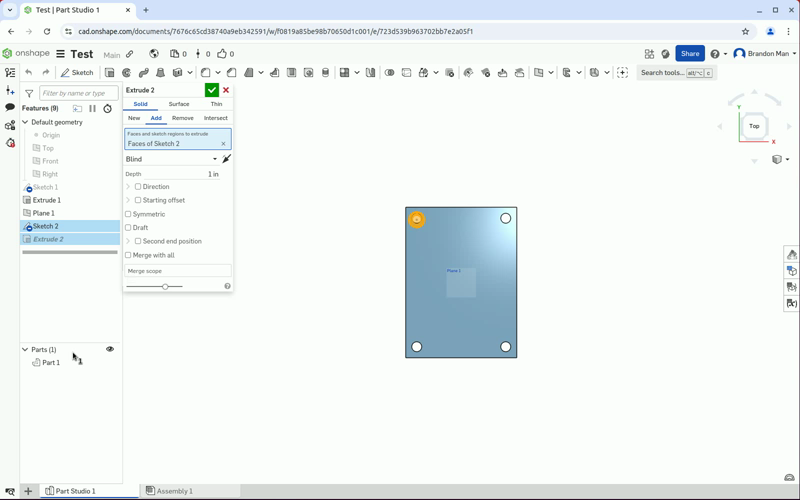
mouse_move(143, 106)
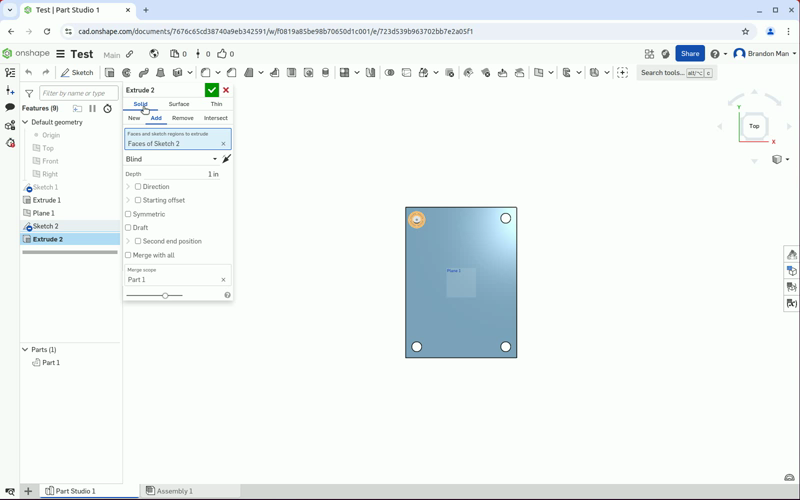
click(143, 106)
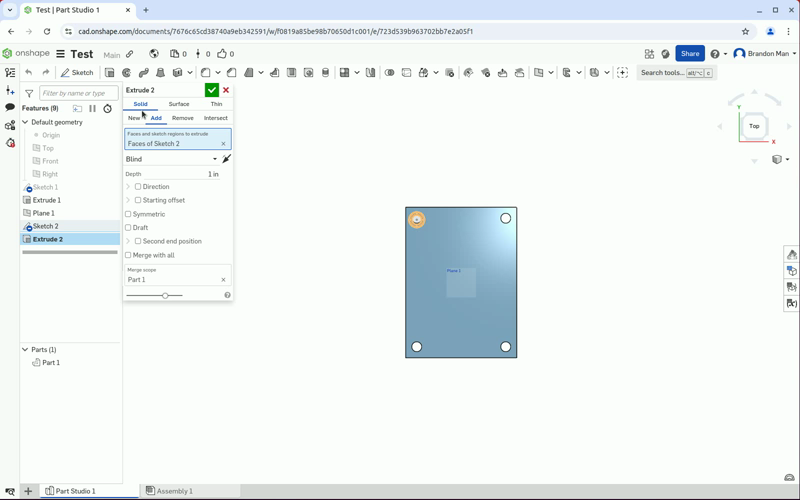
mouse_move(137, 120)
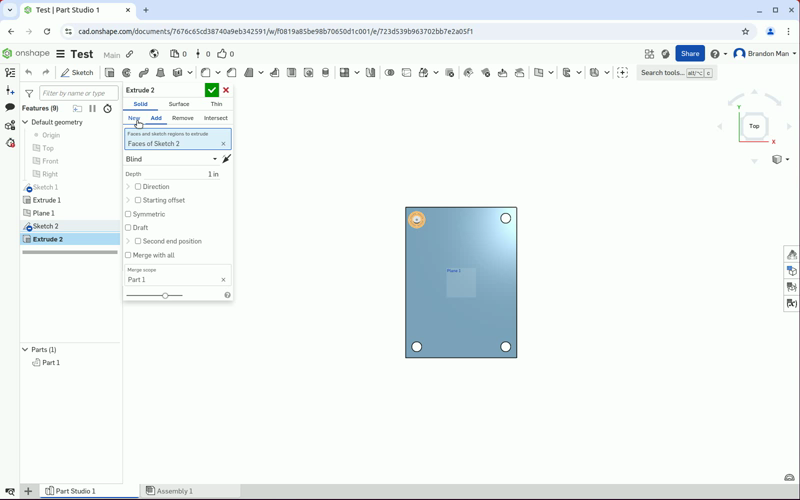
click(137, 120)
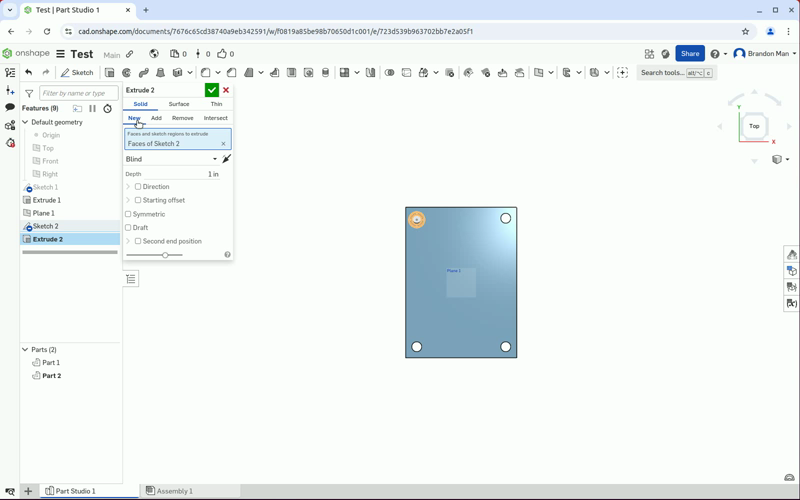
key(tab, 4)
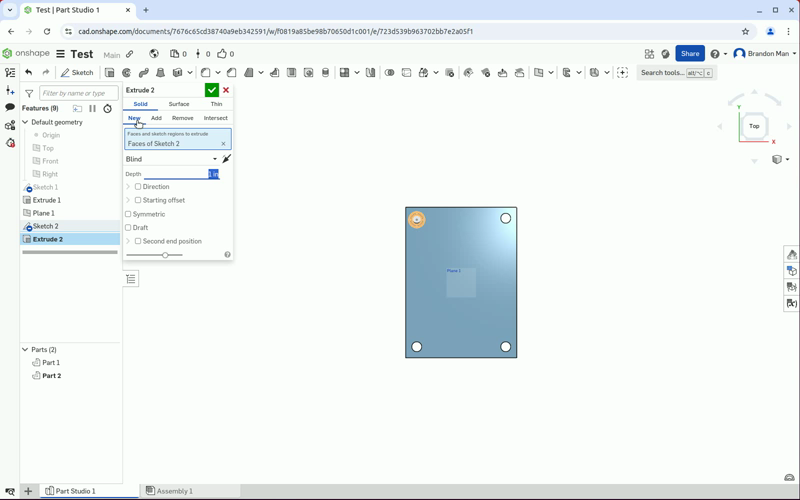
text(21.905)
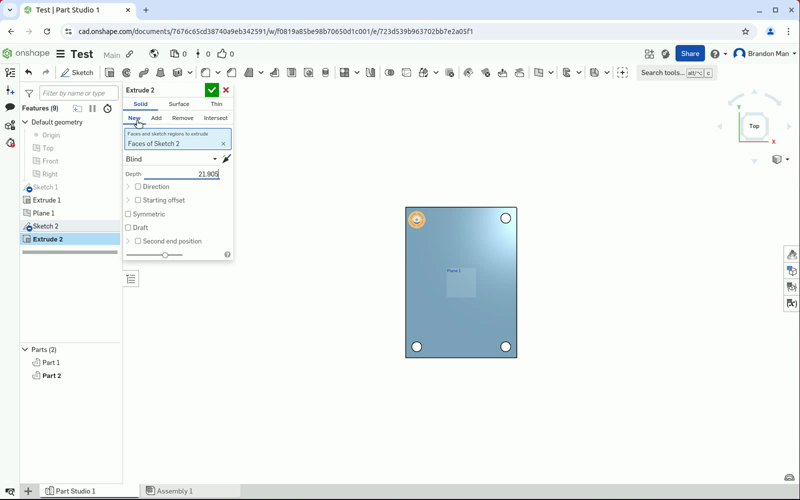
key(enter)
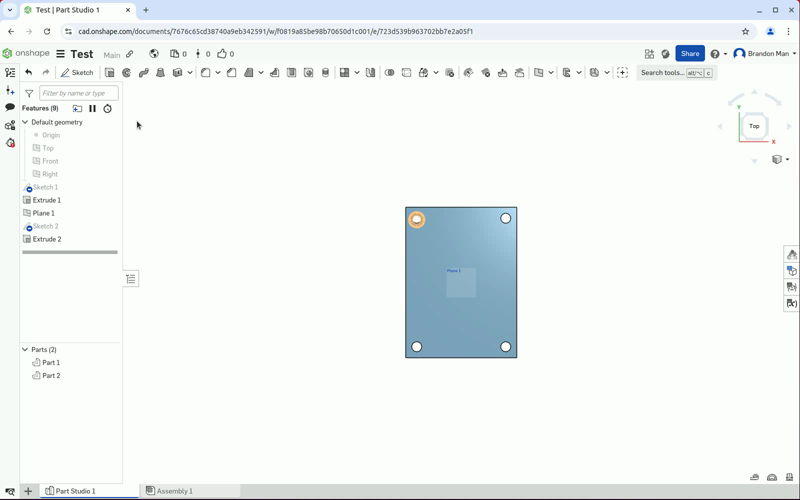
key(shift+h)
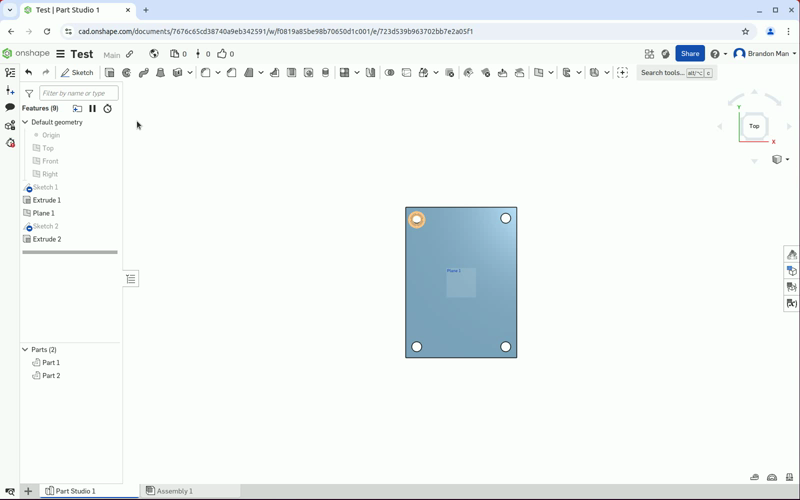
key(shift+h)
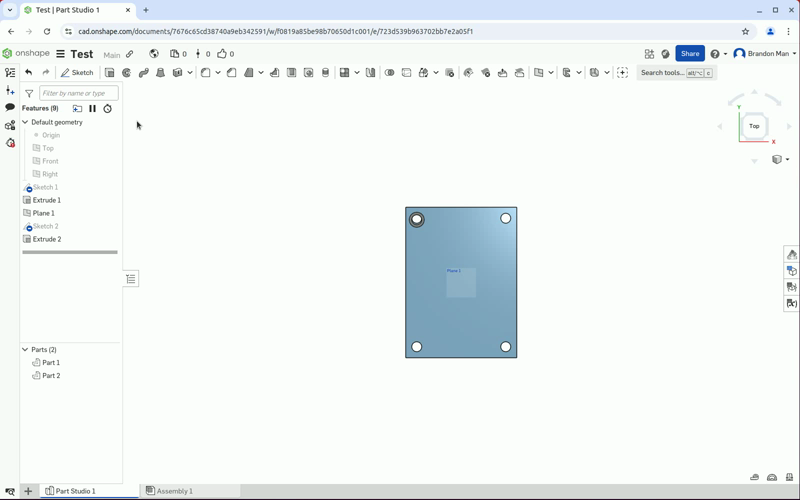
mouse_move(73, 189)
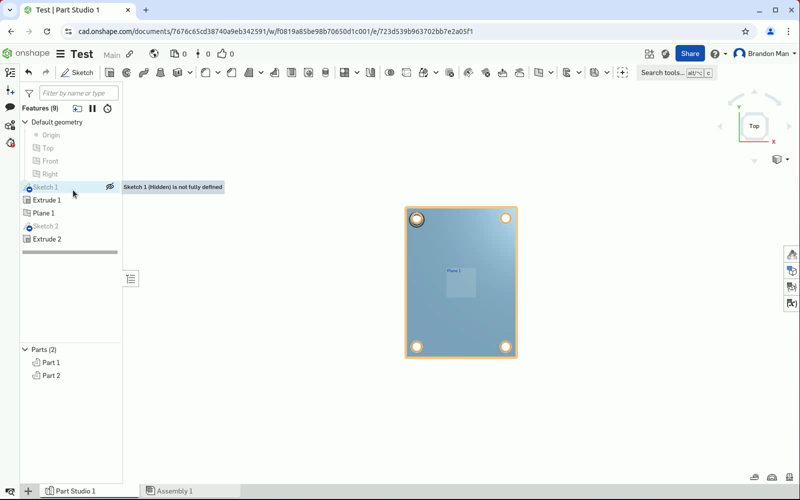
click(73, 189)
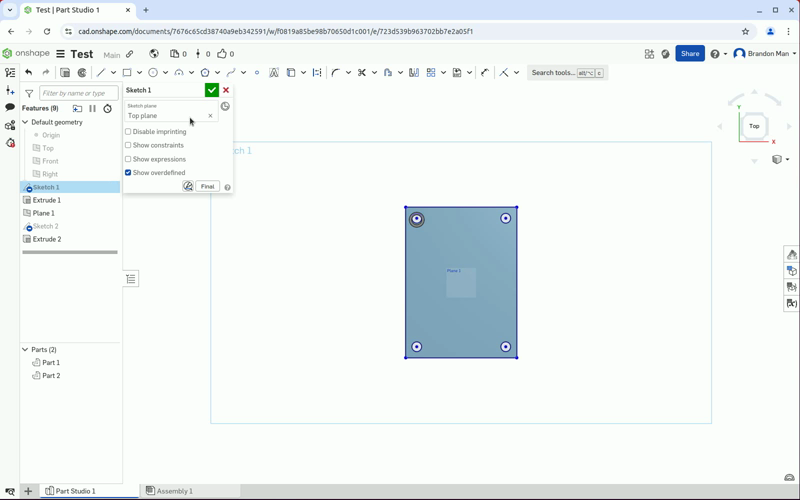
mouse_move(229, 92)
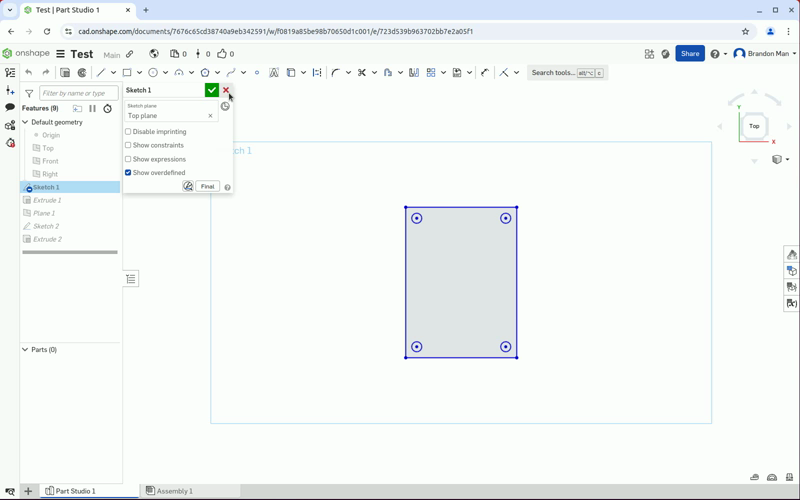
click(229, 92)
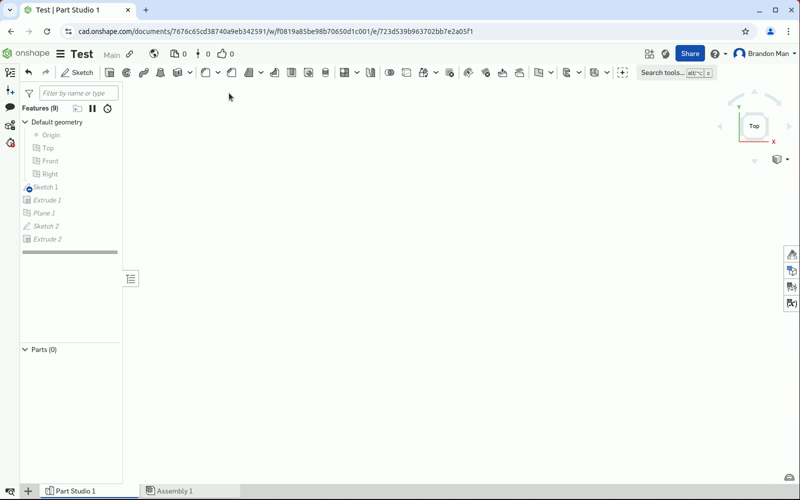
key(shift+s)
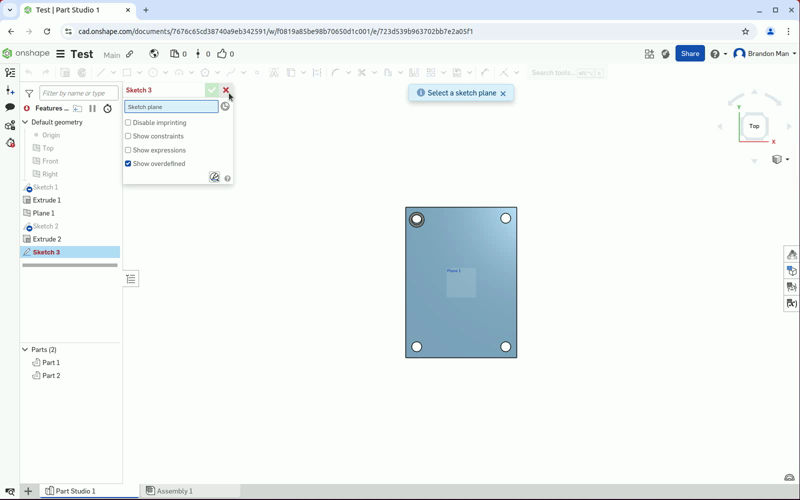
mouse_move(73, 215)
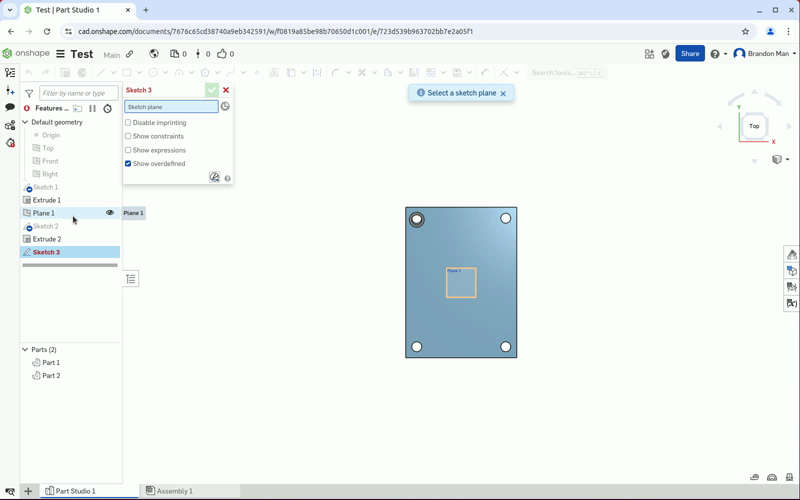
click(73, 215)
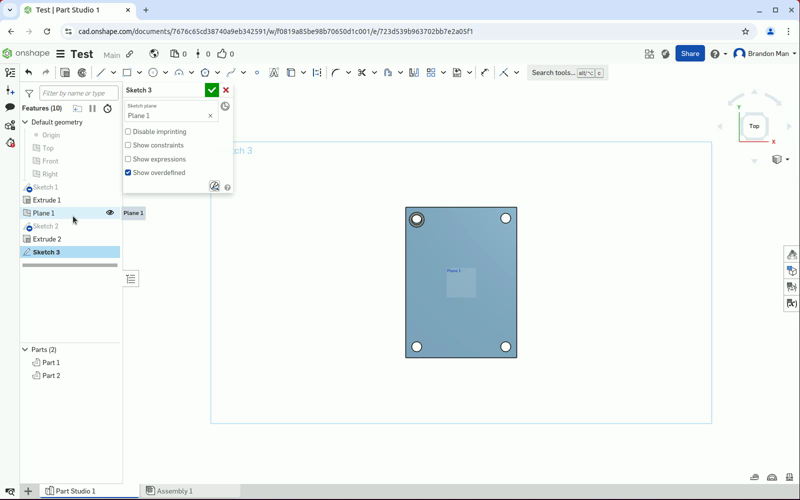
mouse_move(73, 352)
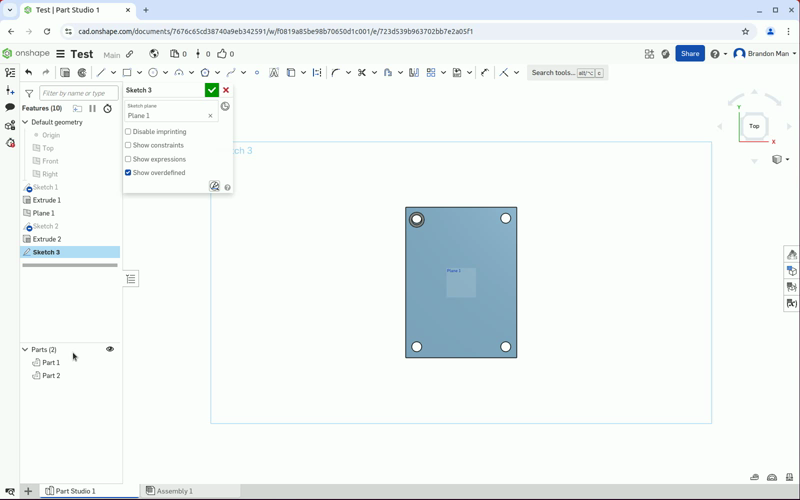
key(y)
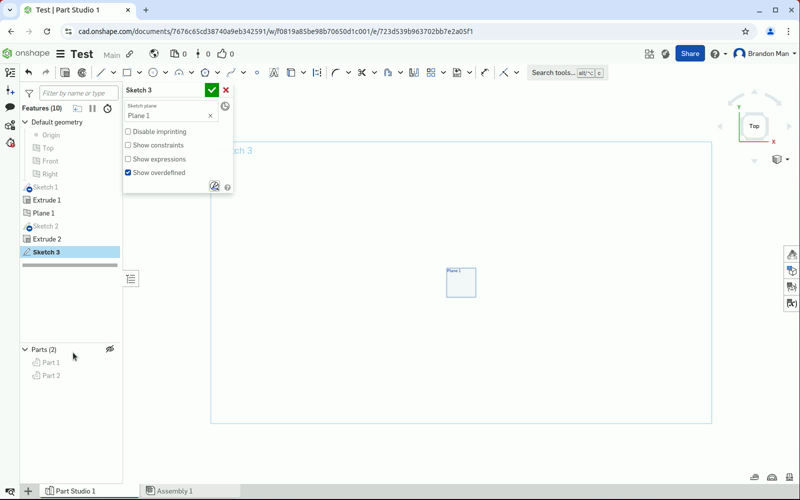
key(c)
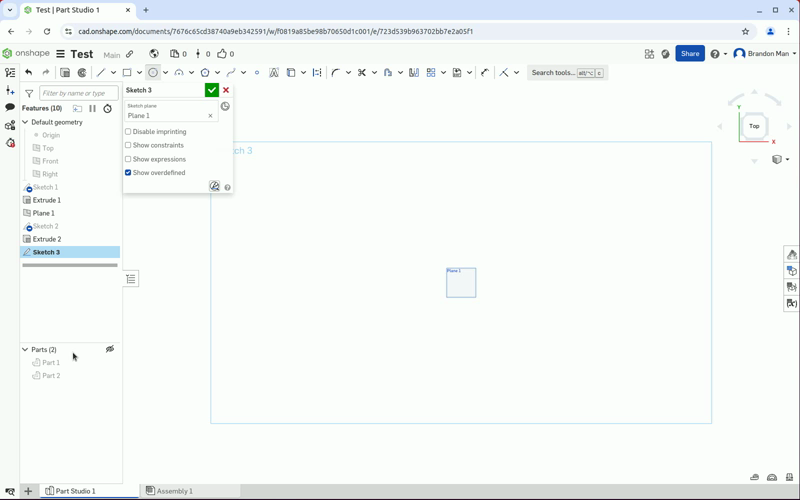
key_down(shift)
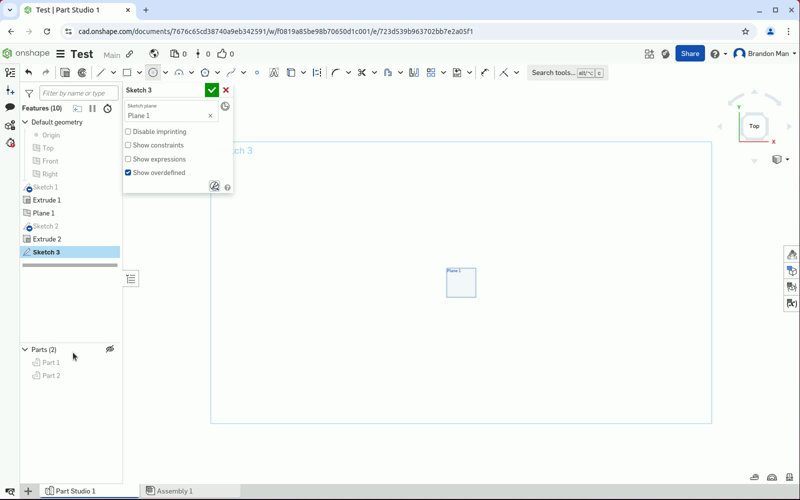
mouse_move(504, 219)
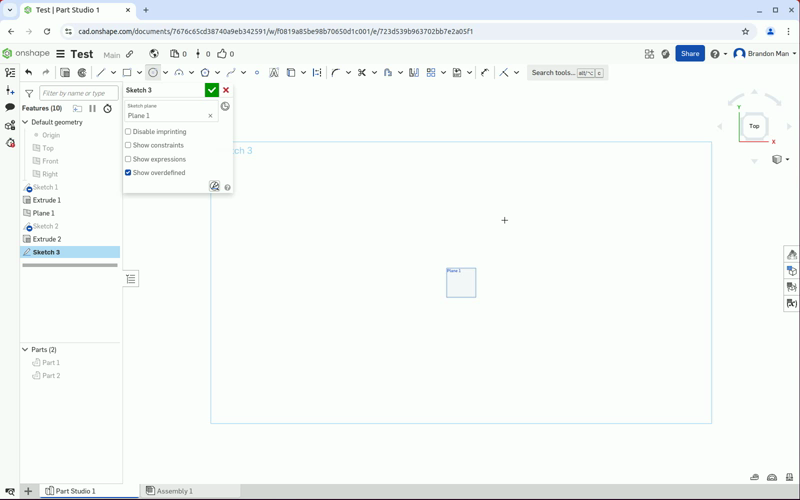
click(504, 219)
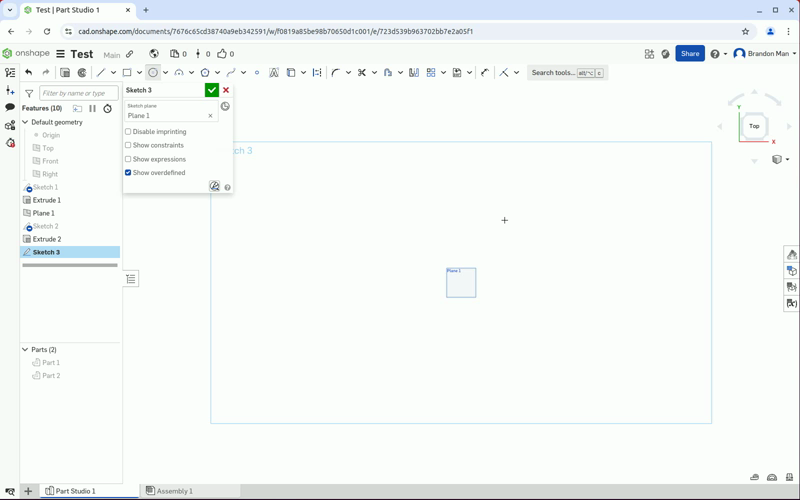
key_up(shift)
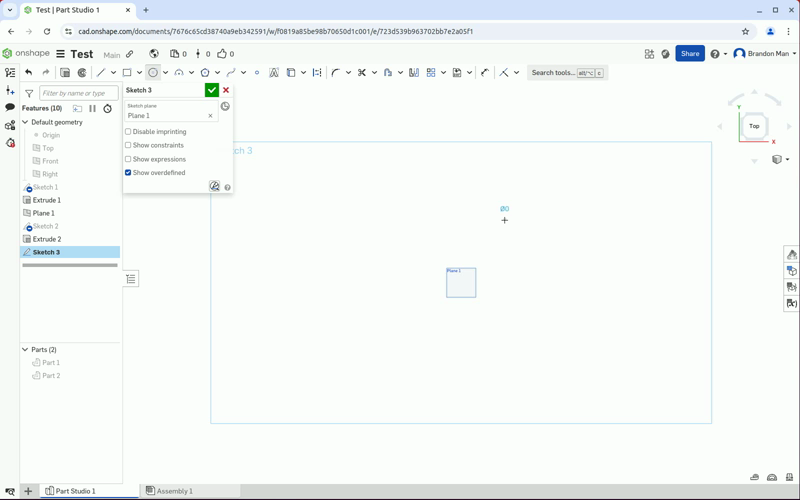
mouse_move(512, 219)
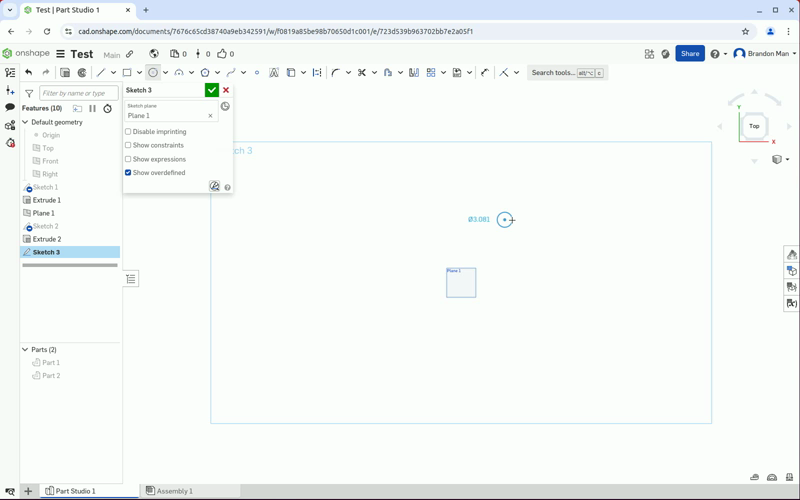
click(512, 219)
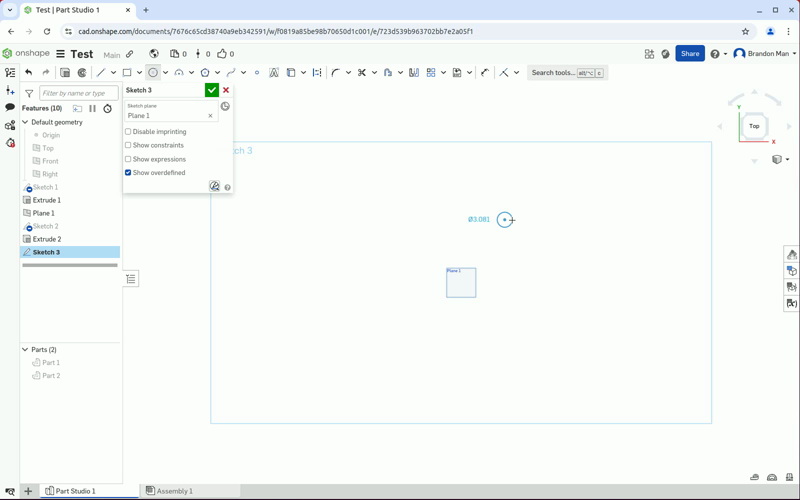
key(esc)
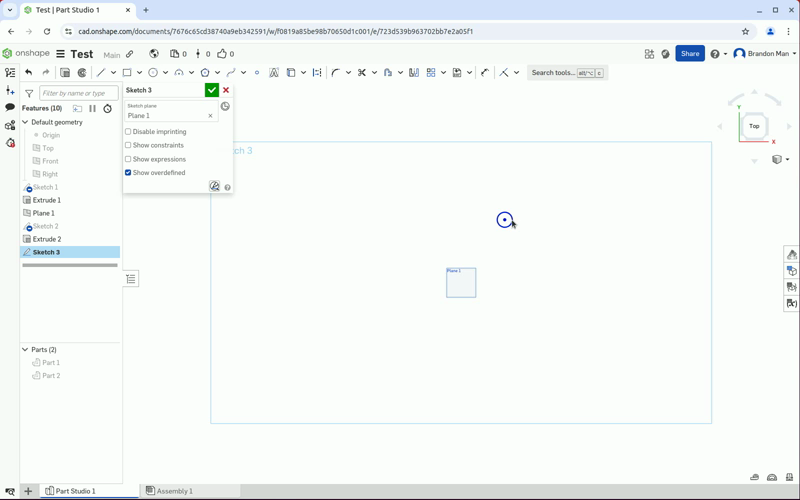
key(c)
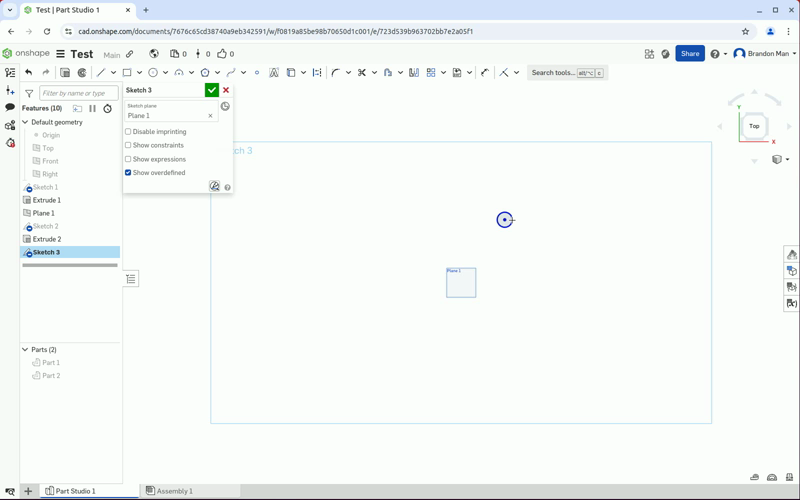
key_down(shift)
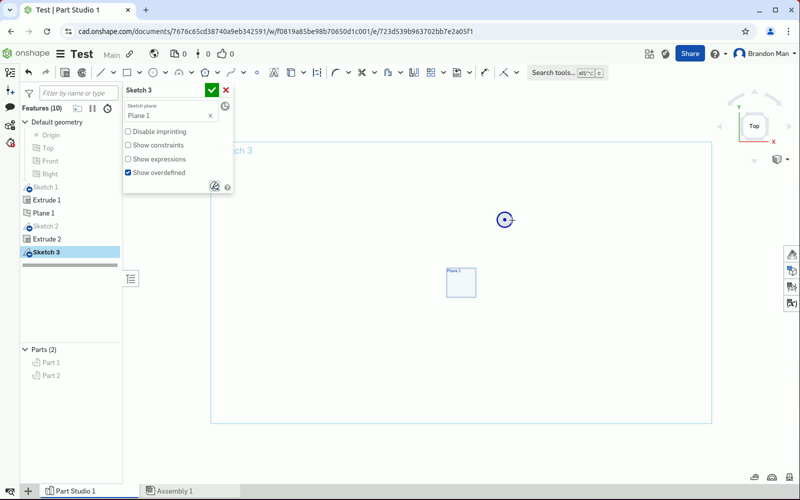
mouse_move(504, 219)
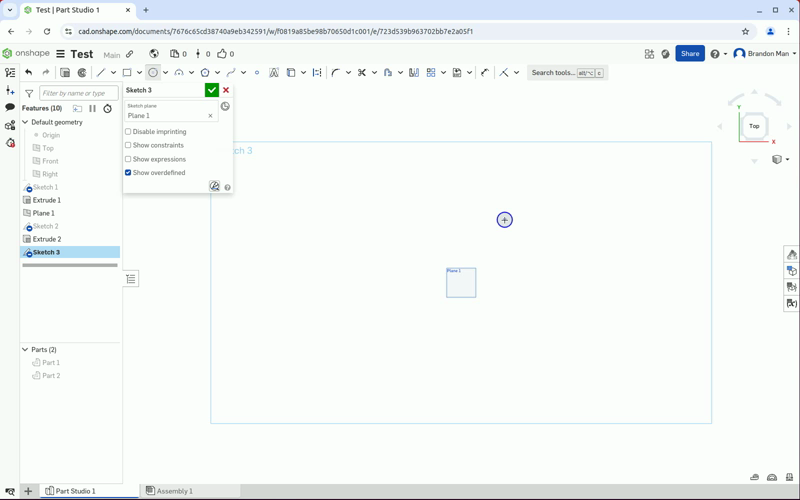
click(504, 219)
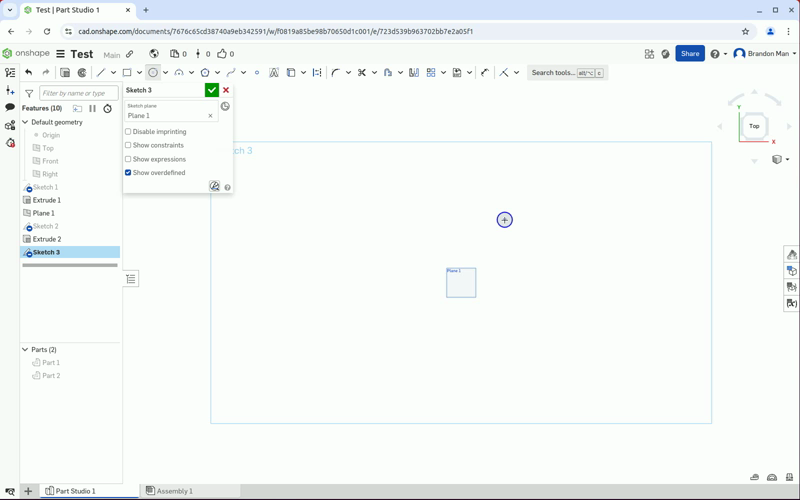
key_up(shift)
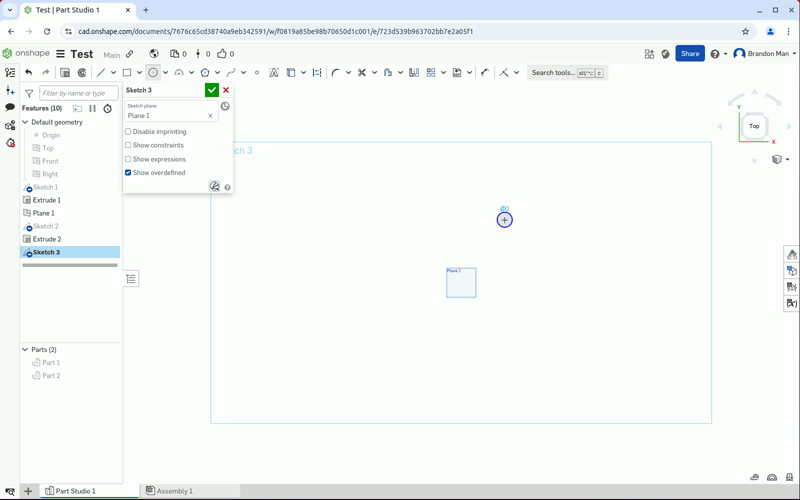
mouse_move(509, 219)
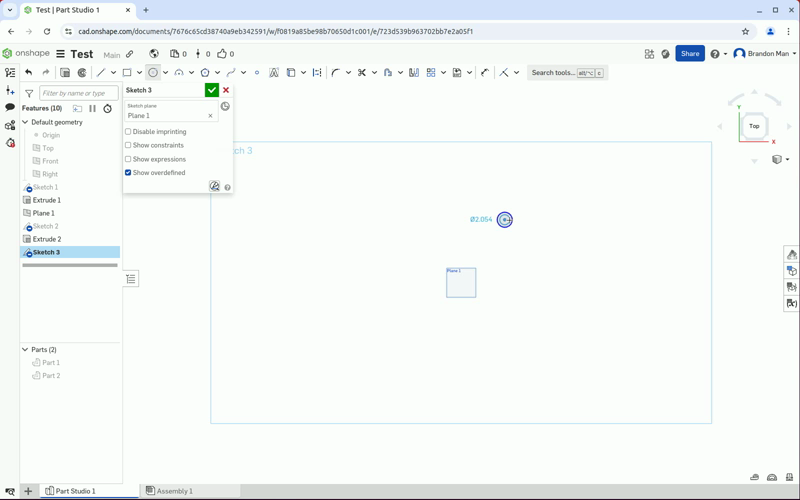
scroll(6)
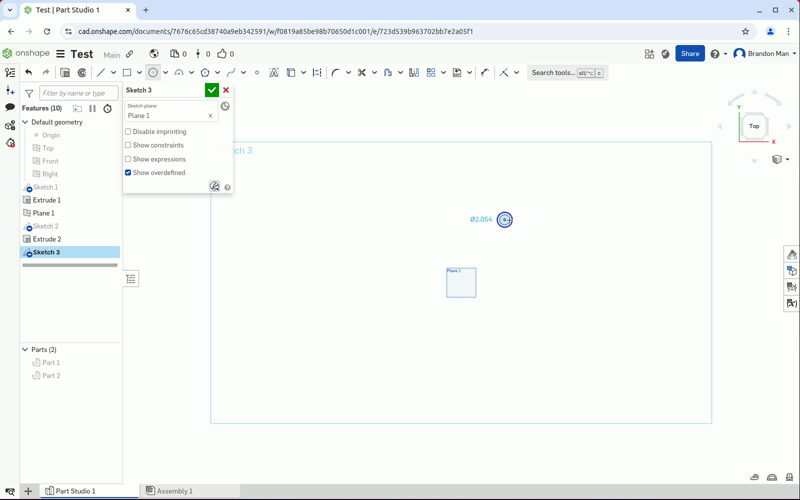
scroll(6)
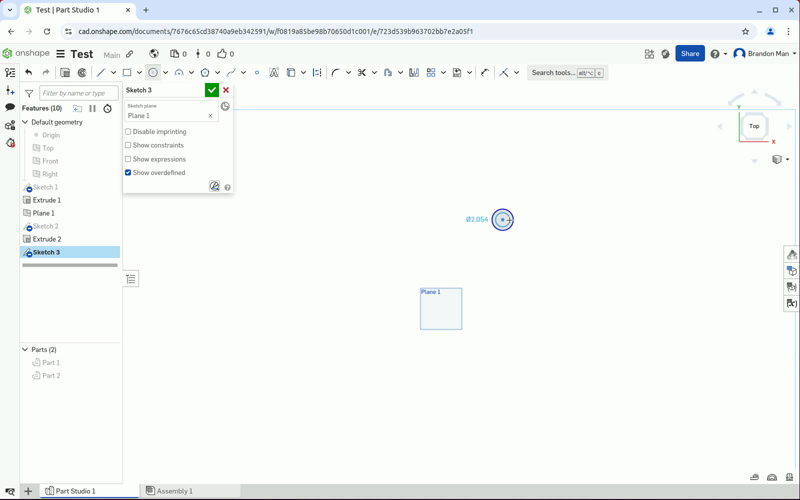
scroll(6)
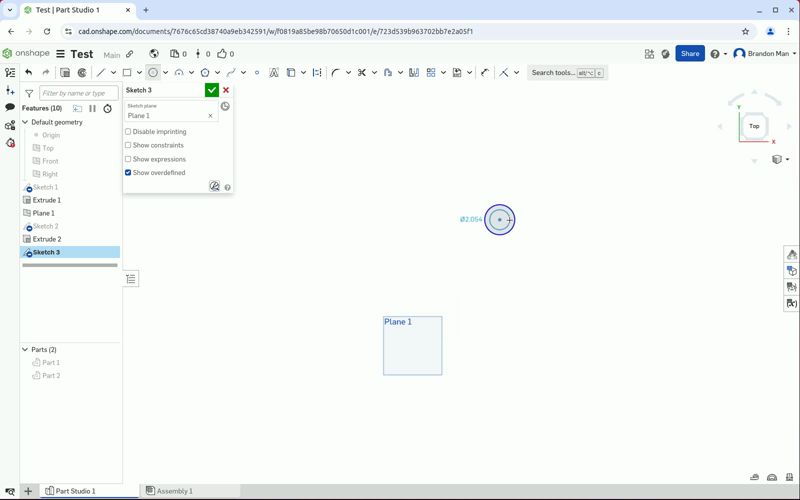
scroll(6)
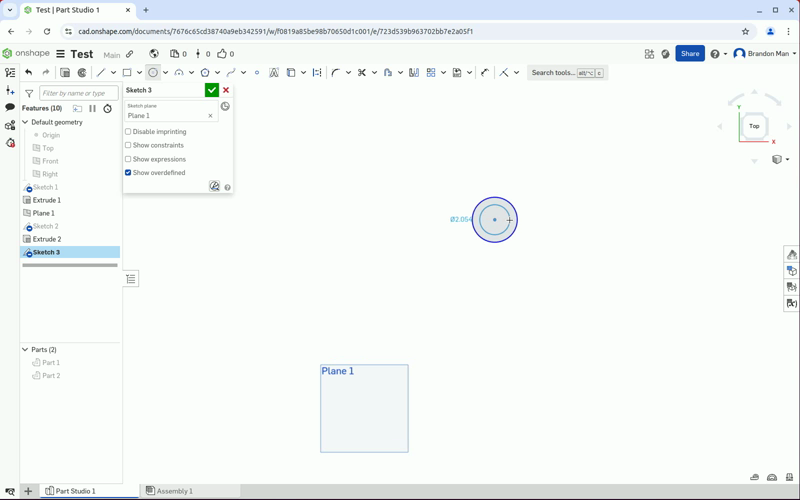
scroll(6)
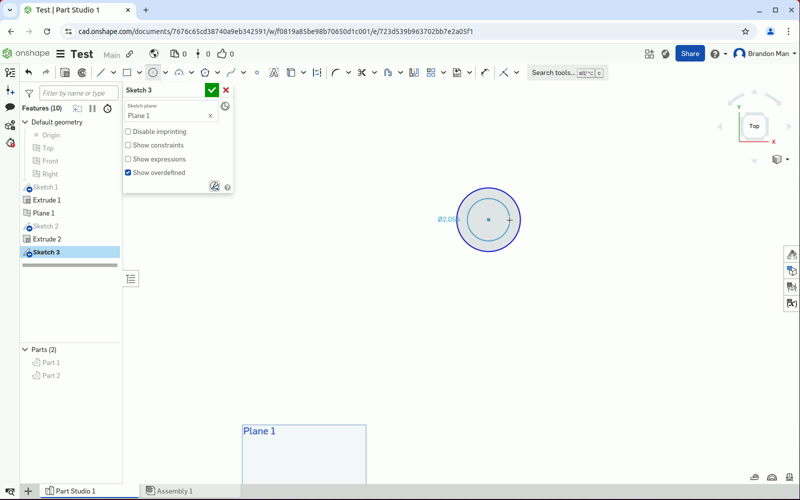
scroll(6)
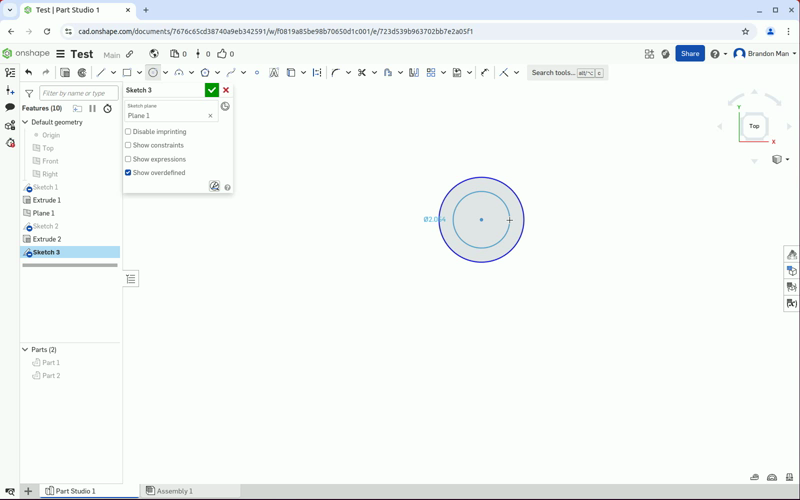
scroll(6)
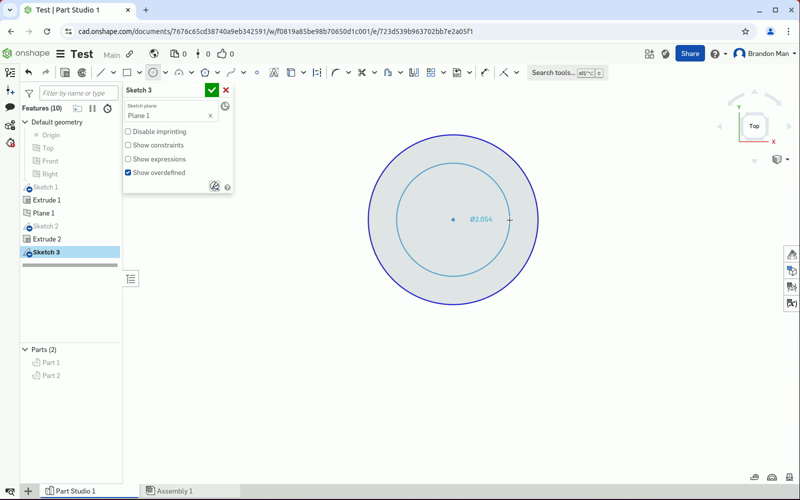
click(509, 219)
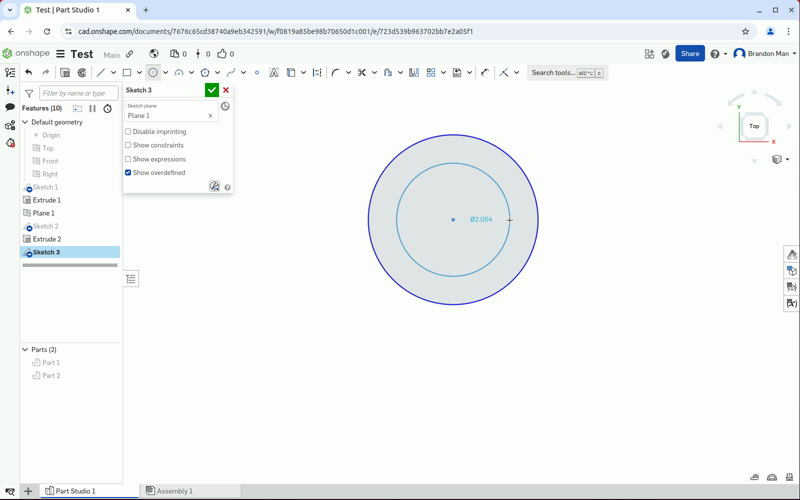
scroll(-6)
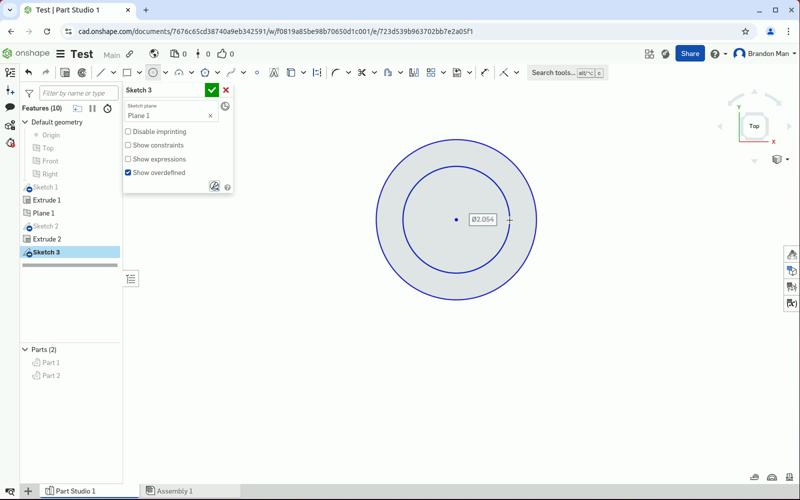
scroll(-6)
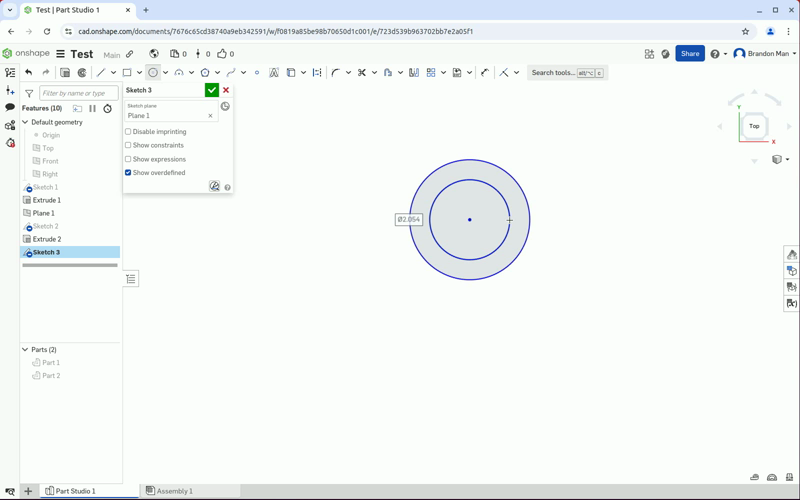
scroll(-6)
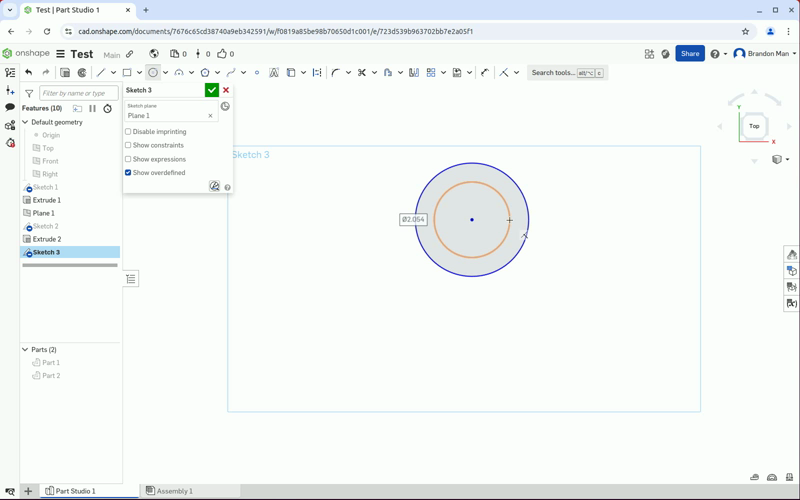
scroll(-6)
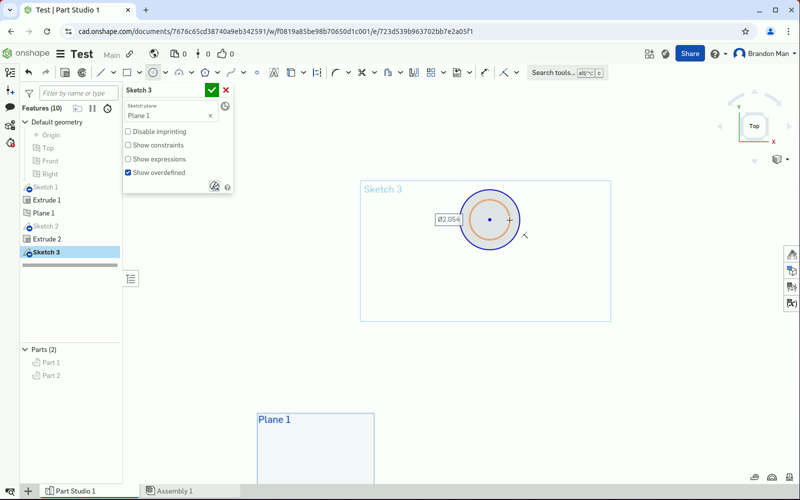
scroll(-6)
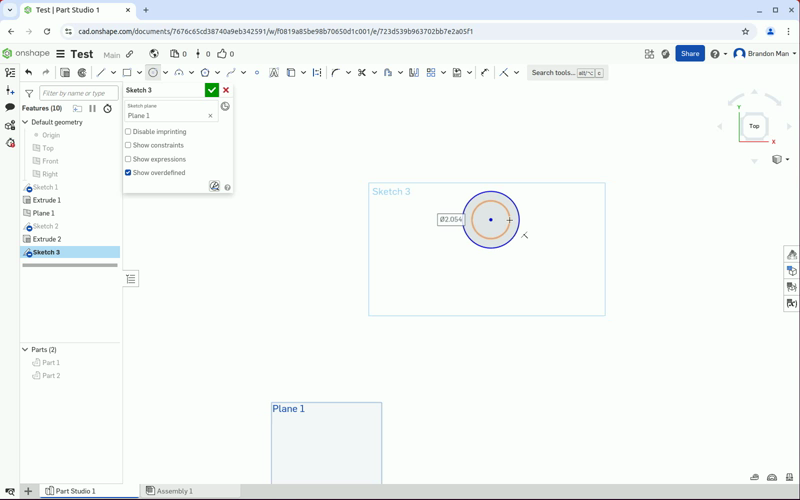
scroll(-6)
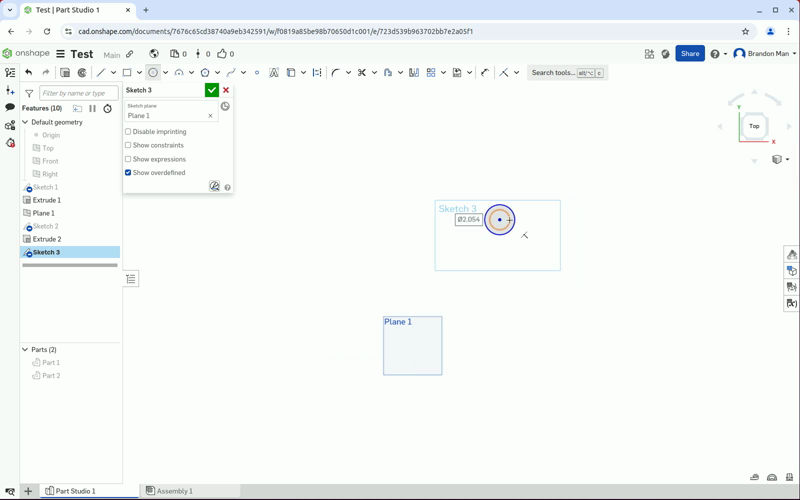
scroll(-6)
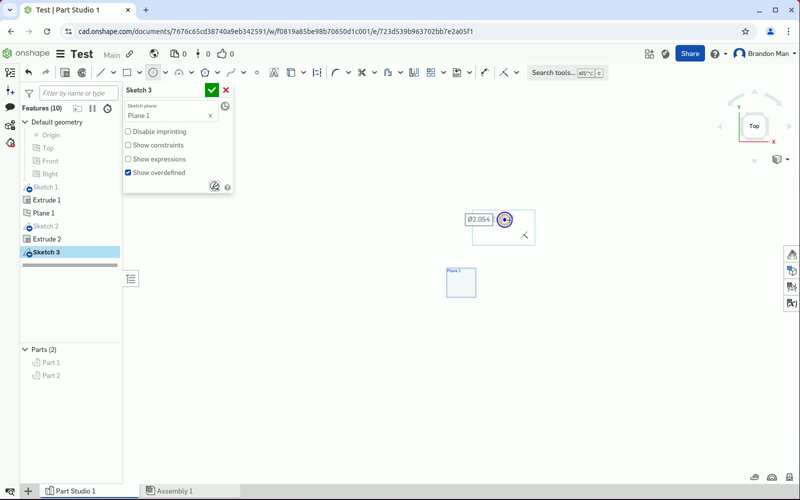
key(esc)
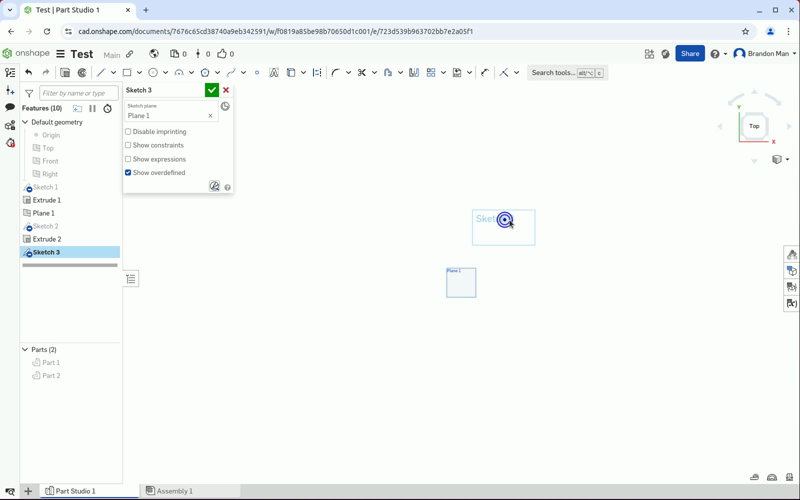
mouse_move(508, 225)
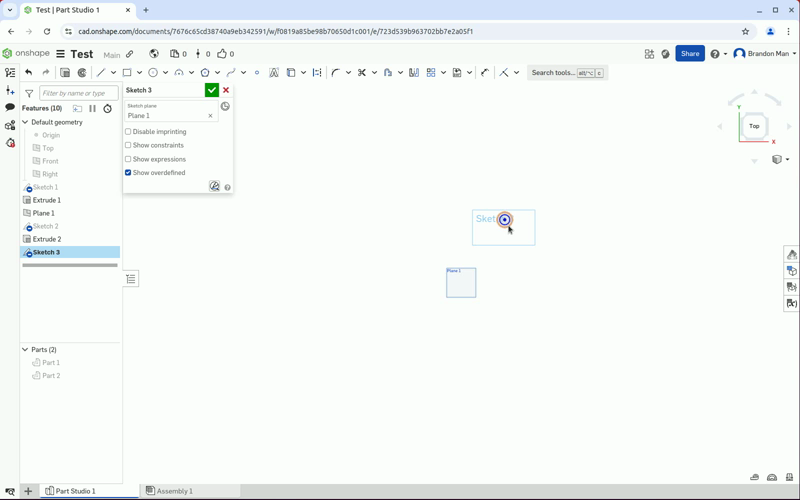
scroll(6)
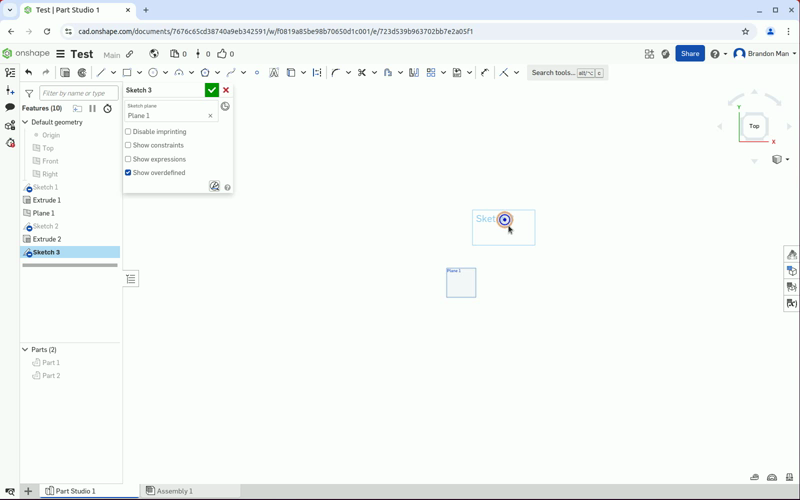
scroll(6)
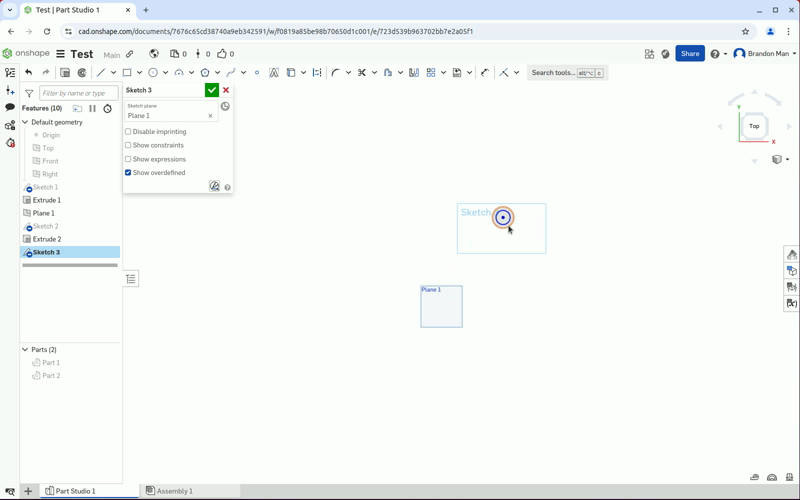
scroll(6)
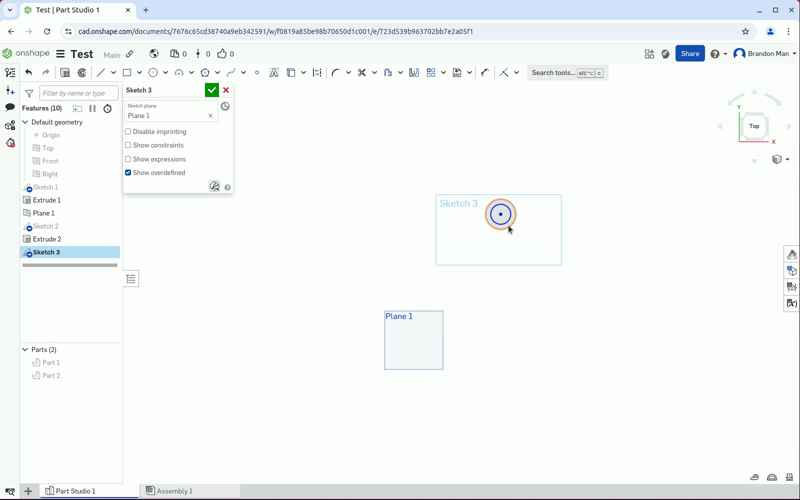
scroll(6)
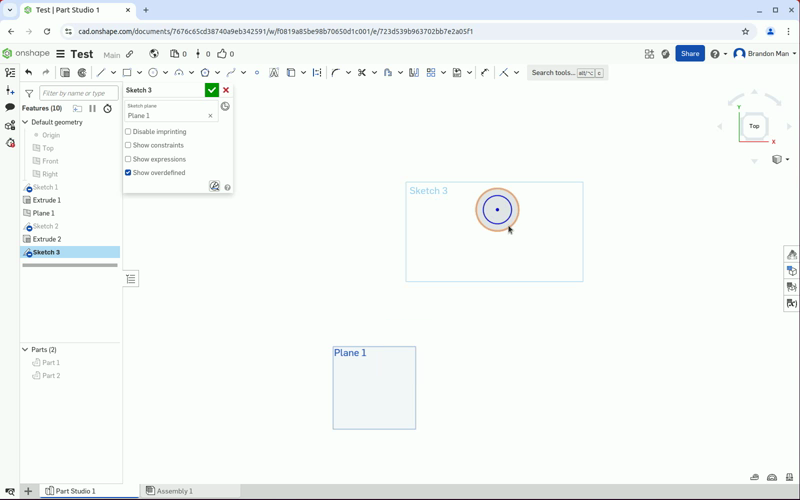
scroll(6)
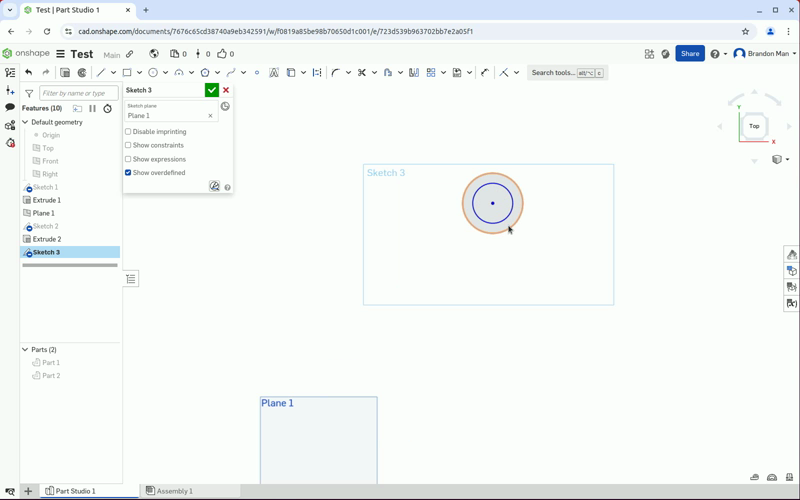
scroll(6)
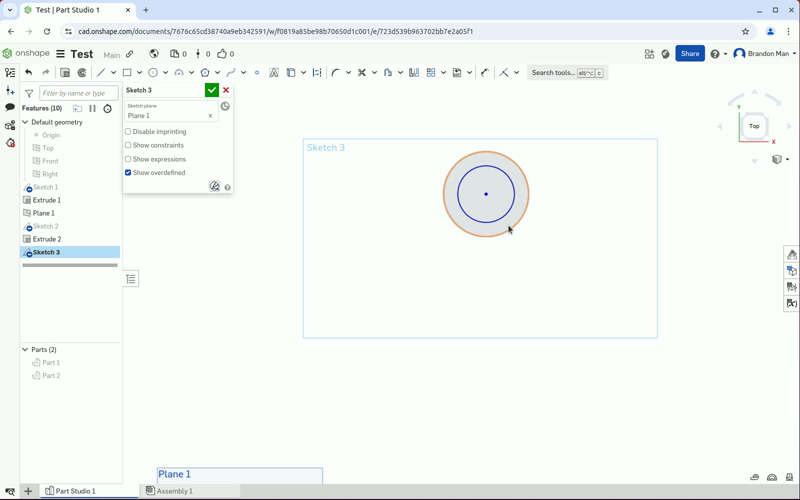
scroll(6)
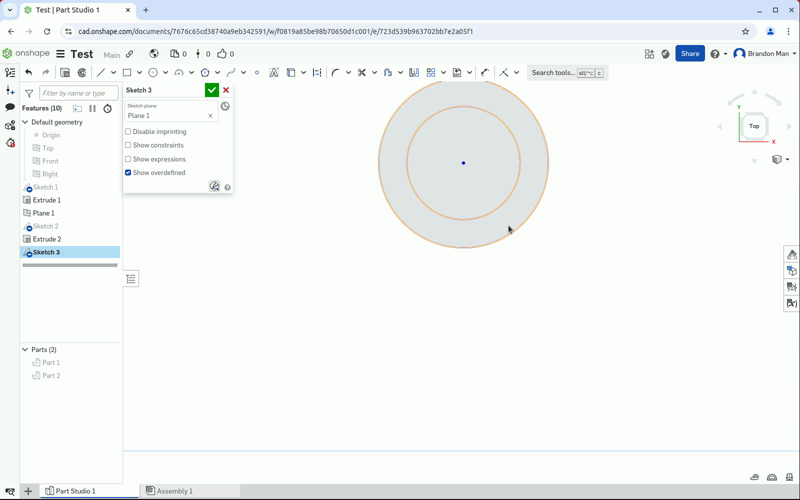
click(508, 225)
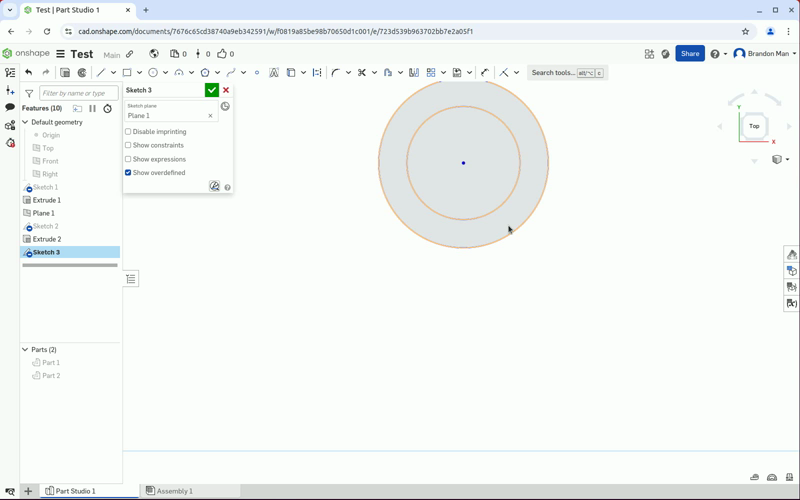
scroll(-6)
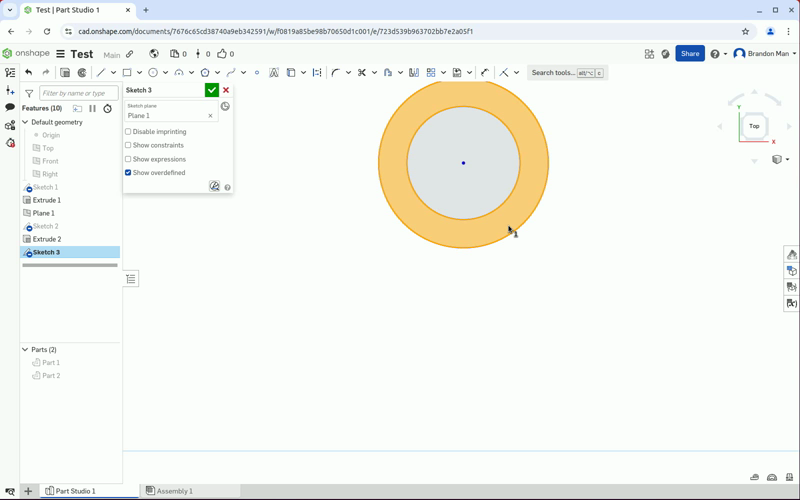
scroll(-6)
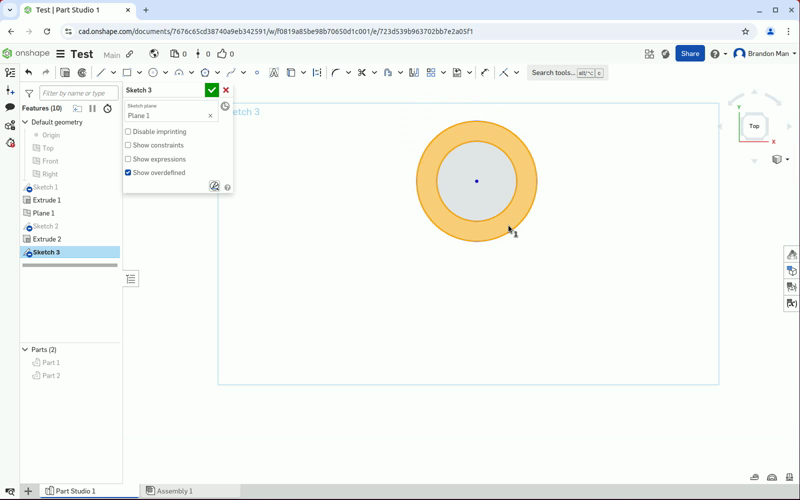
scroll(-6)
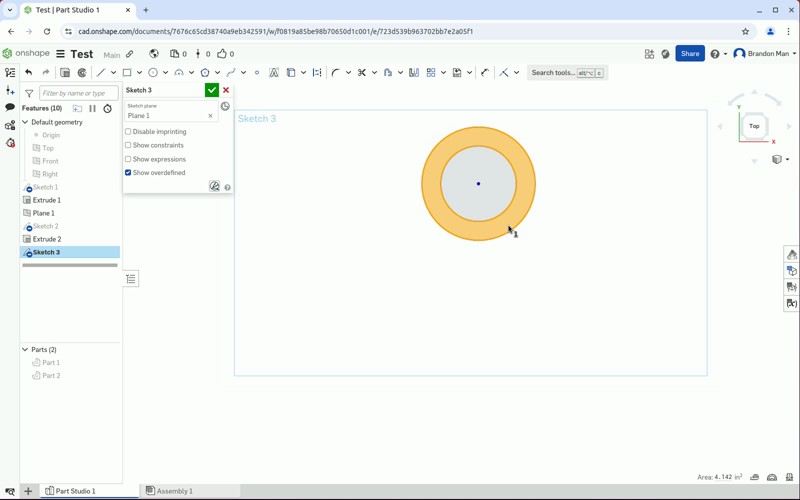
scroll(-6)
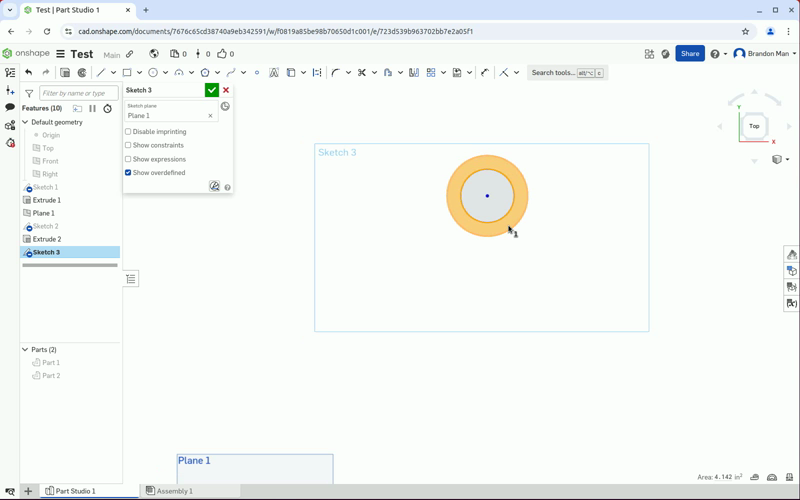
scroll(-6)
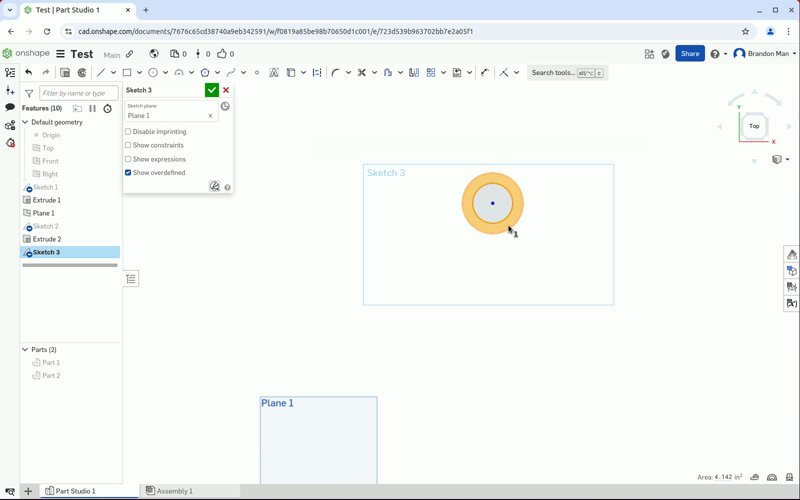
scroll(-6)
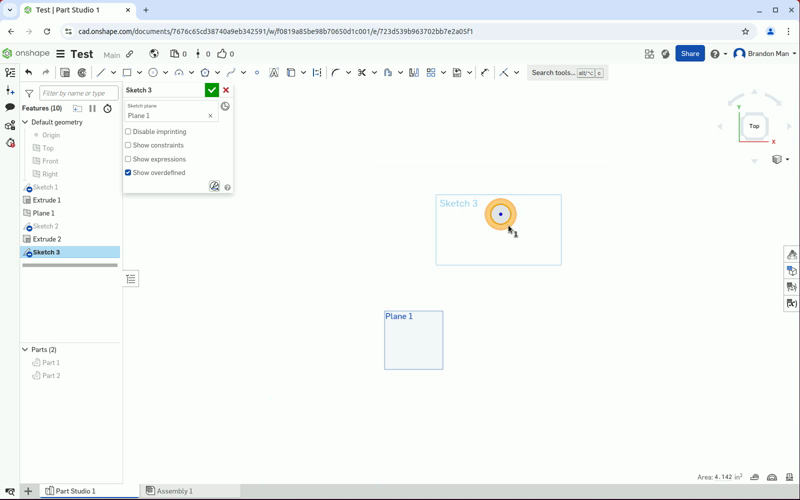
scroll(-6)
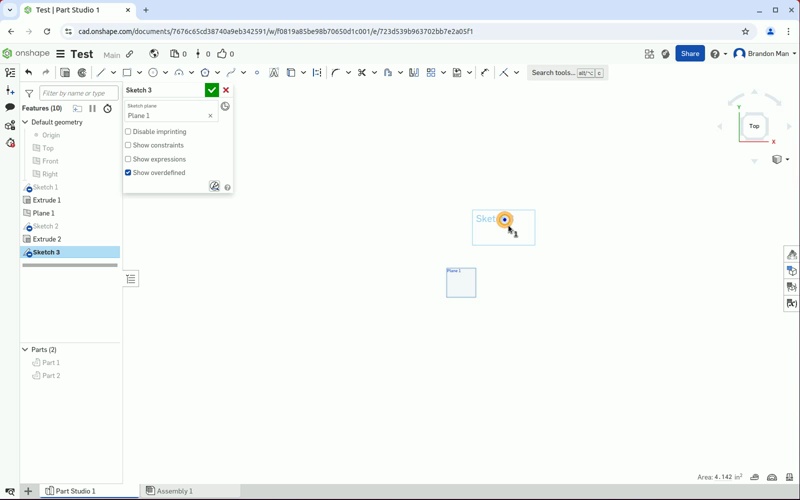
mouse_move(73, 352)
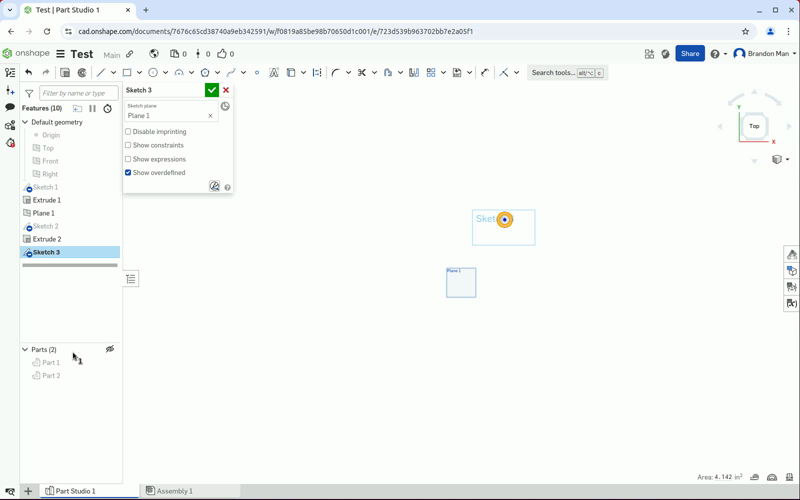
key(shift+y)
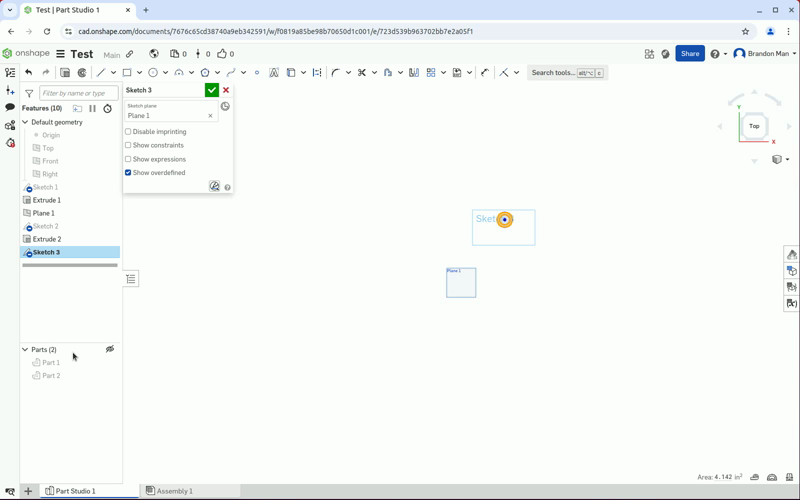
key(shift+e)
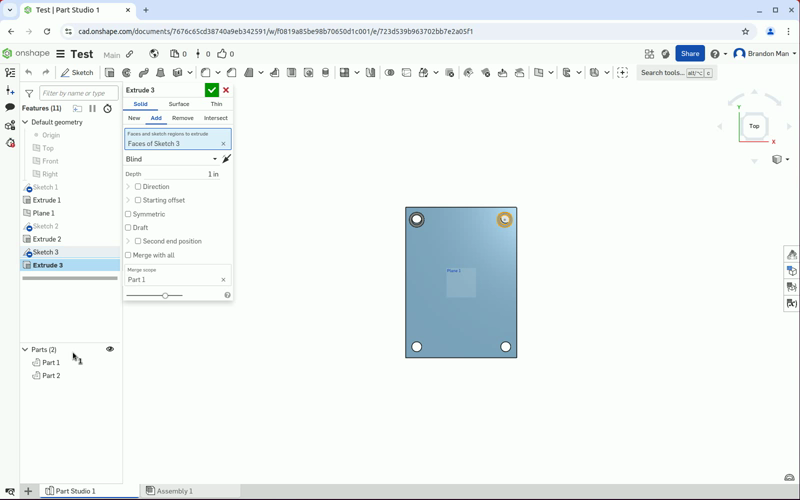
mouse_move(143, 106)
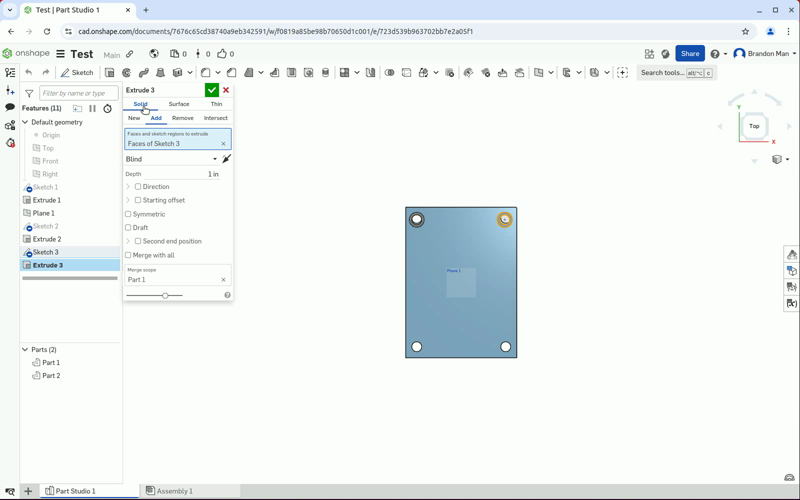
click(143, 106)
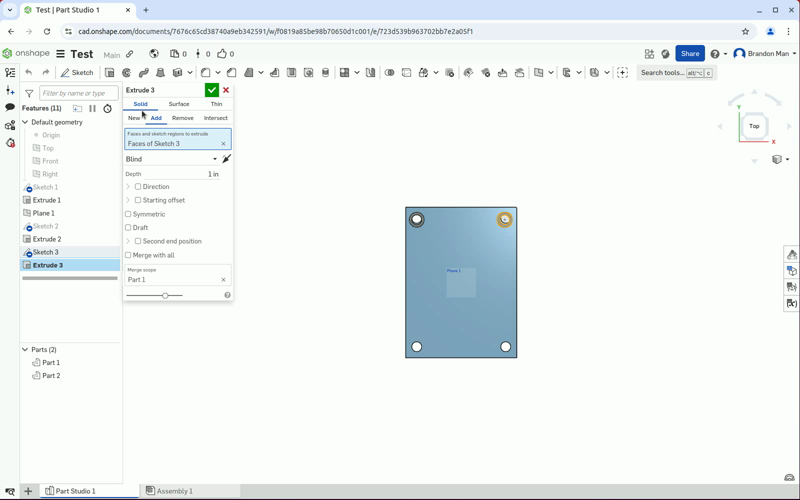
mouse_move(137, 120)
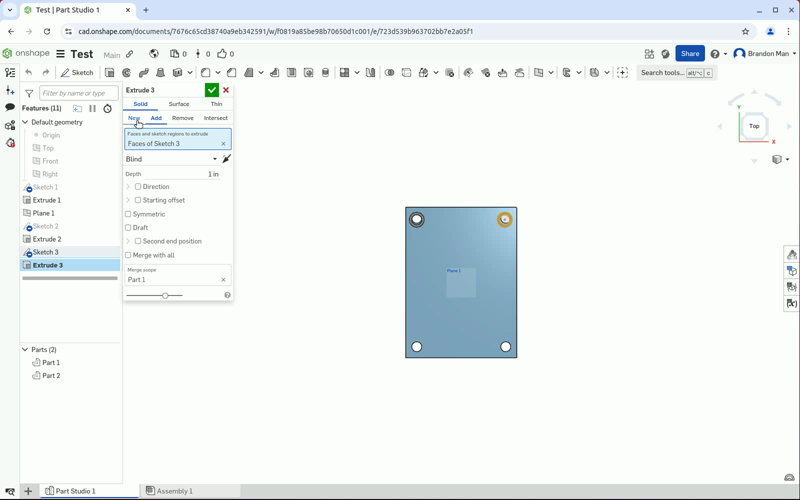
click(137, 120)
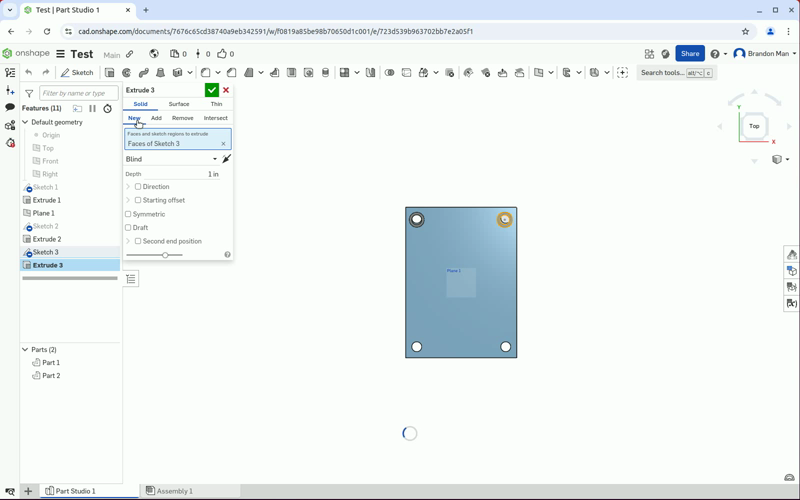
key(tab, 4)
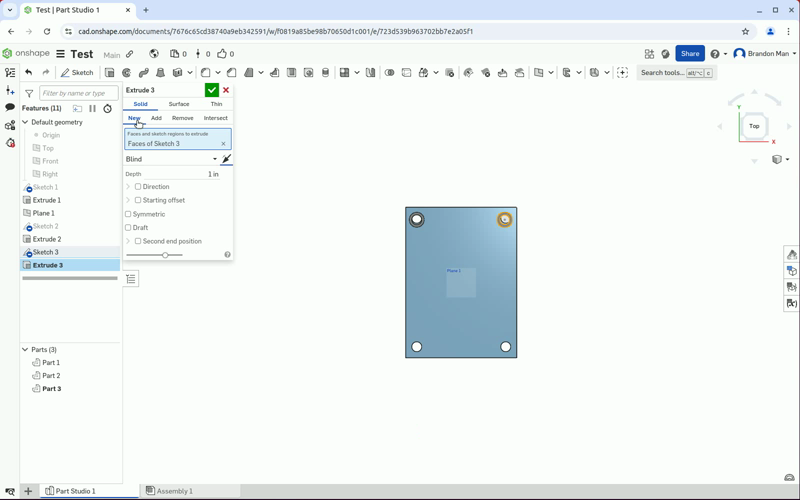
text(21.905)
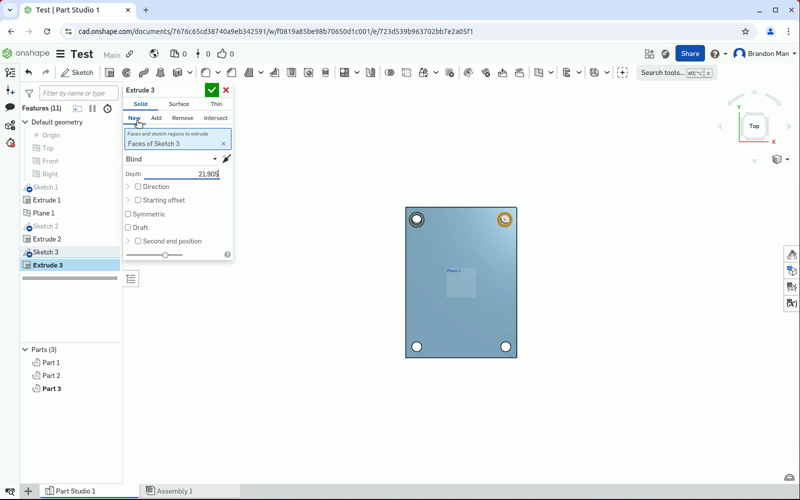
key(enter)
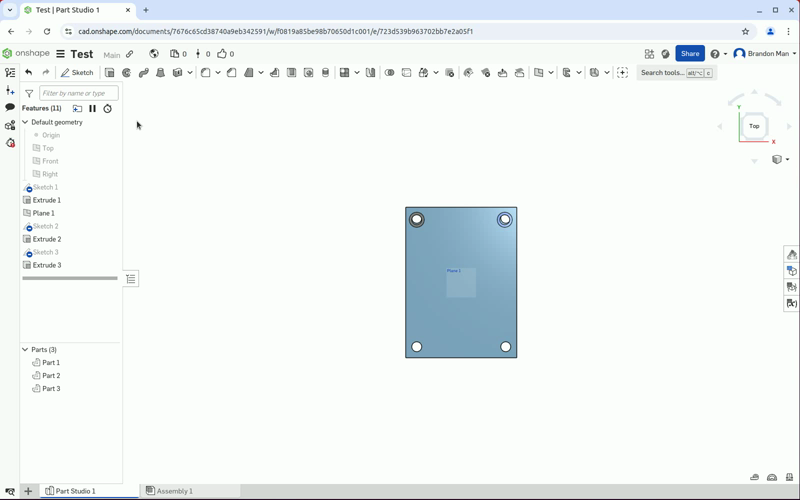
key(shift+h)
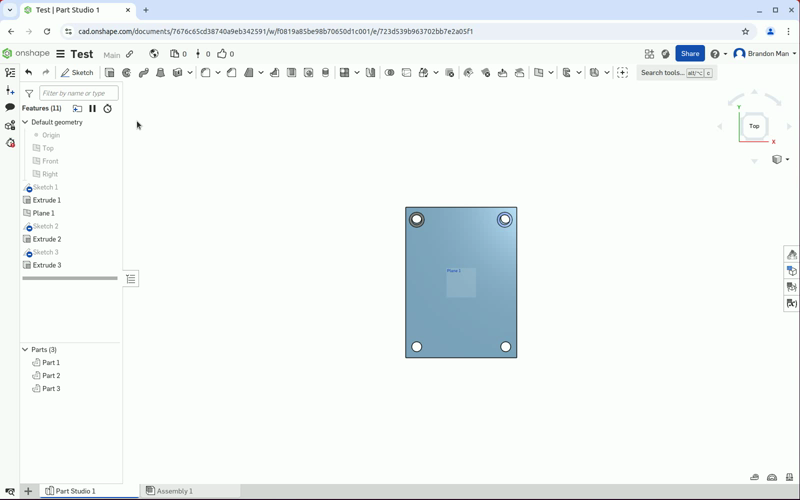
key(shift+h)
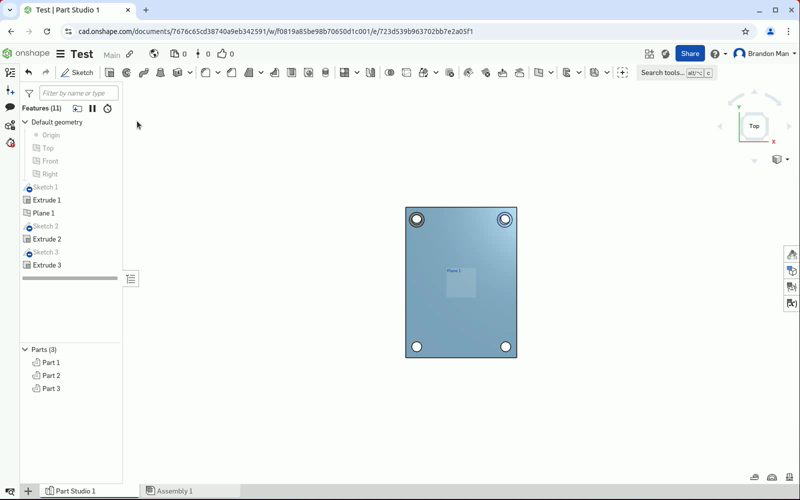
mouse_move(73, 189)
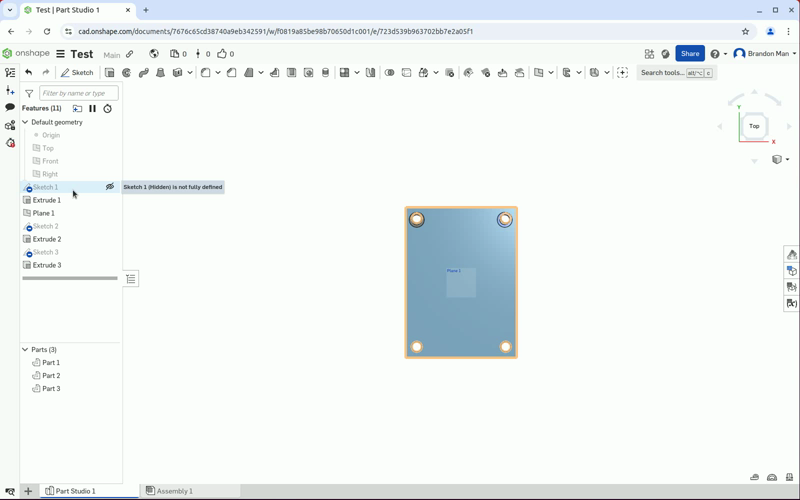
click(73, 189)
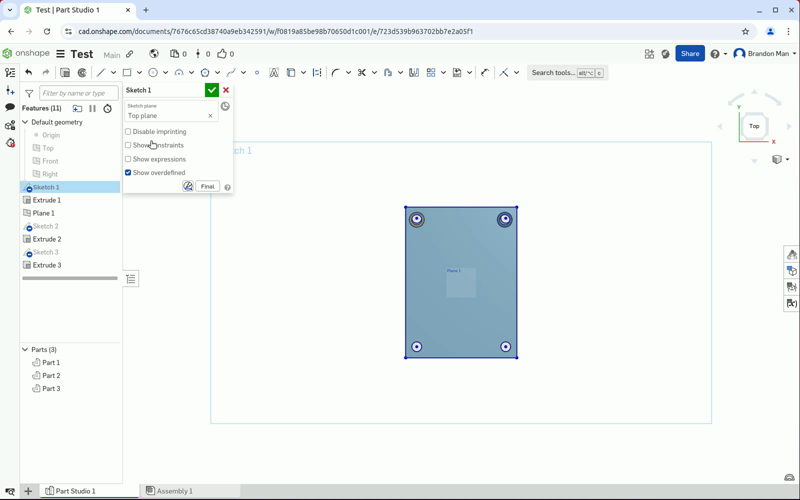
mouse_move(229, 92)
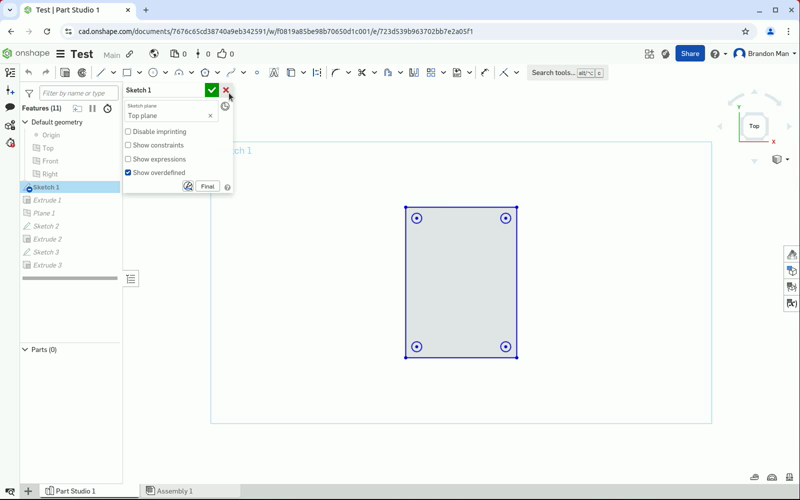
click(229, 92)
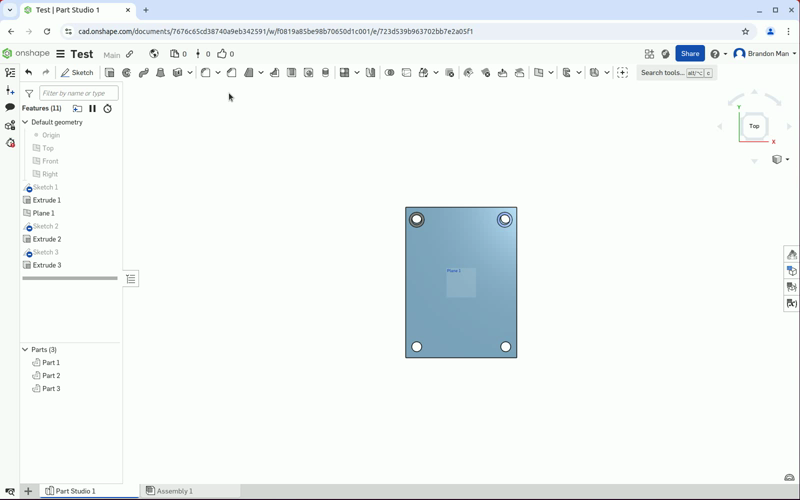
mouse_move(73, 352)
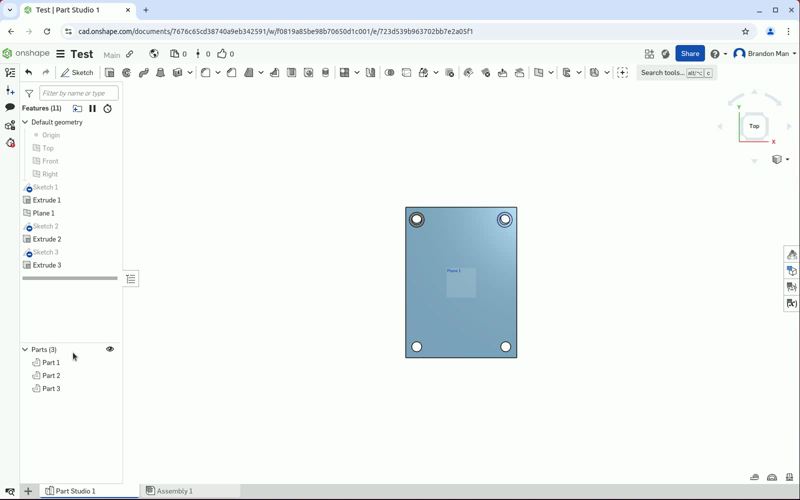
key(y)
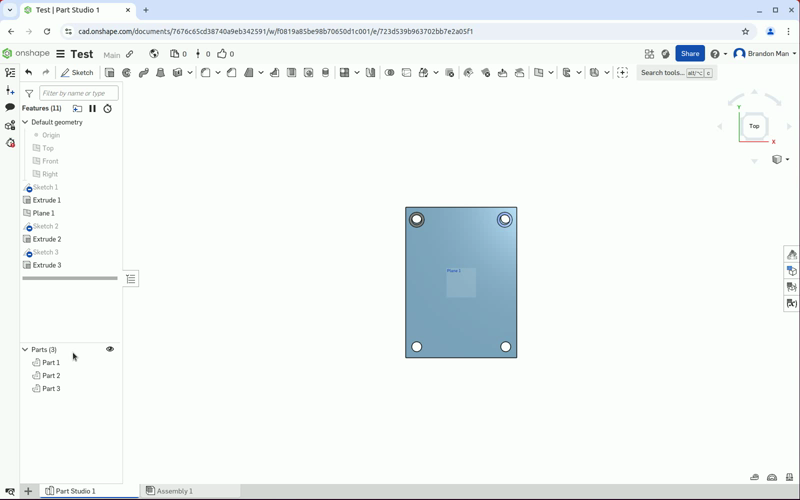
key(shift+p)
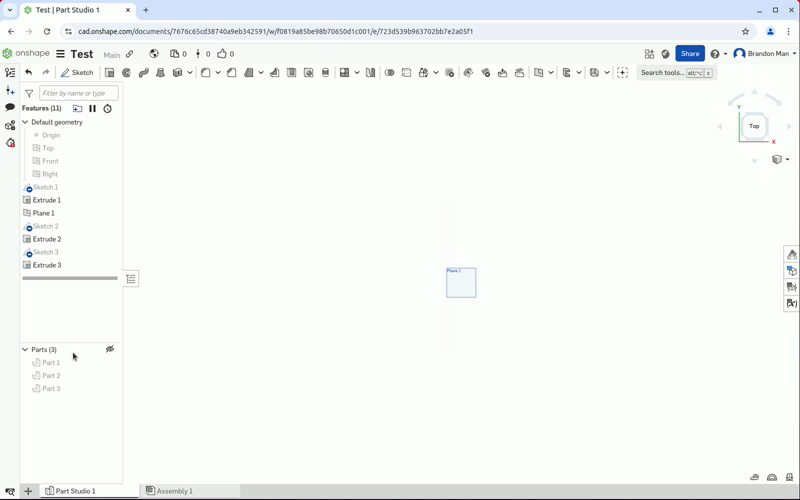
key(space)
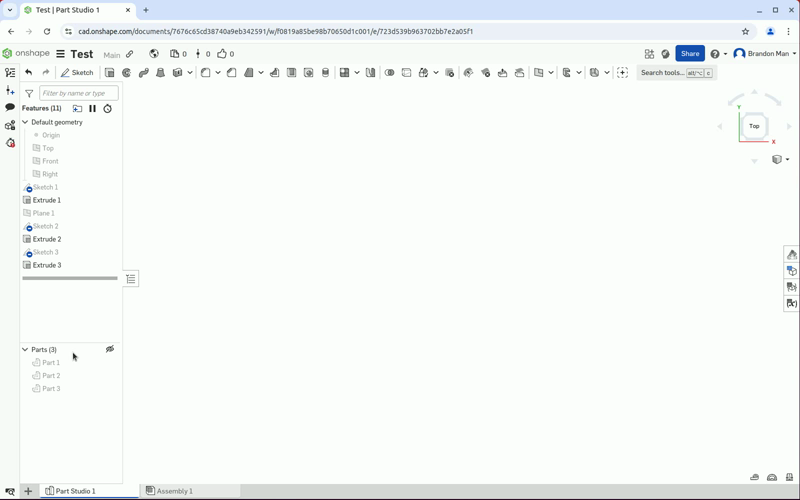
key_down(shift)
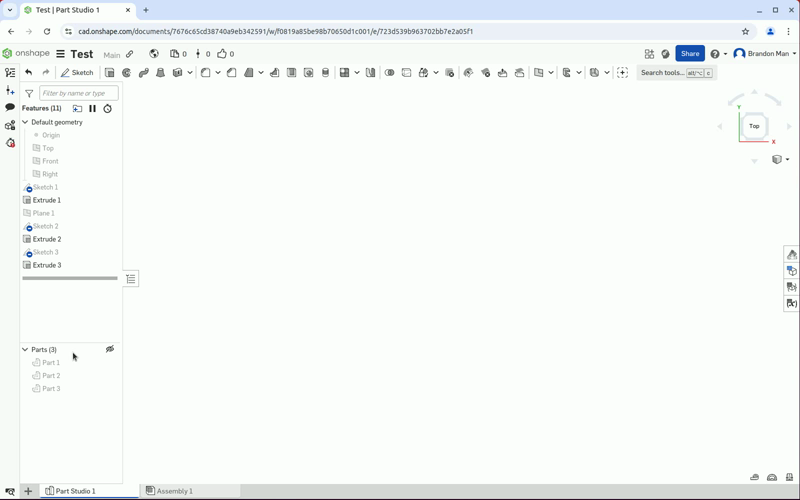
key(up)
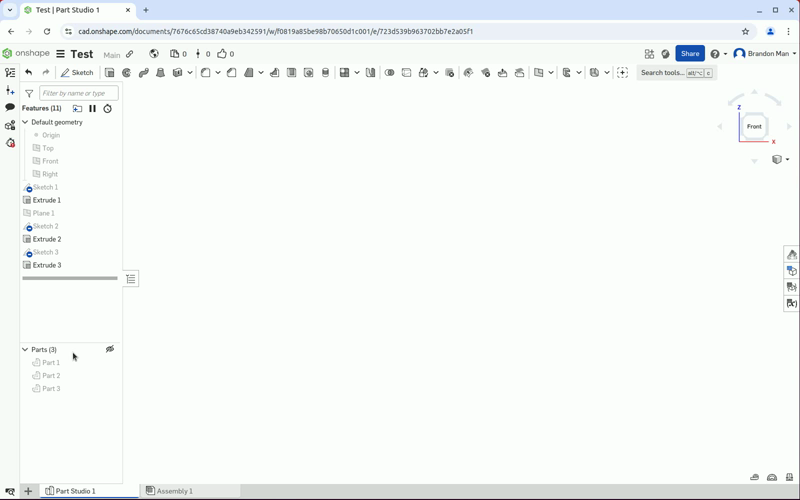
key_up(shift)
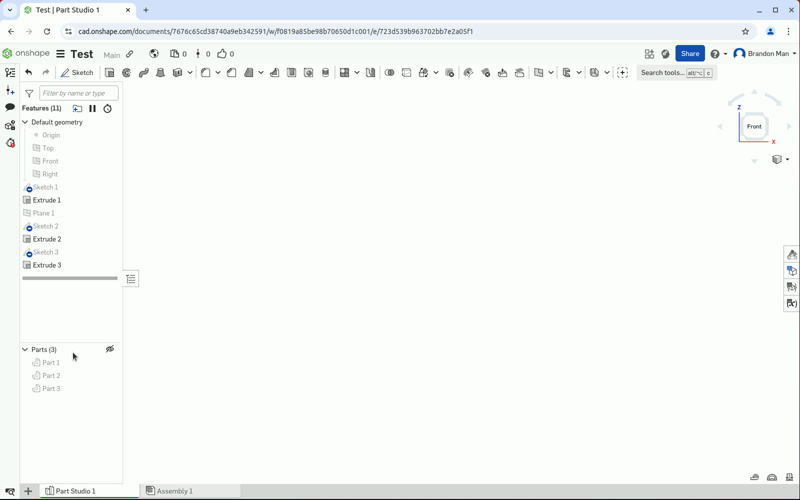
key(space)
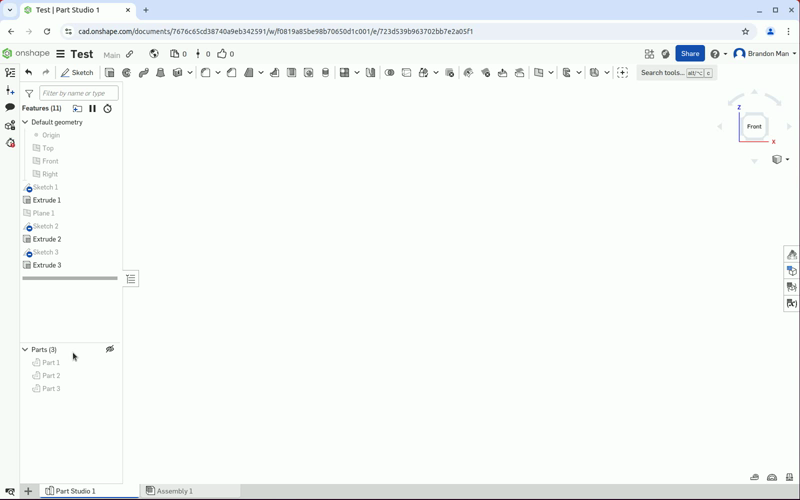
key_down(shift)
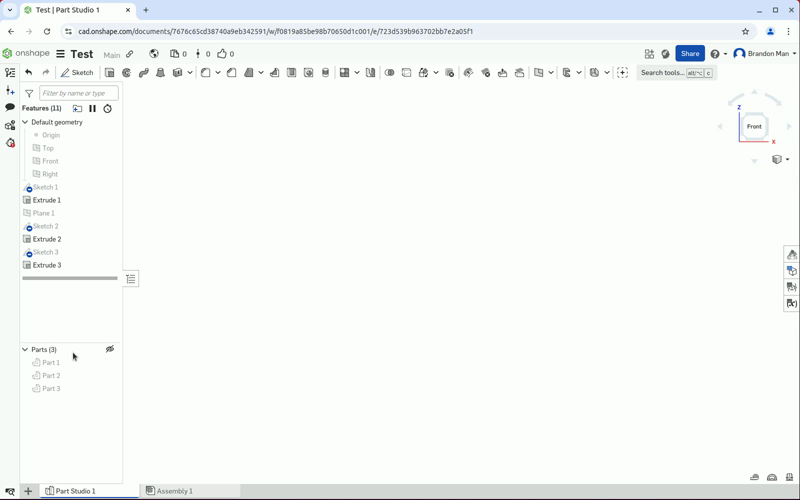
key(left)
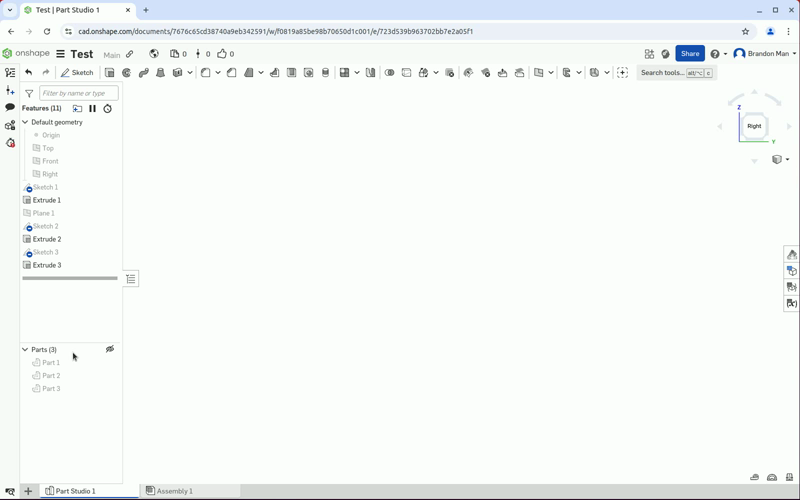
key_up(shift)
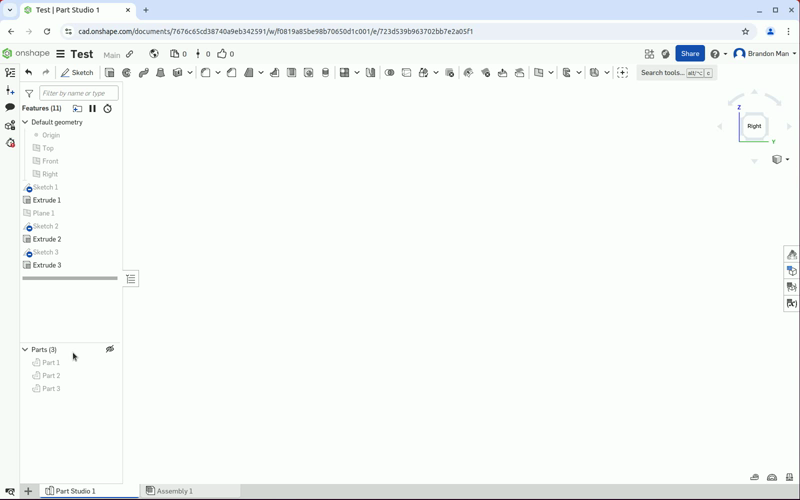
mouse_move(73, 352)
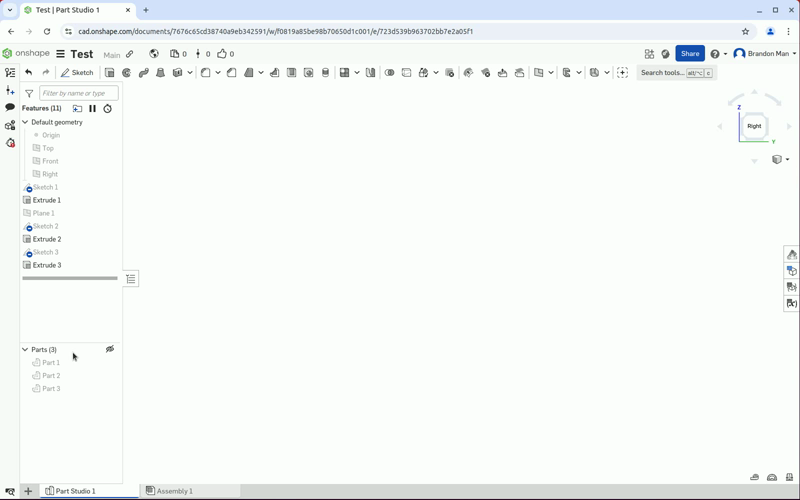
key(shift+y)
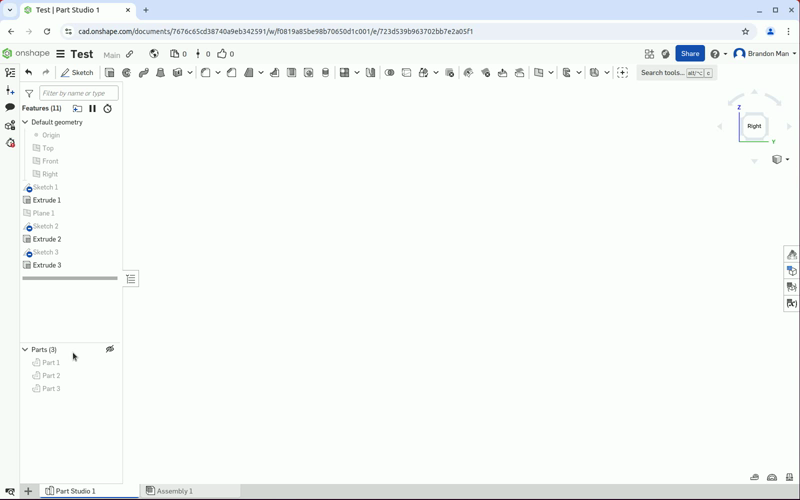
key(shift+s)
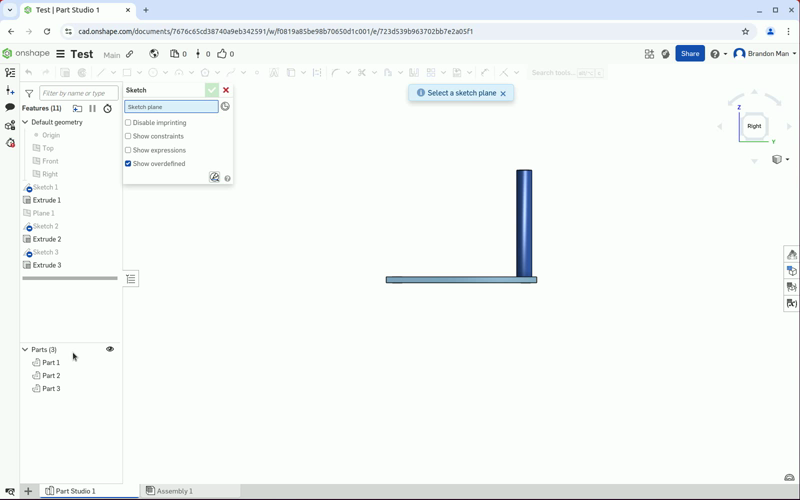
mouse_move(73, 176)
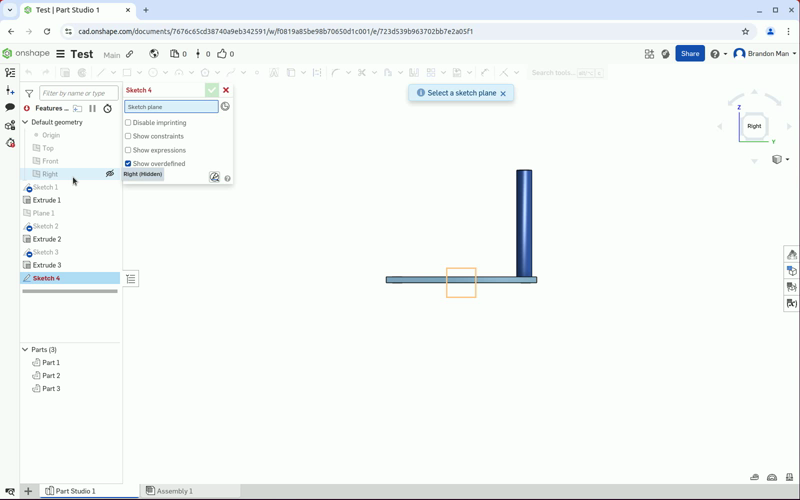
click(73, 176)
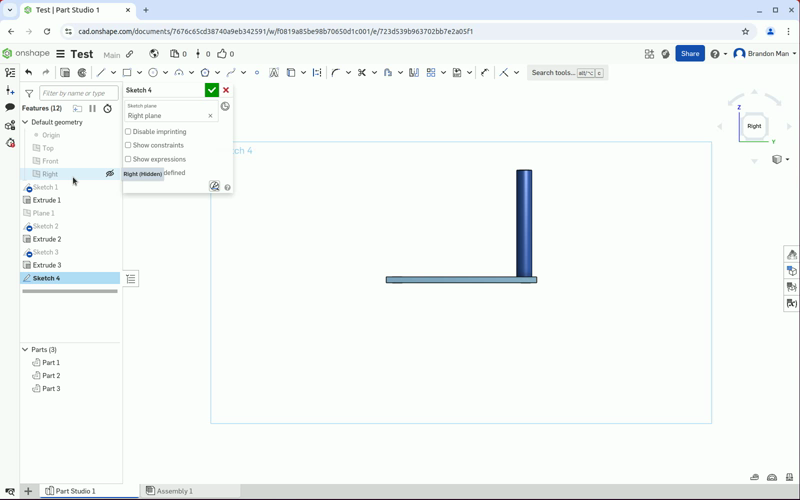
mouse_move(73, 352)
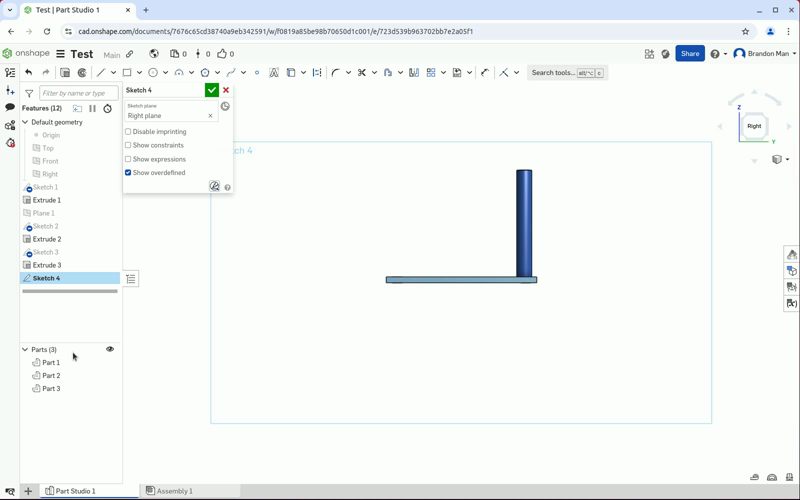
key(y)
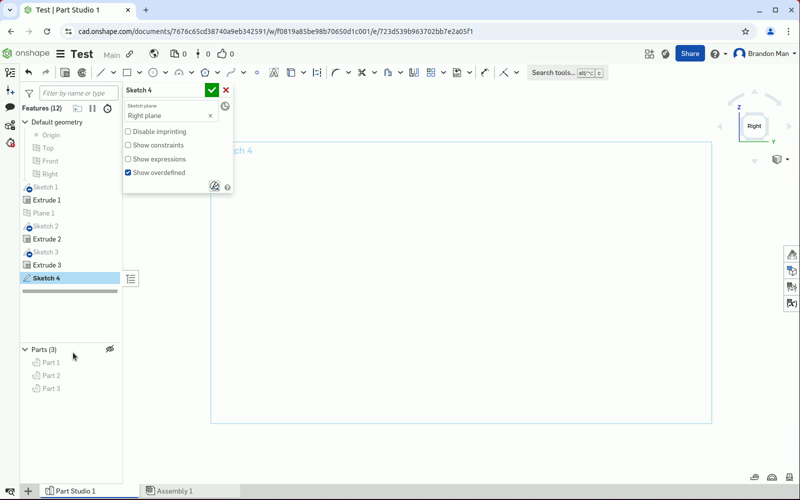
key(l)
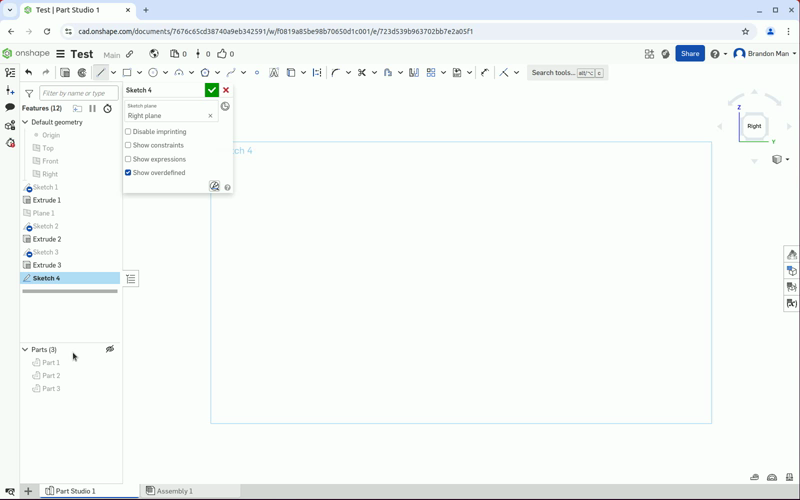
key_down(shift)
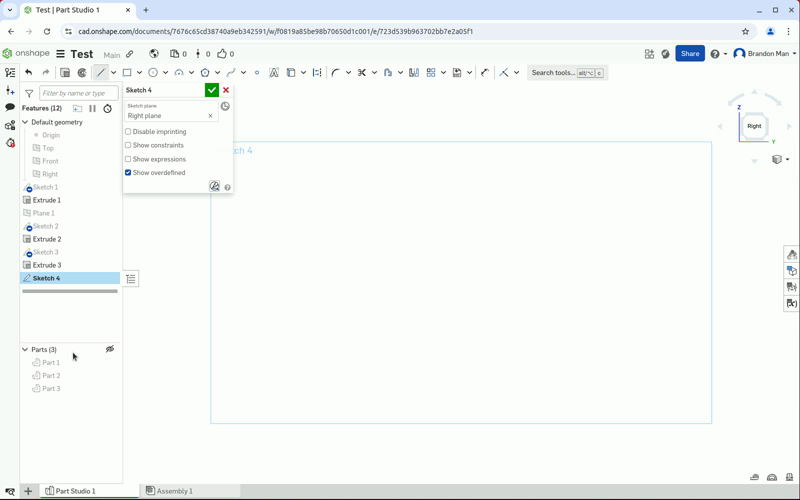
mouse_move(477, 219)
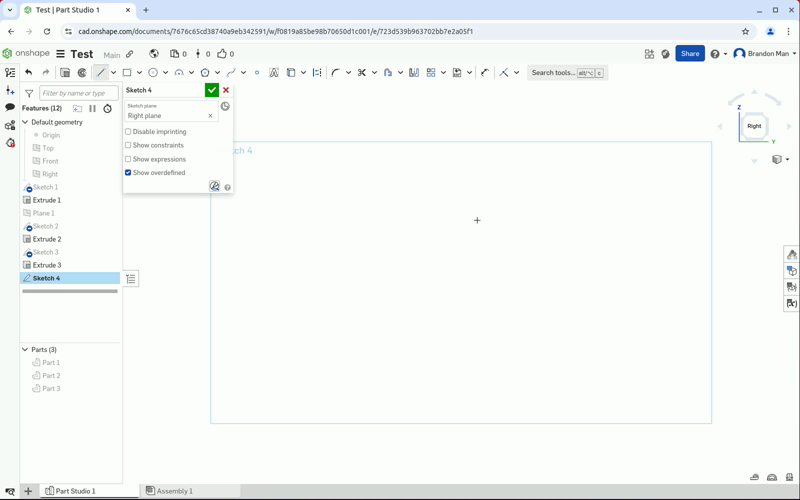
click(477, 219)
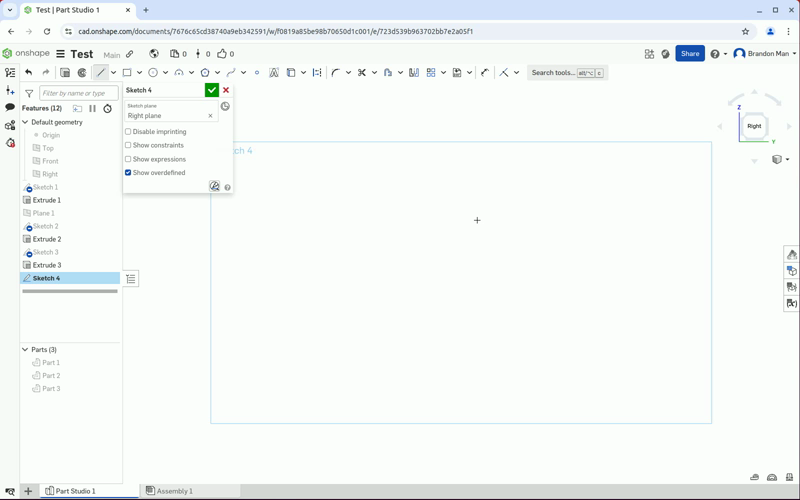
key_up(shift)
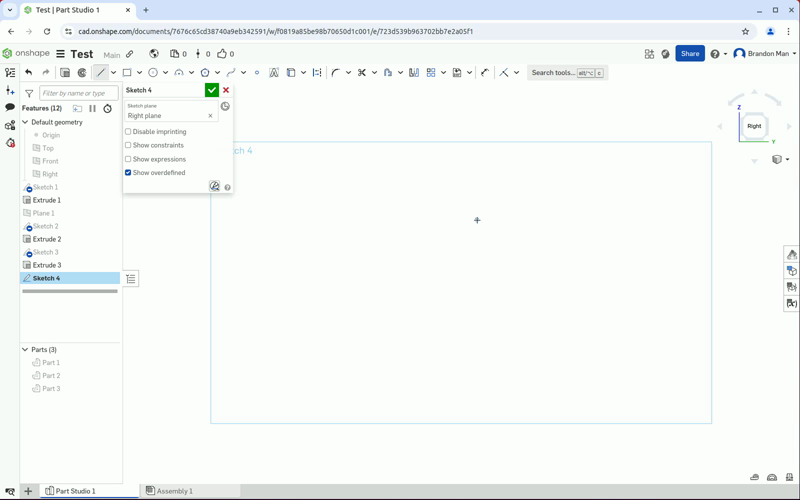
key_down(shift)
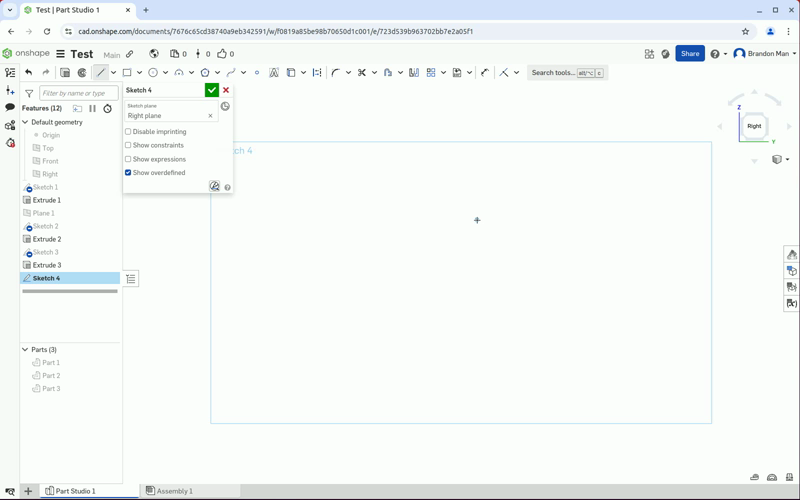
mouse_move(518, 277)
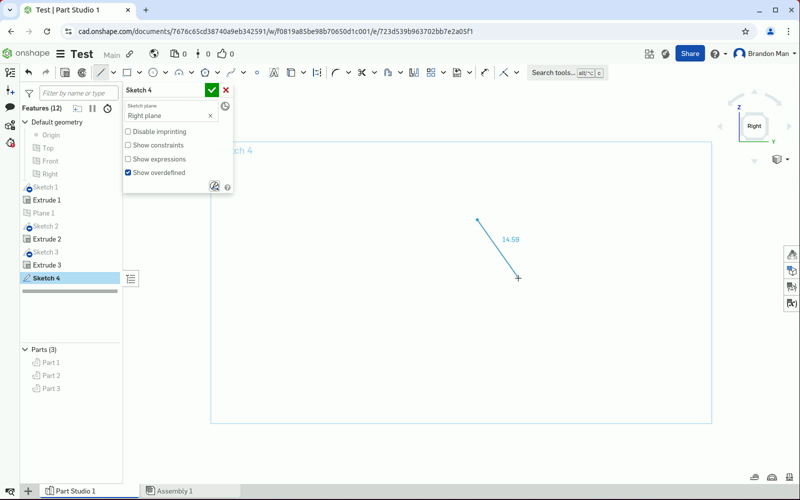
click(518, 277)
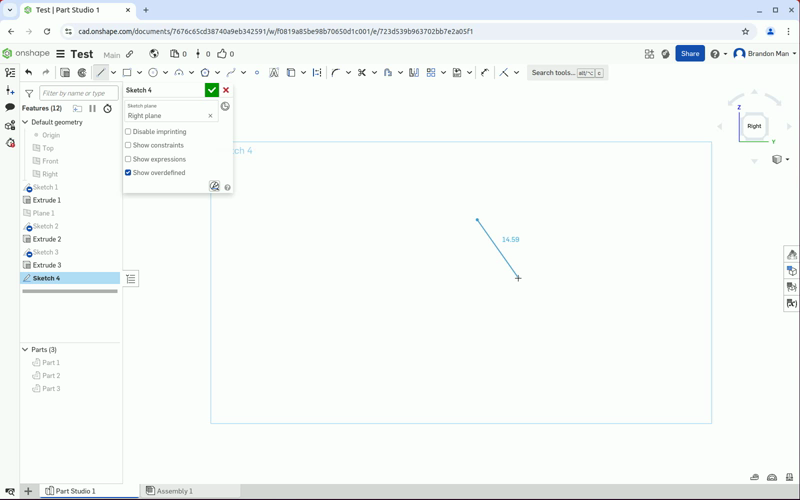
key_up(shift)
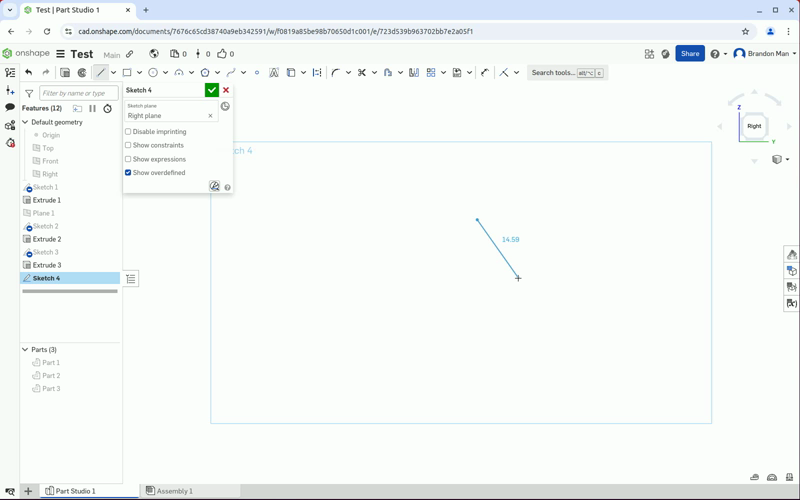
key_down(shift)
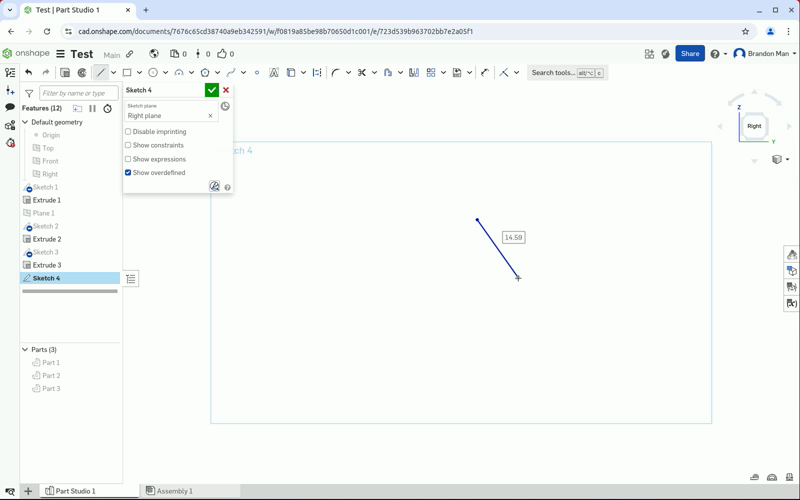
mouse_move(518, 169)
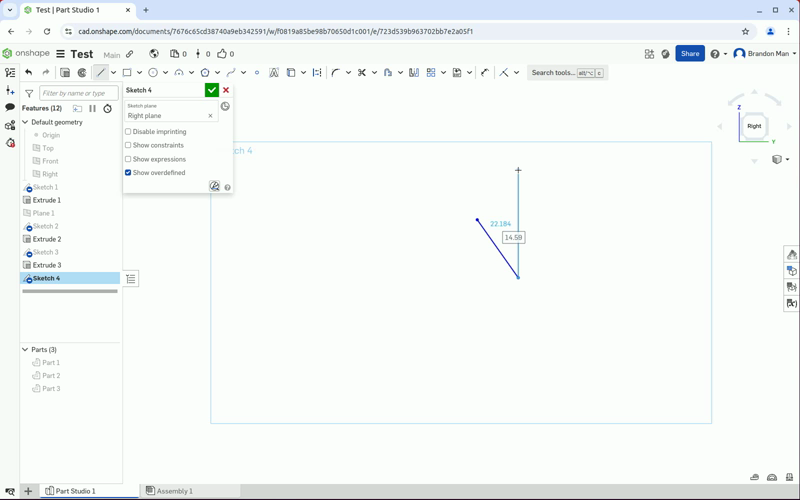
click(518, 169)
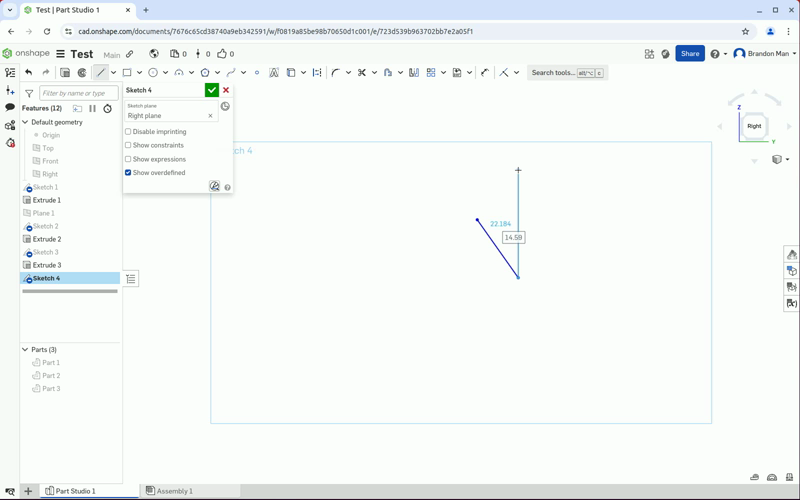
key_up(shift)
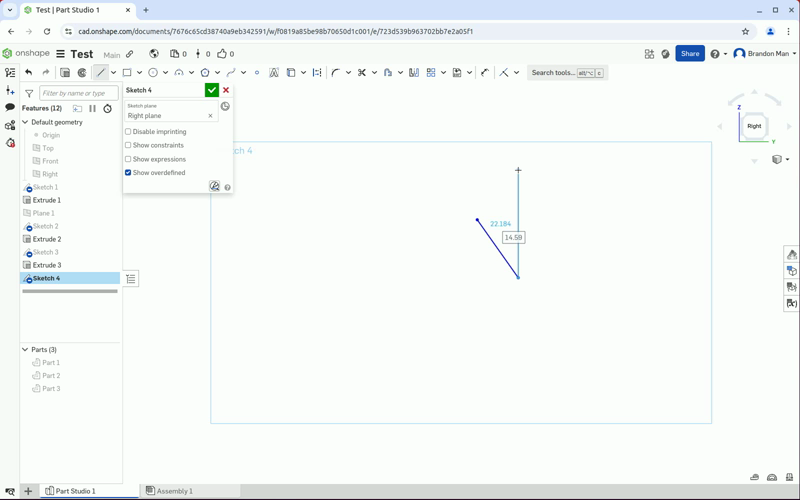
key_down(shift)
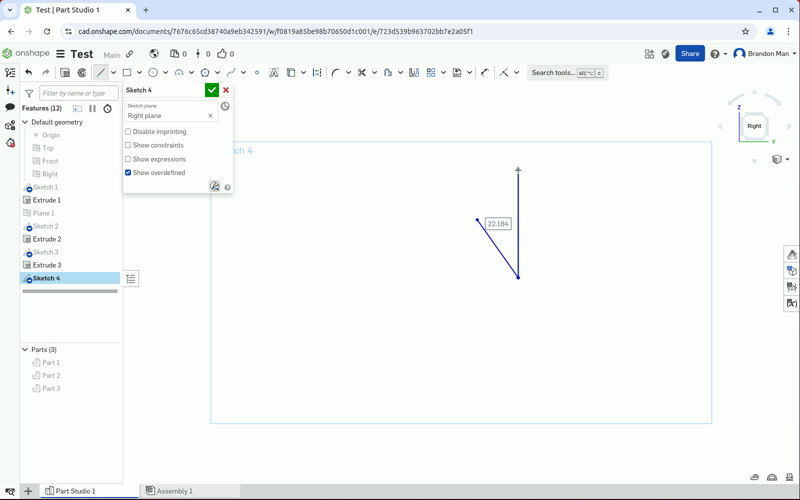
mouse_move(548, 169)
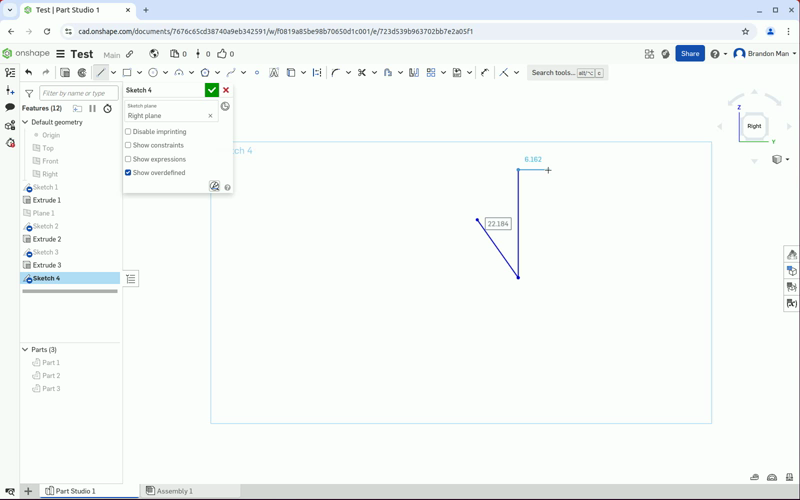
mouse_move(479, 201)
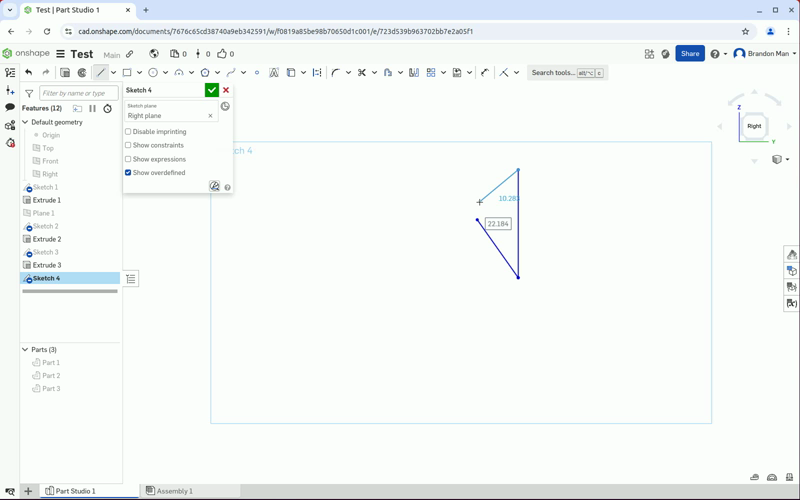
click(479, 201)
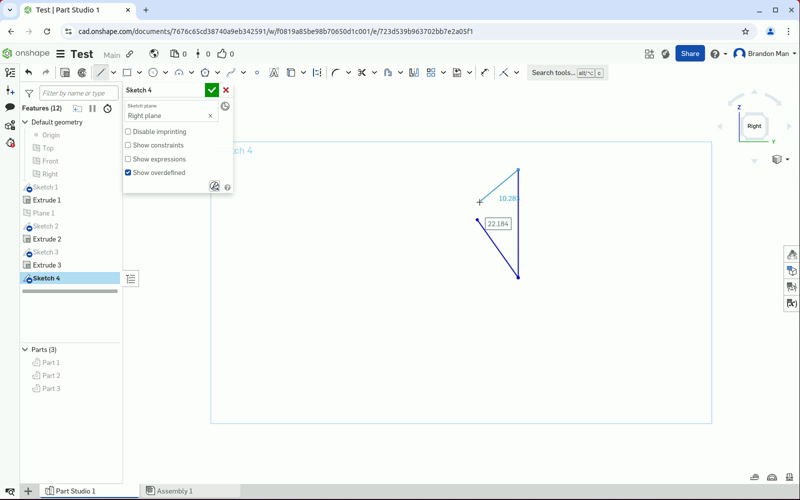
key_up(shift)
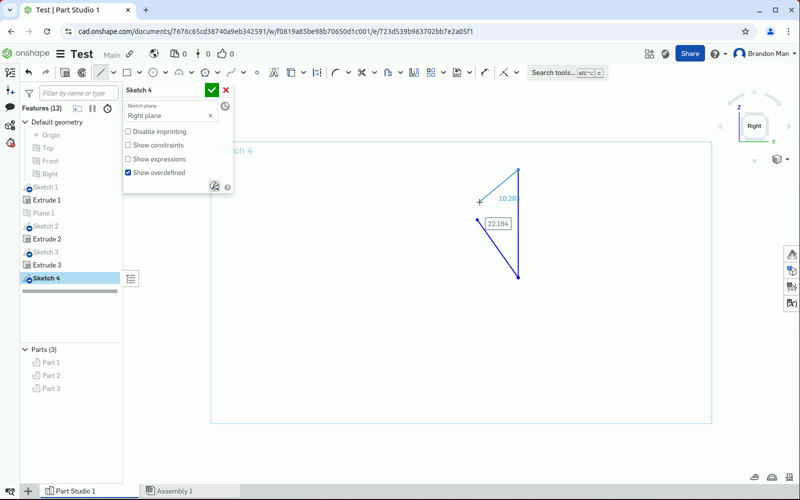
key(esc)
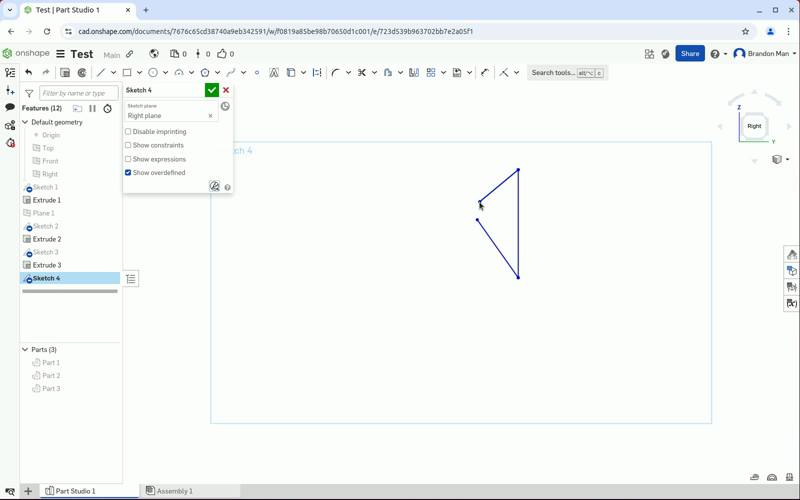
key(a)
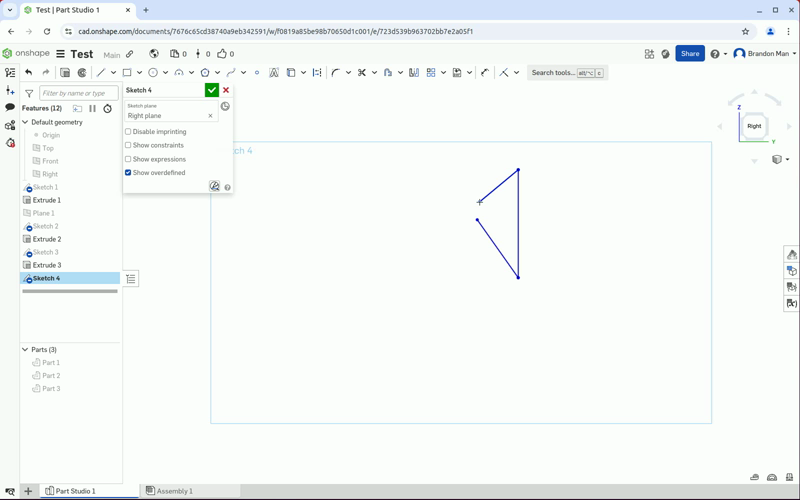
mouse_move(479, 201)
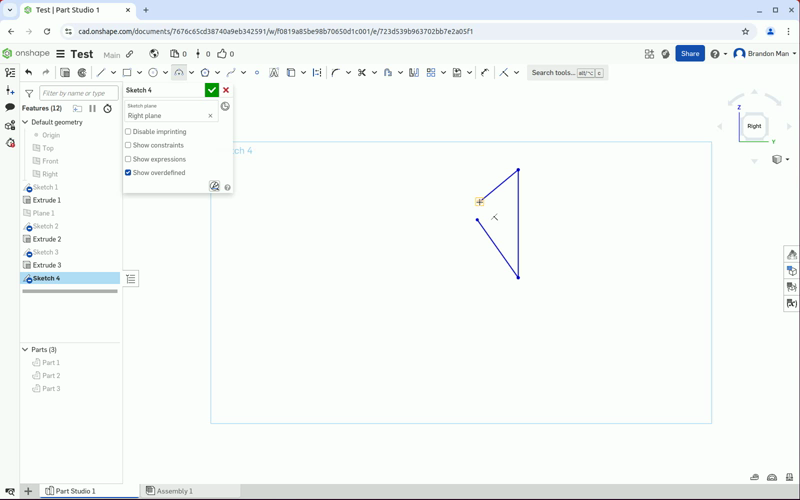
click(479, 201)
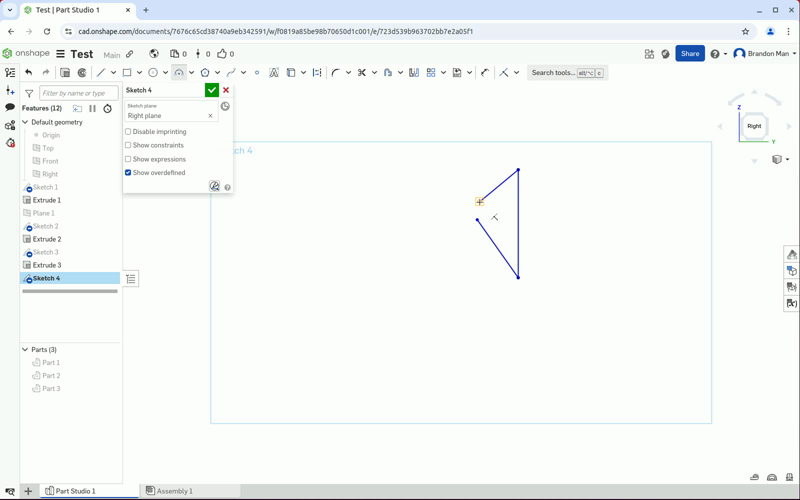
mouse_move(477, 219)
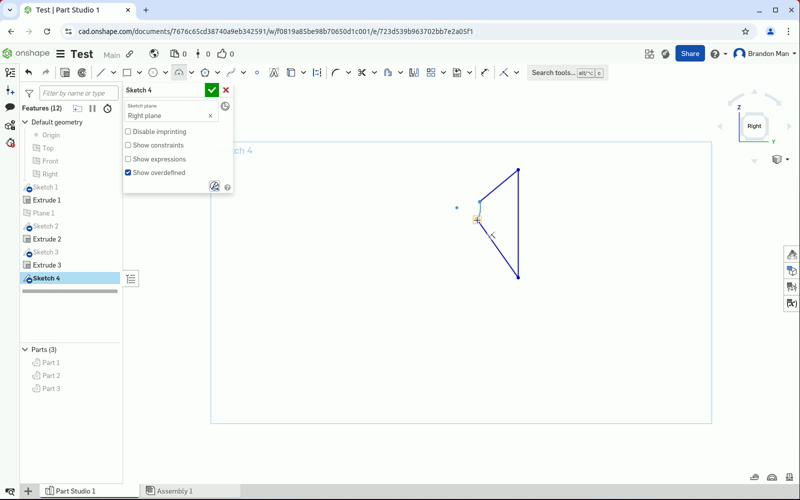
click(477, 219)
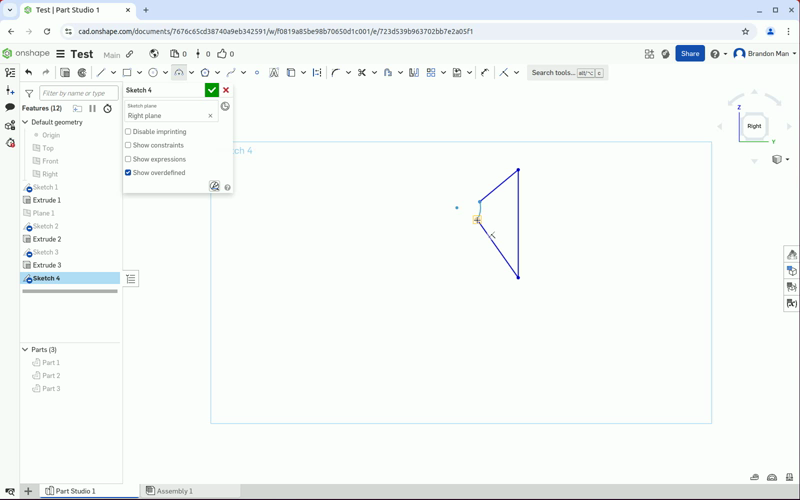
key_down(shift)
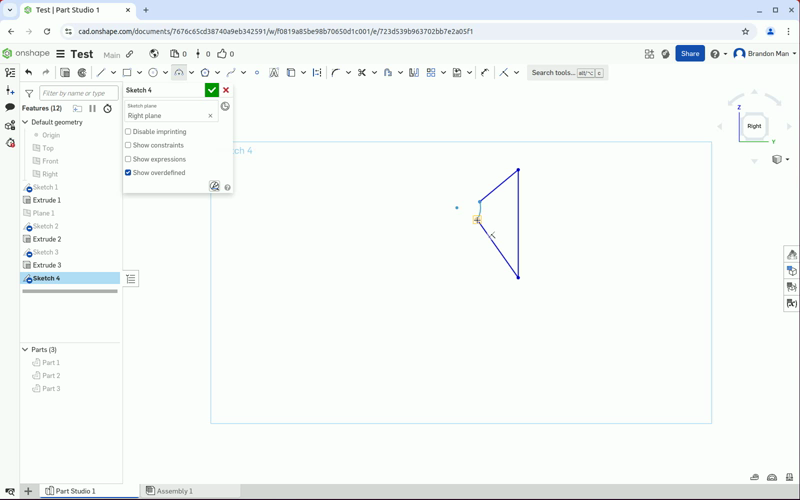
mouse_move(501, 213)
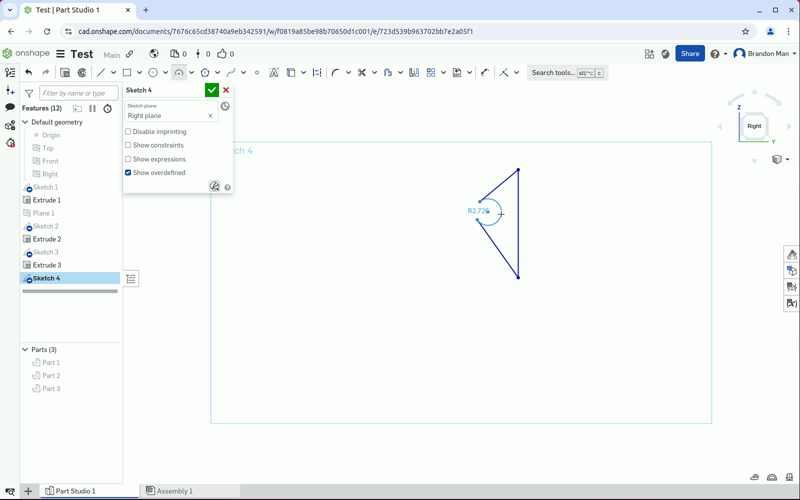
click(501, 213)
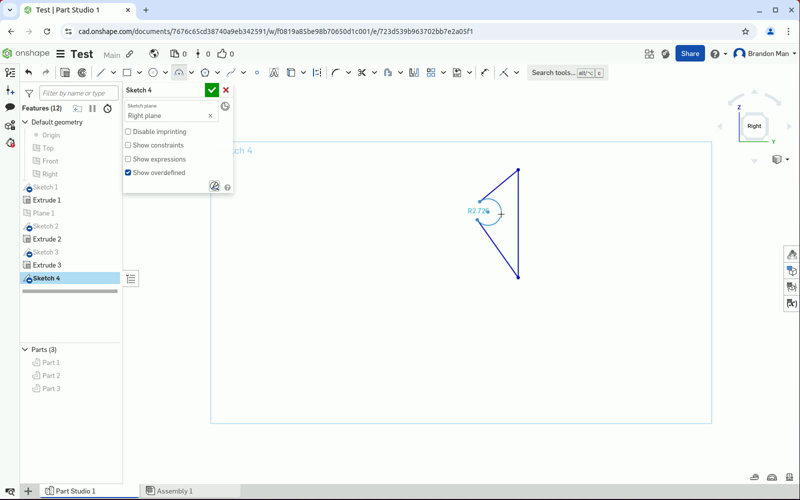
key_up(shift)
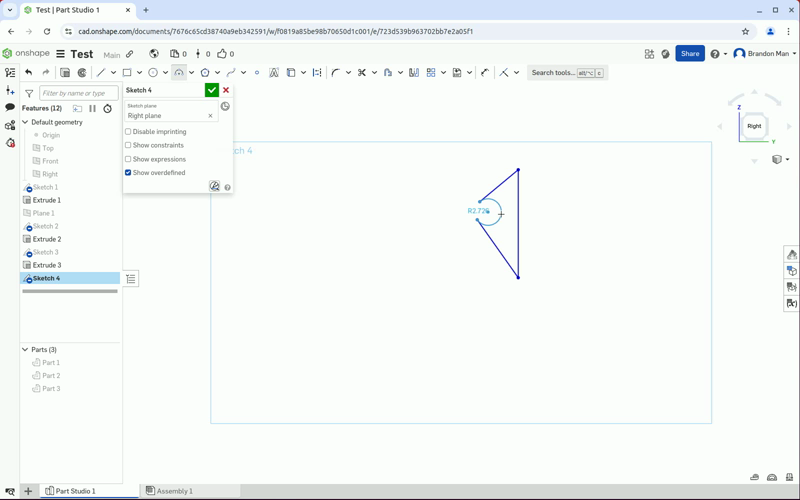
key(esc)
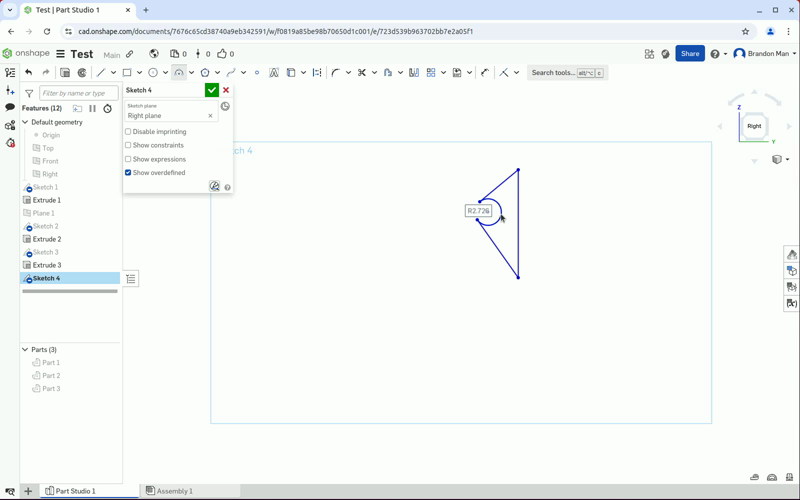
mouse_move(516, 213)
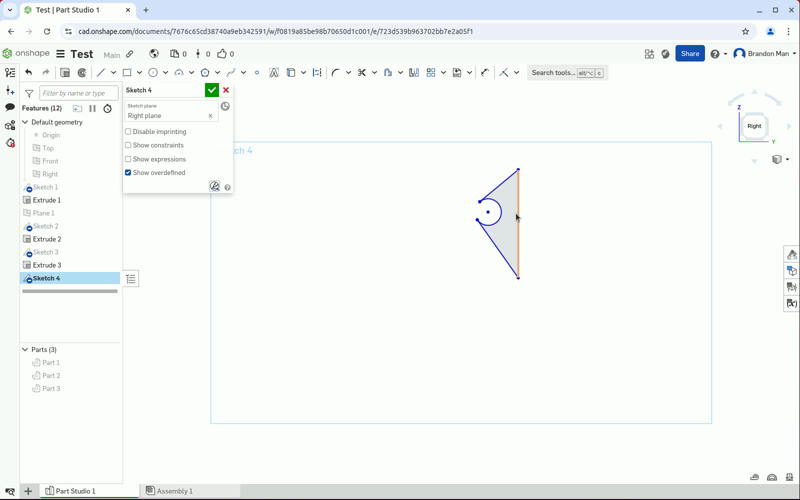
click(516, 213)
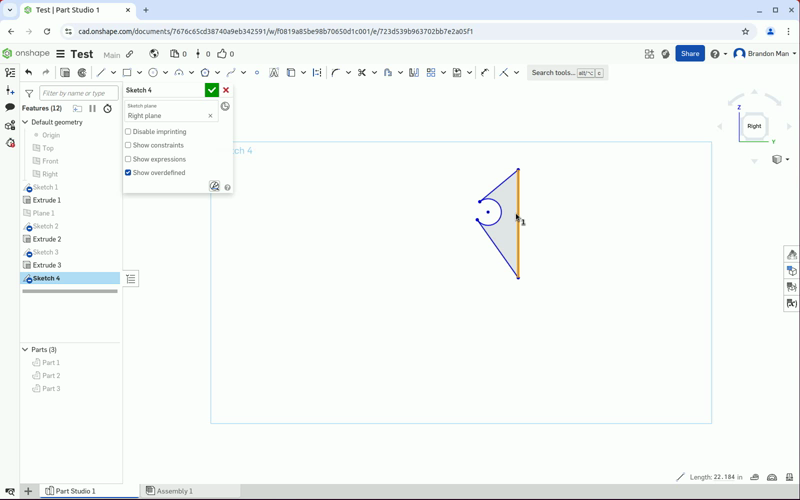
mouse_move(73, 352)
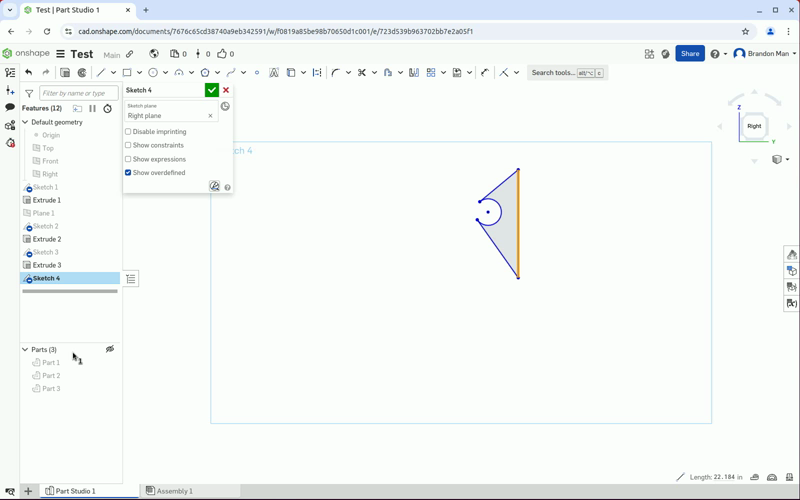
key(shift+y)
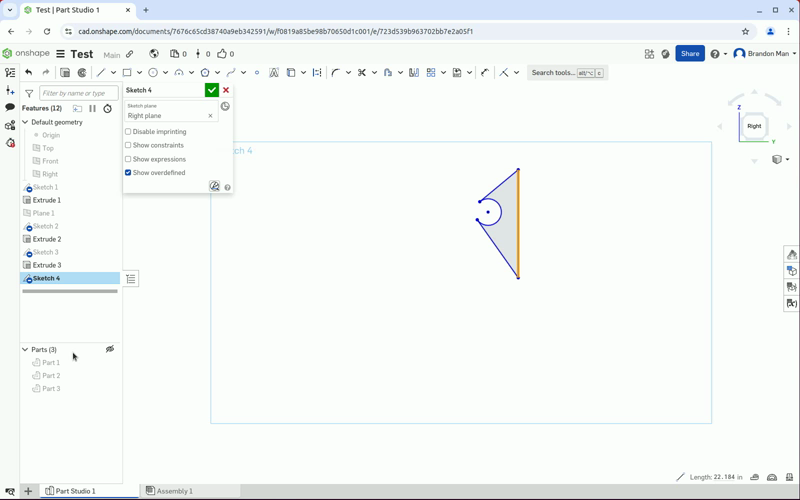
key(shift+e)
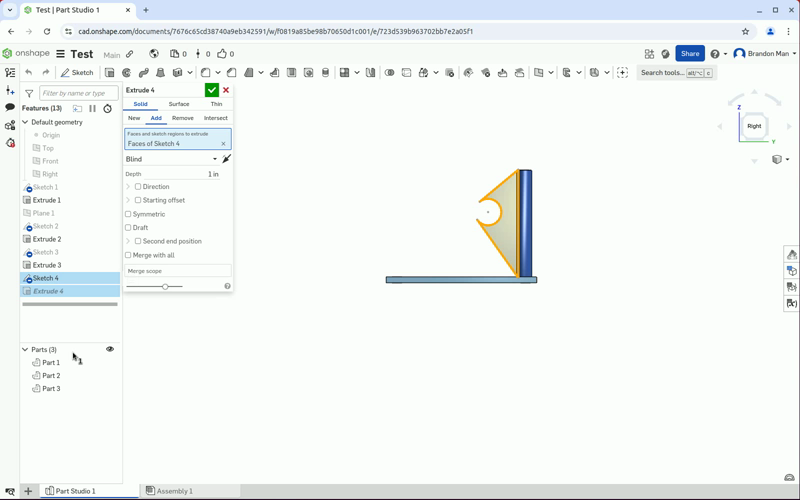
mouse_move(143, 106)
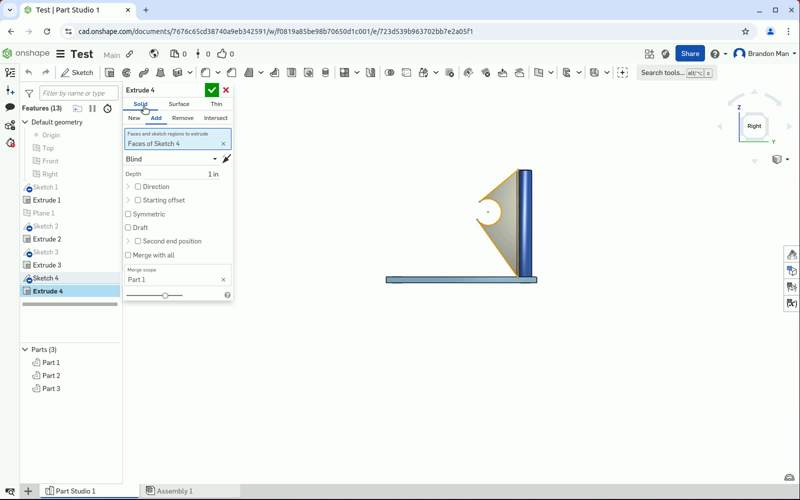
click(143, 106)
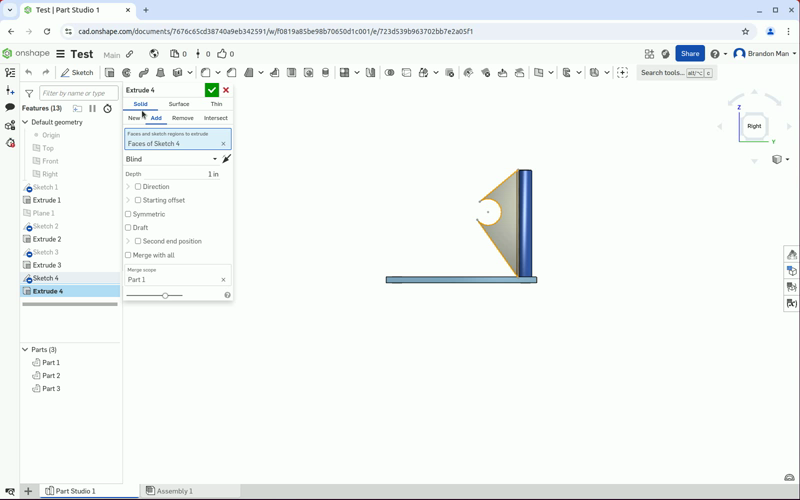
mouse_move(137, 120)
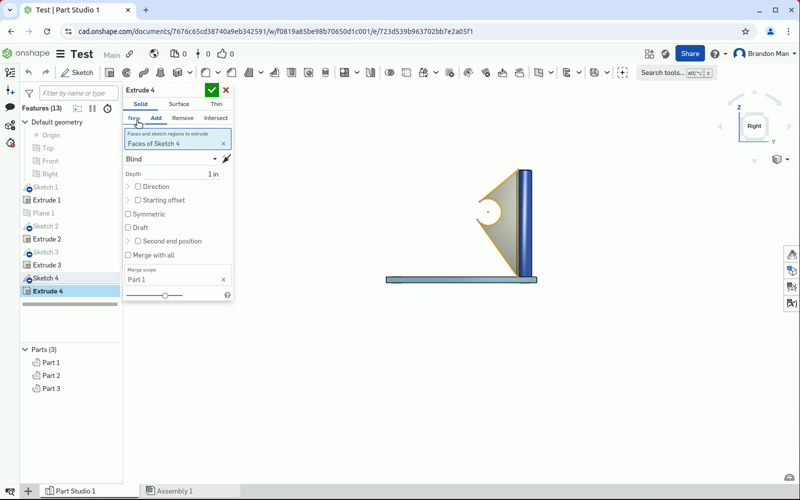
click(137, 120)
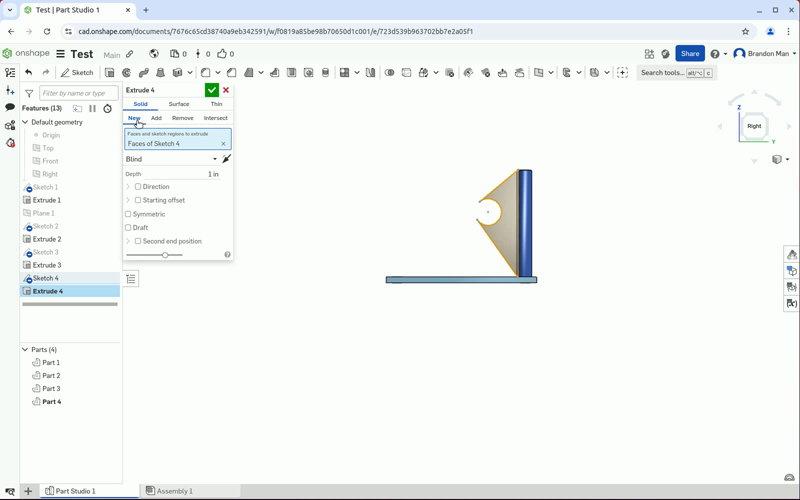
key(tab, 4)
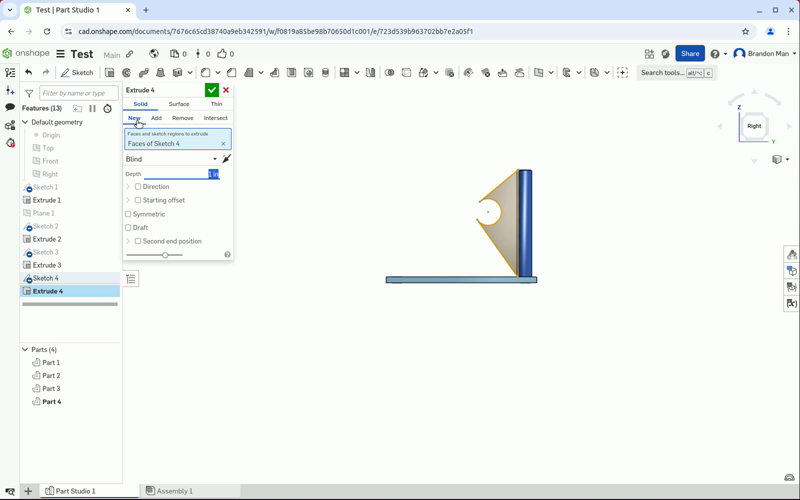
text(19.738)
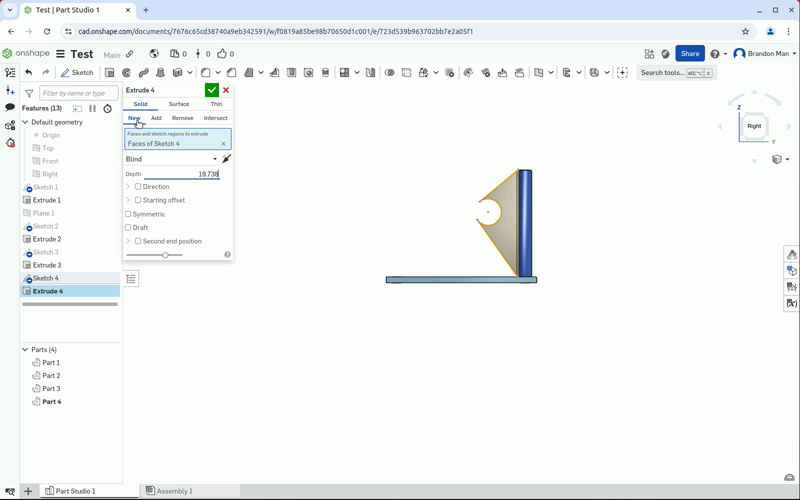
key(tab, 3)
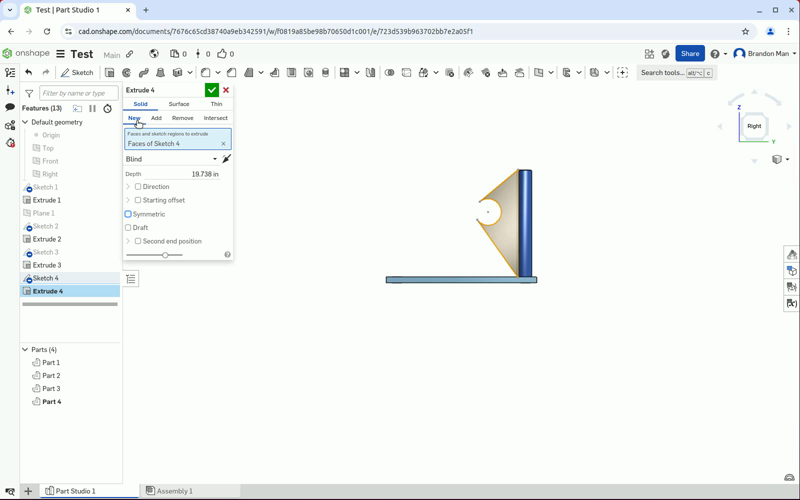
key(space)
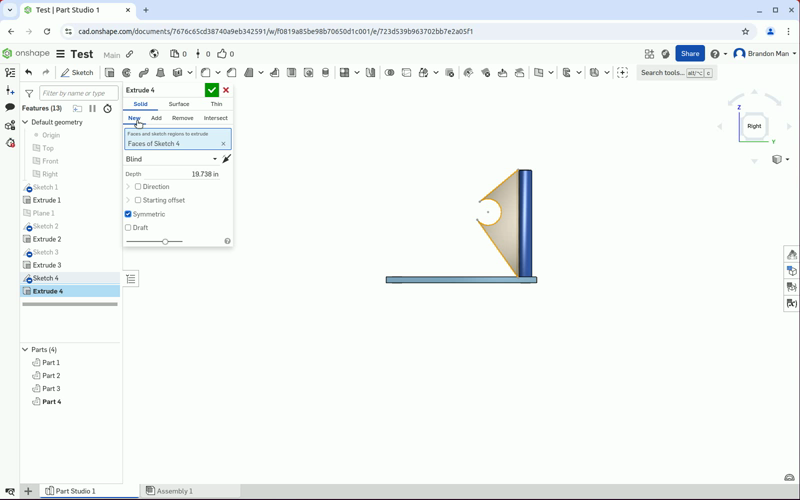
key(enter)
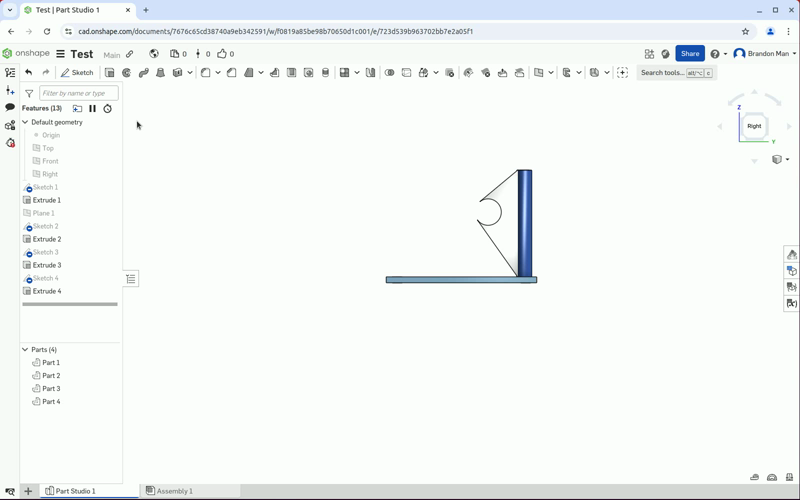
key(shift+h)
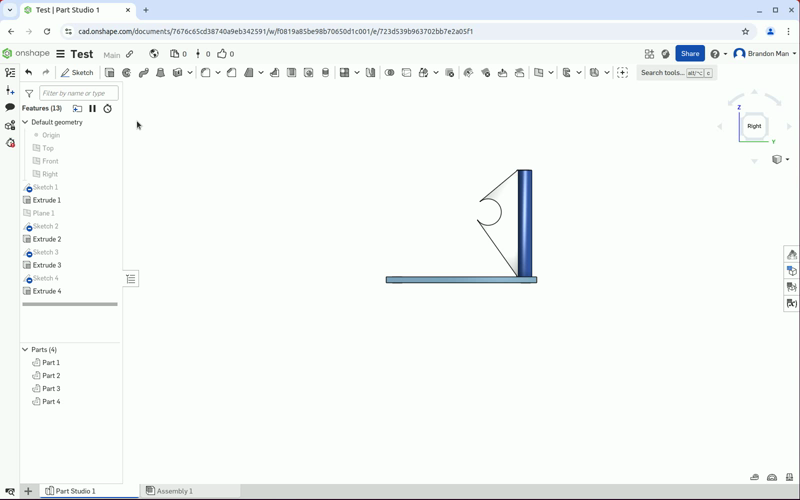
key(shift+h)
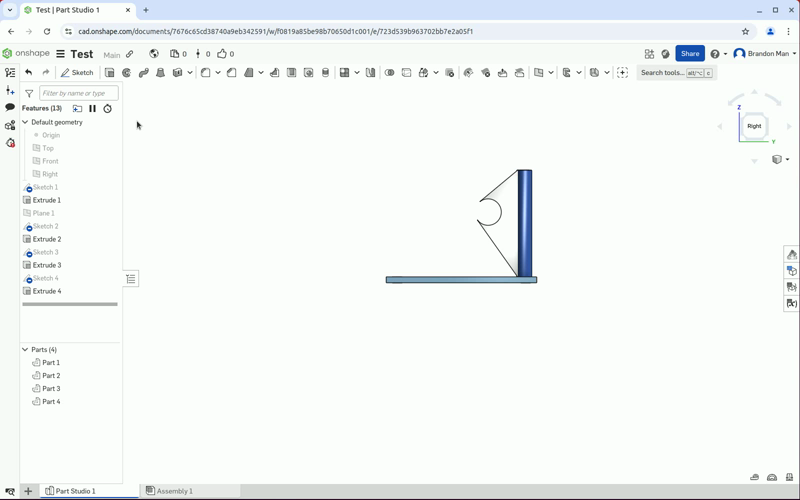
mouse_move(73, 189)
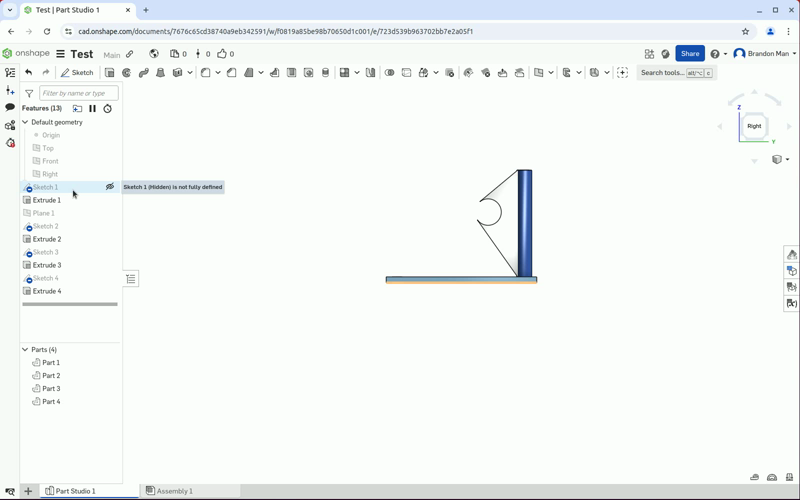
click(73, 189)
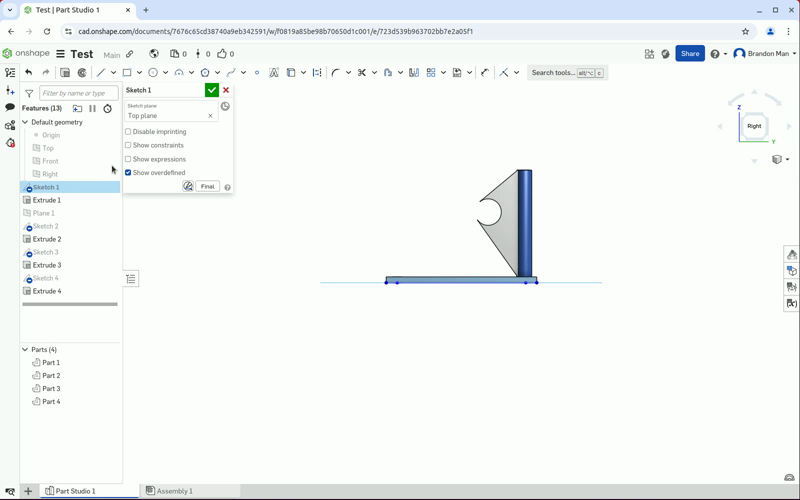
mouse_move(229, 92)
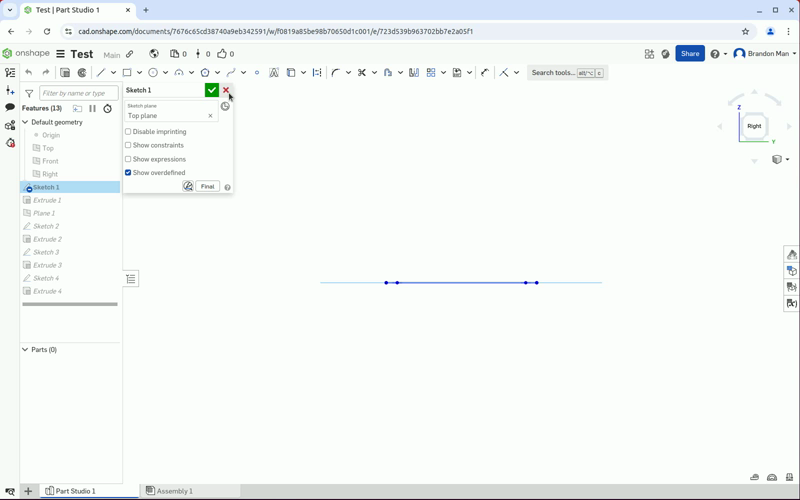
click(229, 92)
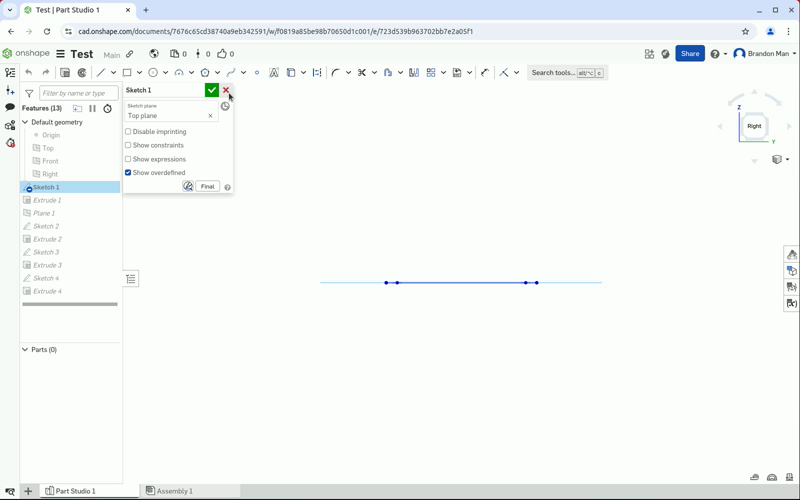
key(shift+s)
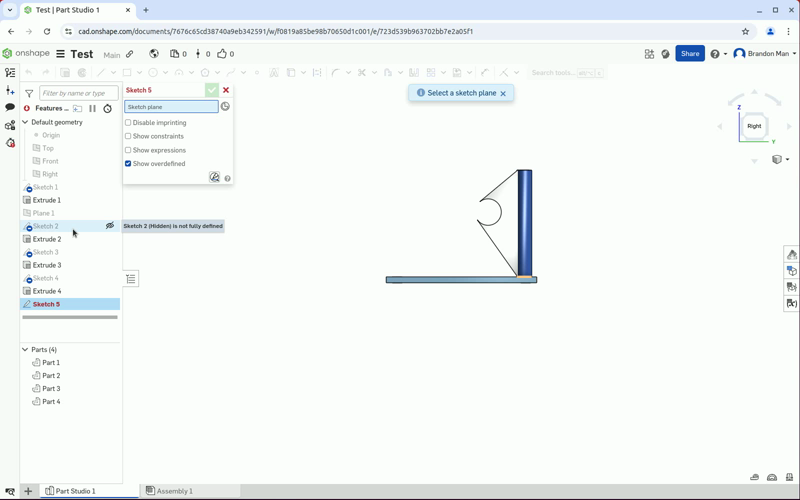
scroll(3)
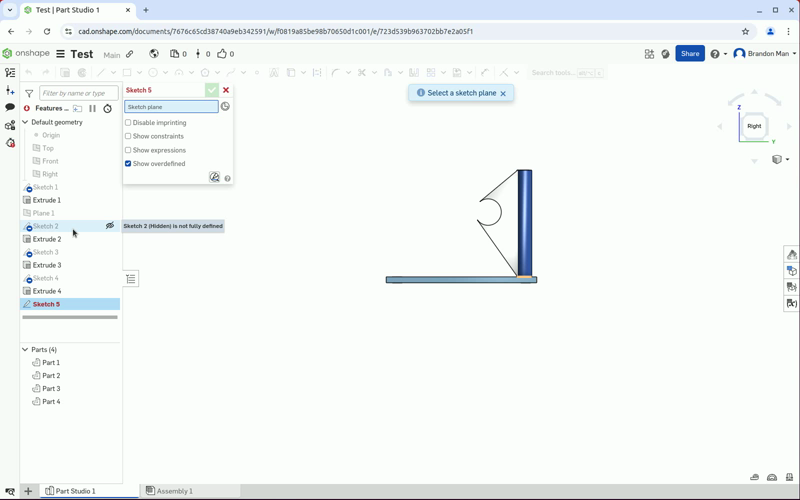
mouse_move(73, 176)
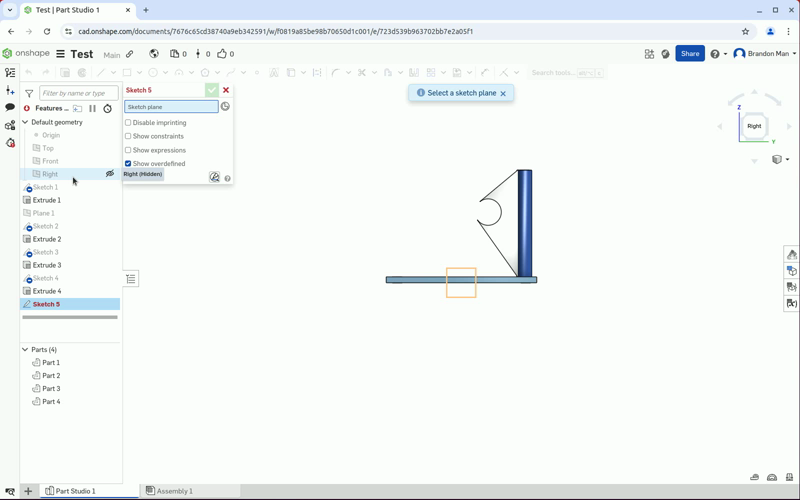
click(73, 176)
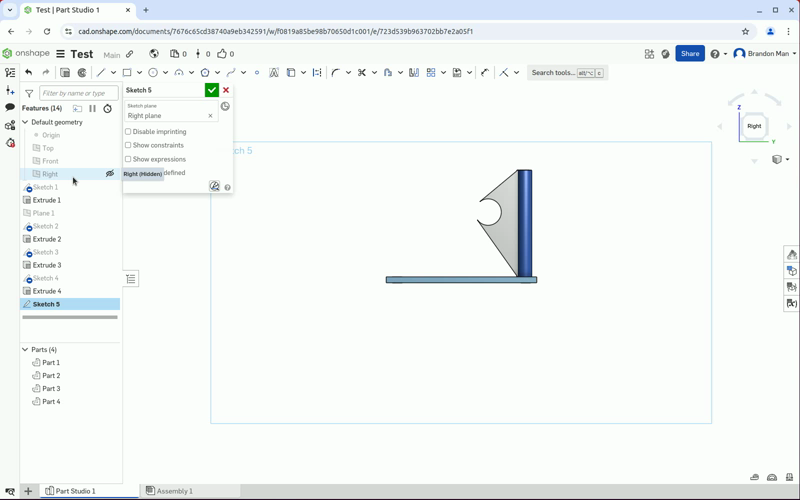
mouse_move(73, 352)
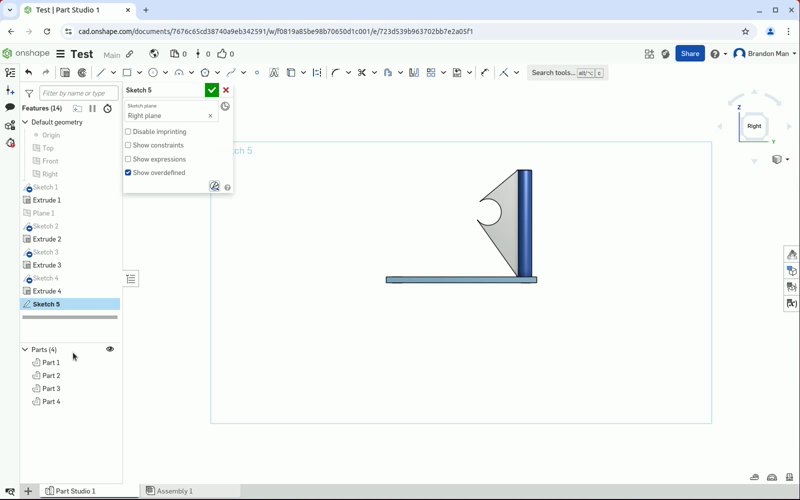
key(y)
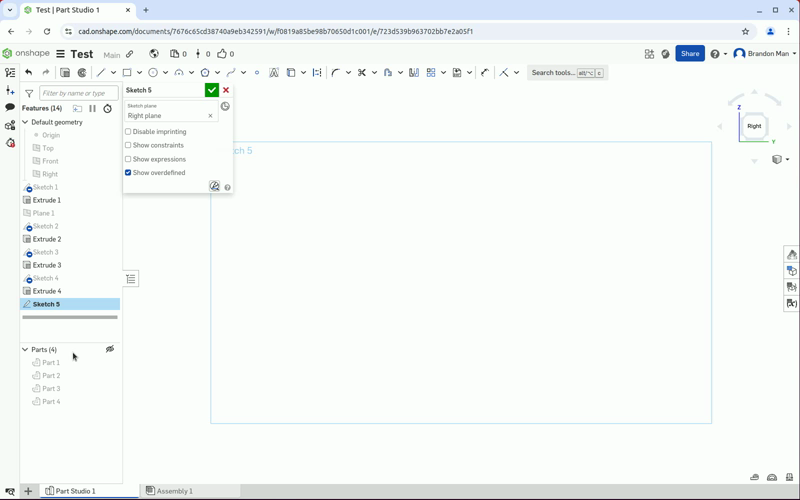
key(c)
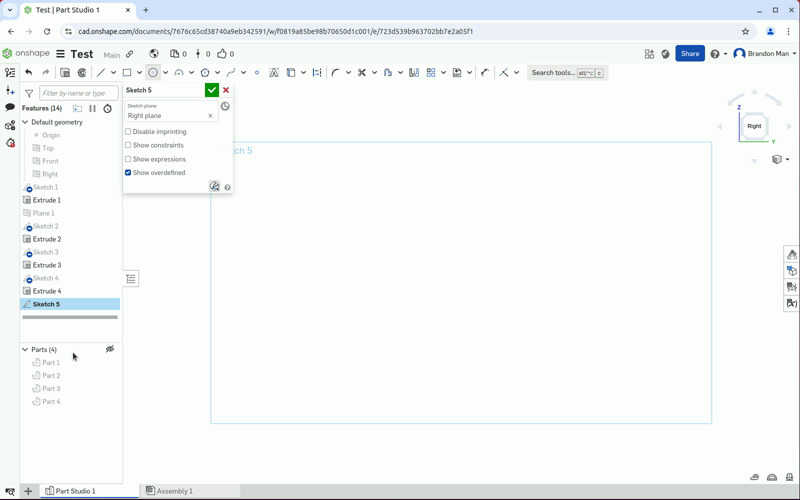
key_down(shift)
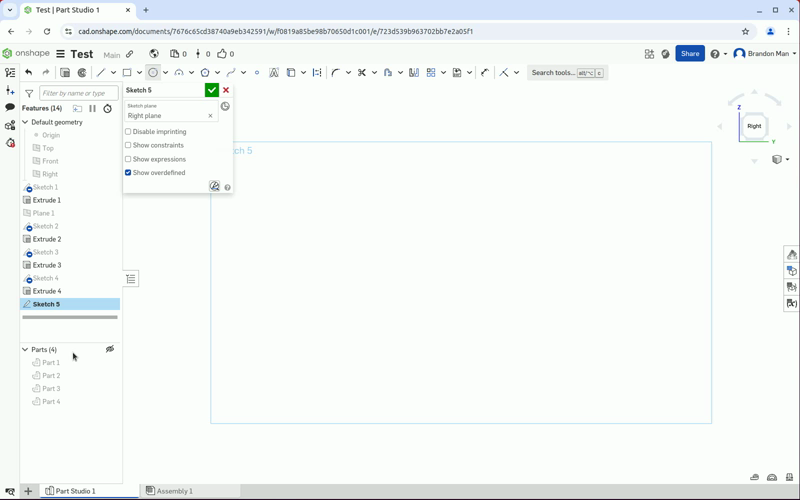
mouse_move(488, 212)
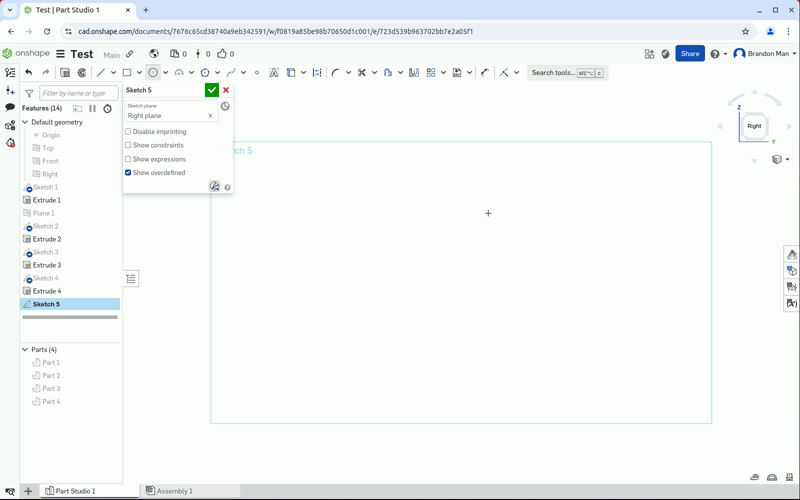
click(488, 212)
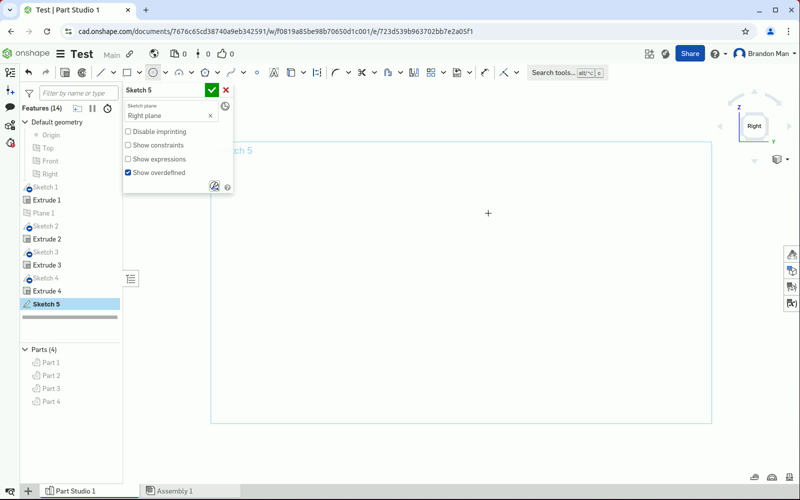
key_up(shift)
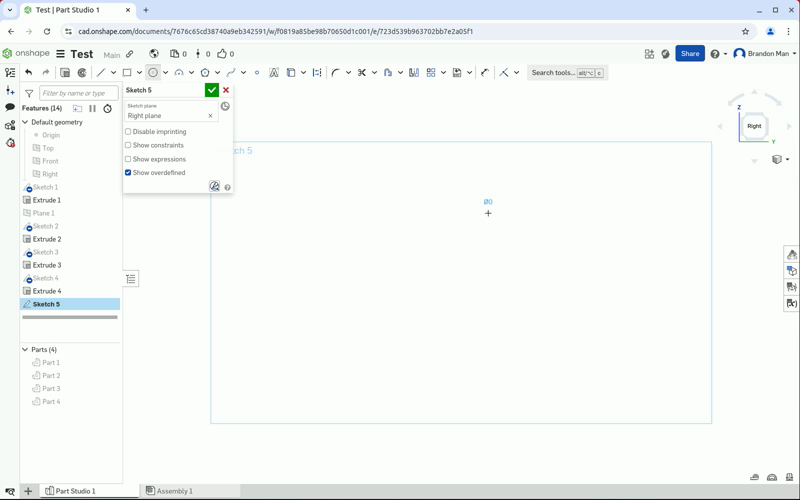
mouse_move(501, 212)
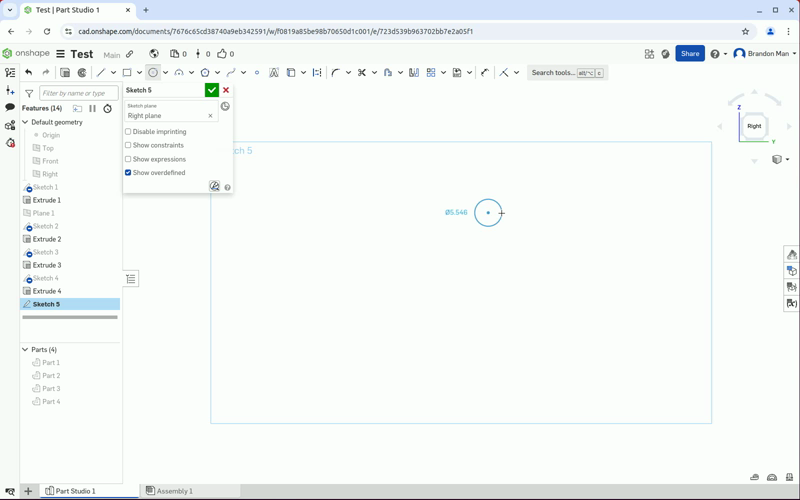
click(501, 212)
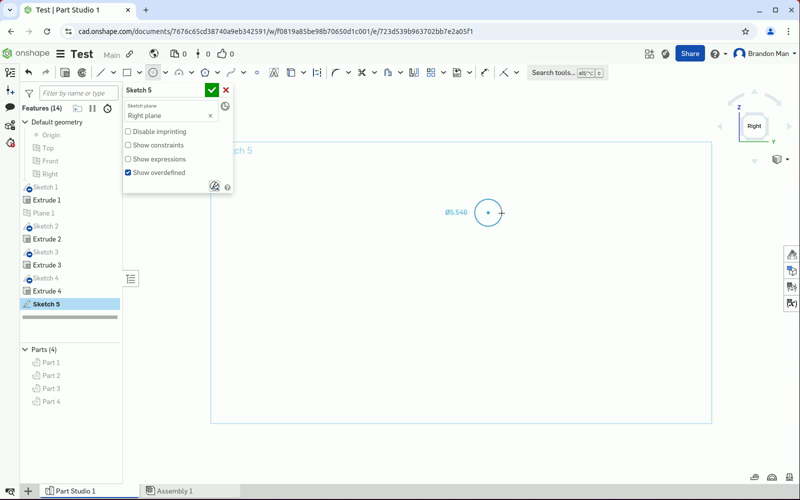
key(esc)
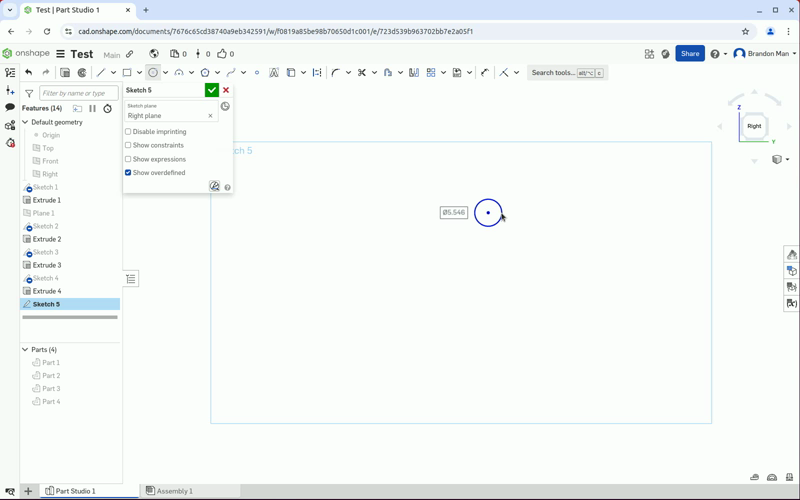
key(c)
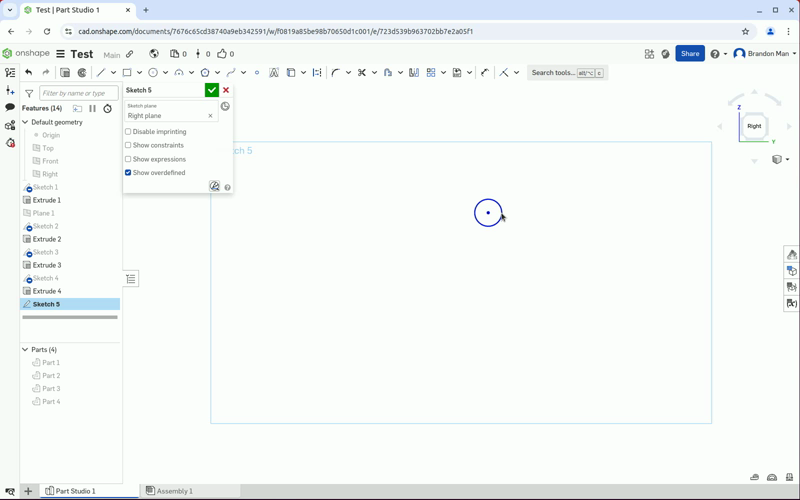
key_down(shift)
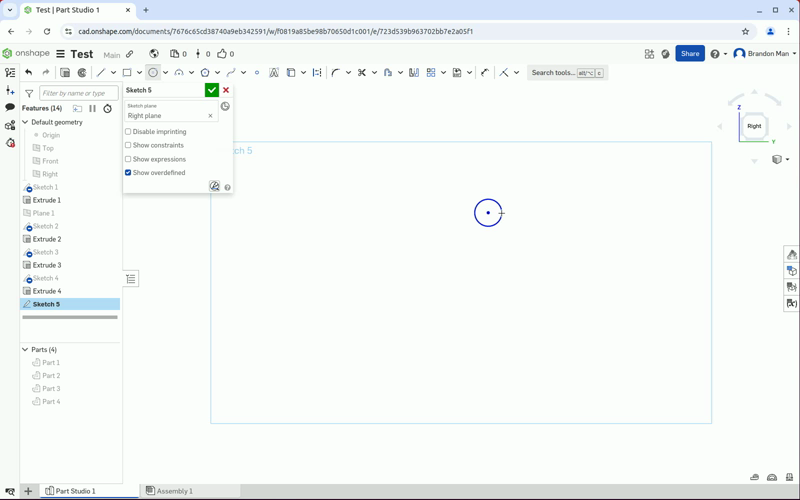
mouse_move(488, 212)
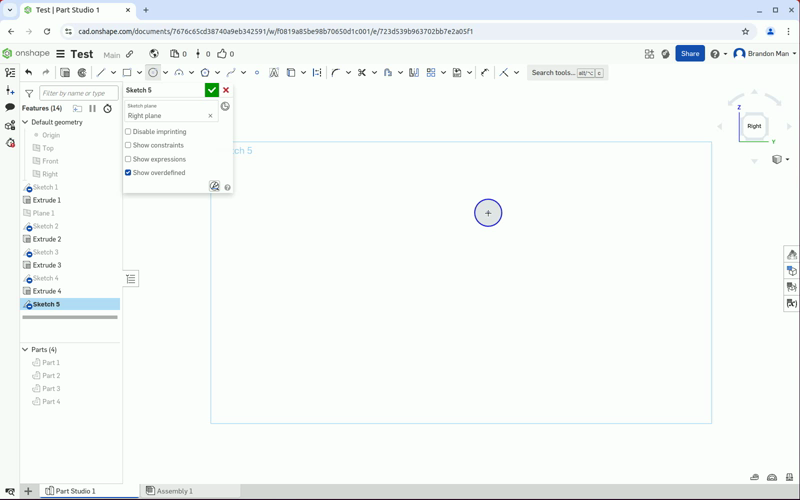
click(488, 212)
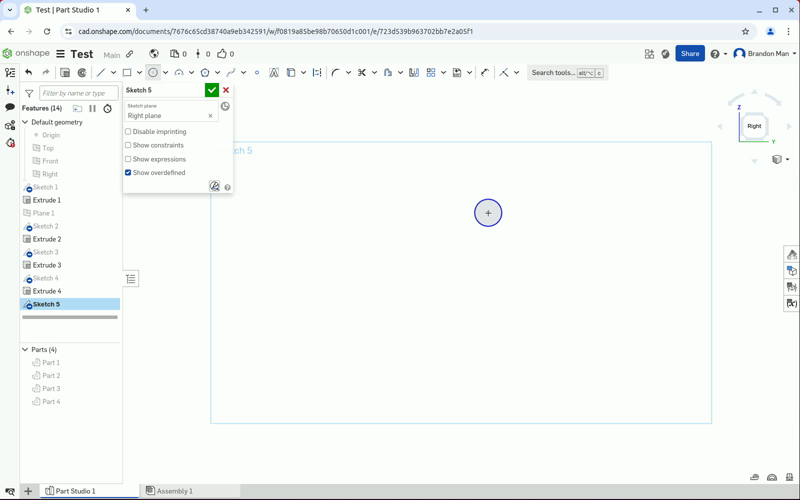
key_up(shift)
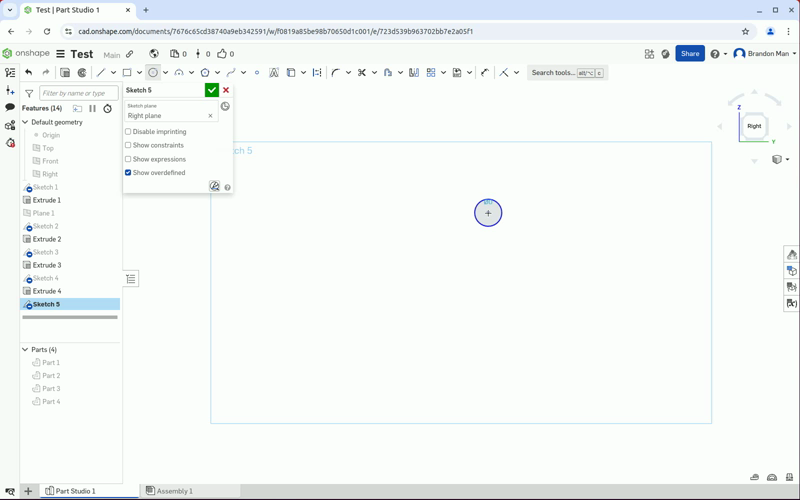
mouse_move(495, 212)
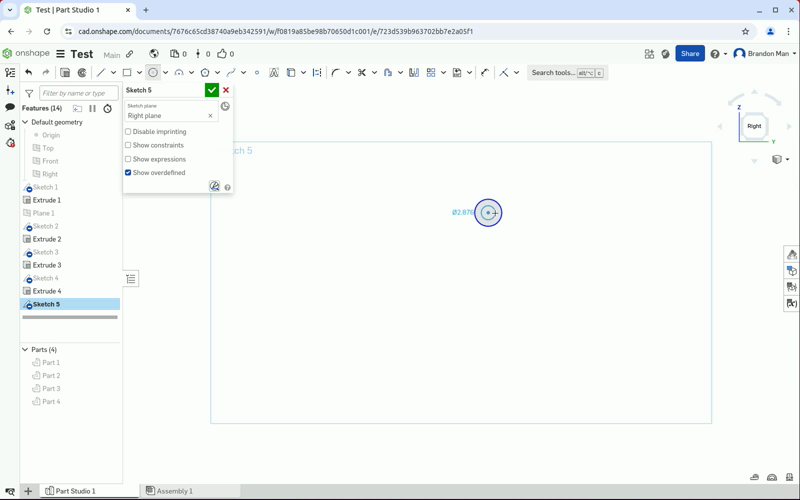
click(495, 212)
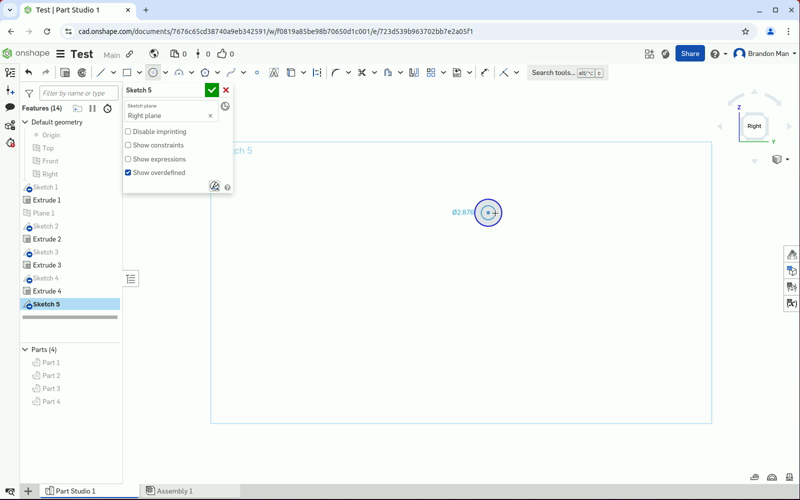
key(esc)
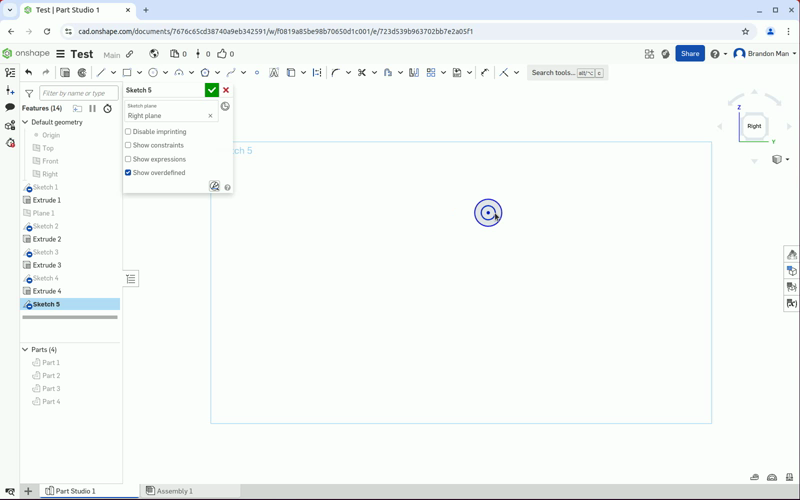
mouse_move(486, 219)
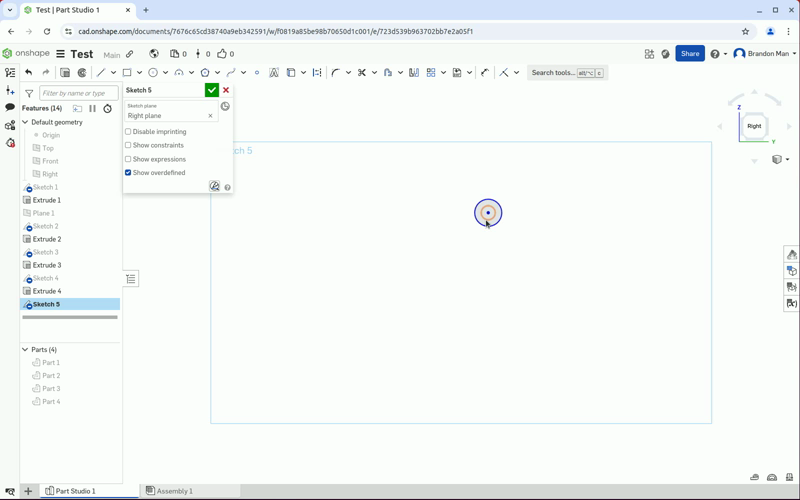
scroll(6)
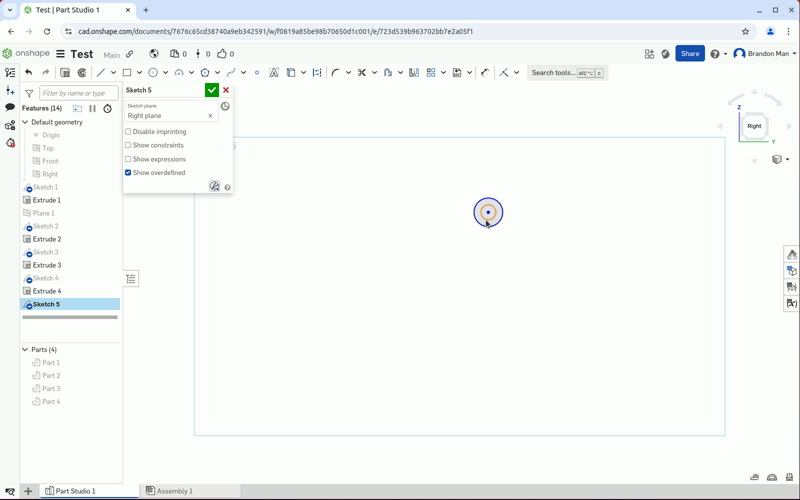
scroll(6)
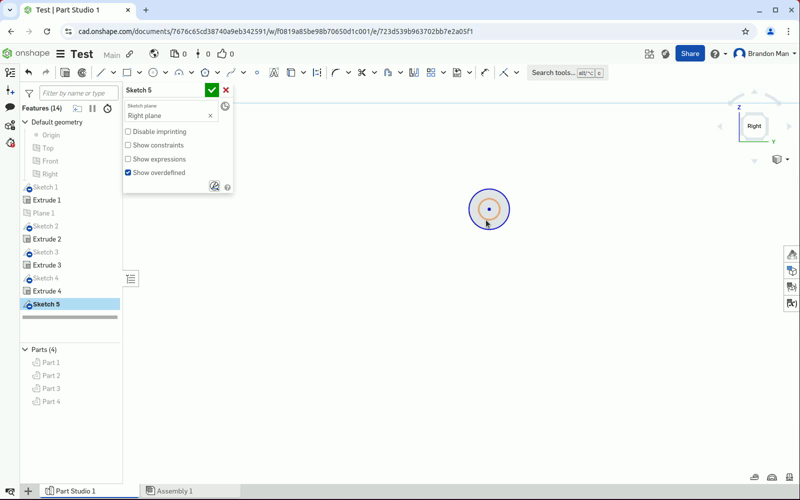
scroll(6)
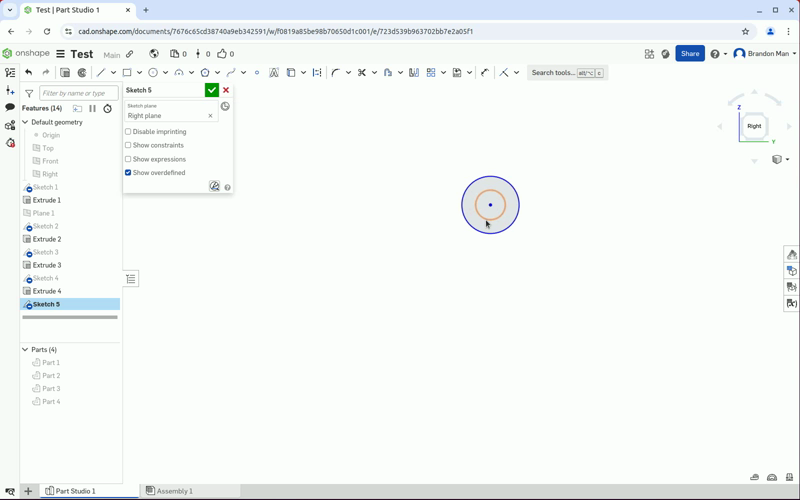
scroll(6)
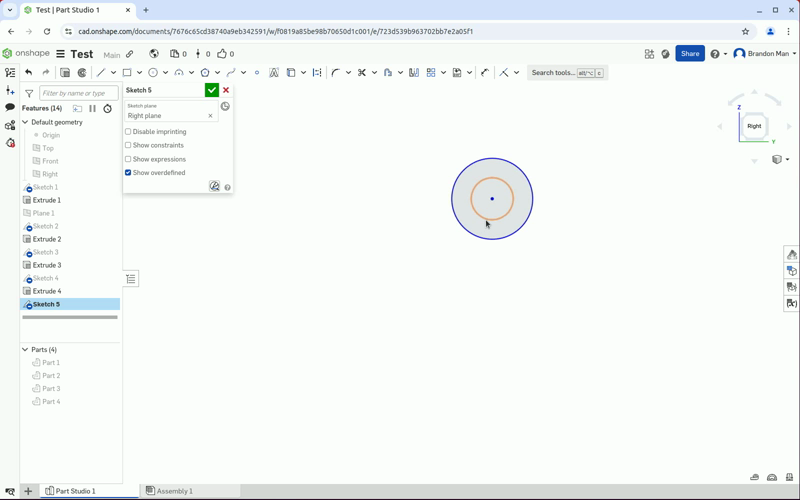
scroll(6)
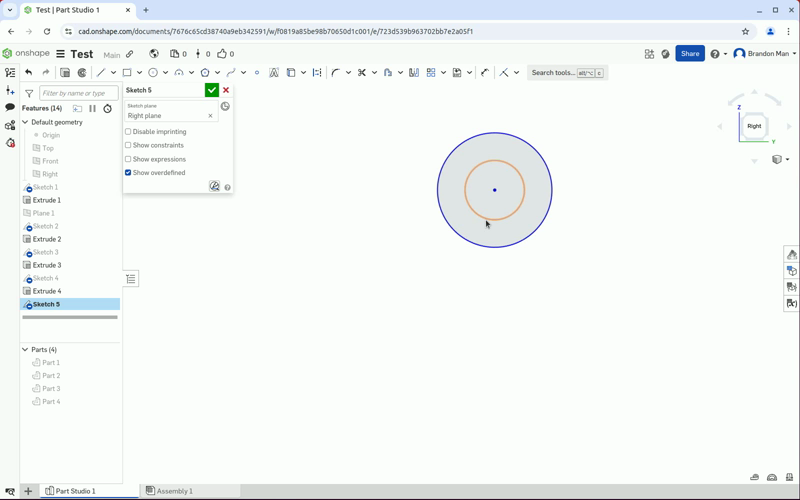
scroll(6)
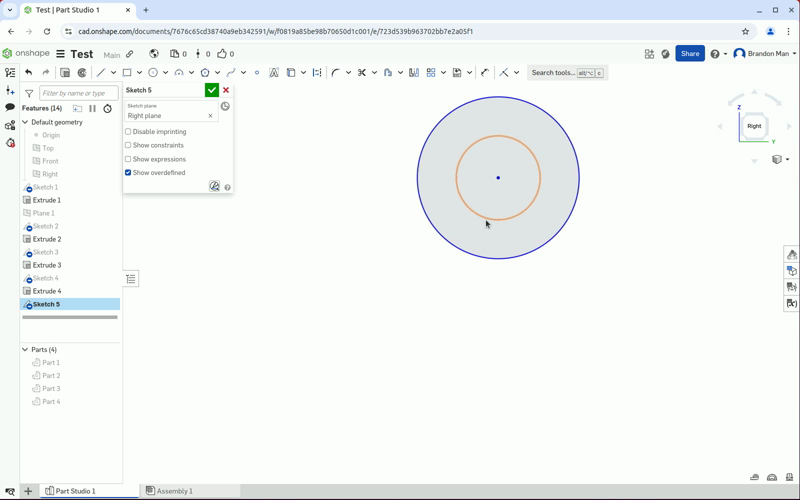
scroll(6)
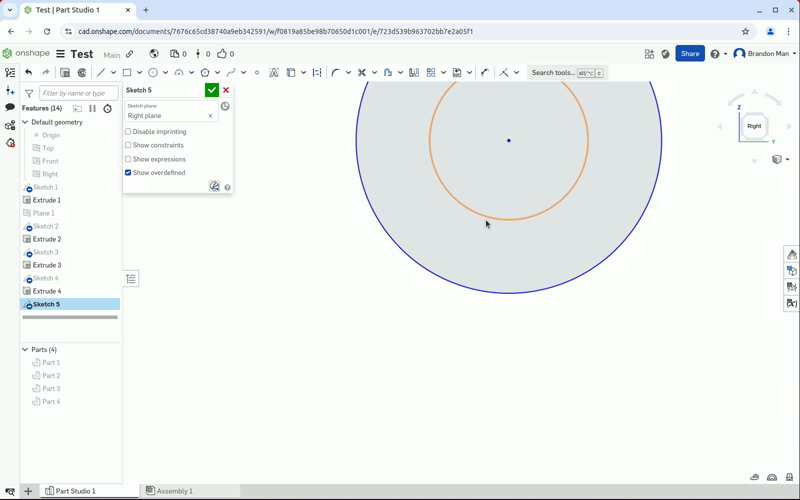
click(486, 219)
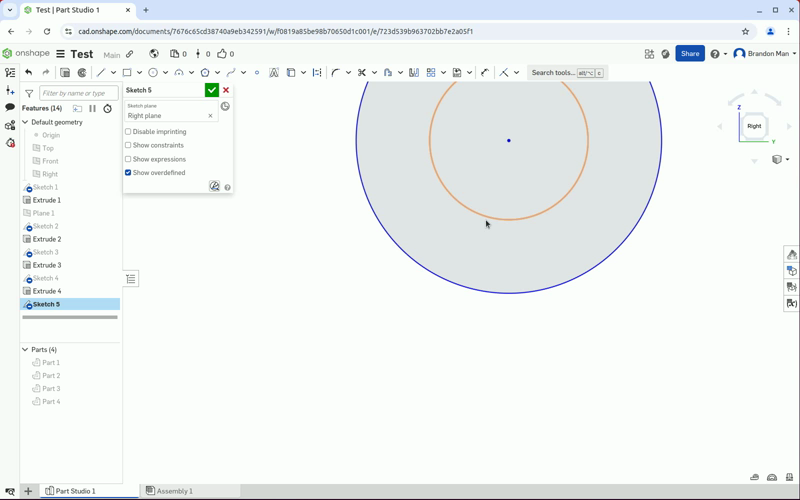
scroll(-6)
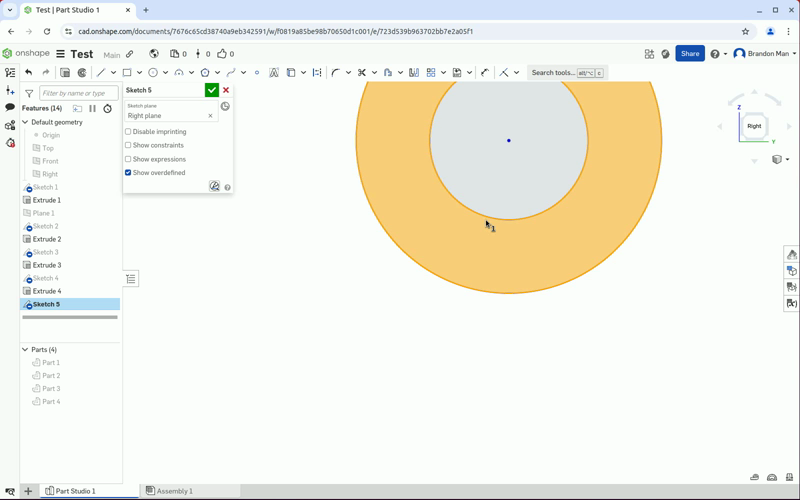
scroll(-6)
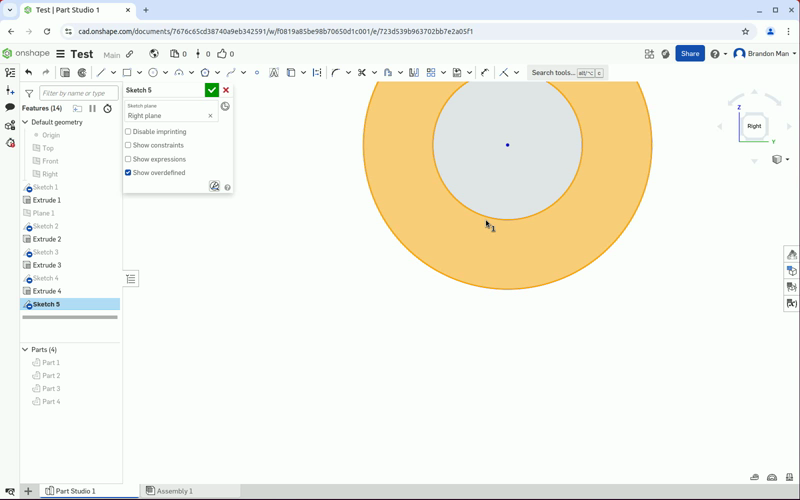
scroll(-6)
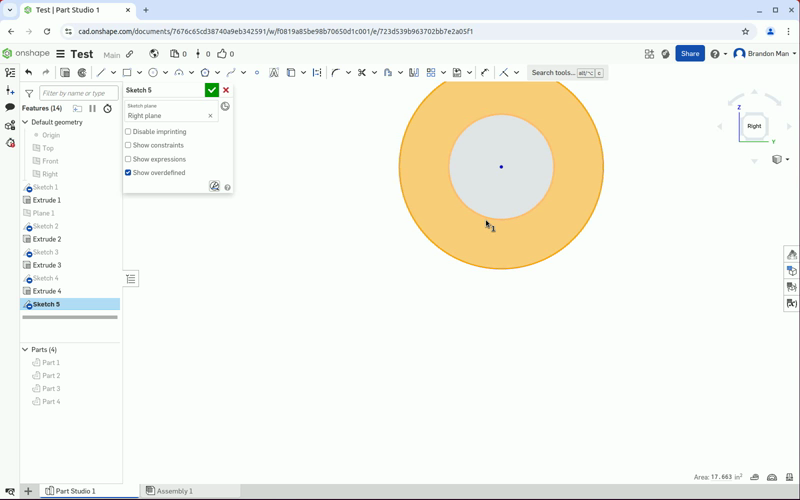
scroll(-6)
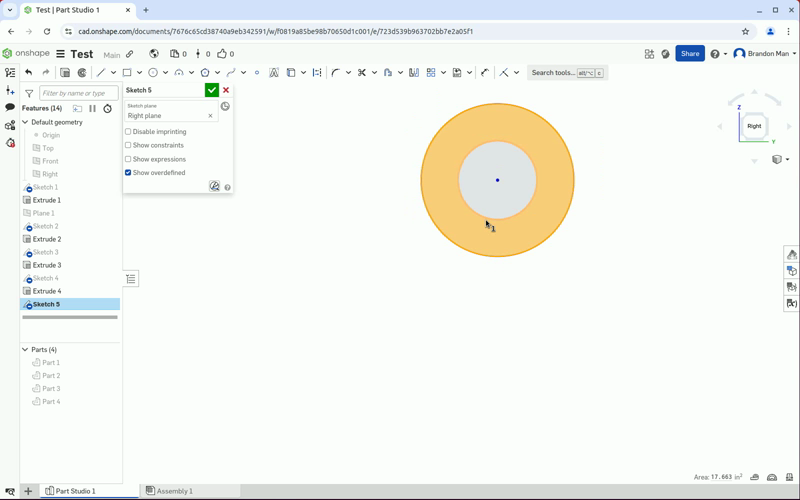
scroll(-6)
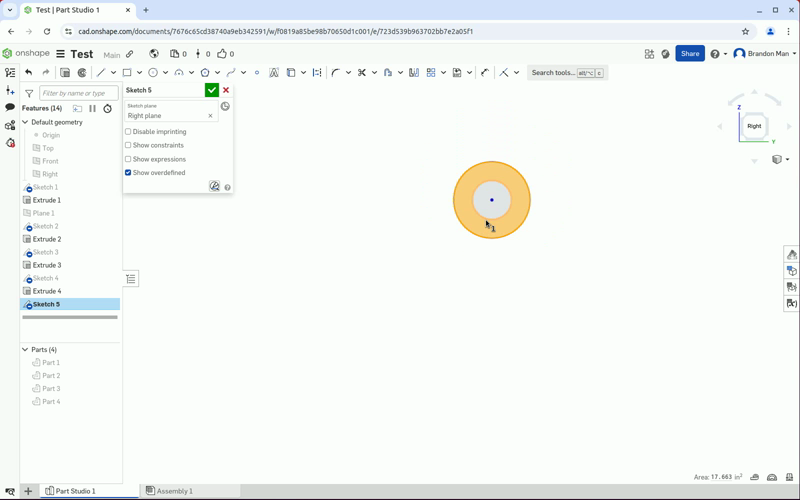
scroll(-6)
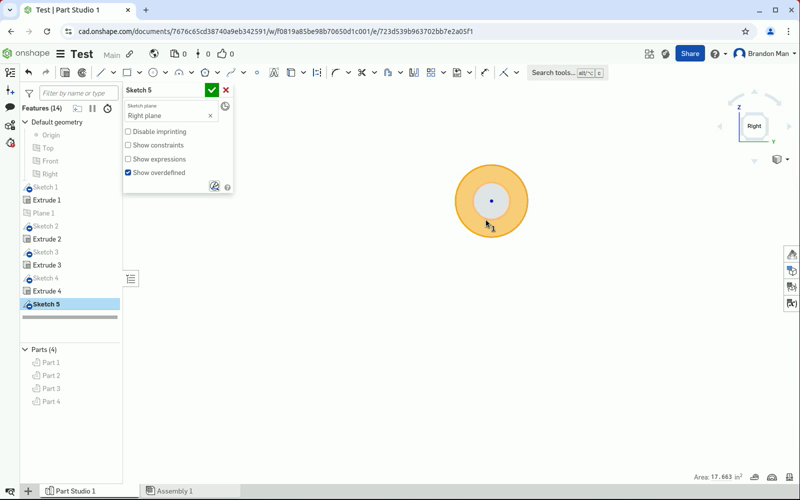
scroll(-6)
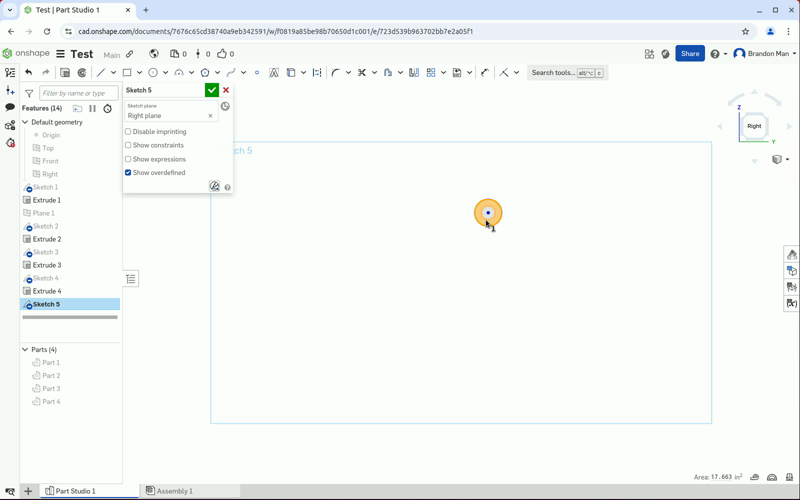
mouse_move(73, 352)
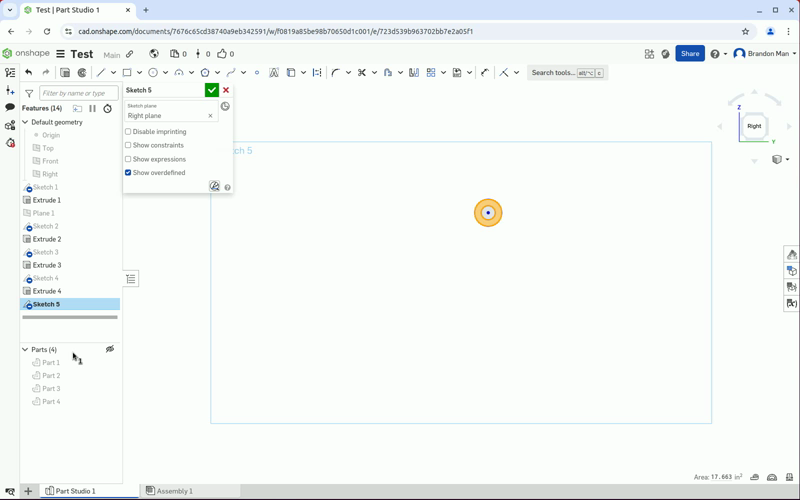
key(shift+y)
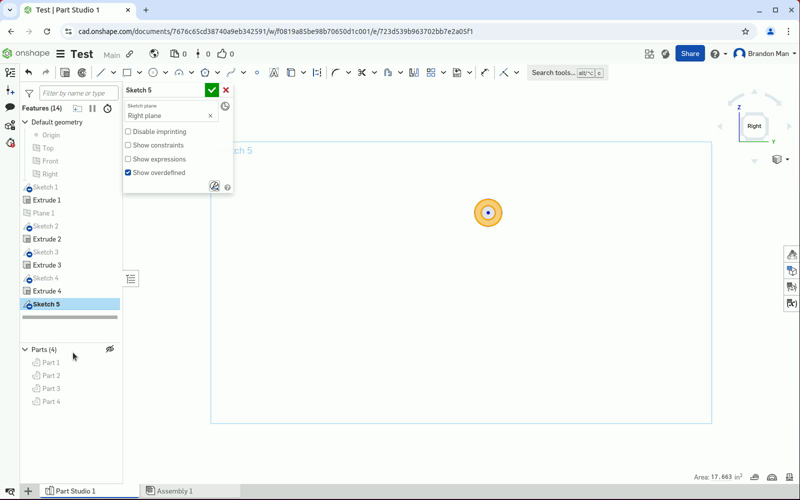
key(shift+e)
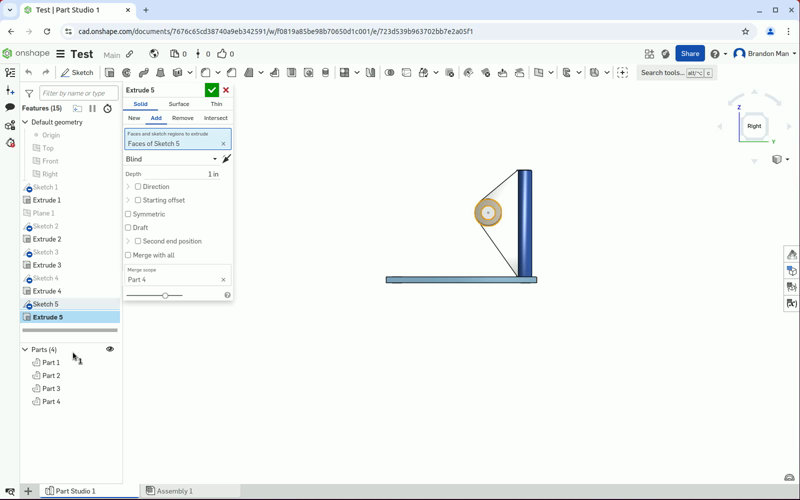
mouse_move(143, 106)
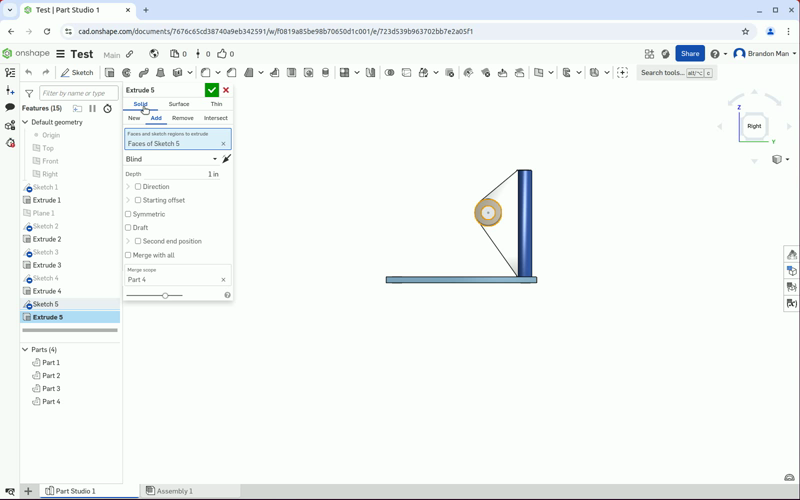
click(143, 106)
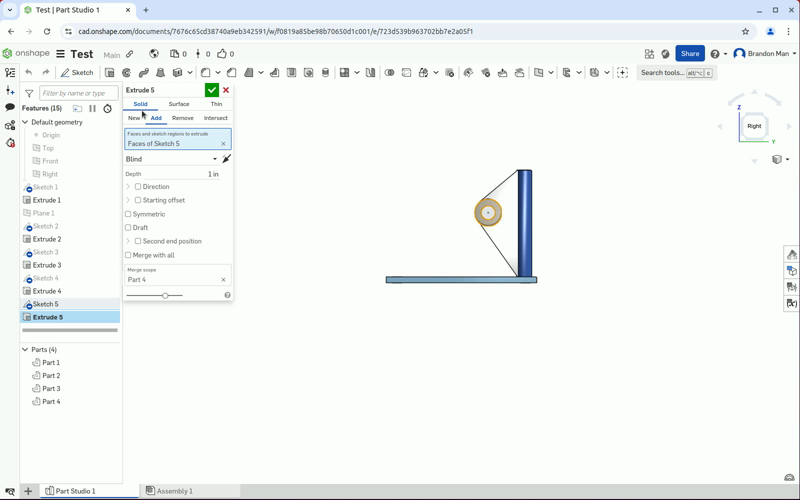
mouse_move(137, 120)
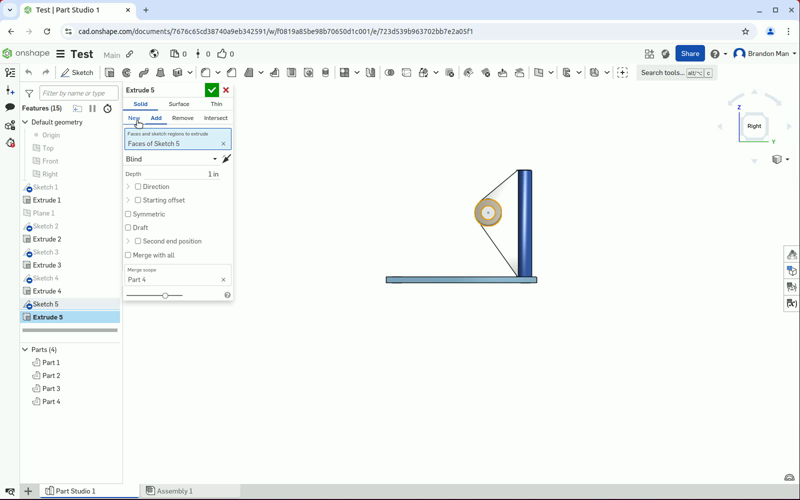
click(137, 120)
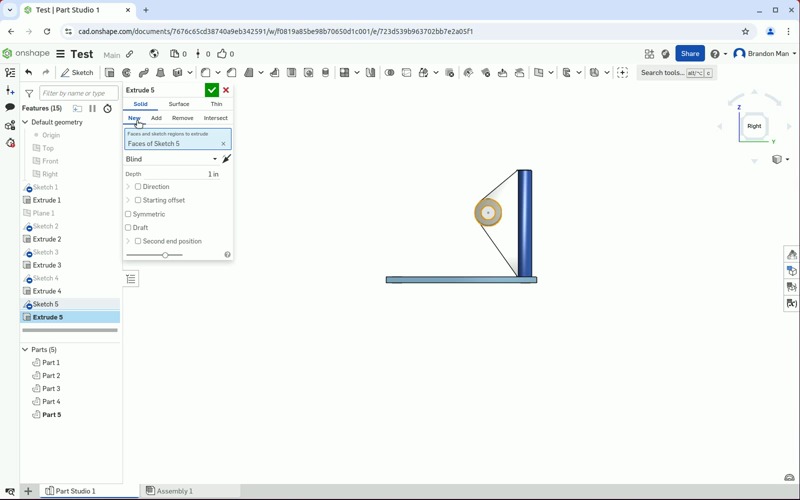
key(tab, 4)
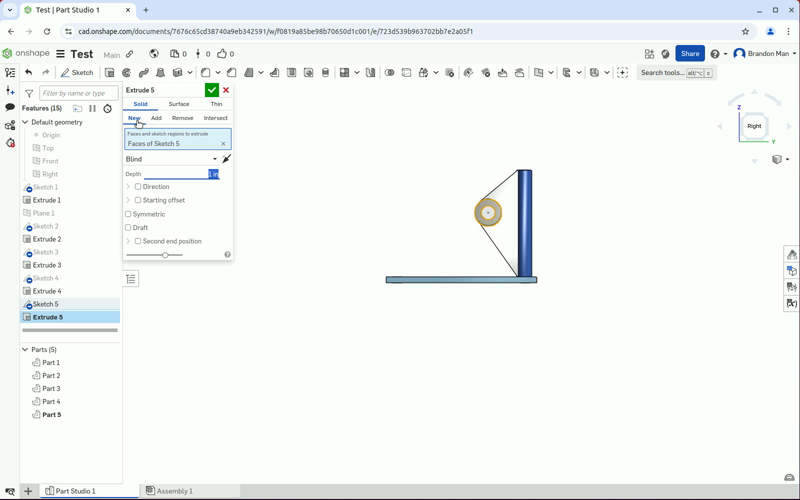
text(19.738)
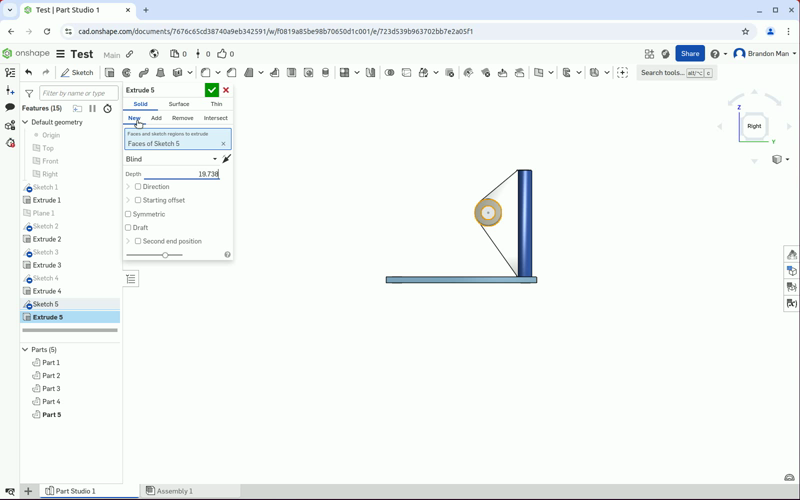
key(tab, 3)
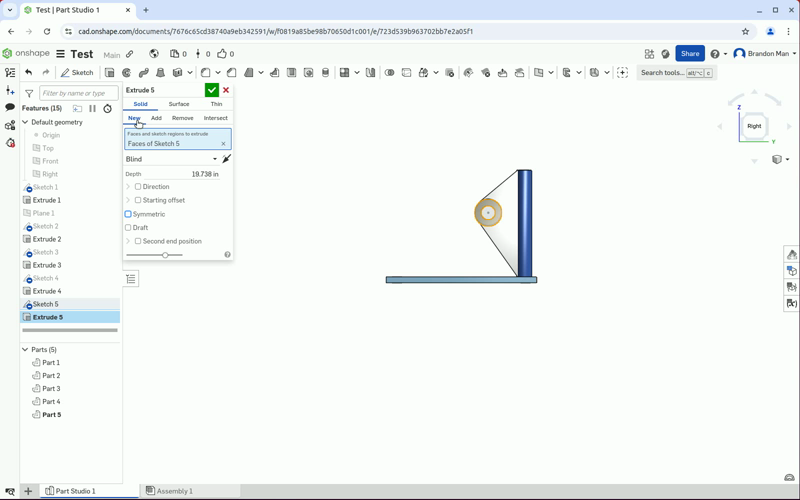
key(space)
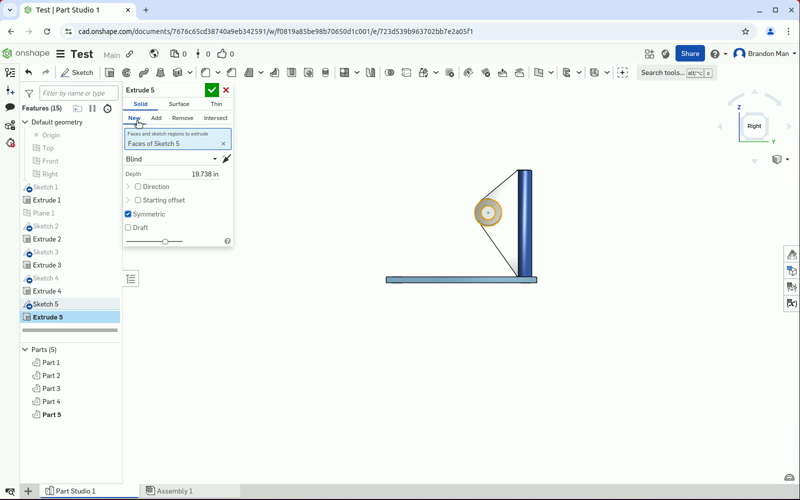
key(enter)
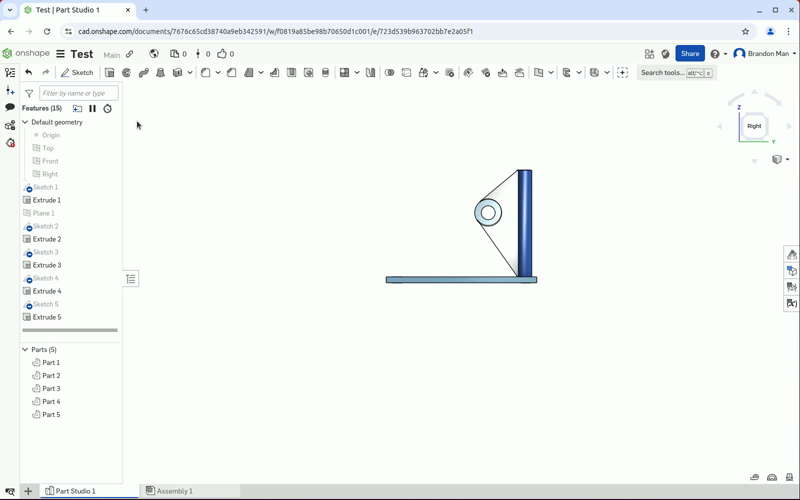
key(shift+h)
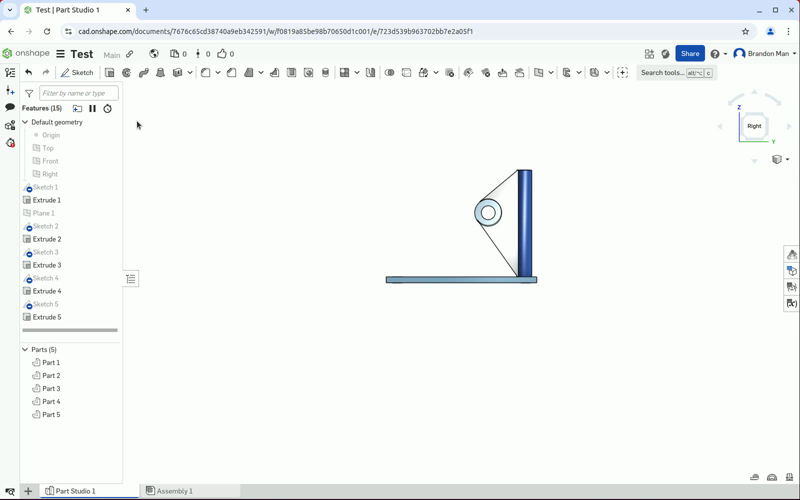
key(shift+h)
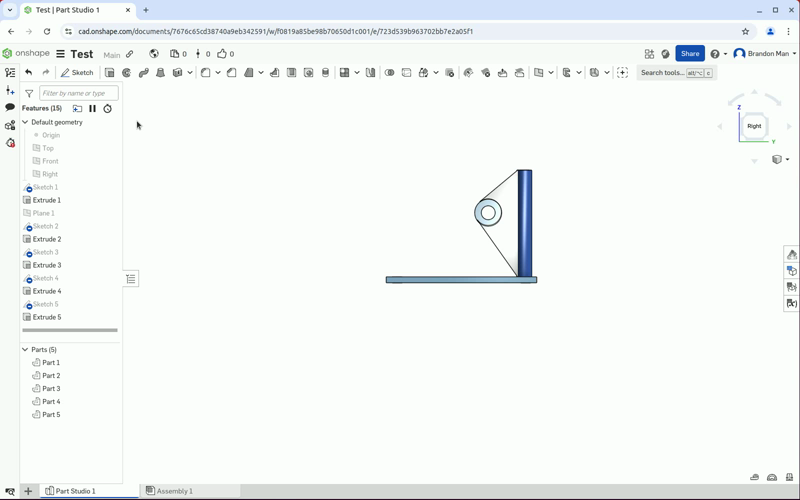
mouse_move(73, 189)
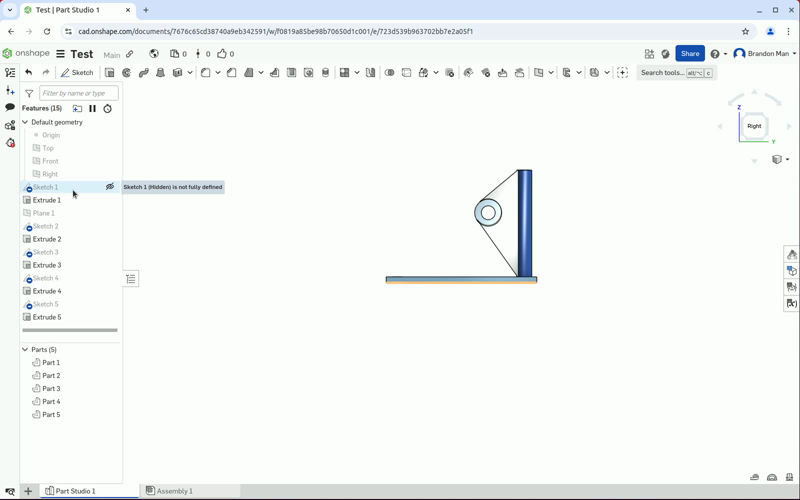
click(73, 189)
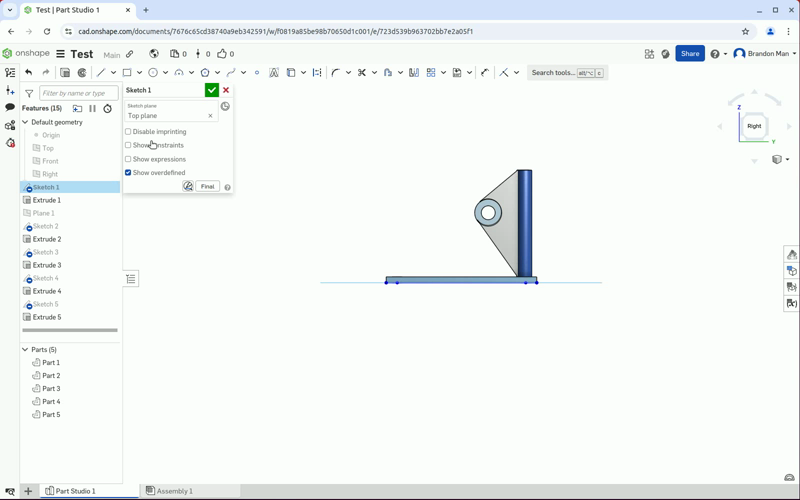
mouse_move(229, 92)
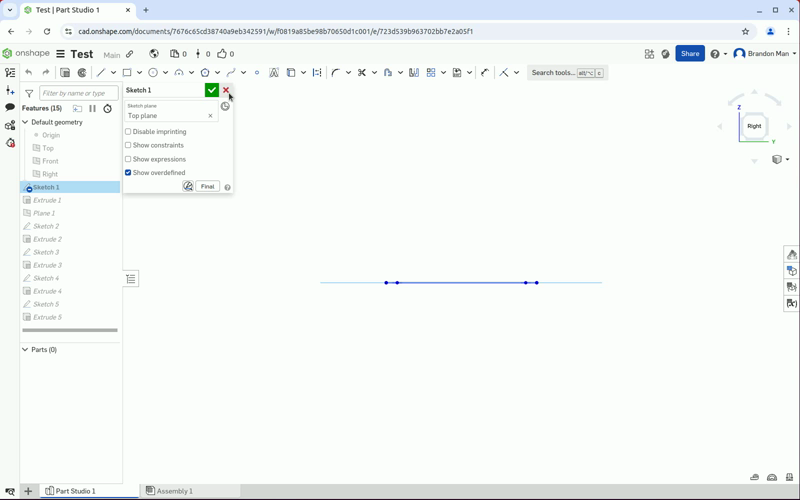
click(229, 92)
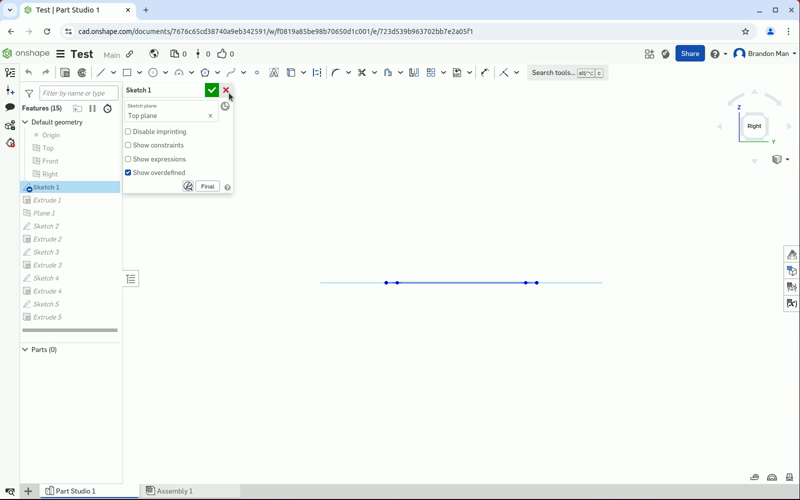
key(shift+s)
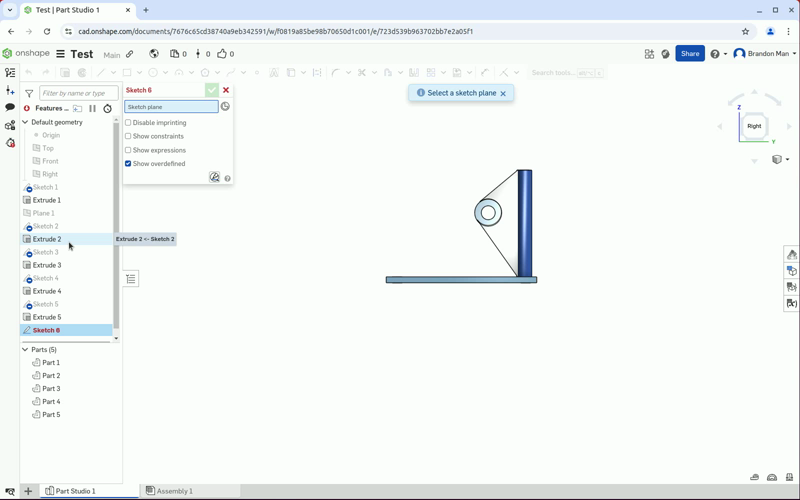
scroll(3)
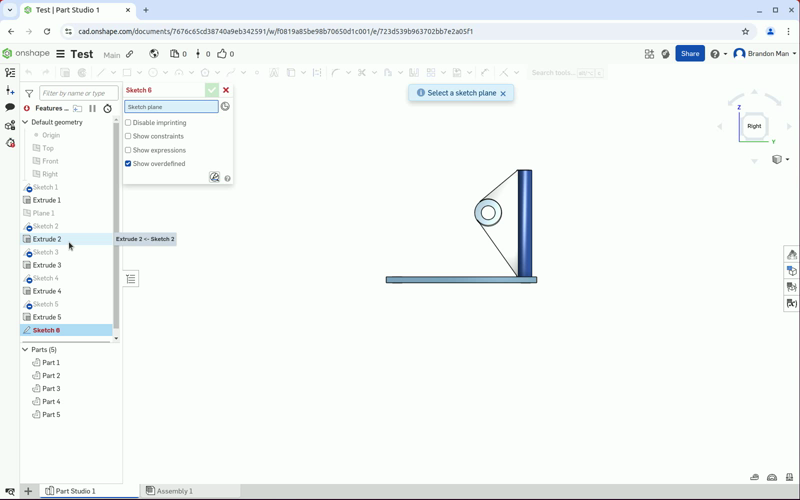
mouse_move(69, 176)
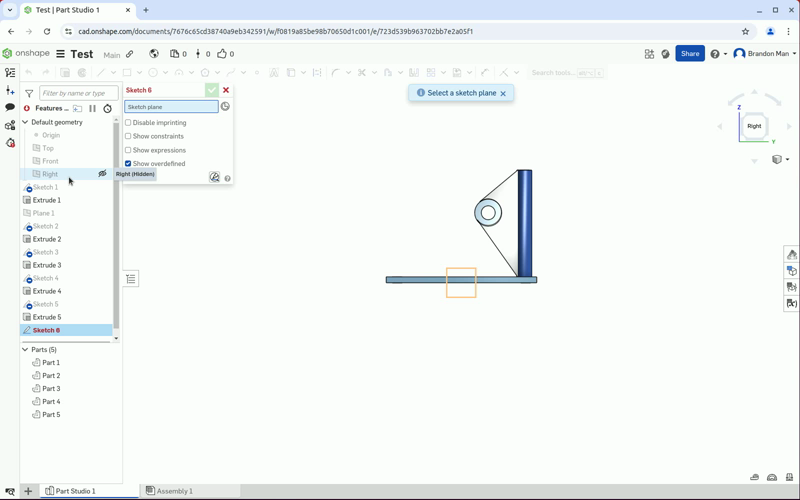
click(69, 176)
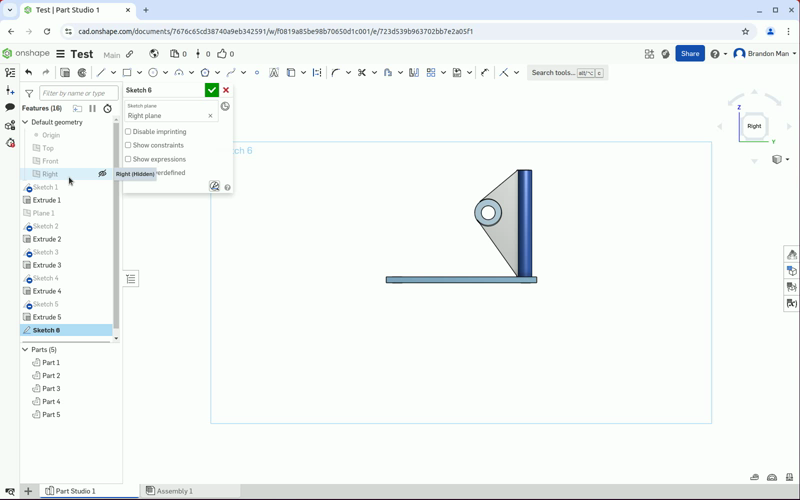
mouse_move(73, 352)
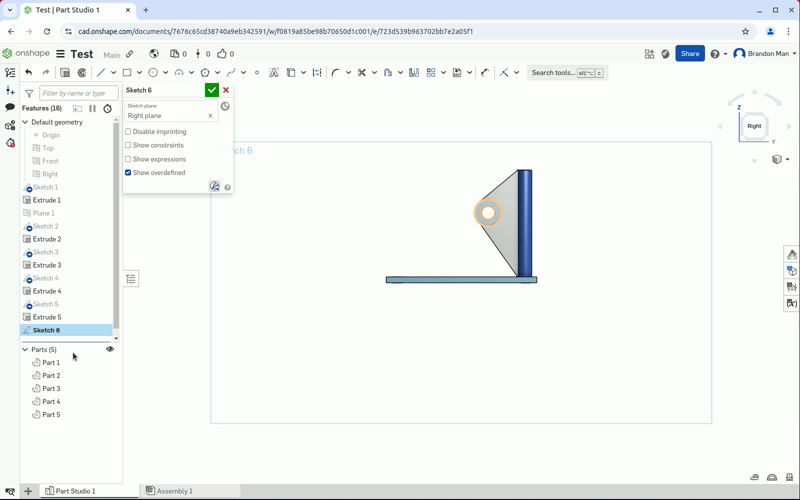
key(y)
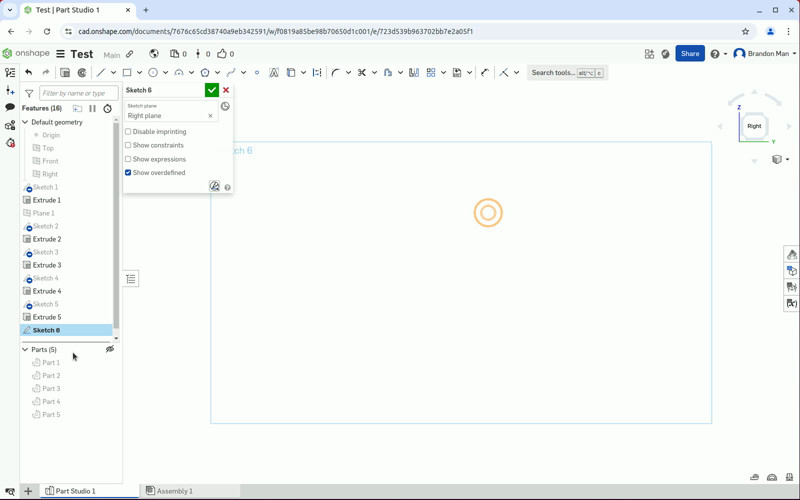
key(c)
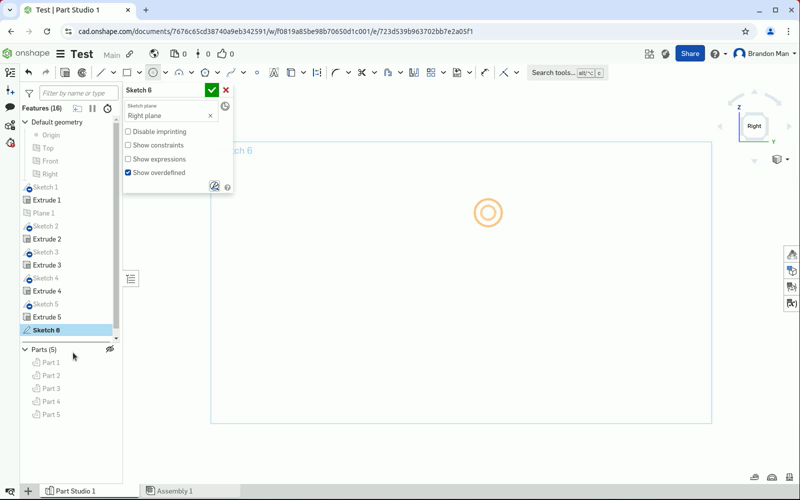
key_down(shift)
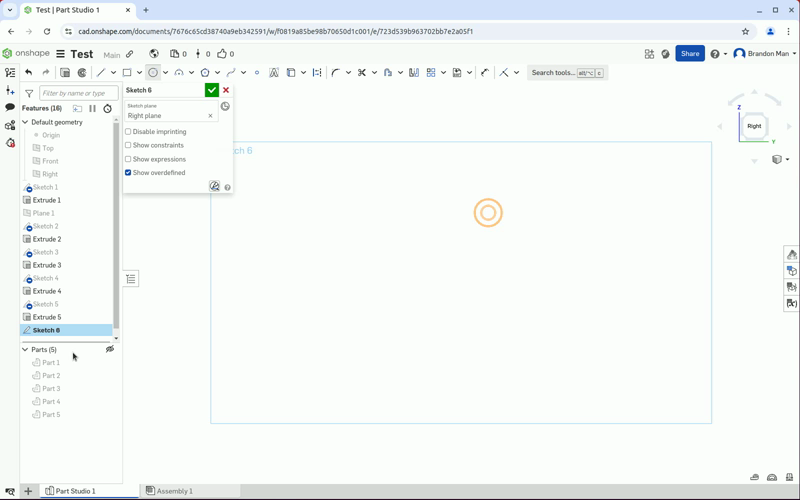
mouse_move(488, 212)
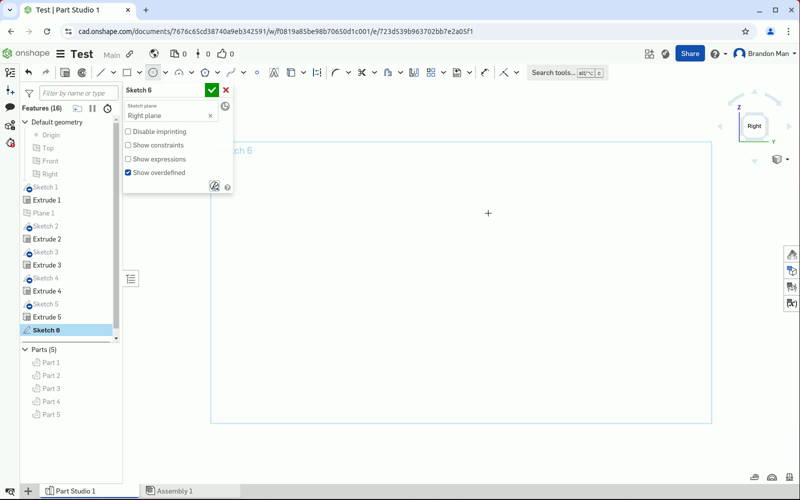
click(488, 212)
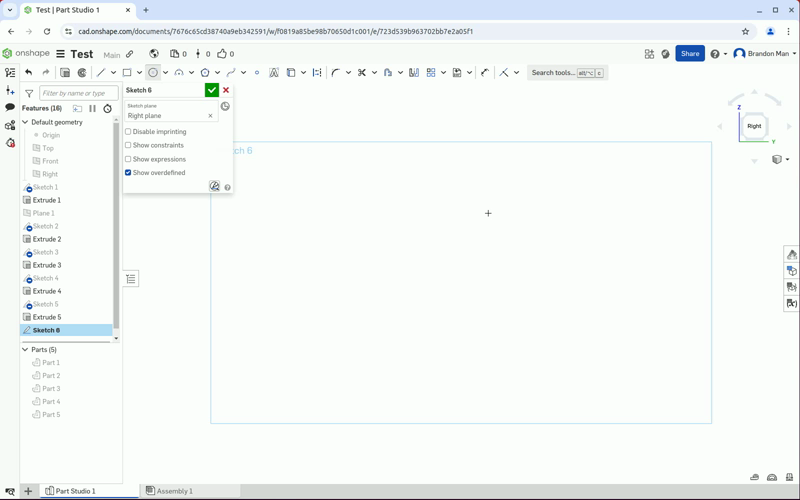
key_up(shift)
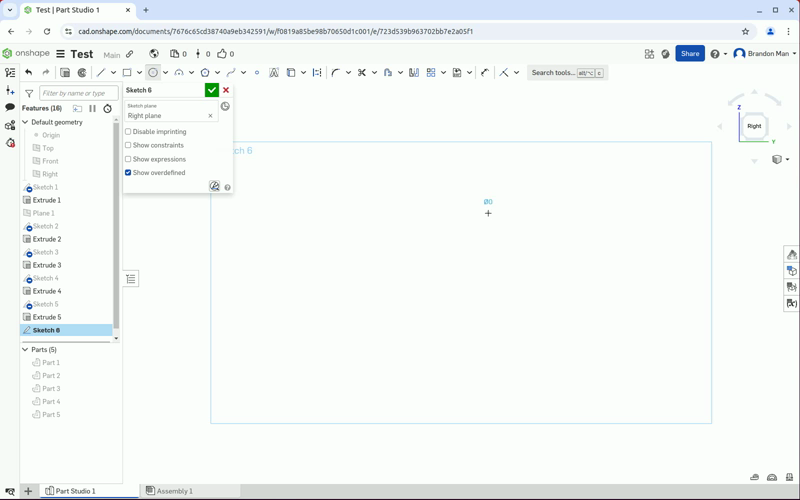
mouse_move(495, 212)
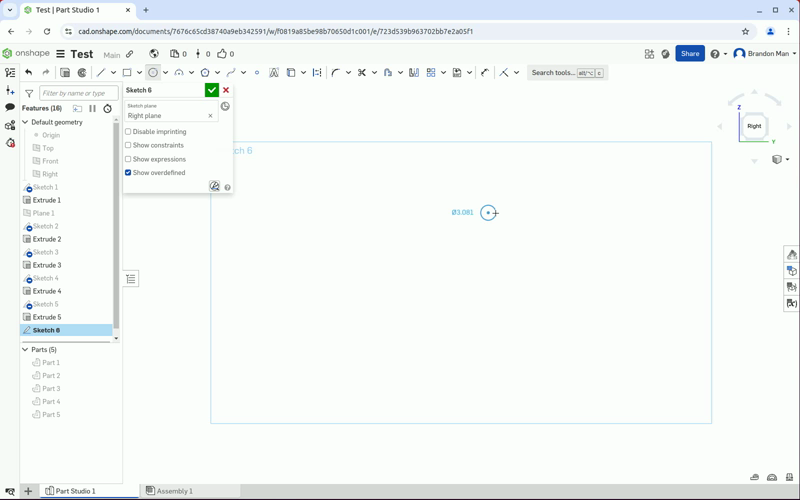
click(495, 212)
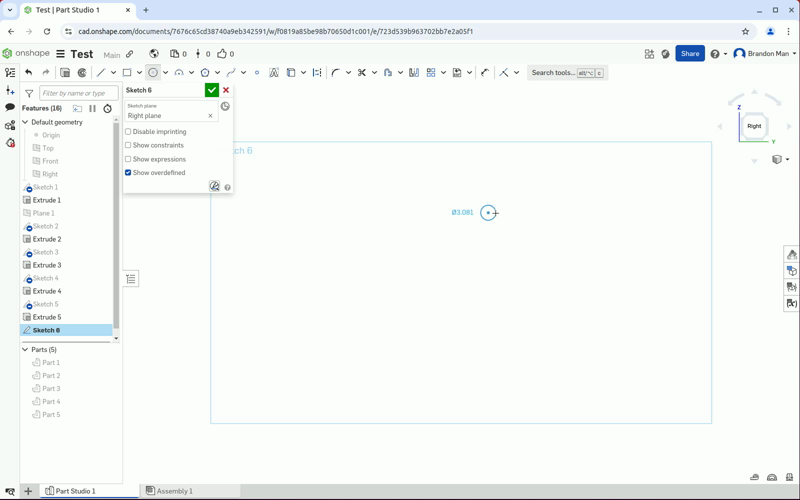
key(esc)
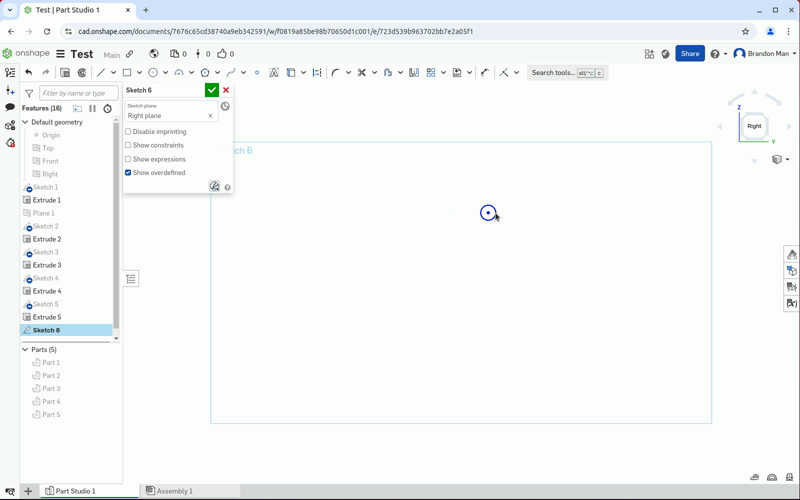
key(c)
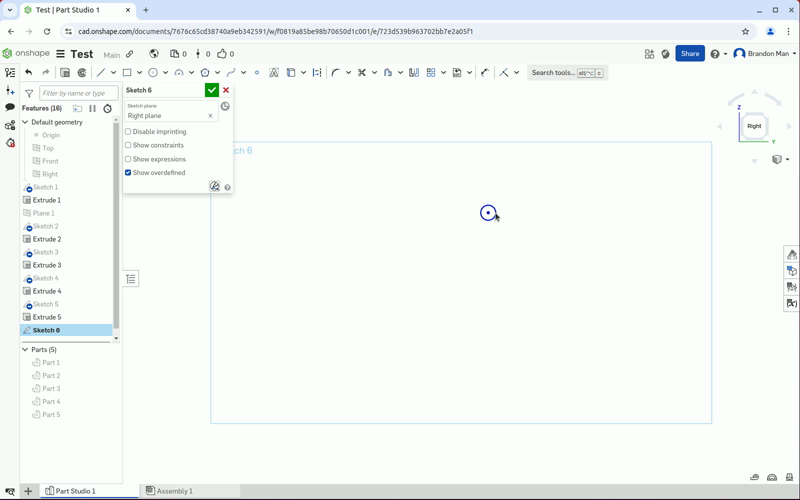
key_down(shift)
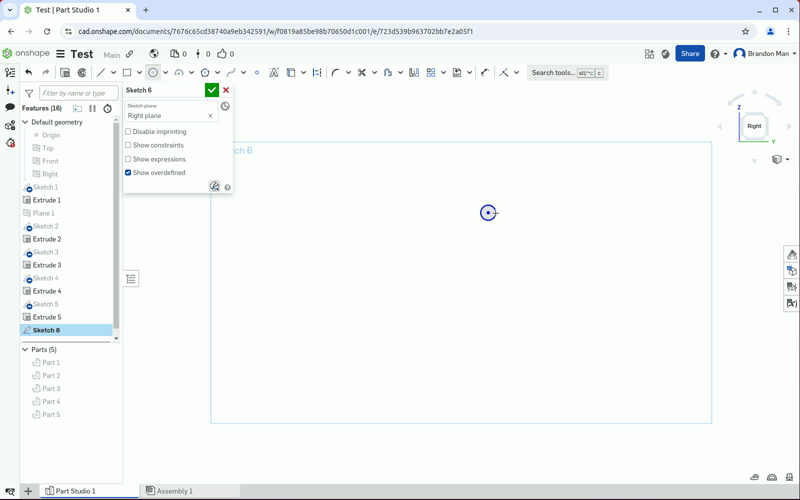
mouse_move(488, 212)
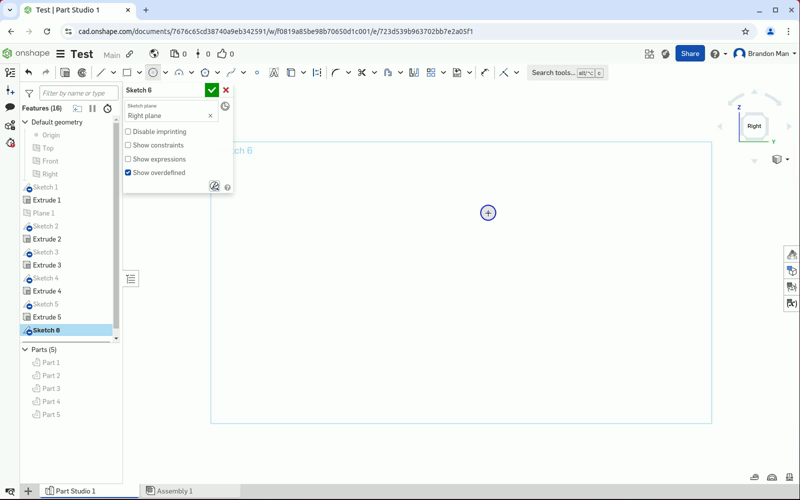
click(488, 212)
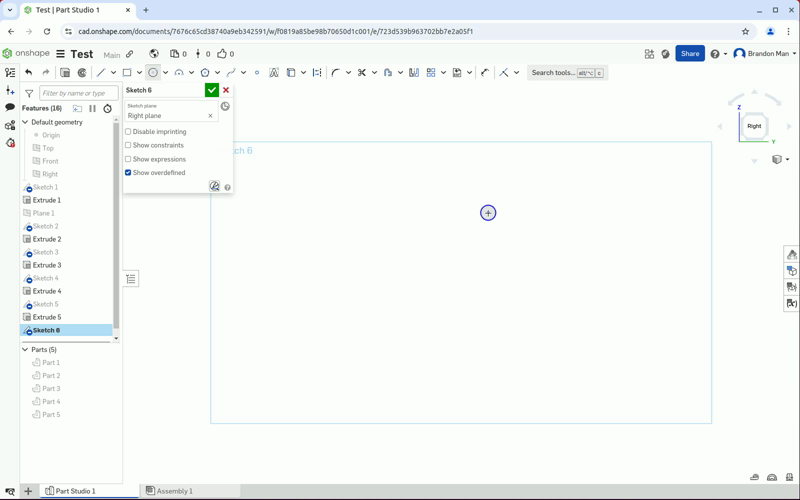
key_up(shift)
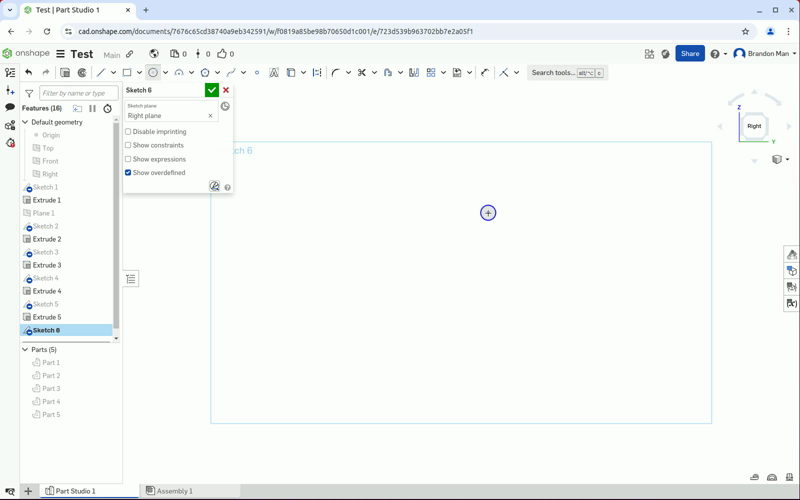
mouse_move(494, 212)
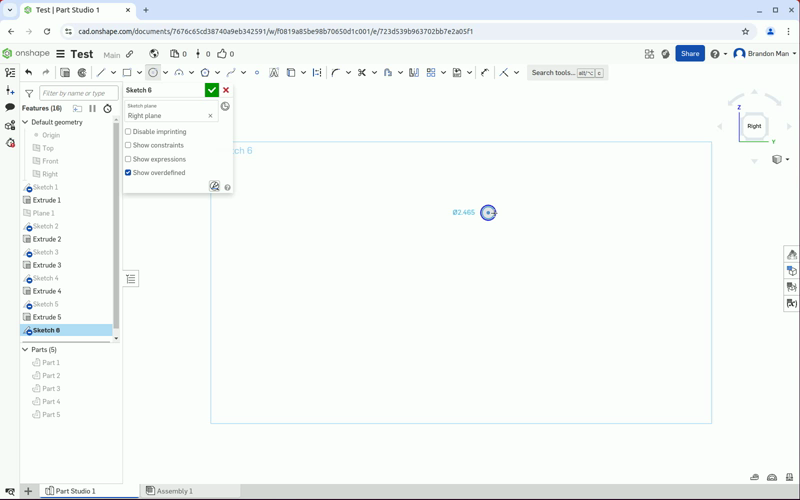
scroll(6)
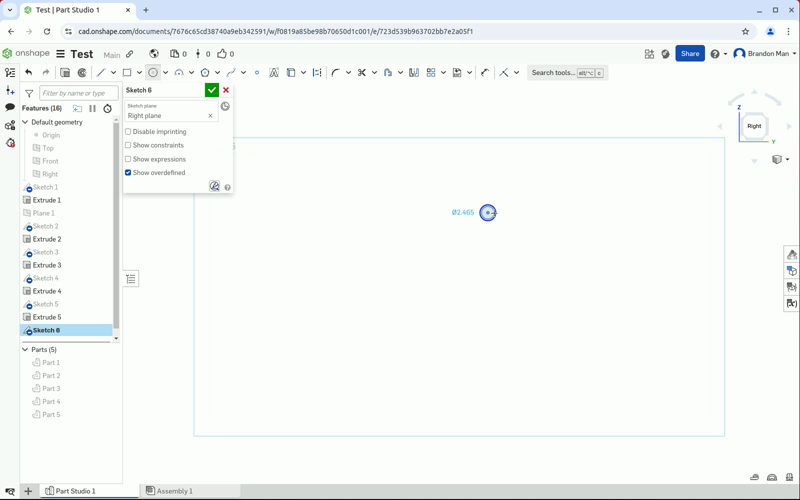
scroll(6)
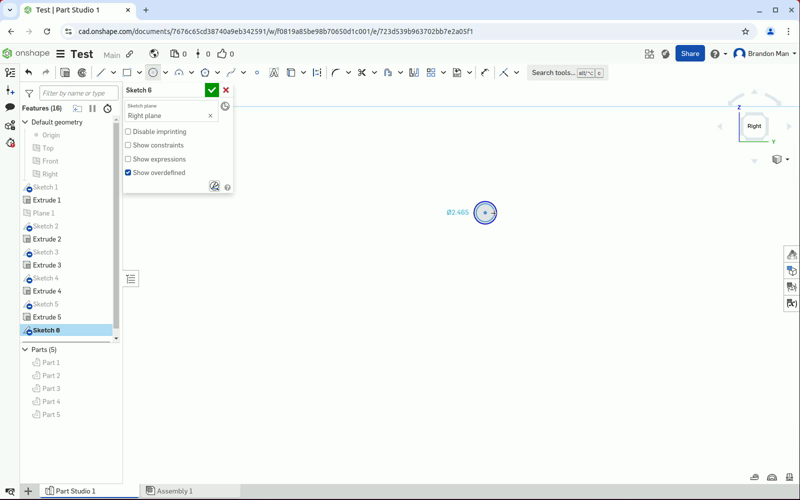
scroll(6)
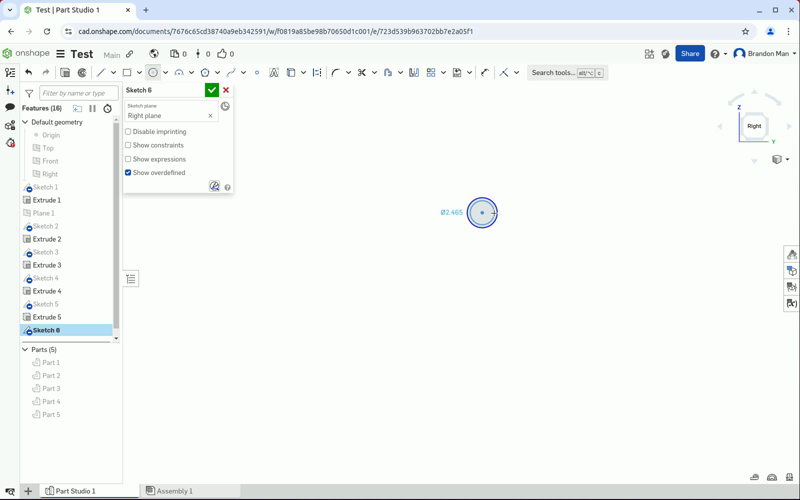
scroll(6)
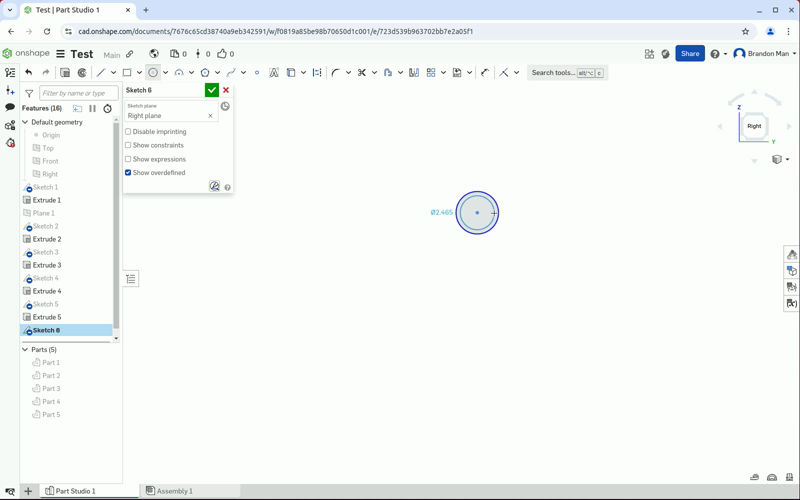
scroll(6)
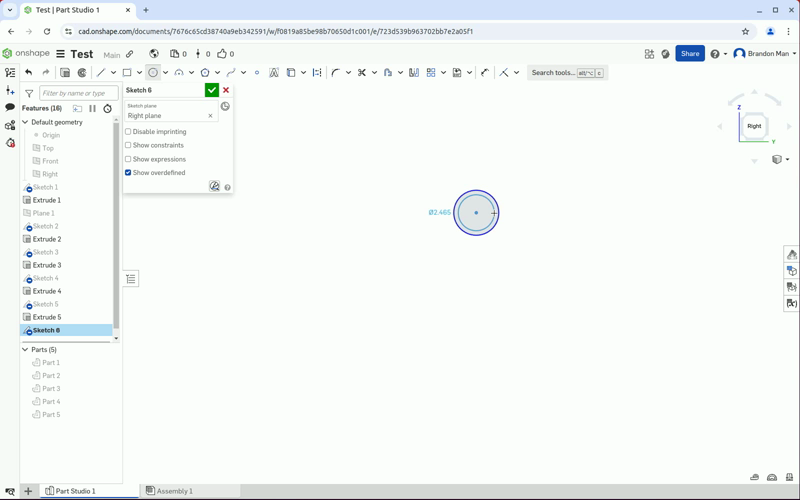
scroll(6)
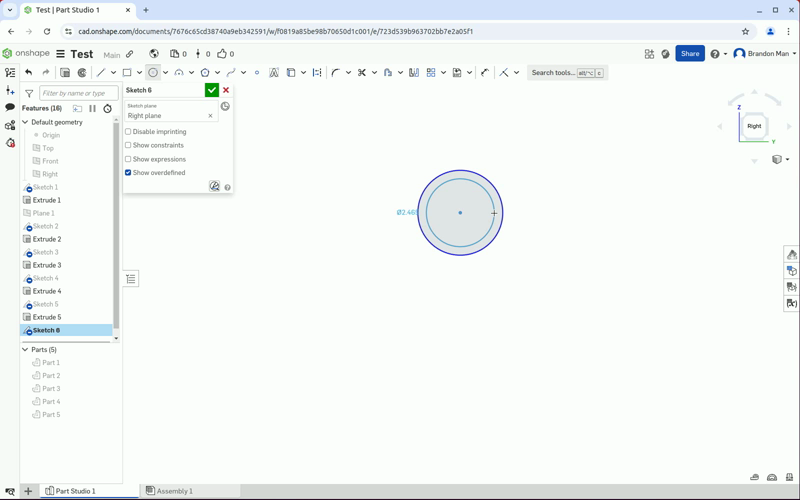
scroll(6)
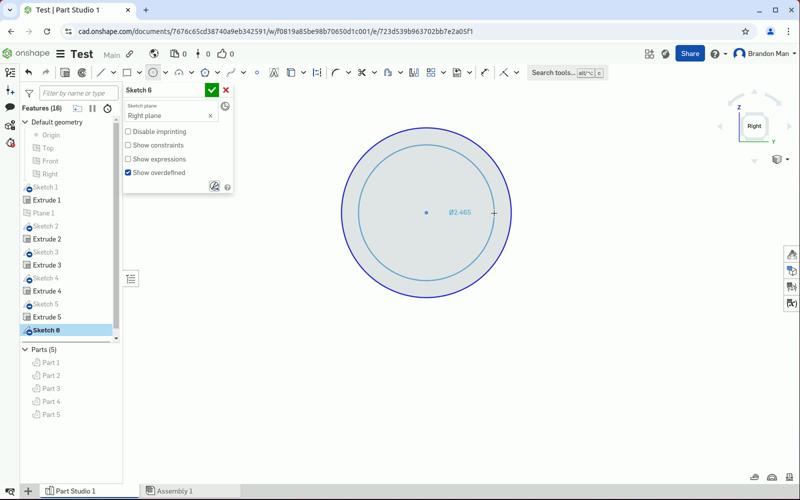
click(494, 212)
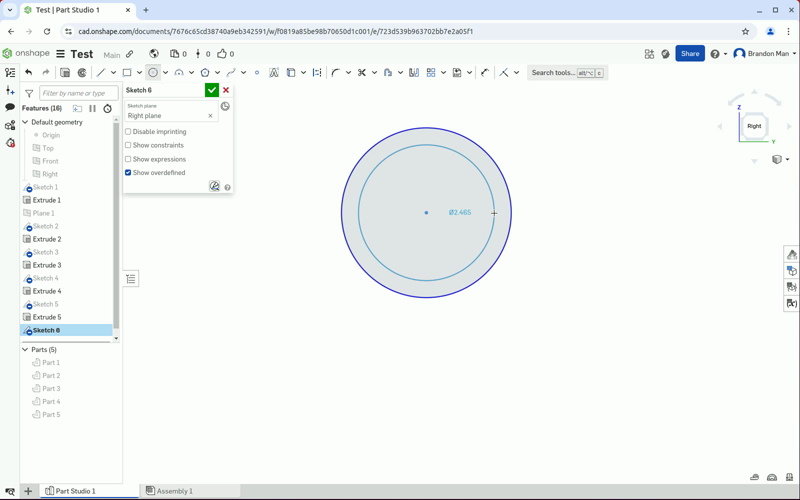
scroll(-6)
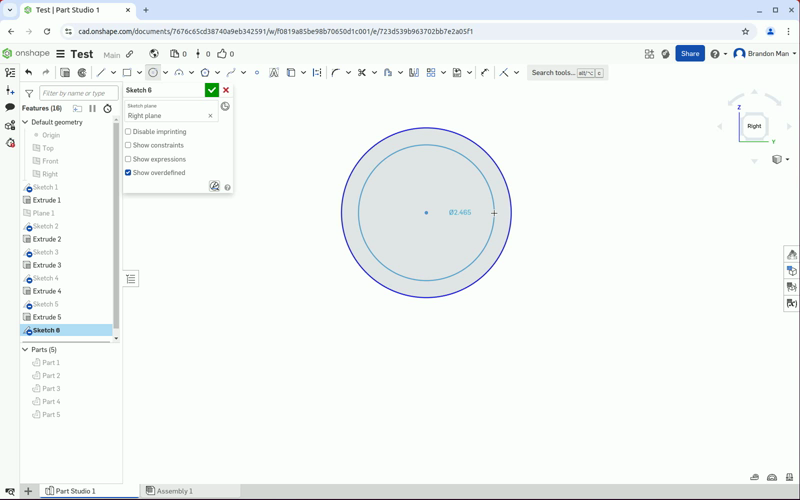
scroll(-6)
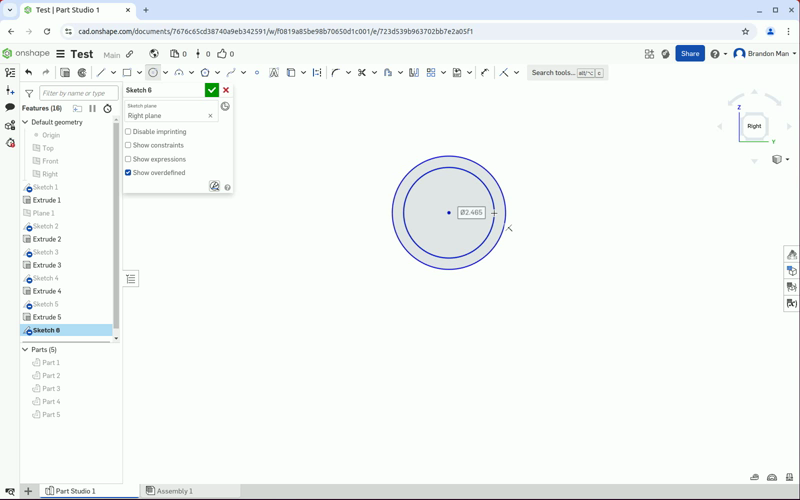
scroll(-6)
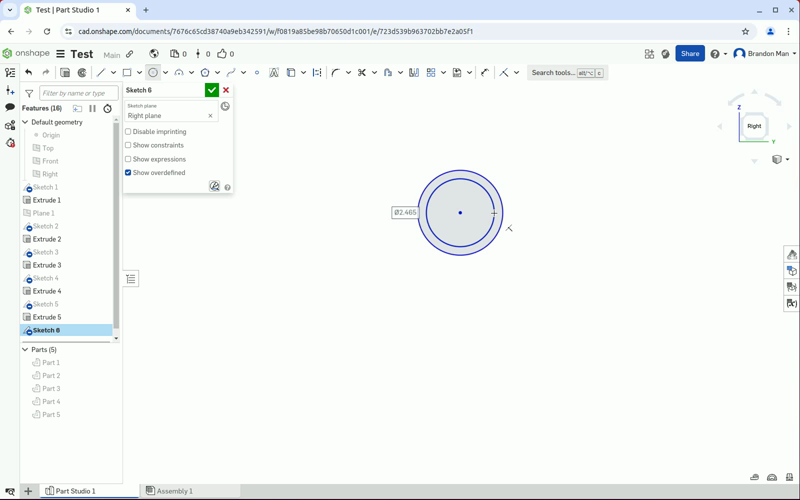
scroll(-6)
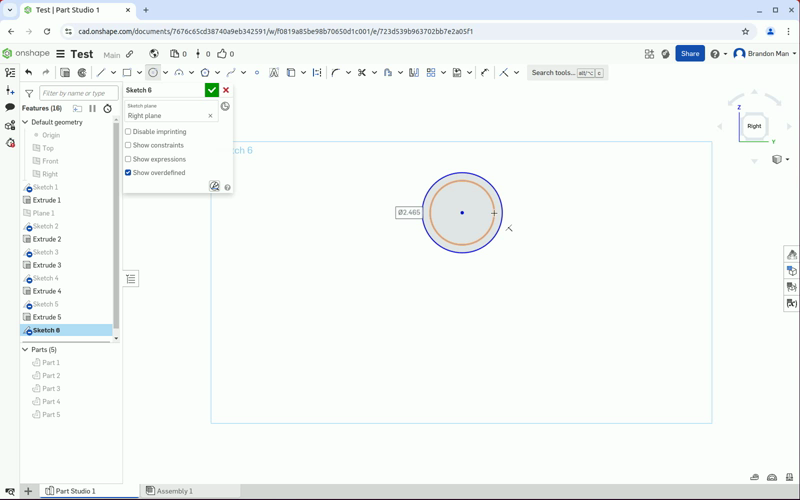
scroll(-6)
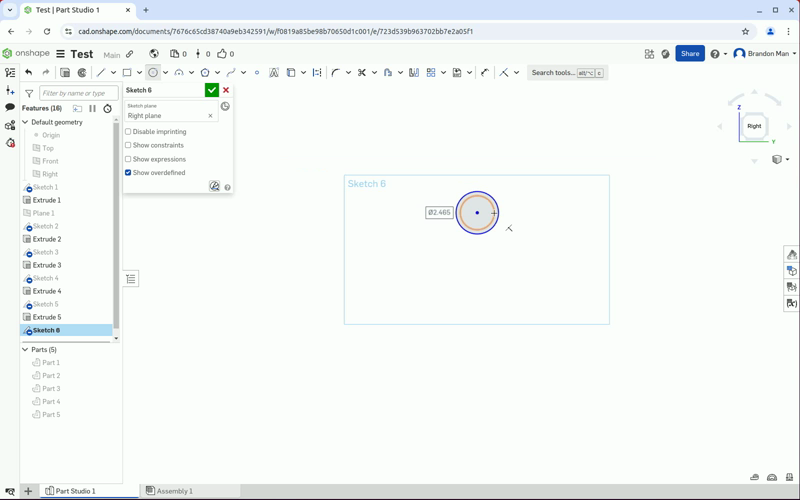
scroll(-6)
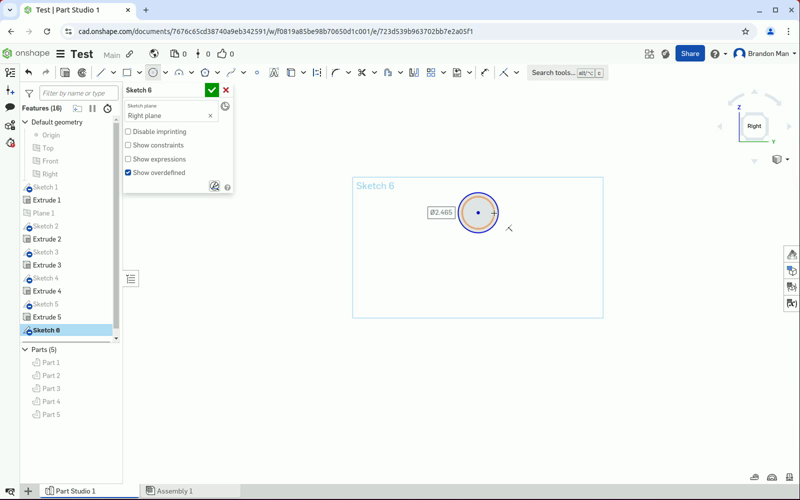
scroll(-6)
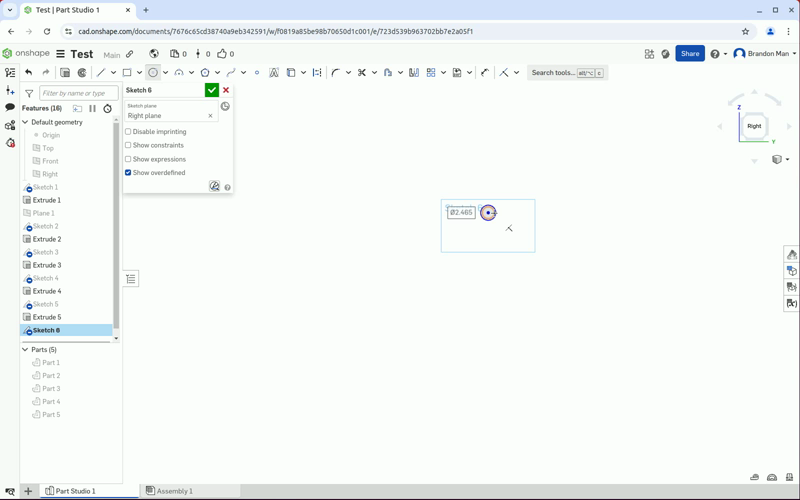
key(esc)
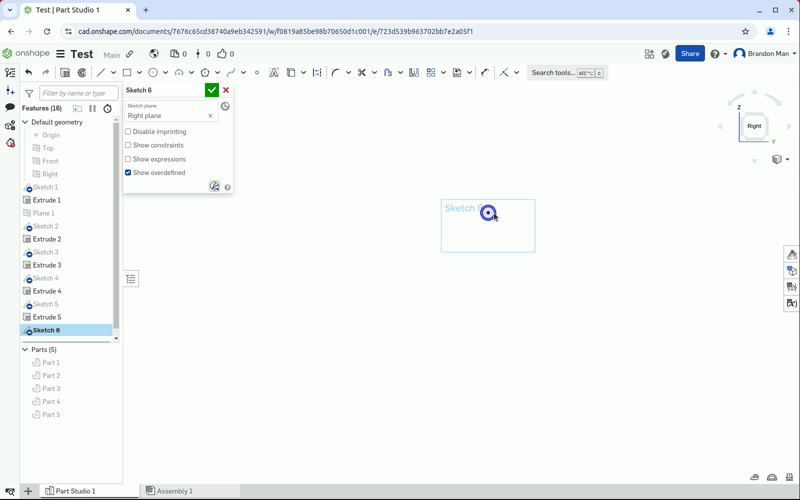
mouse_move(485, 218)
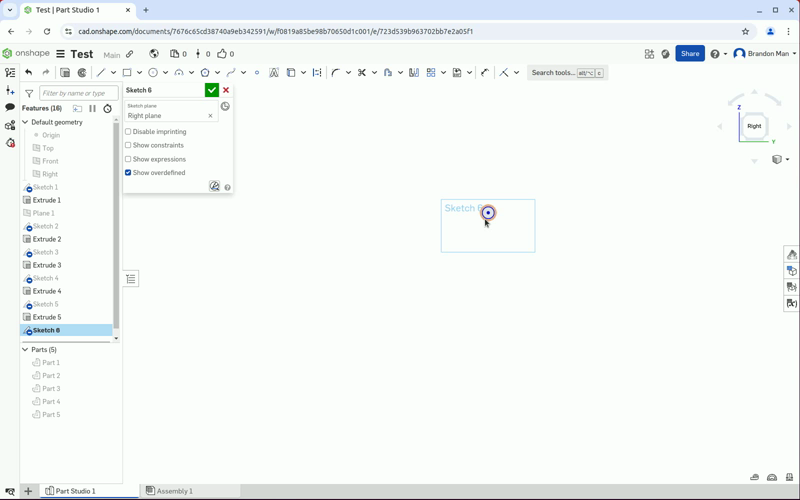
scroll(6)
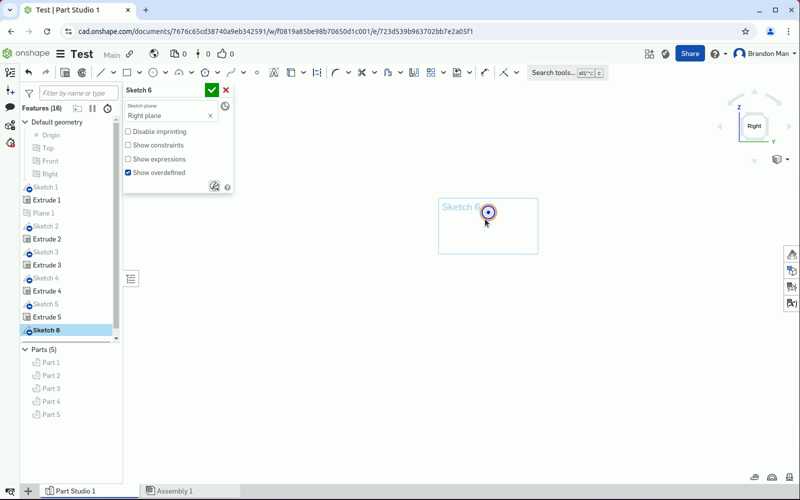
scroll(6)
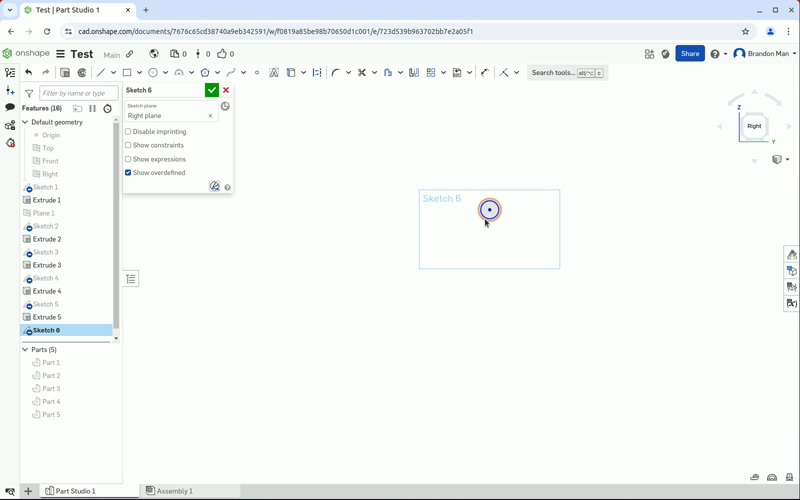
scroll(6)
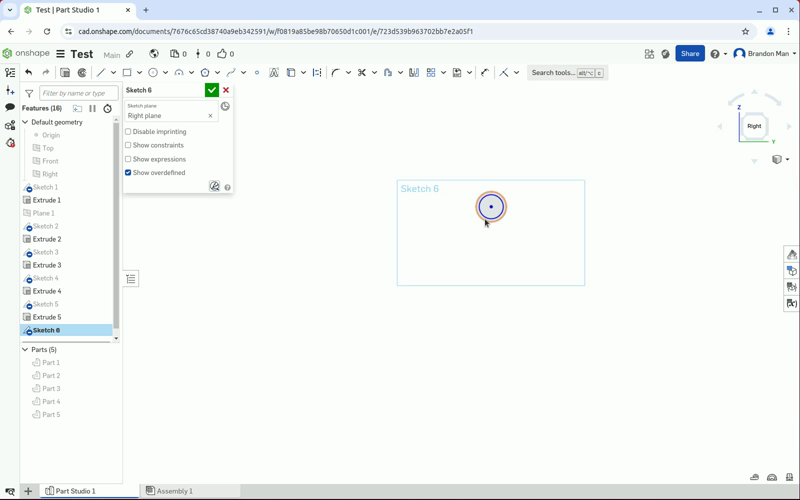
scroll(6)
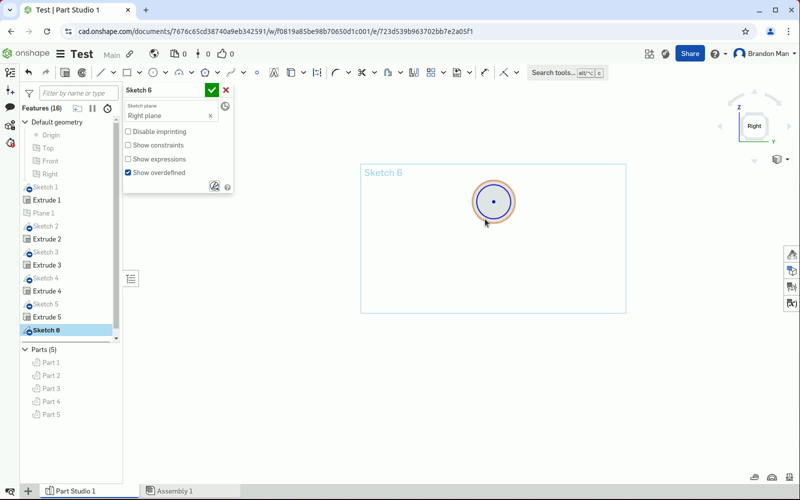
scroll(6)
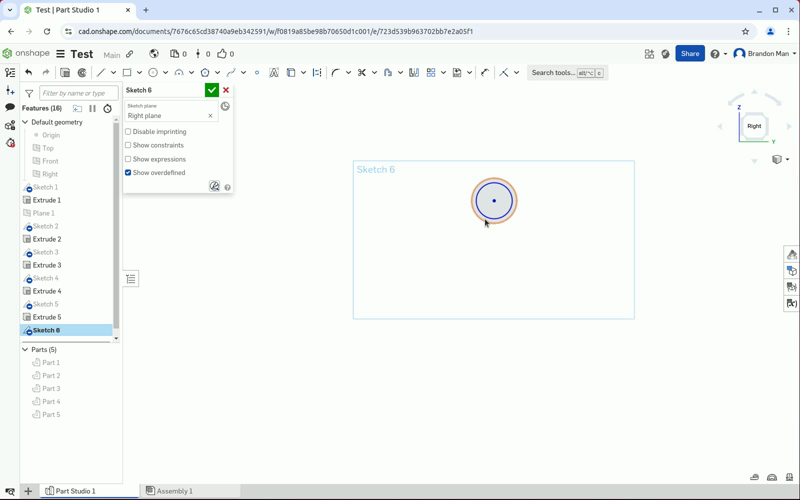
scroll(6)
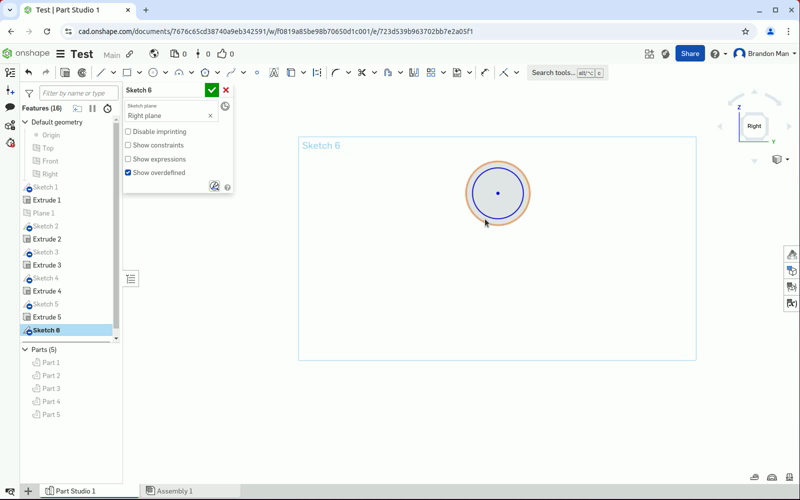
scroll(6)
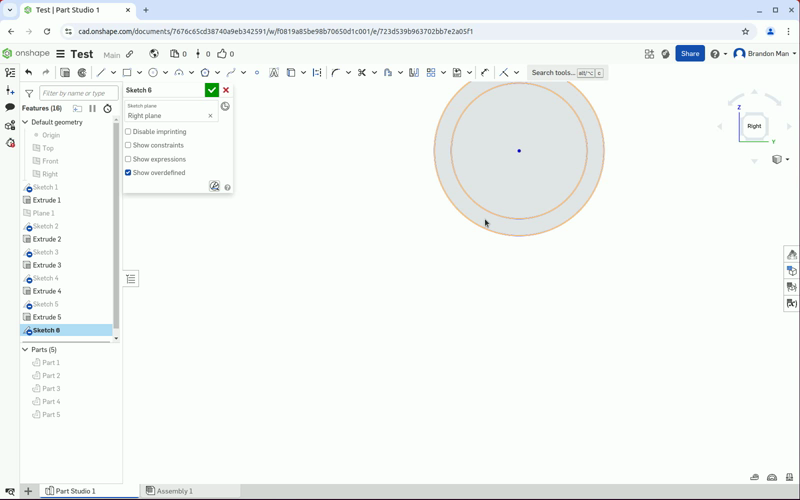
click(485, 218)
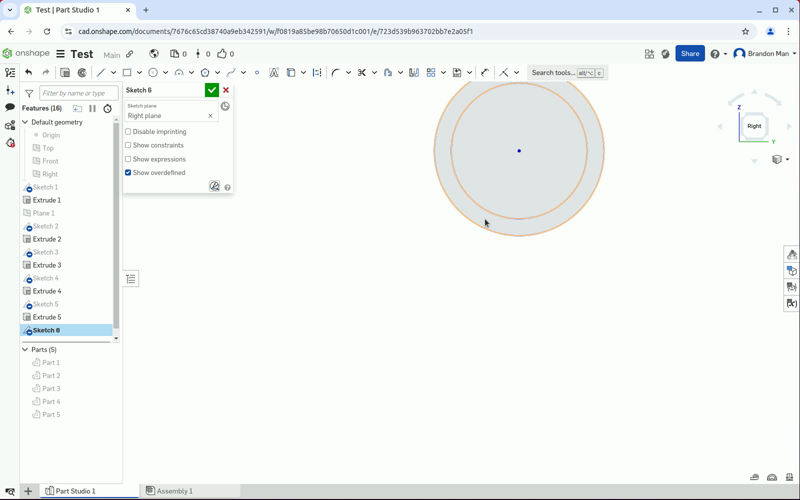
scroll(-6)
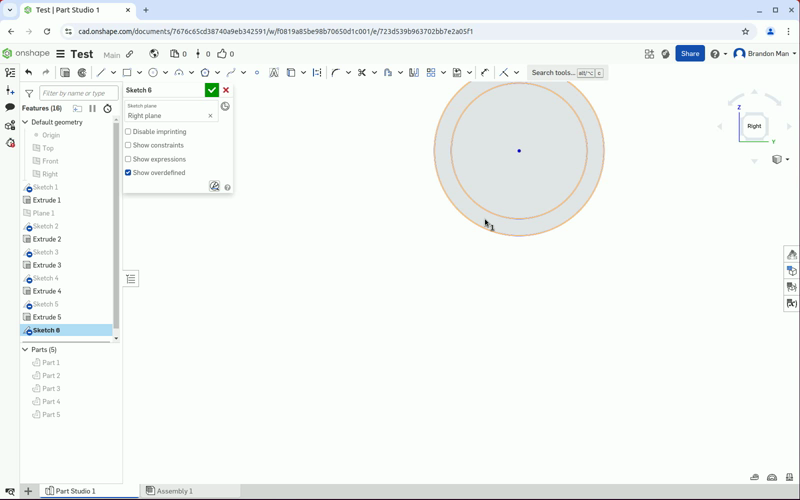
scroll(-6)
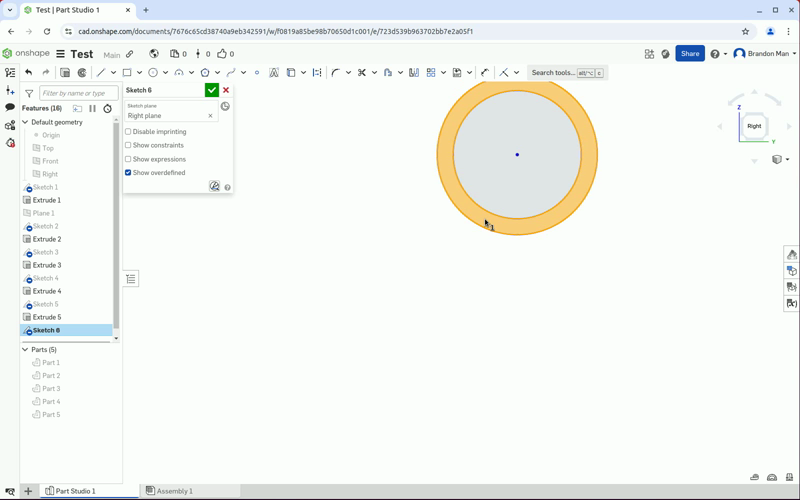
scroll(-6)
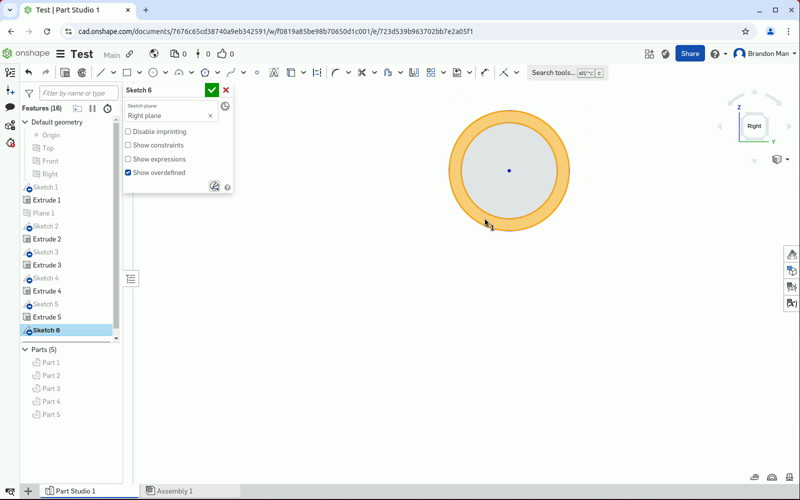
scroll(-6)
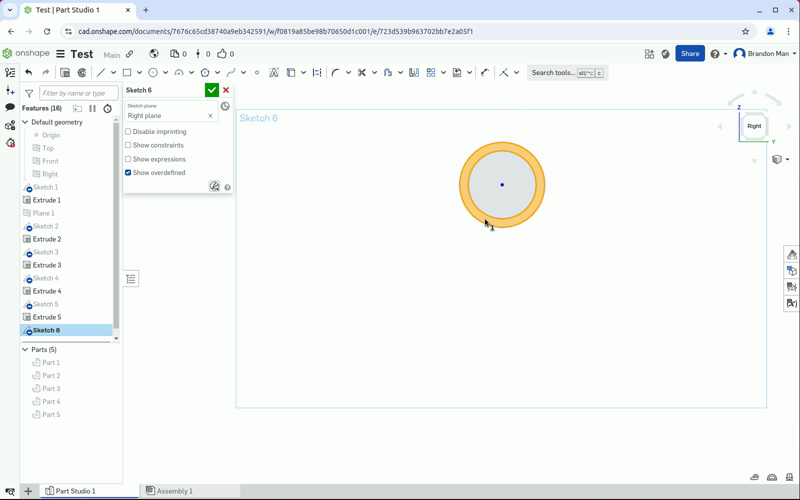
scroll(-6)
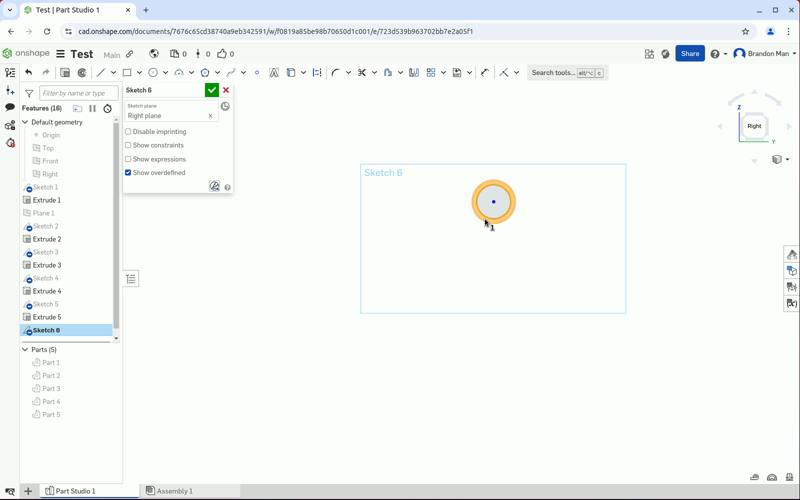
scroll(-6)
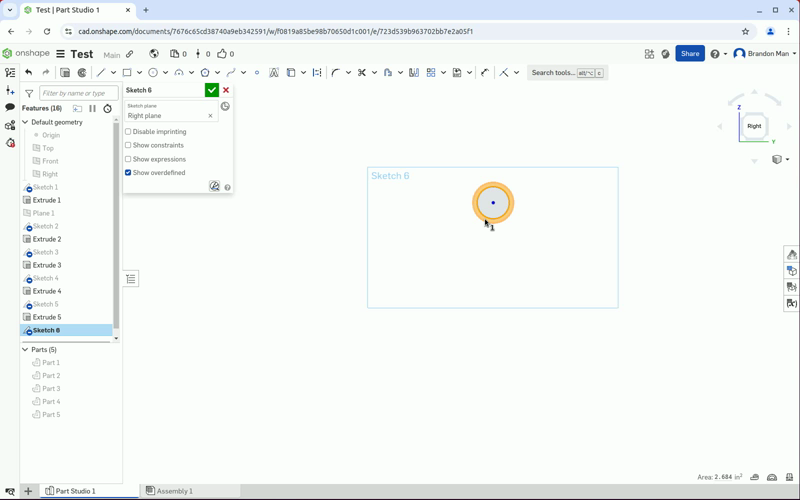
scroll(-6)
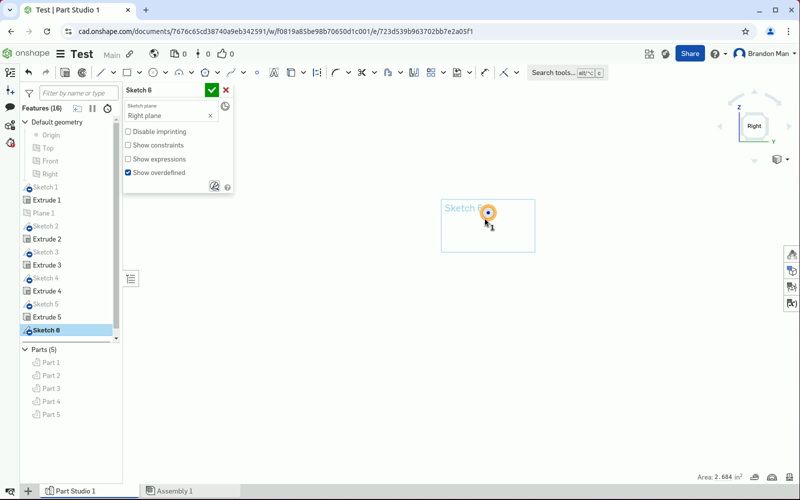
mouse_move(73, 352)
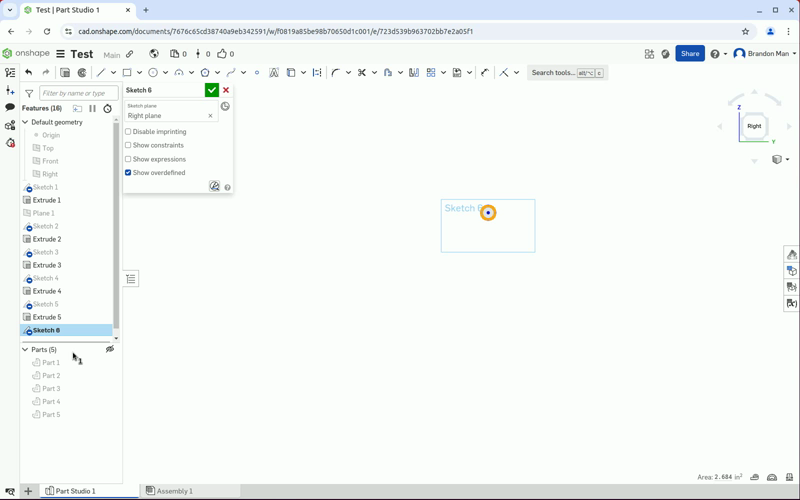
key(shift+y)
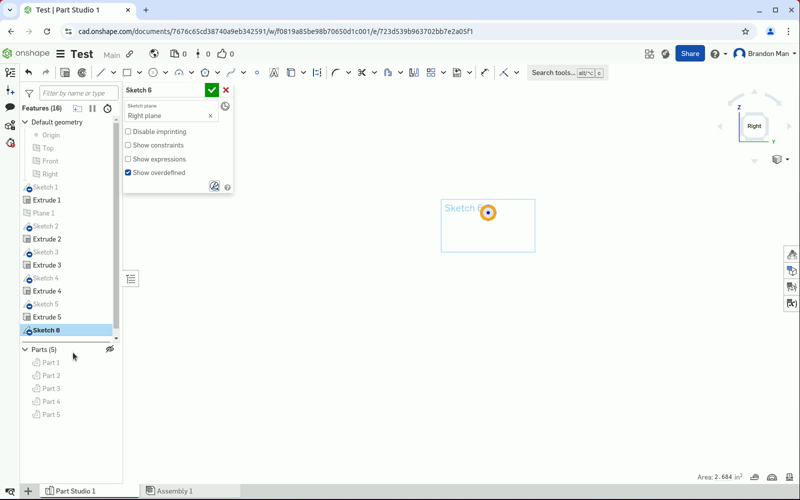
key(shift+e)
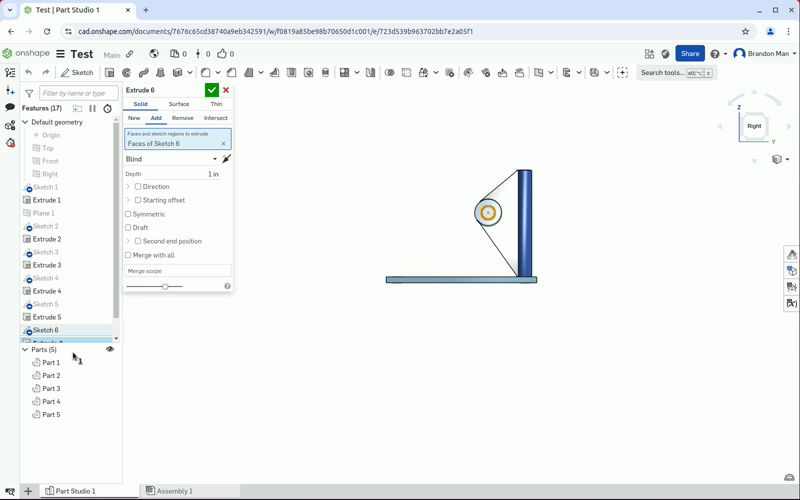
mouse_move(143, 106)
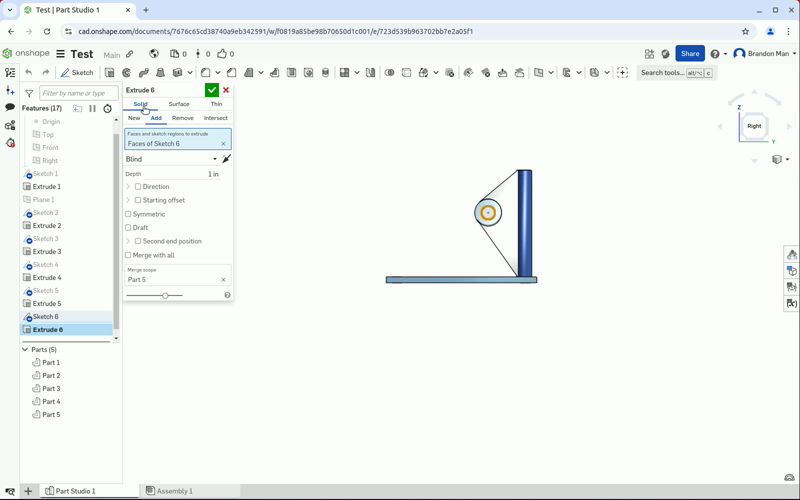
click(143, 106)
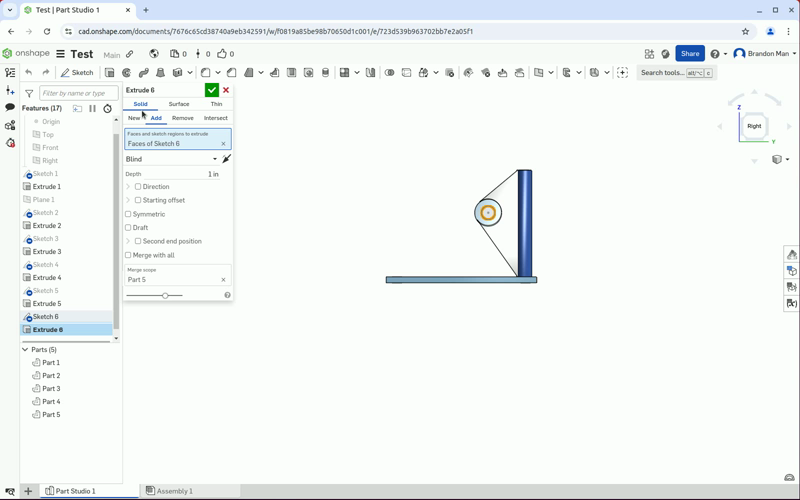
mouse_move(137, 120)
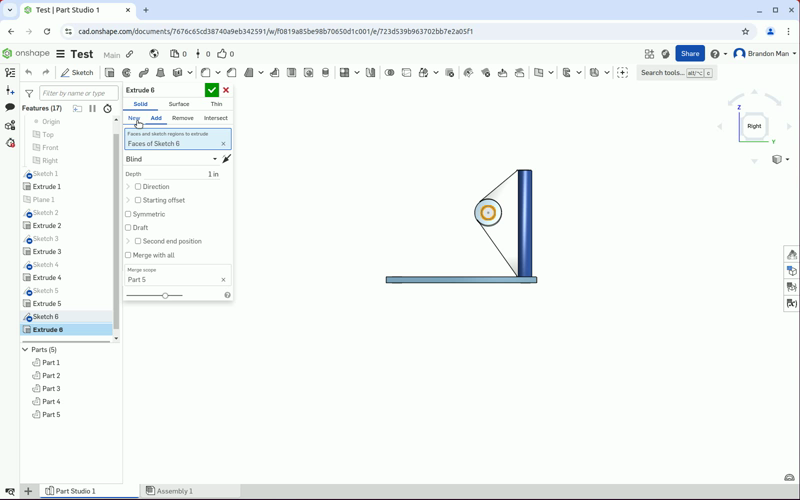
click(137, 120)
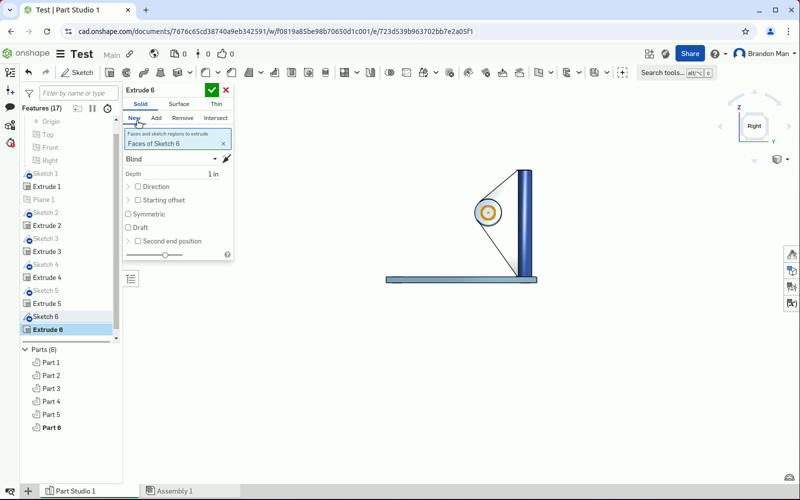
key(tab, 4)
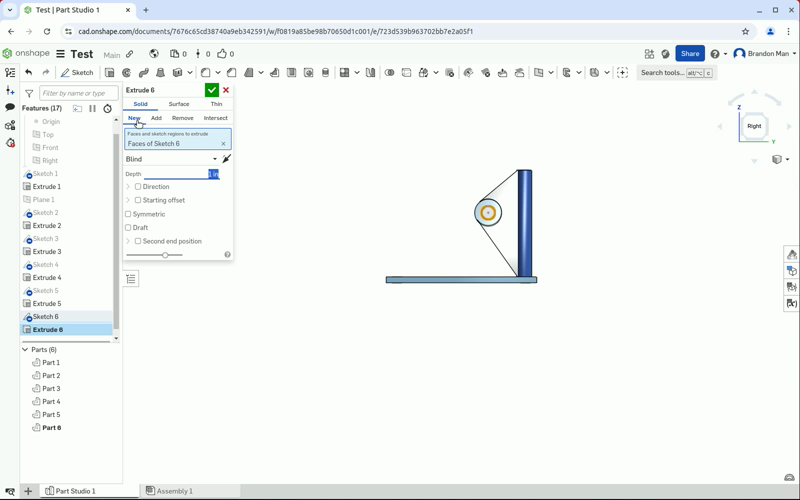
text(19.738)
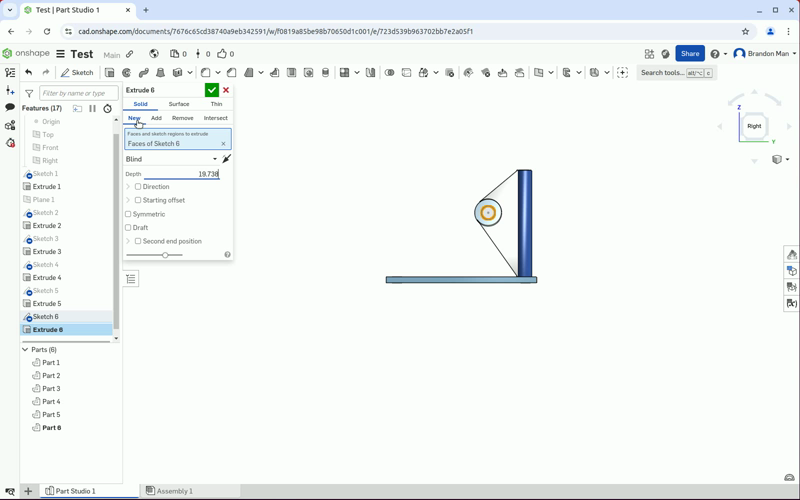
key(tab, 3)
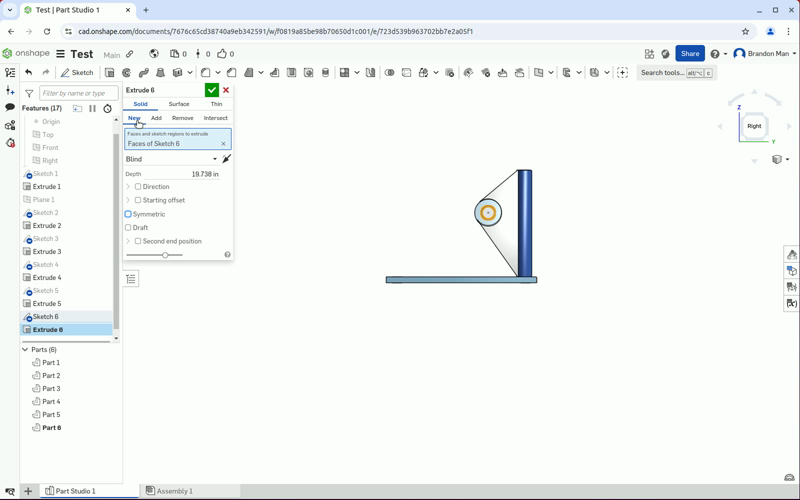
key(space)
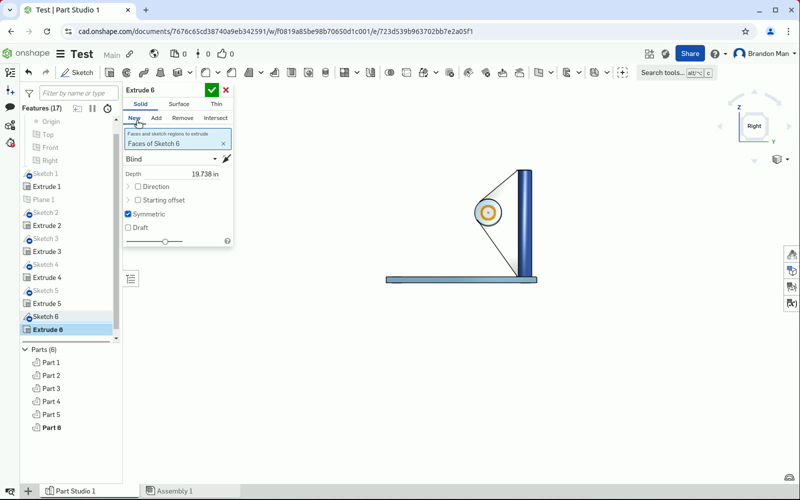
key(enter)
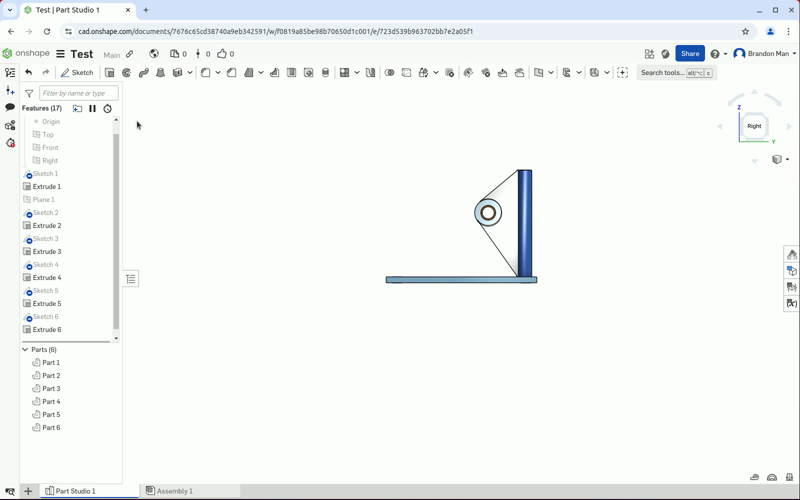
key(shift+h)
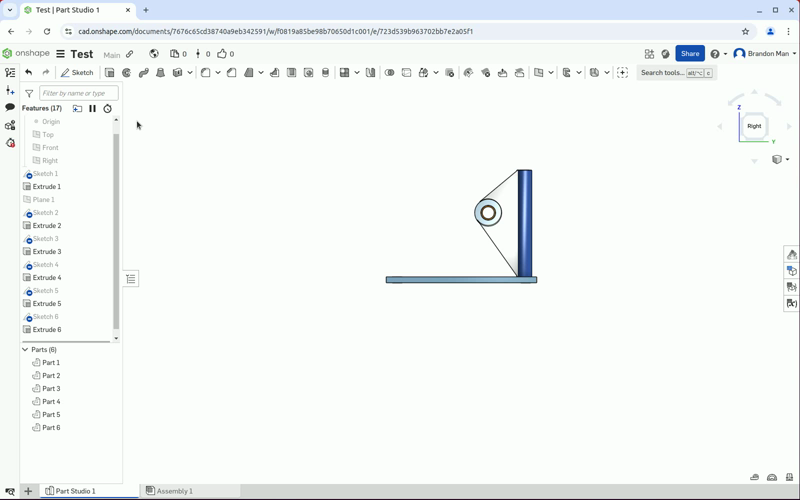
key(shift+h)
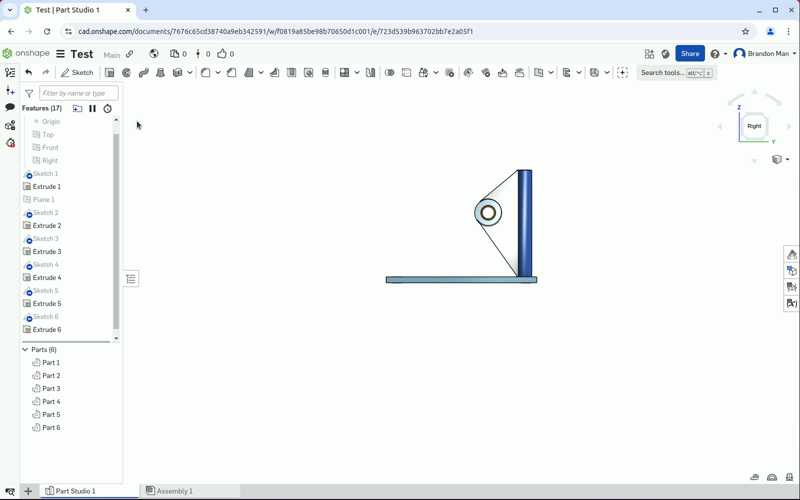
mouse_move(69, 176)
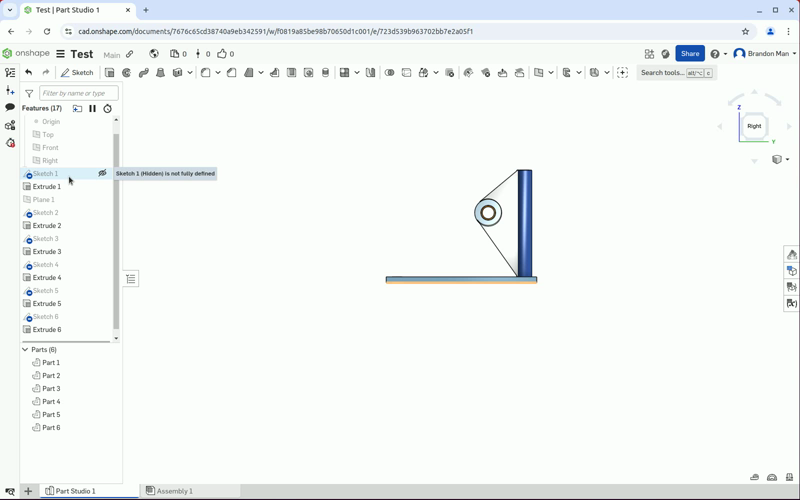
click(69, 176)
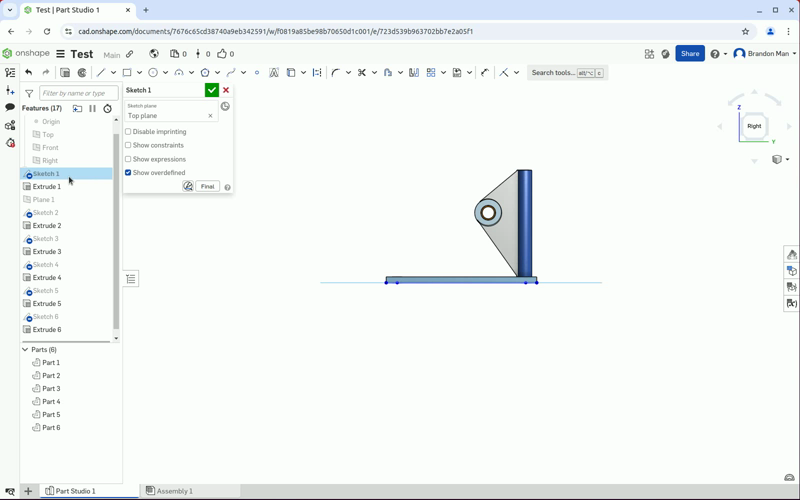
mouse_move(229, 92)
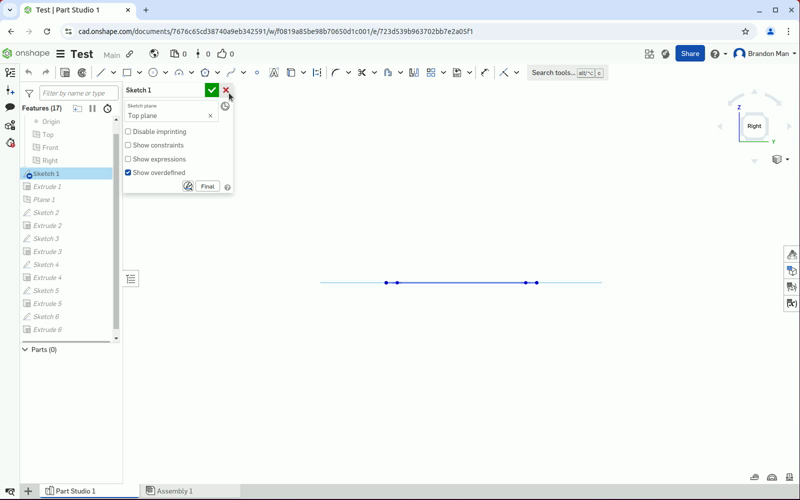
click(229, 92)
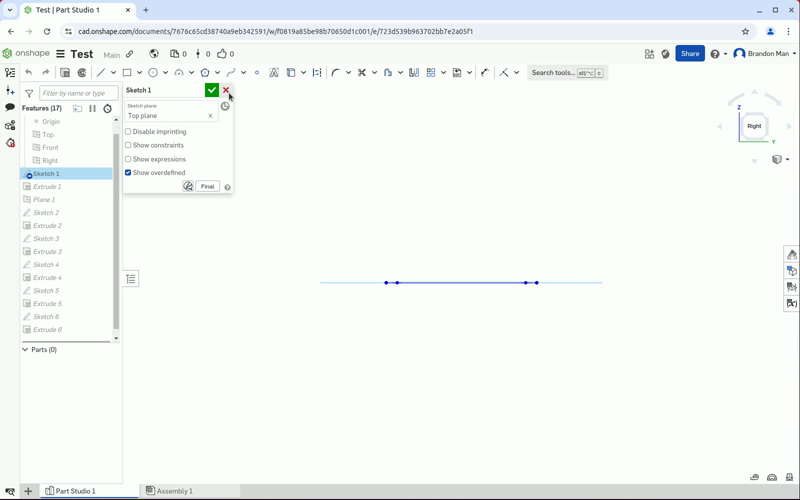
key(shift+s)
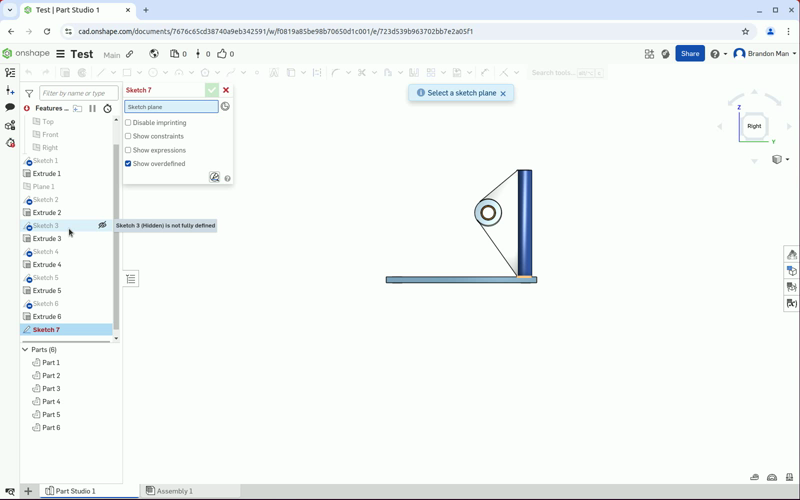
scroll(3)
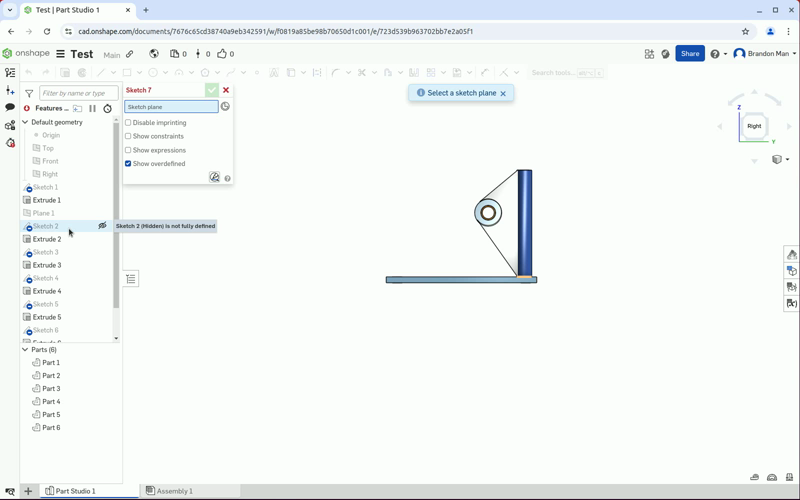
mouse_move(69, 176)
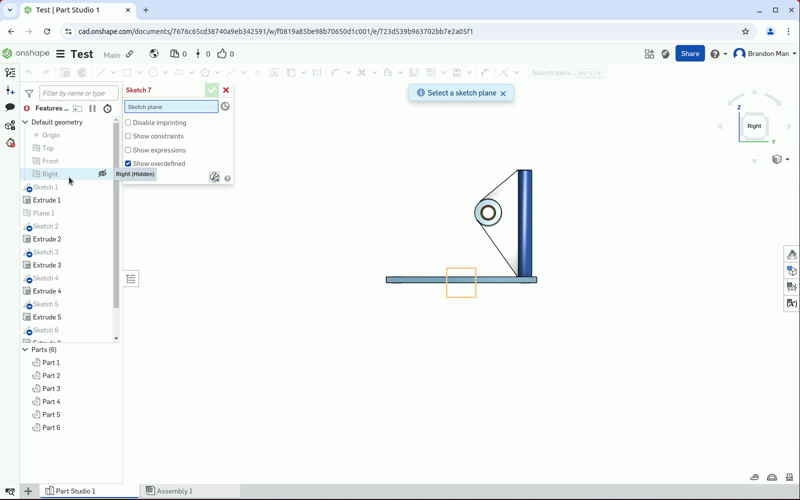
click(69, 176)
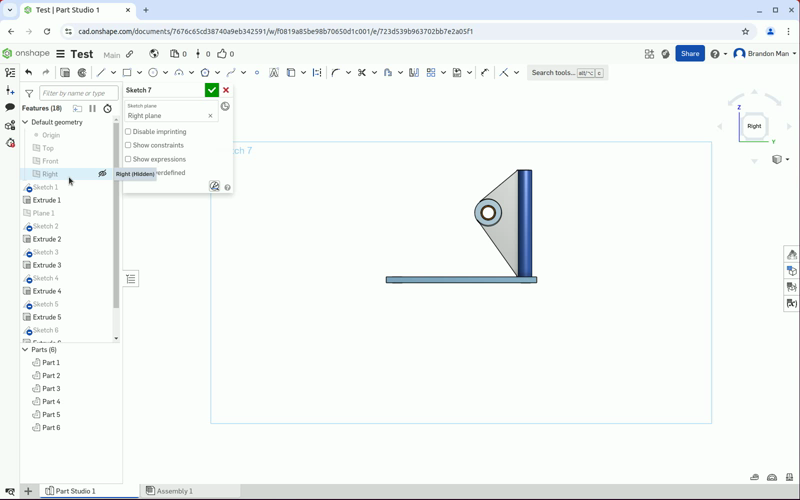
mouse_move(73, 352)
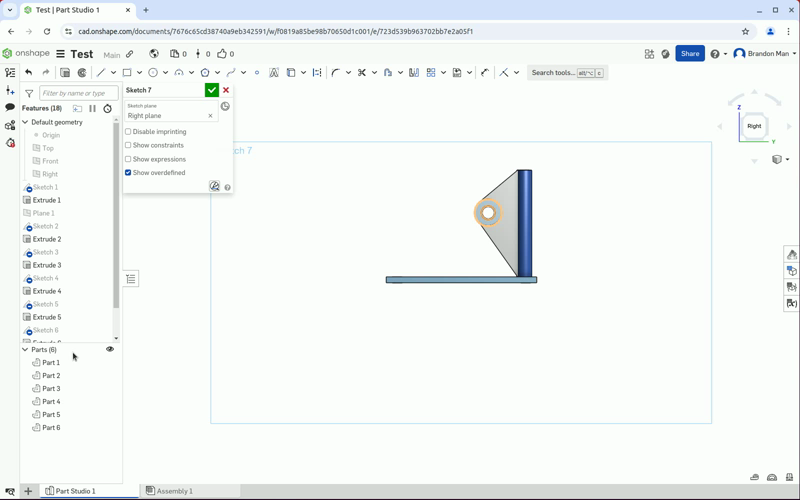
key(y)
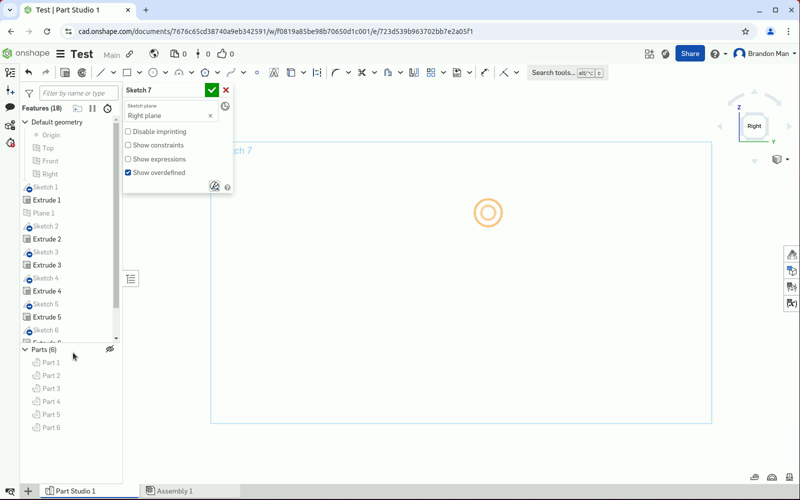
key(c)
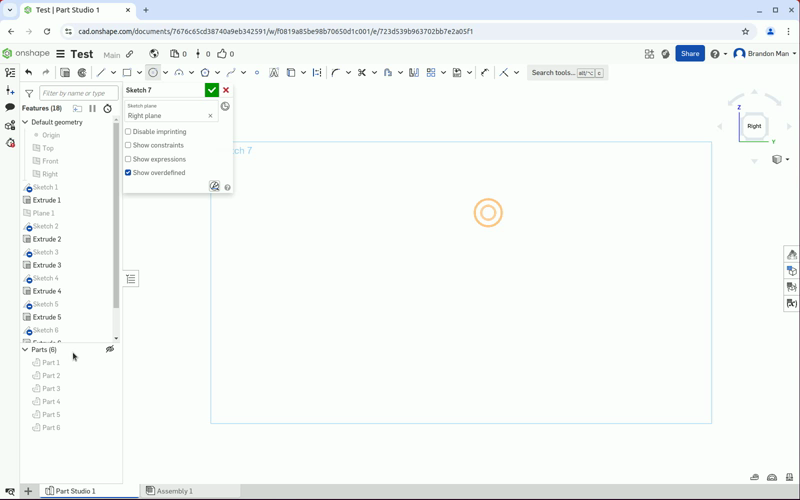
key_down(shift)
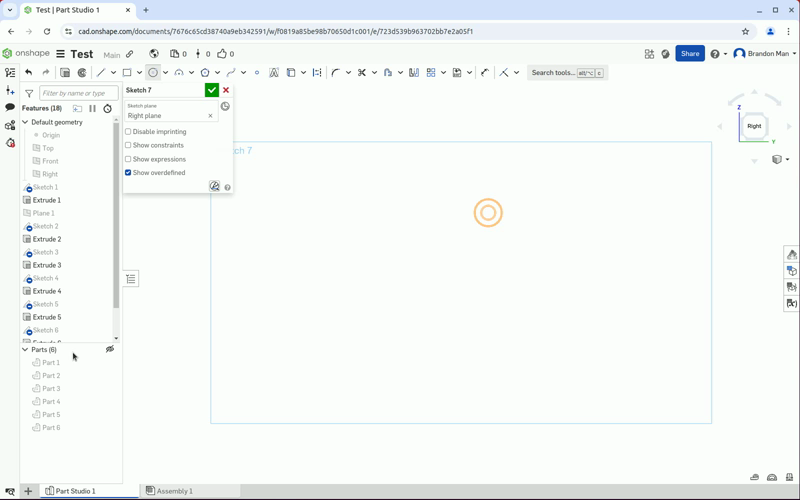
mouse_move(489, 212)
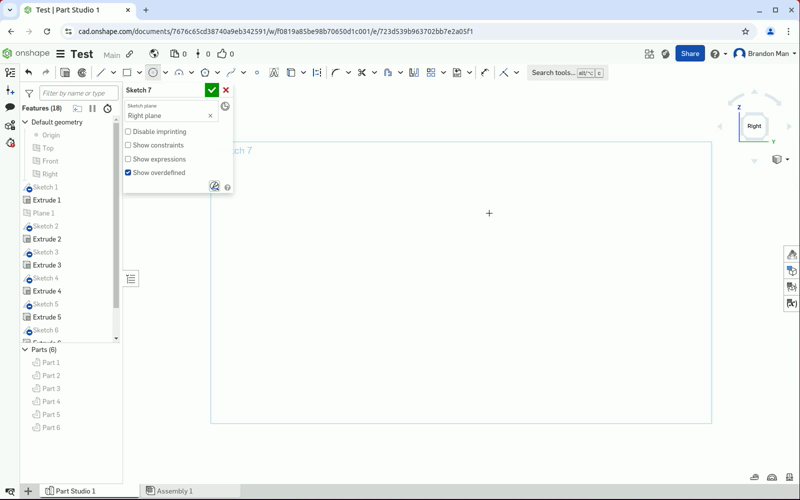
click(489, 212)
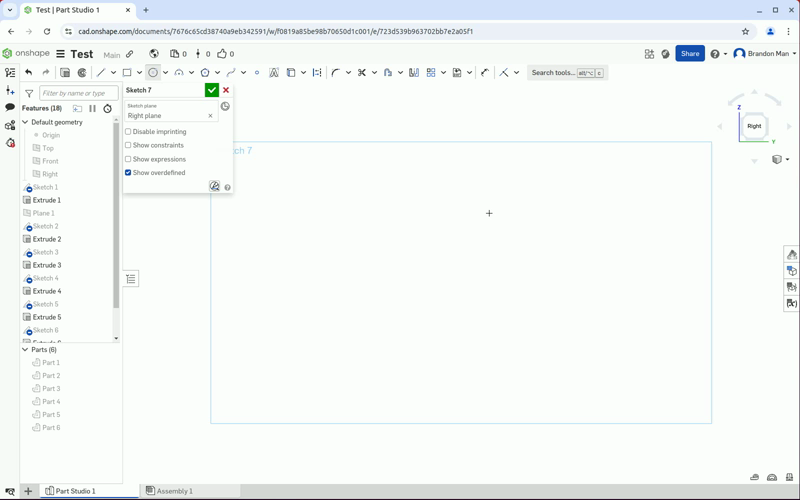
key_up(shift)
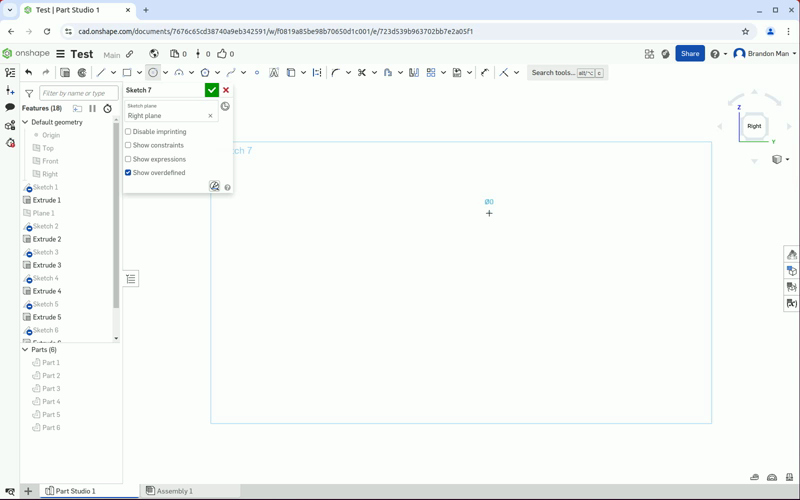
mouse_move(494, 212)
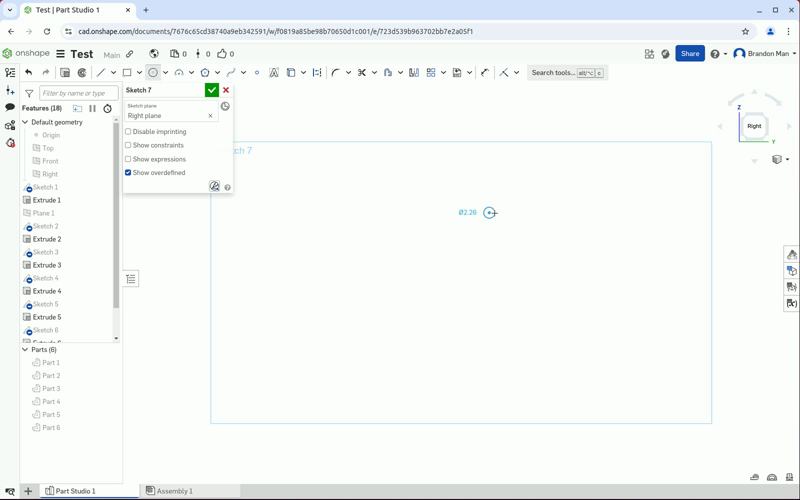
click(494, 212)
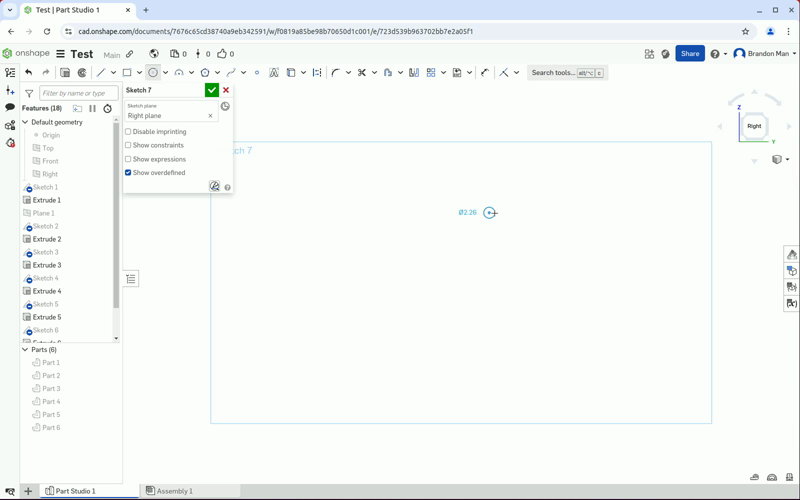
key(esc)
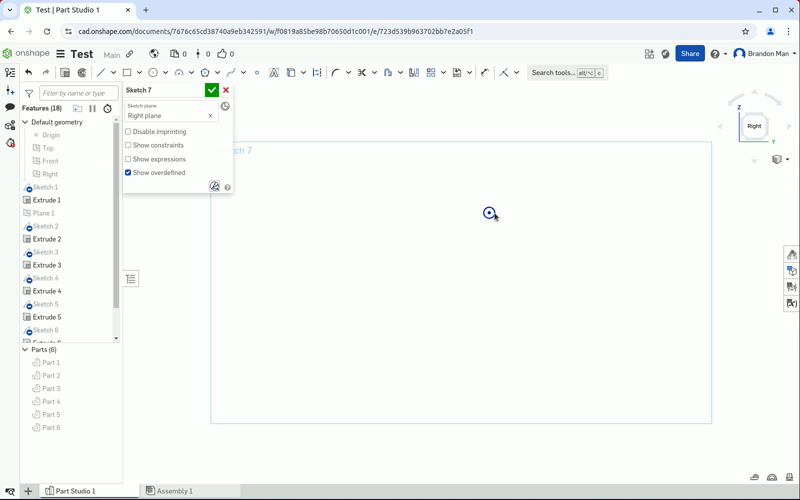
key(c)
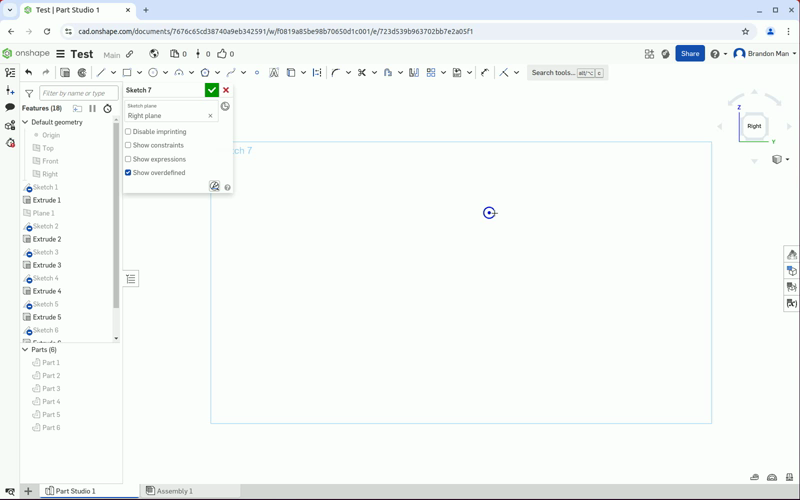
key_down(shift)
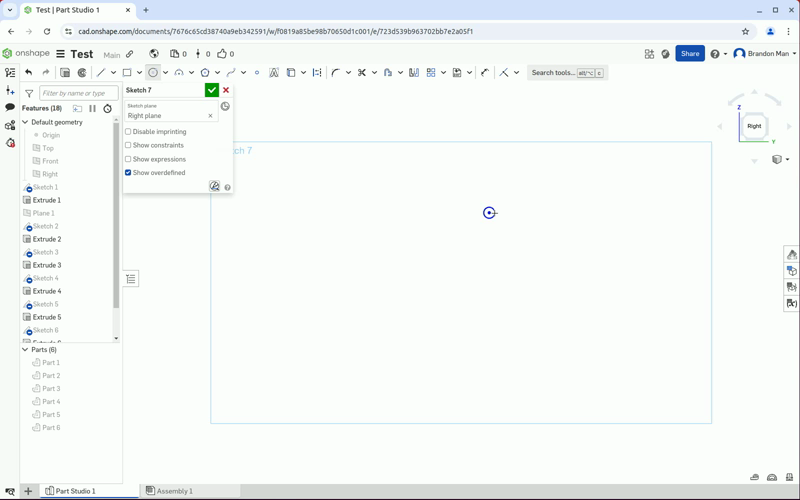
mouse_move(489, 212)
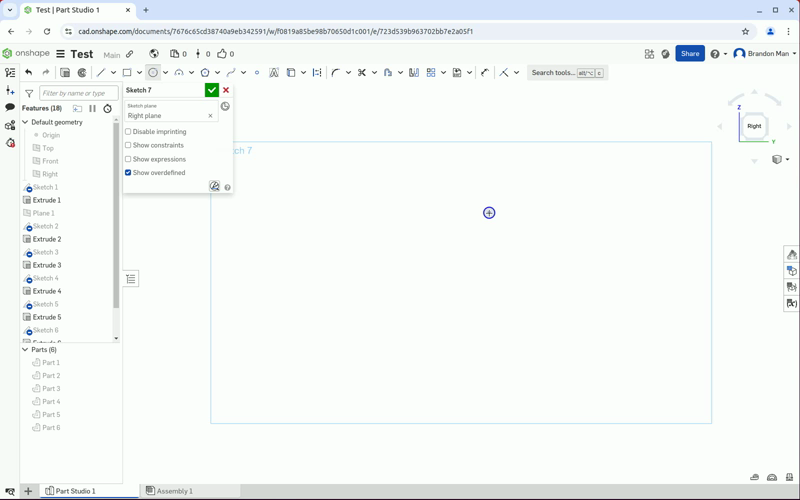
click(489, 212)
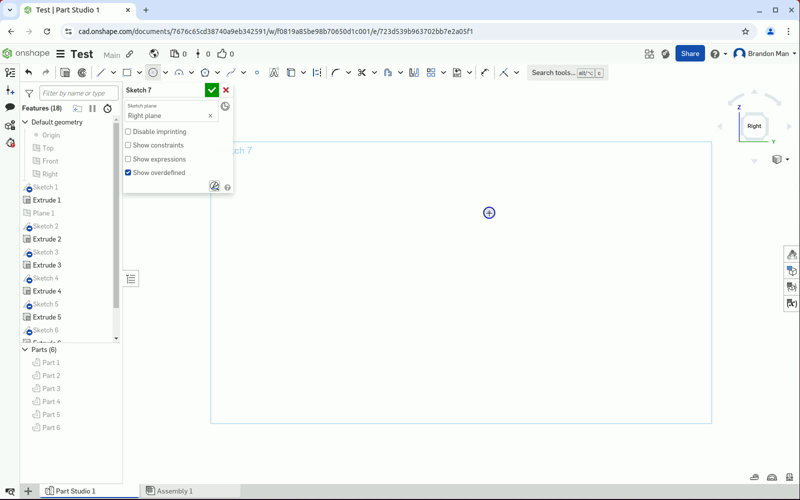
key_up(shift)
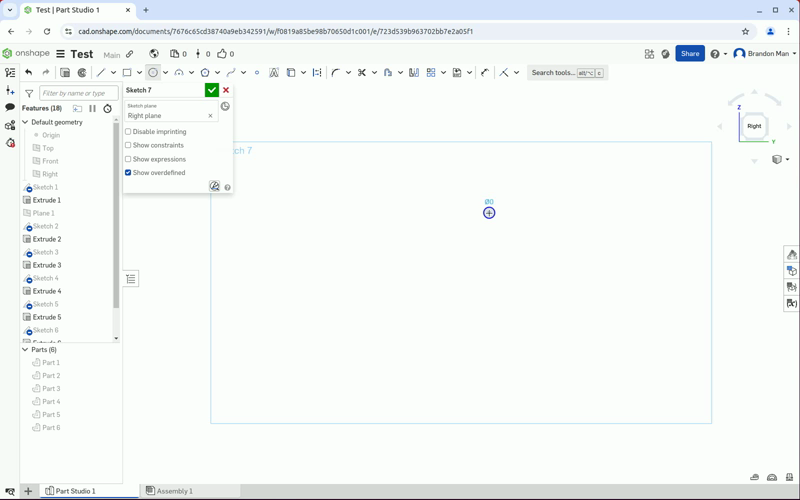
mouse_move(492, 212)
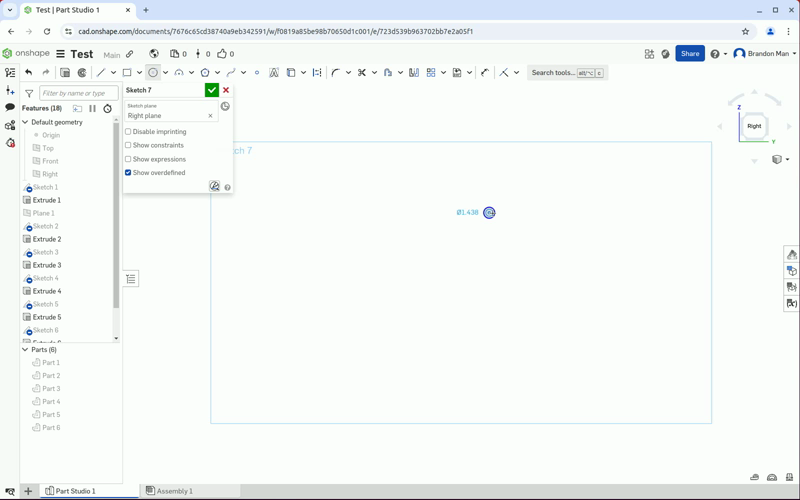
scroll(6)
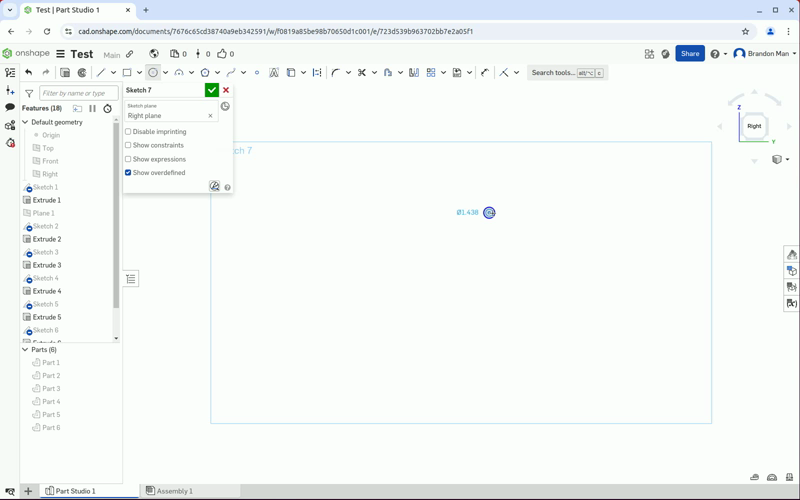
scroll(6)
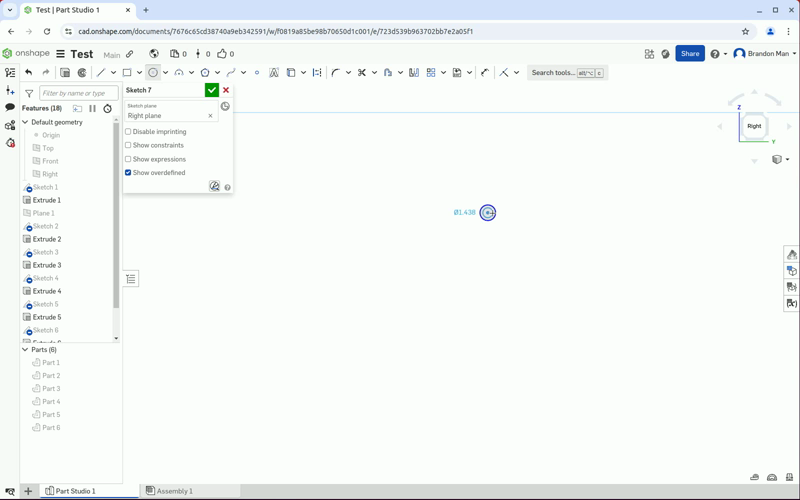
scroll(6)
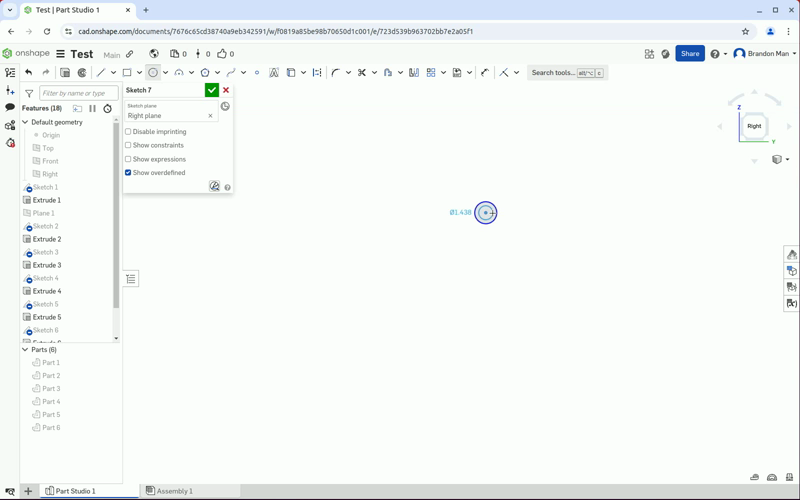
scroll(6)
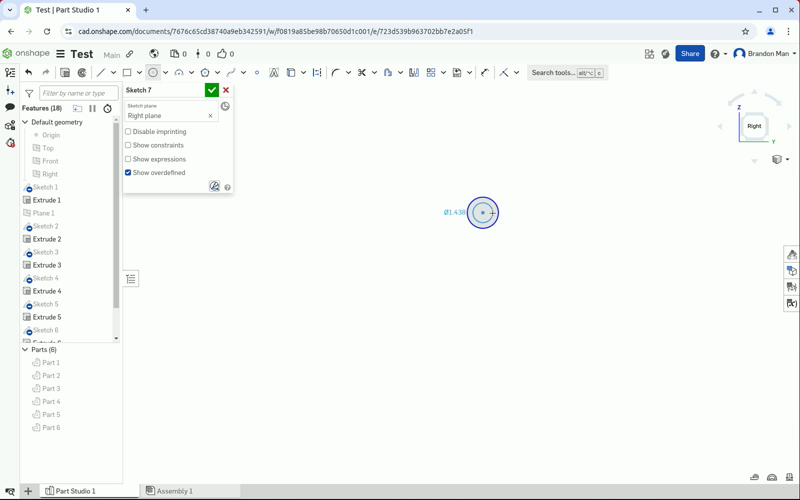
scroll(6)
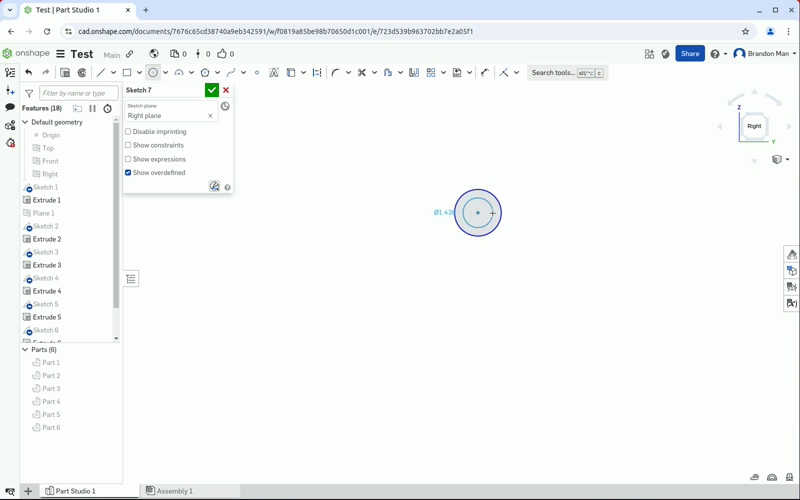
scroll(6)
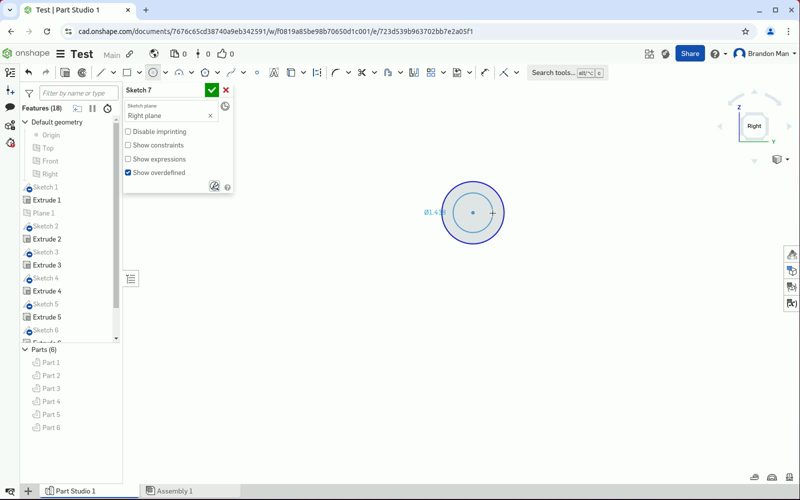
scroll(6)
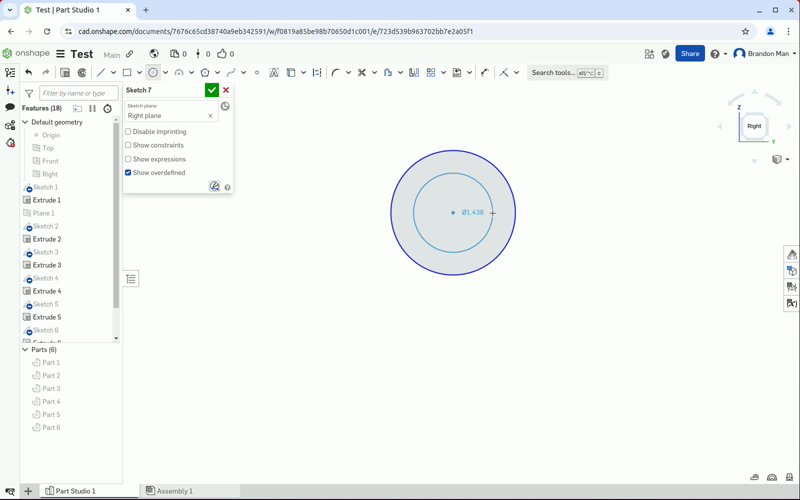
click(492, 212)
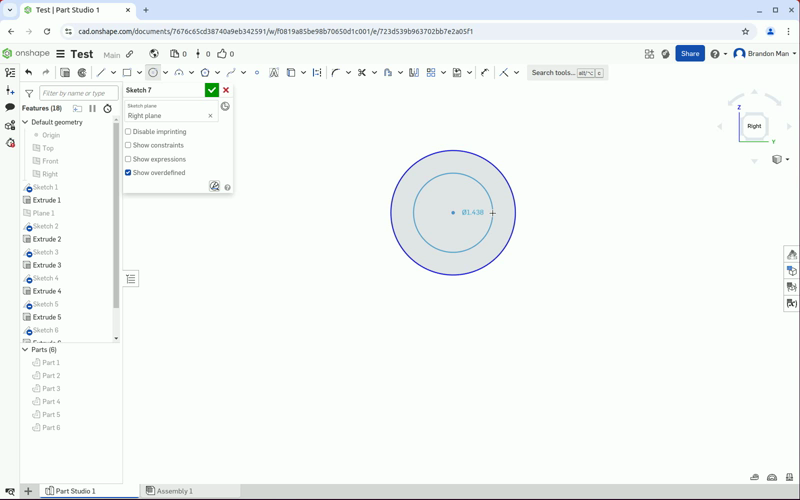
scroll(-6)
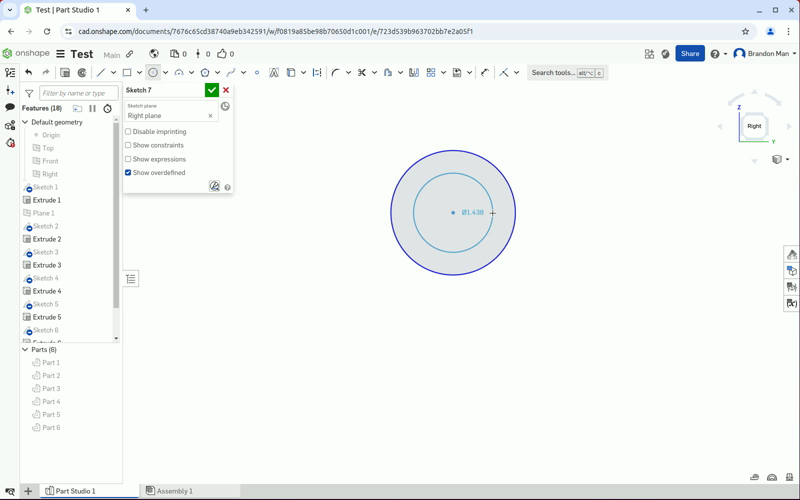
scroll(-6)
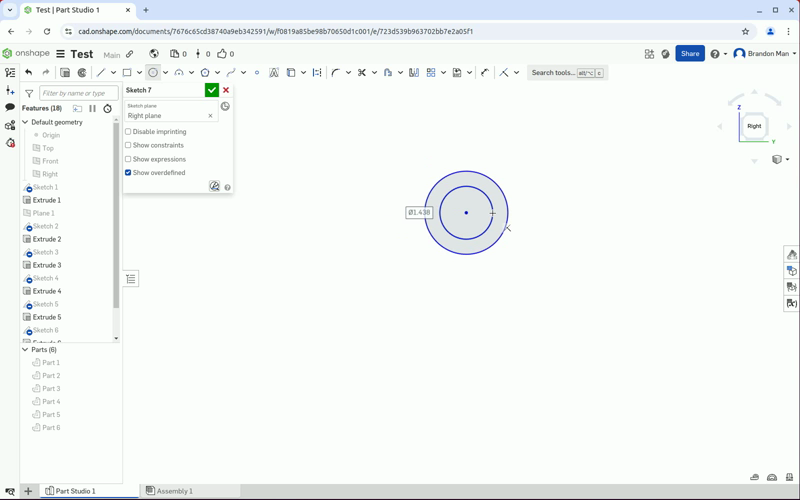
scroll(-6)
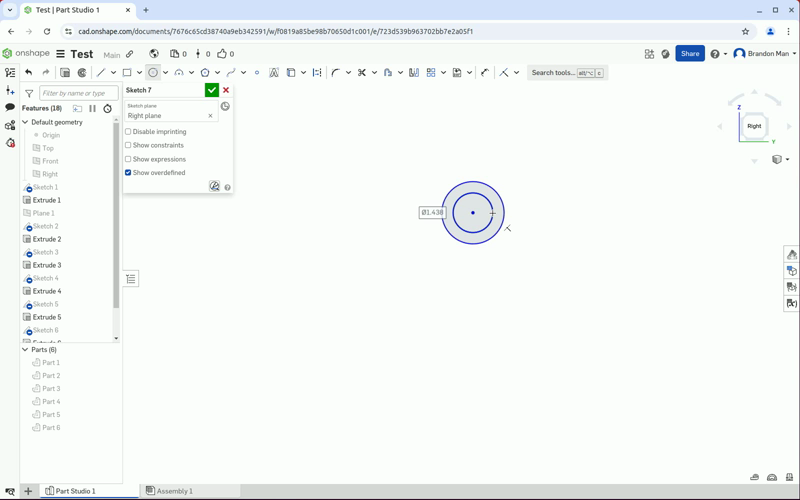
scroll(-6)
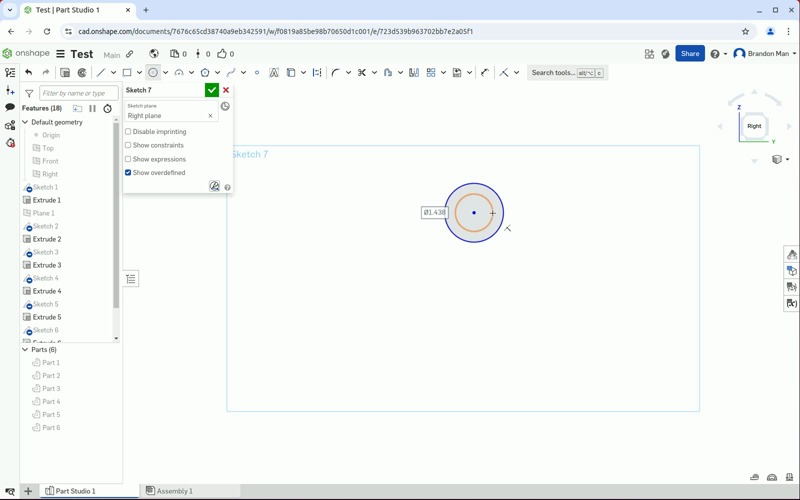
scroll(-6)
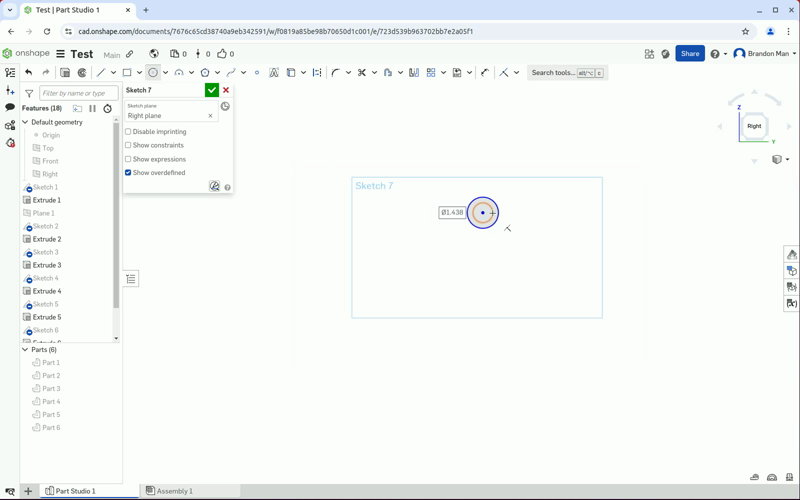
scroll(-6)
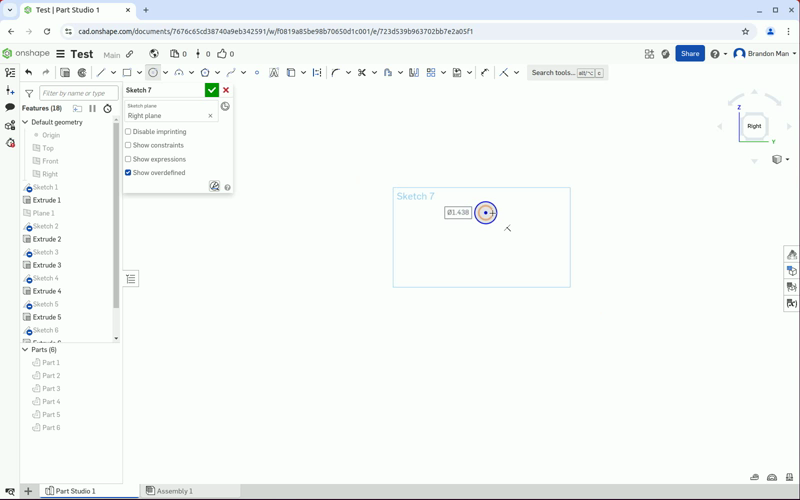
scroll(-6)
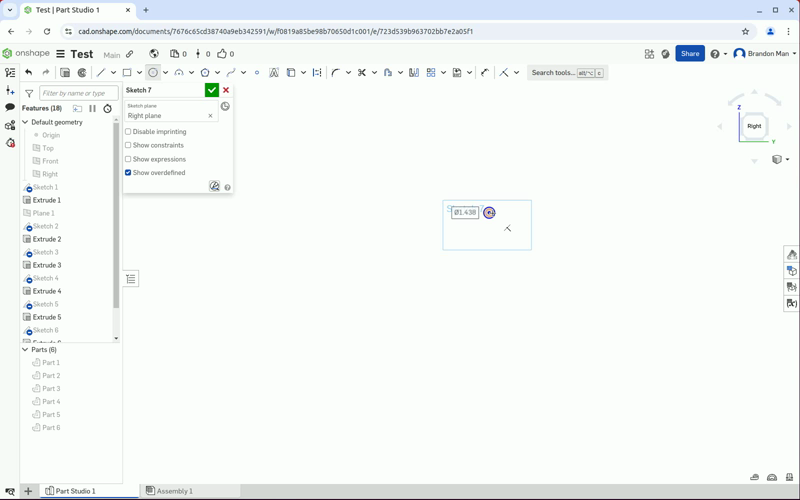
key(esc)
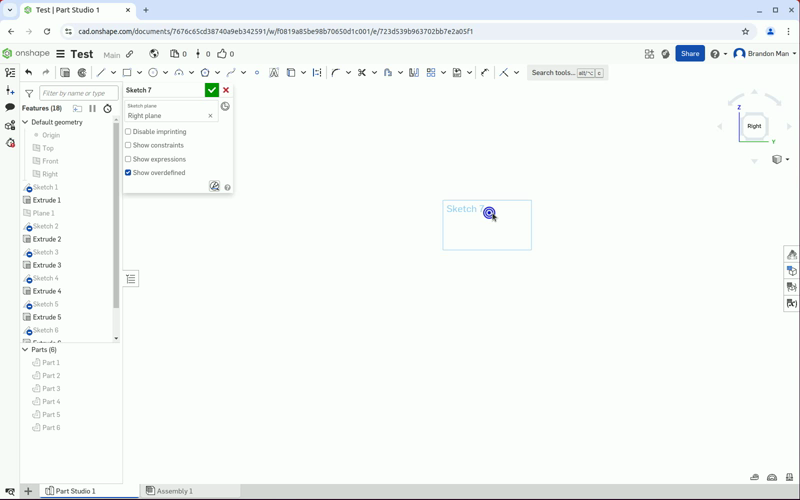
mouse_move(484, 214)
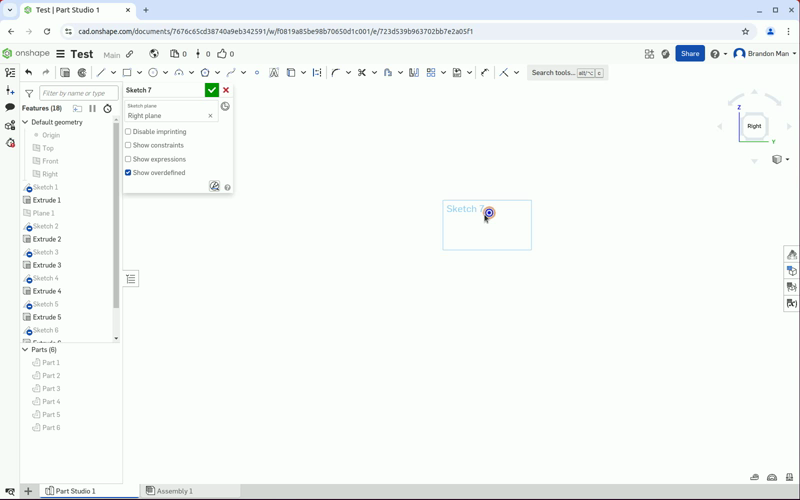
scroll(6)
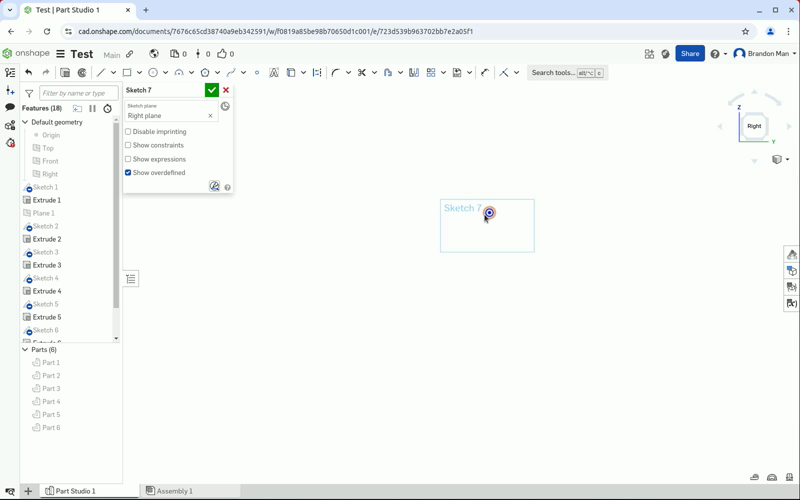
scroll(6)
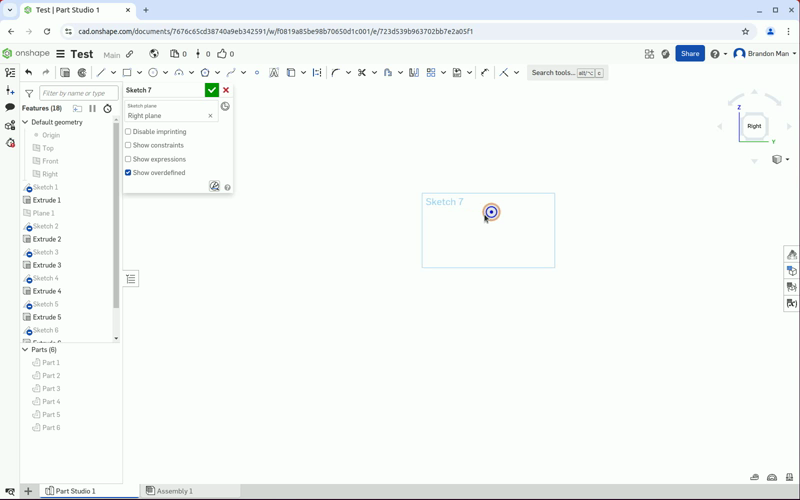
scroll(6)
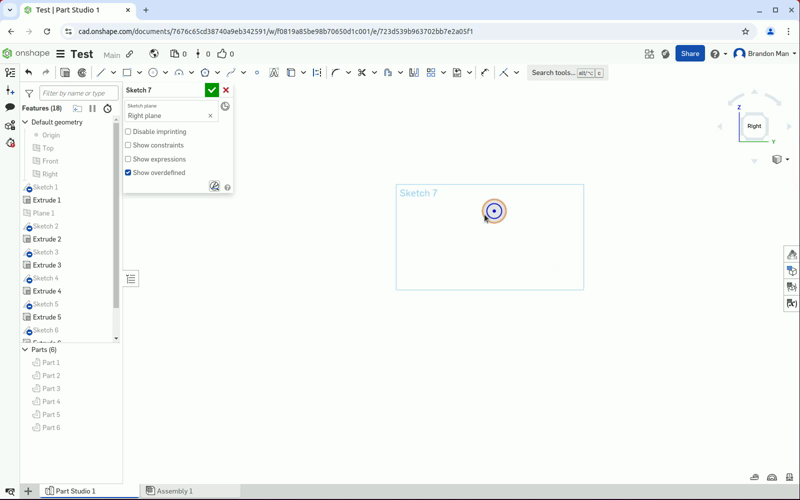
scroll(6)
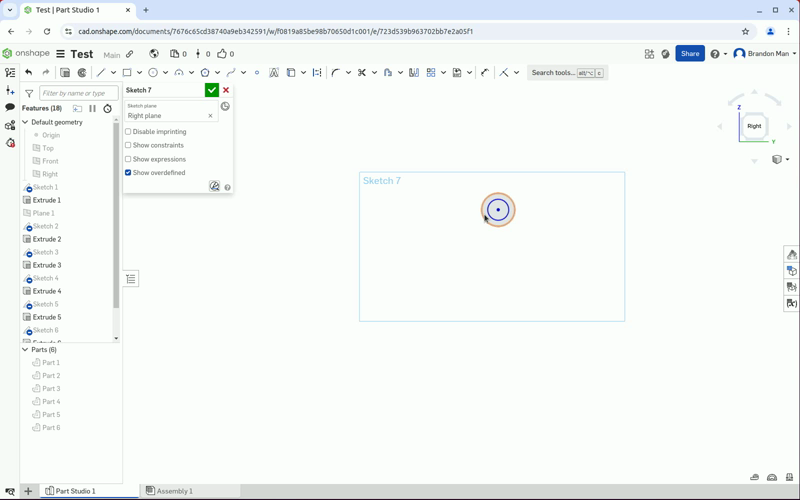
scroll(6)
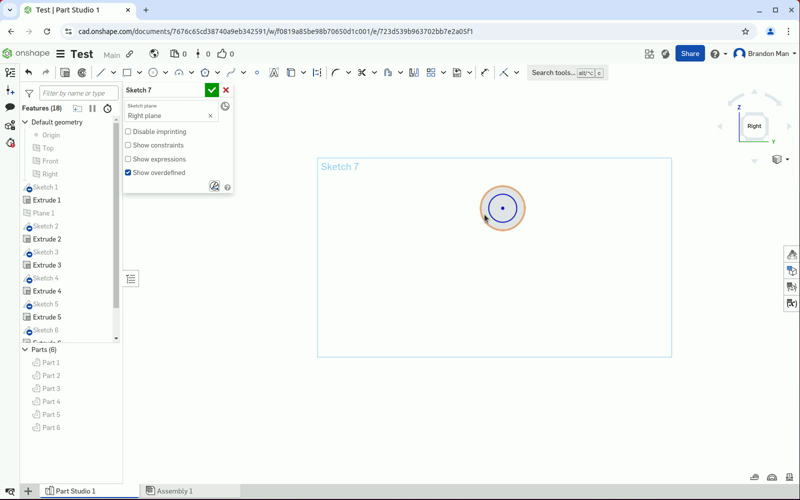
scroll(6)
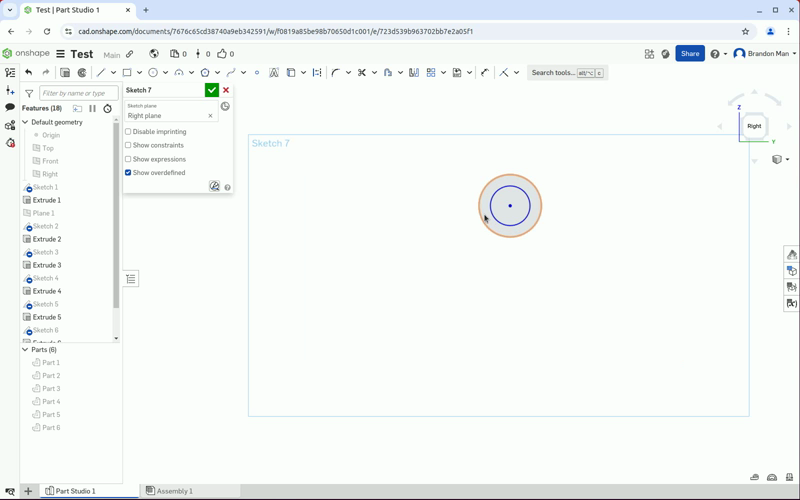
scroll(6)
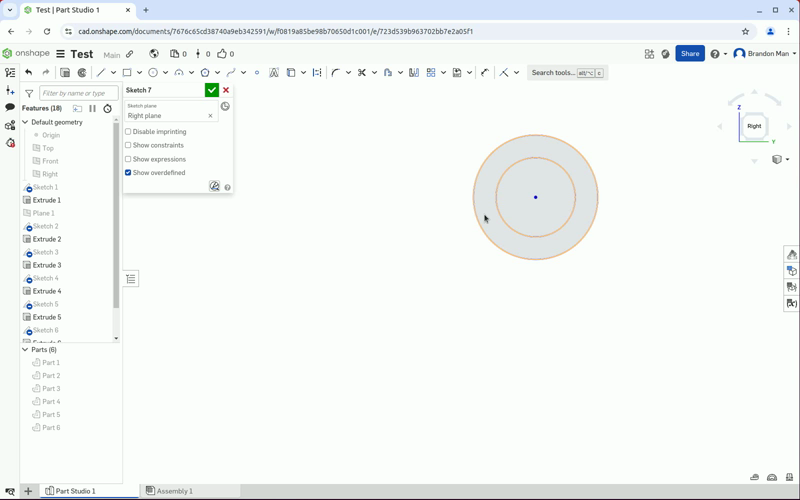
click(484, 214)
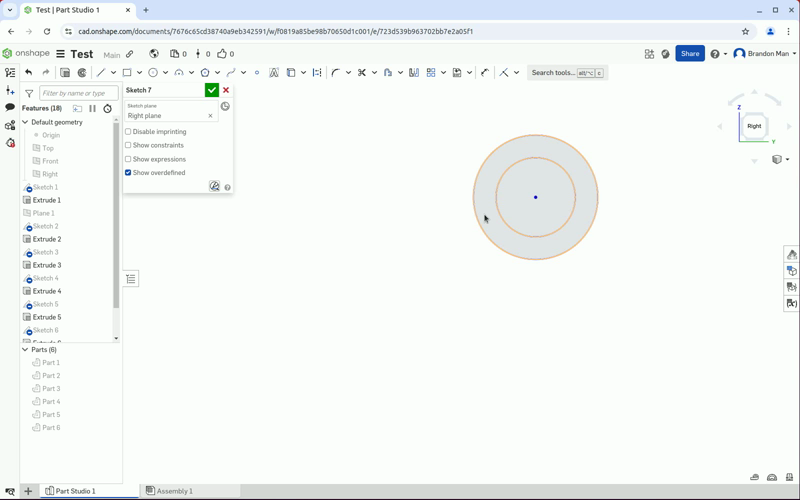
scroll(-6)
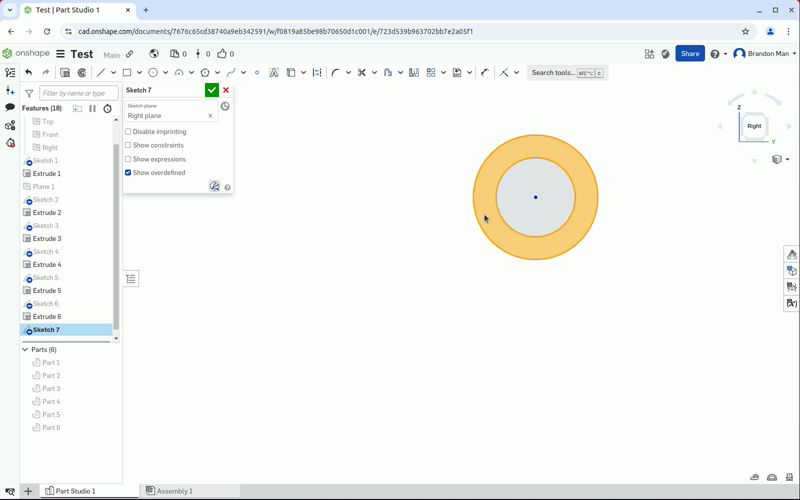
scroll(-6)
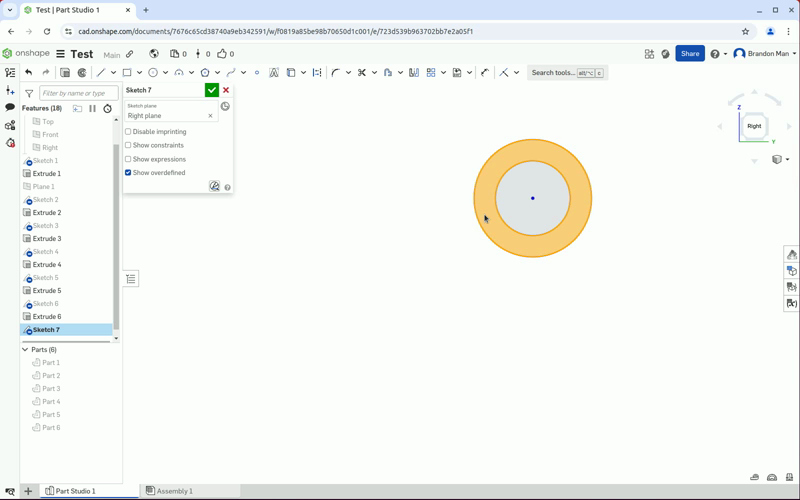
scroll(-6)
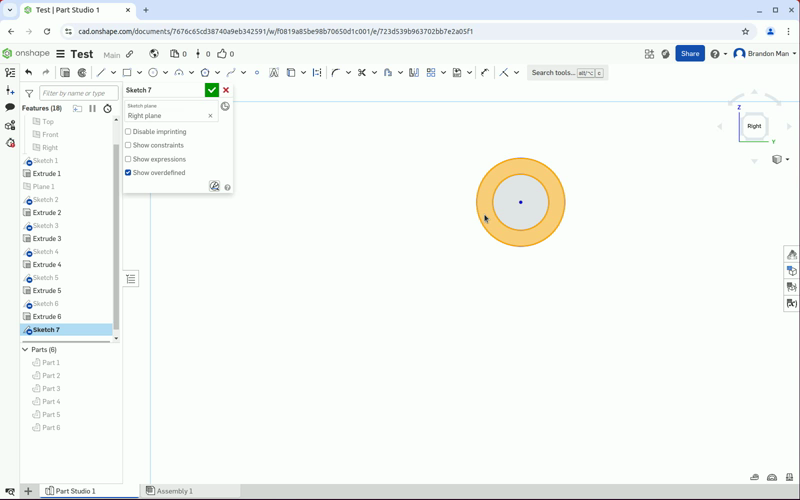
scroll(-6)
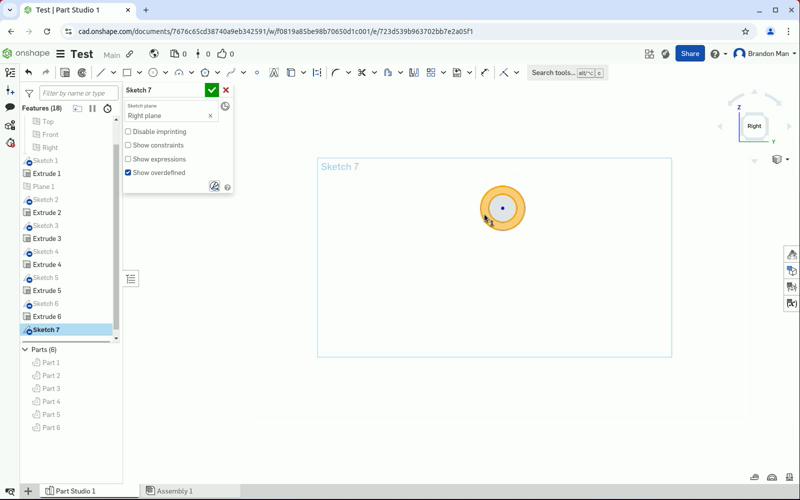
scroll(-6)
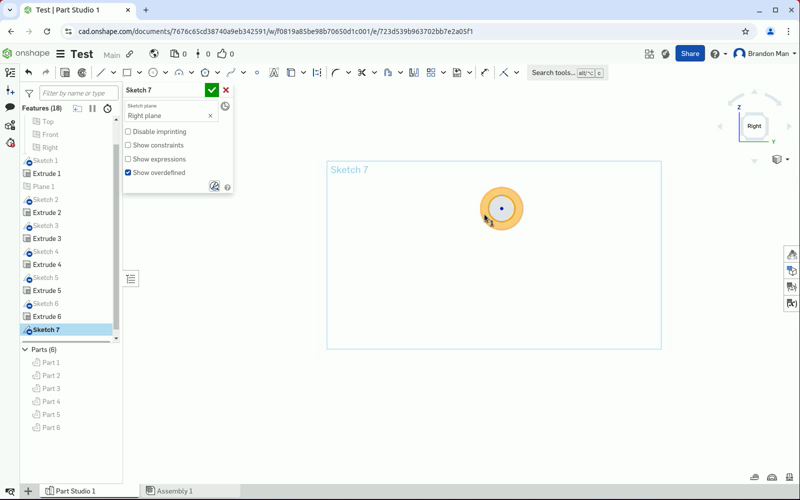
scroll(-6)
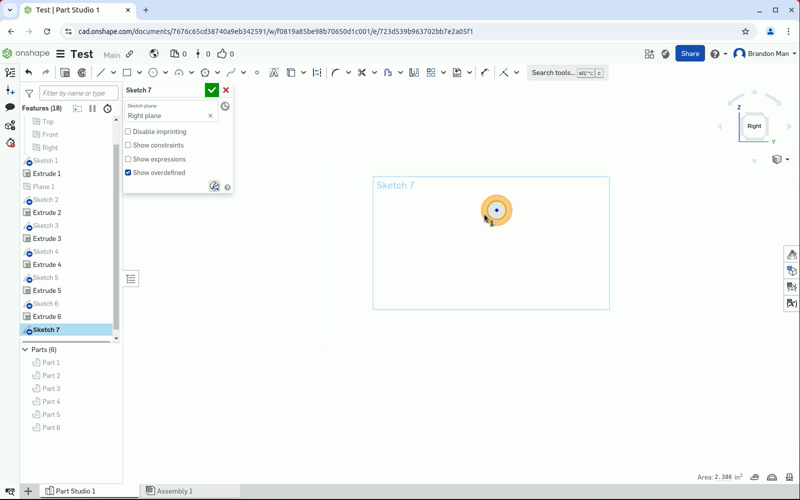
scroll(-6)
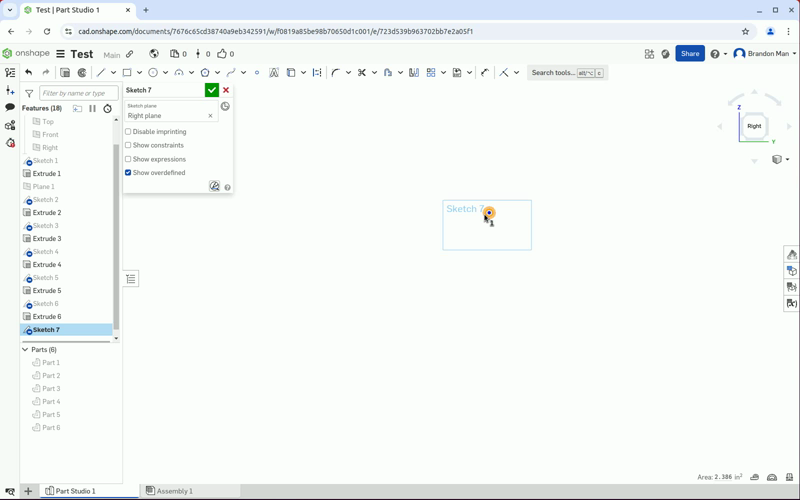
mouse_move(73, 352)
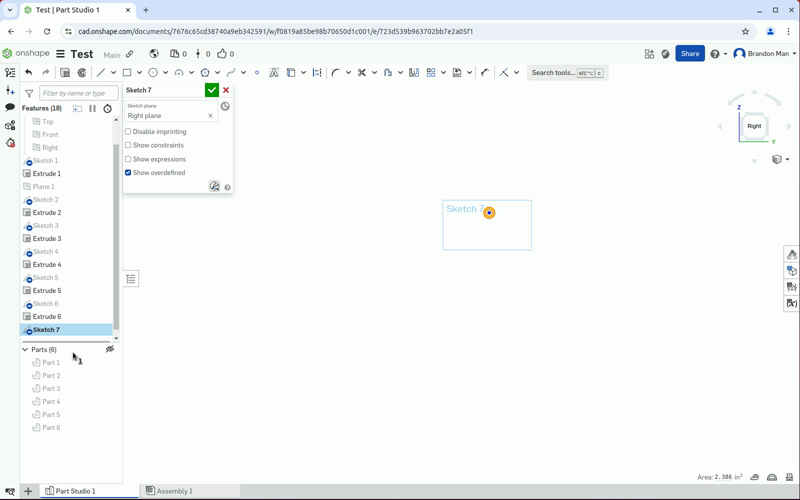
key(shift+y)
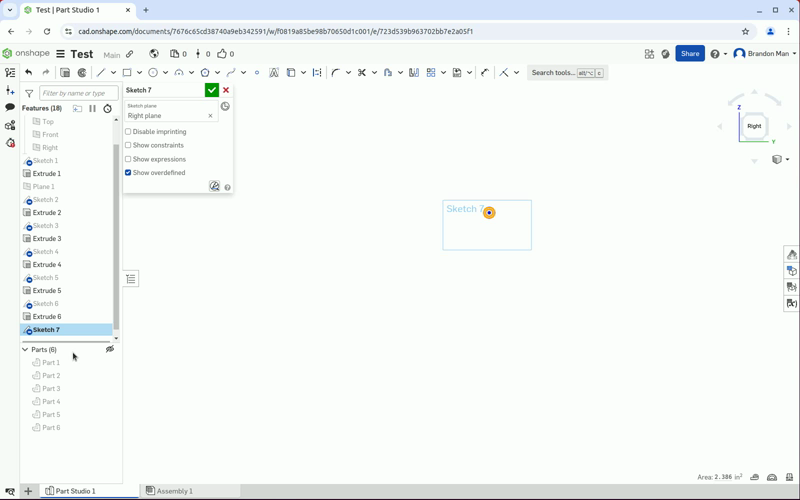
key(shift+e)
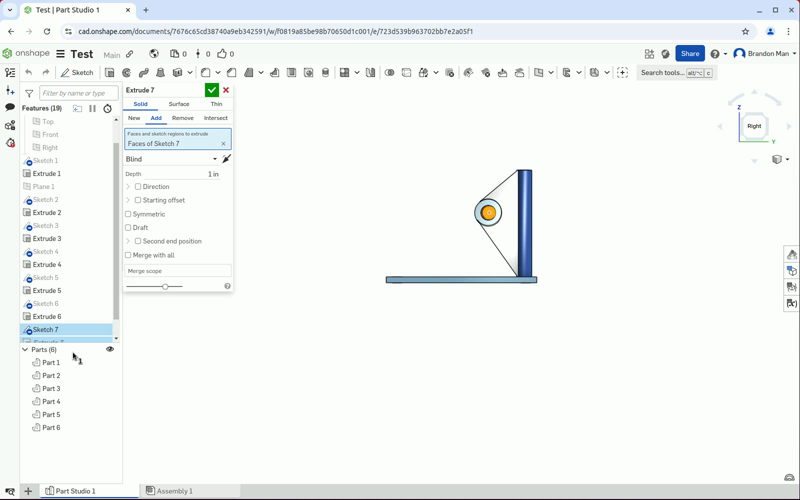
mouse_move(143, 106)
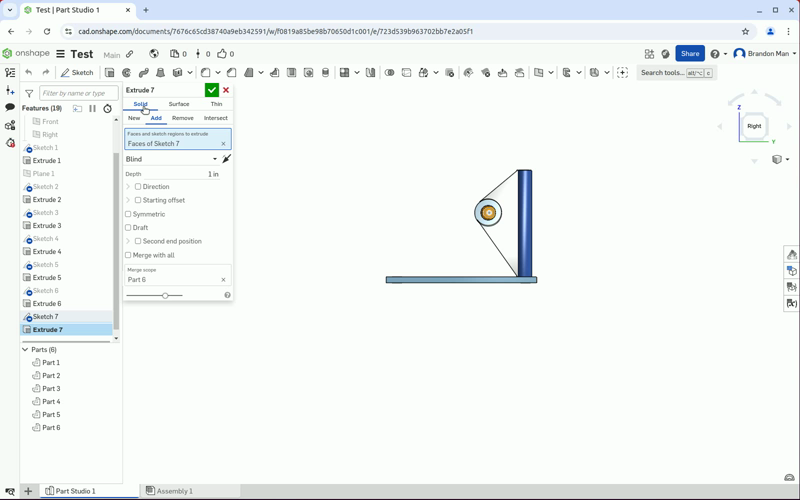
click(143, 106)
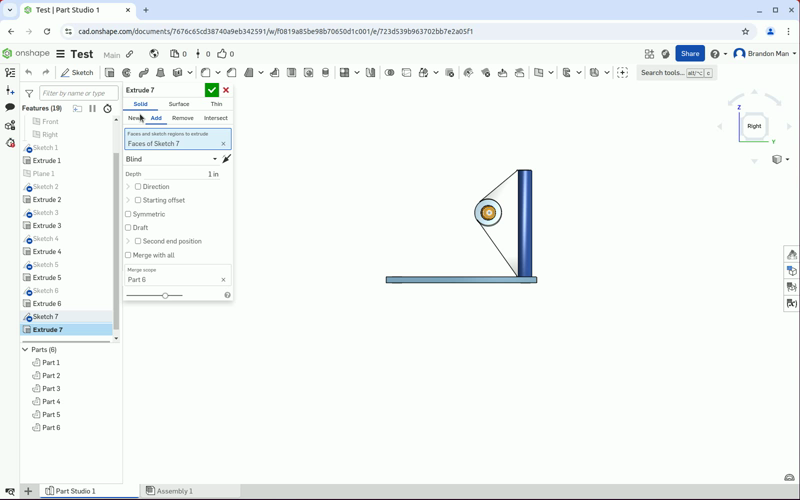
mouse_move(137, 120)
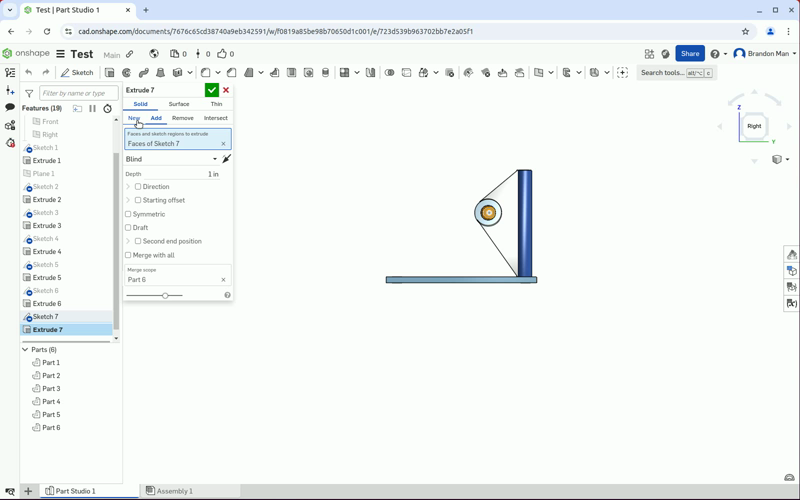
click(137, 120)
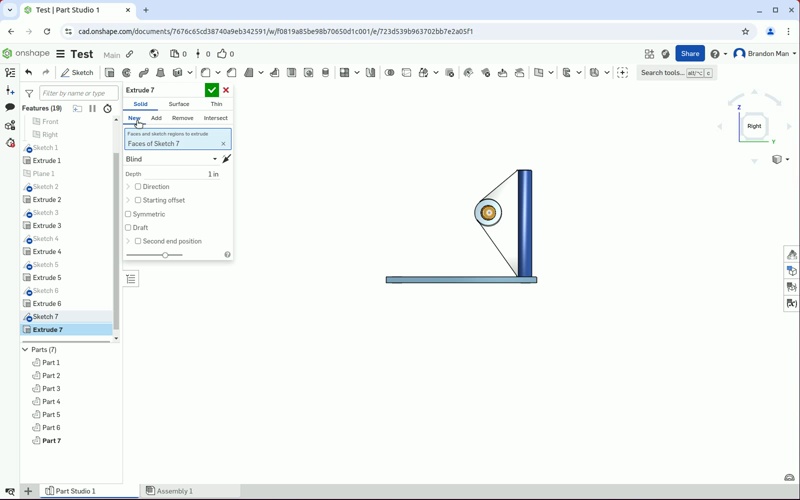
key(tab, 4)
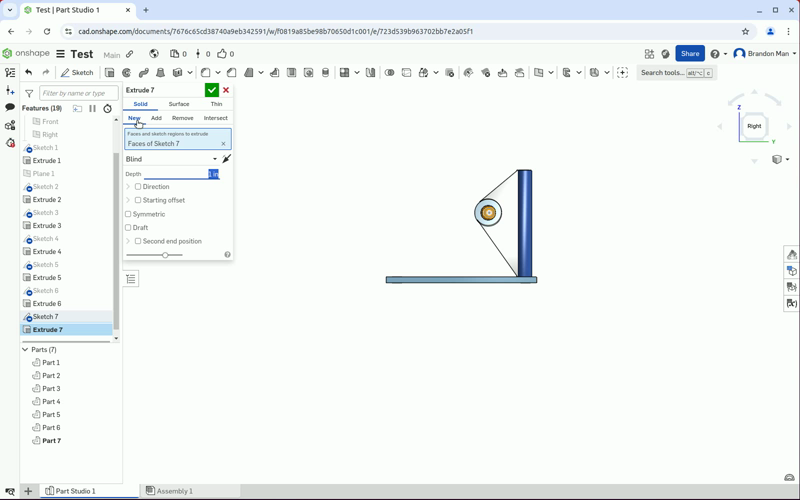
text(19.738)
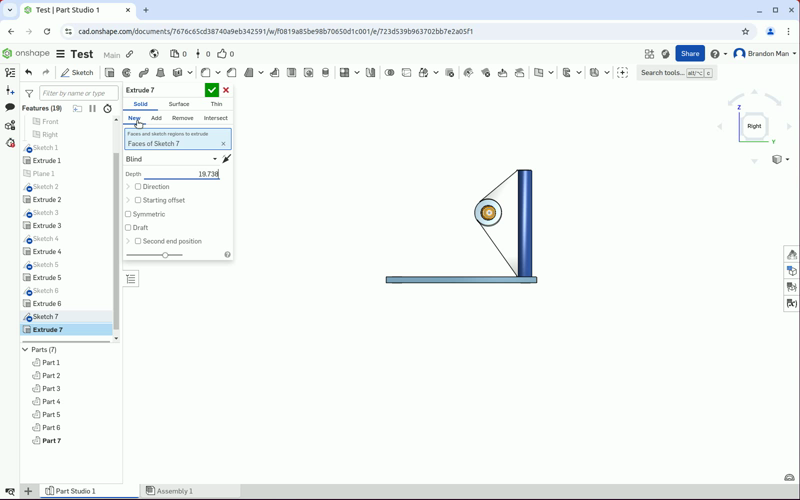
key(tab, 3)
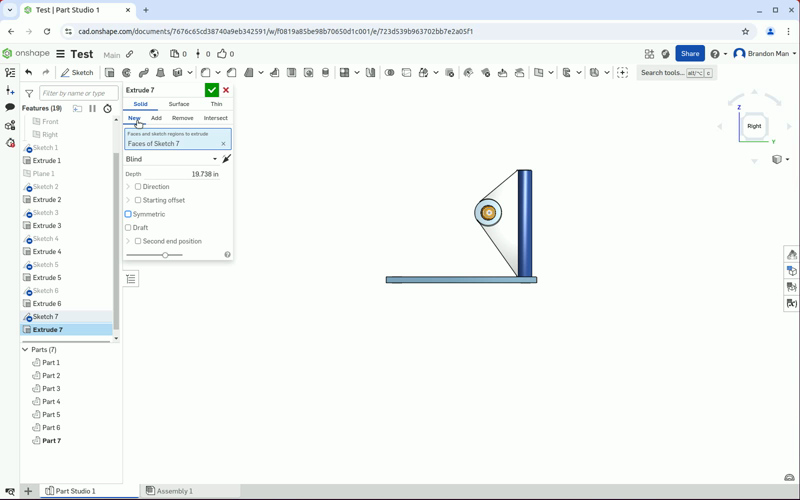
key(space)
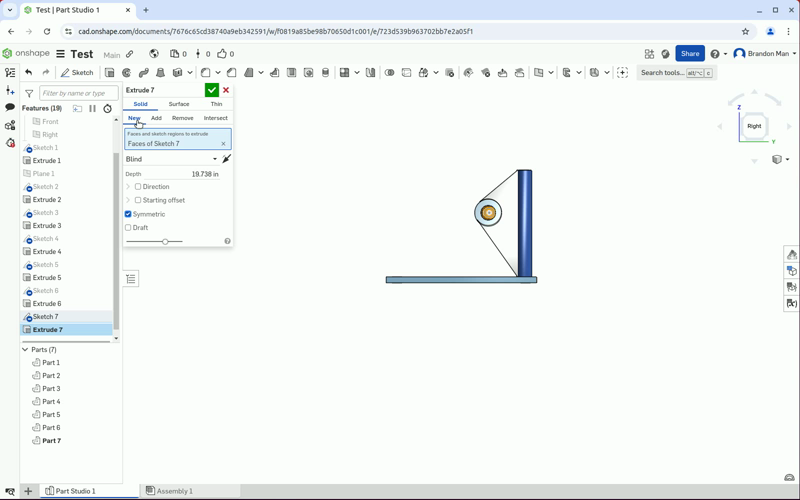
key(enter)
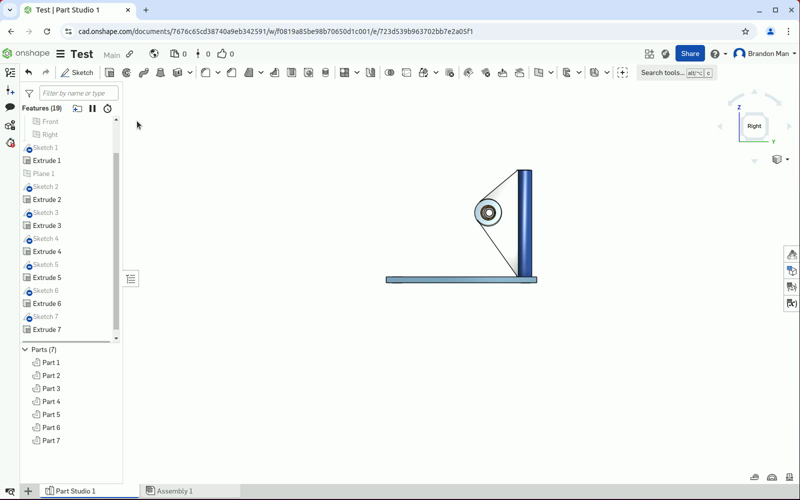
key(shift+h)
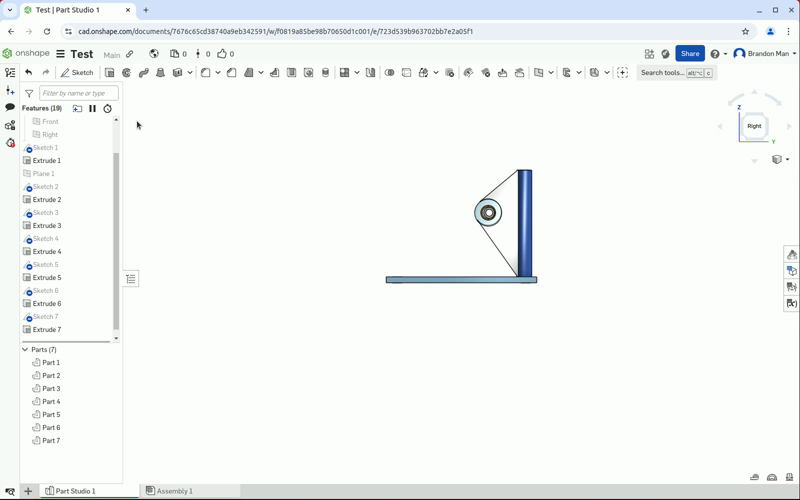
key(shift+h)
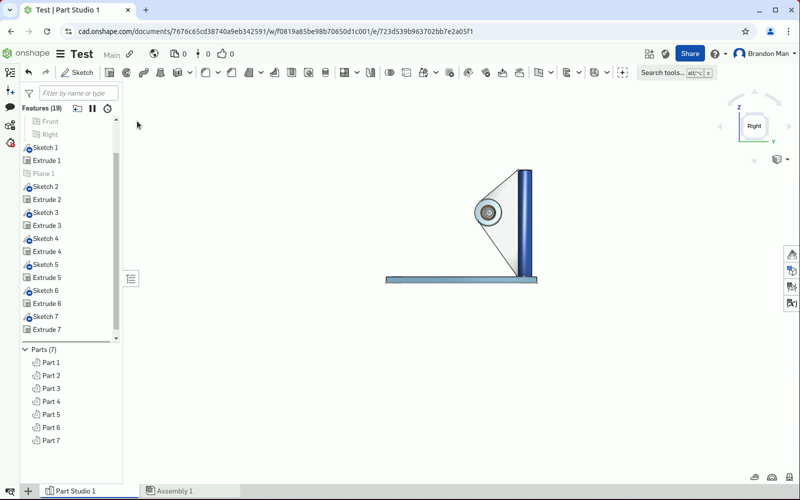
key(shift+7)
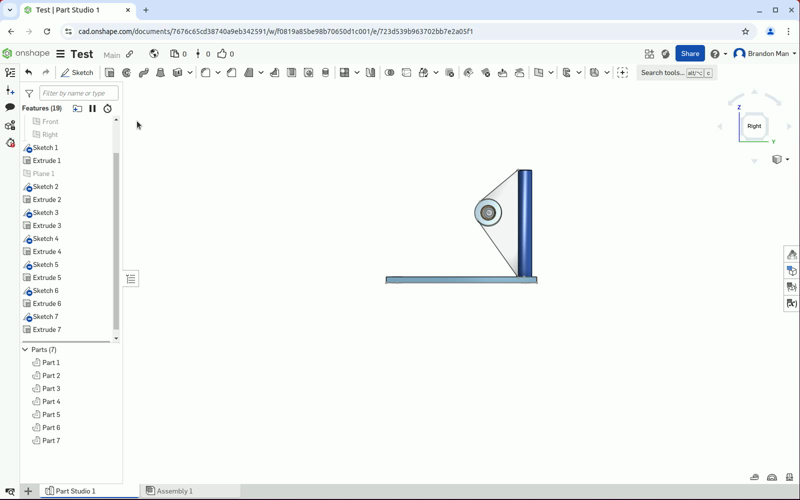
key(right, 2)
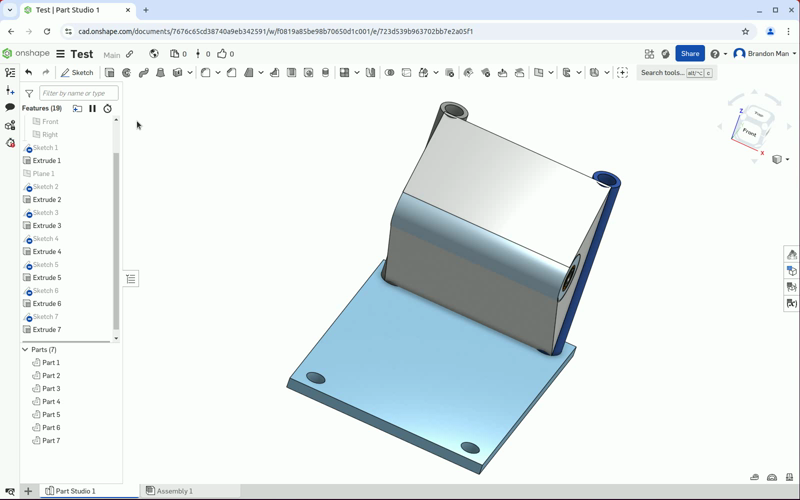
key(down, 2)
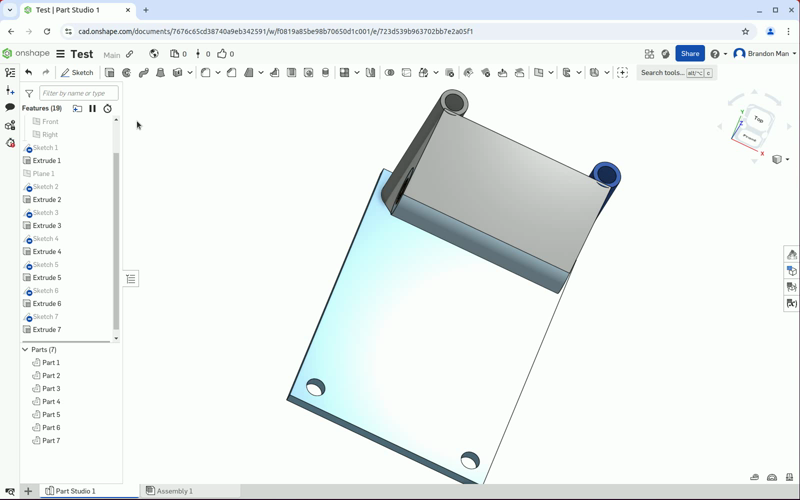
key(up, 2)
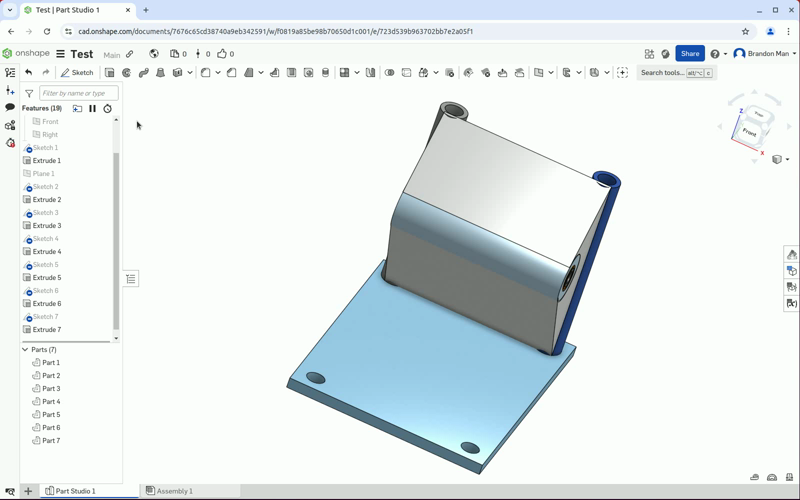
key(left, 2)
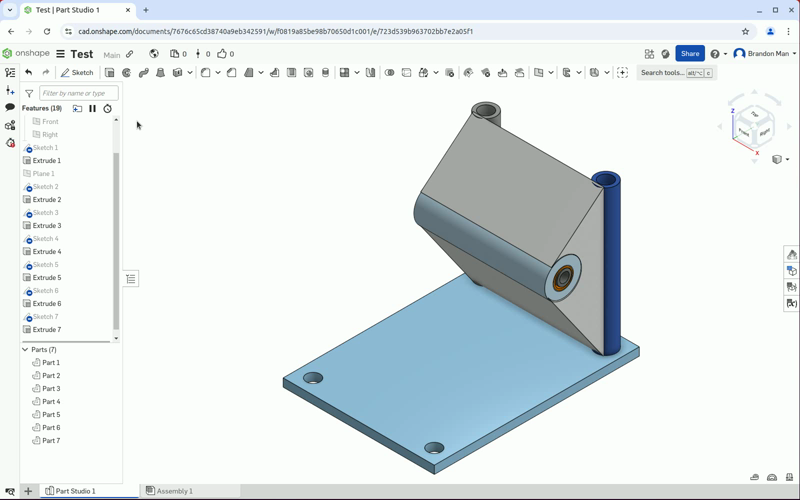
mouse_move(69, 150)
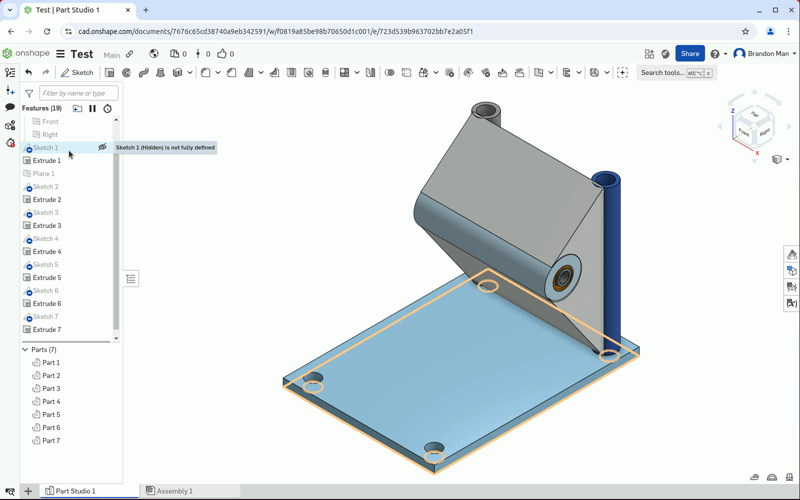
click(69, 150)